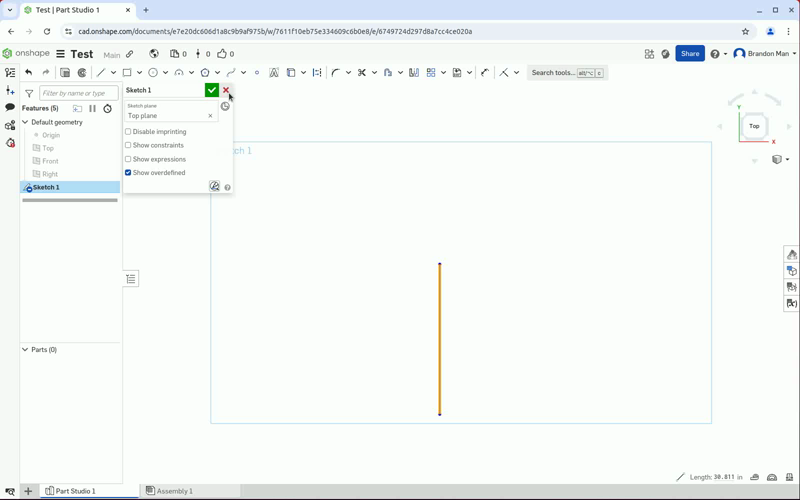
key(shift+h)
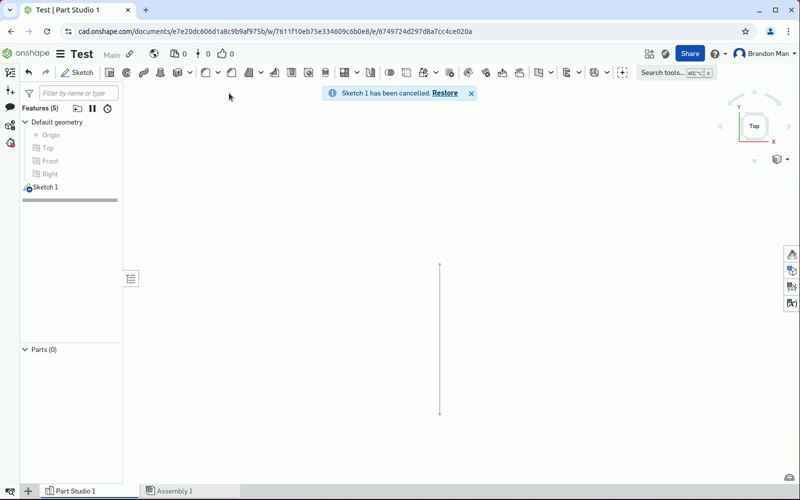
mouse_move(73, 352)
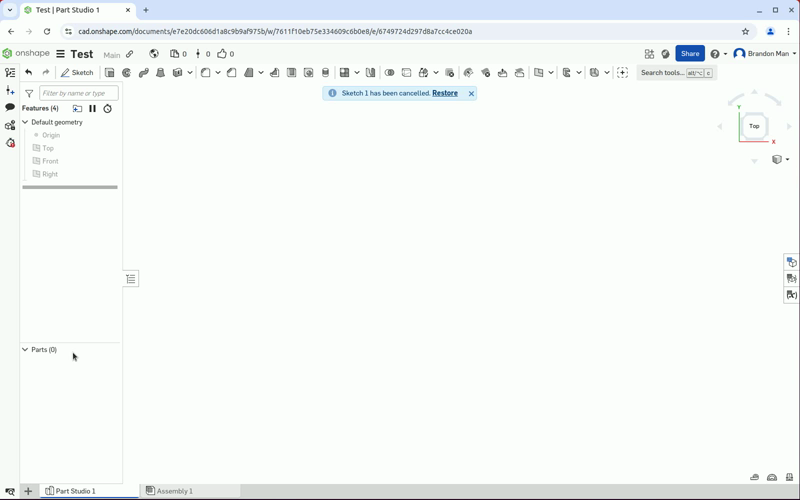
key(y)
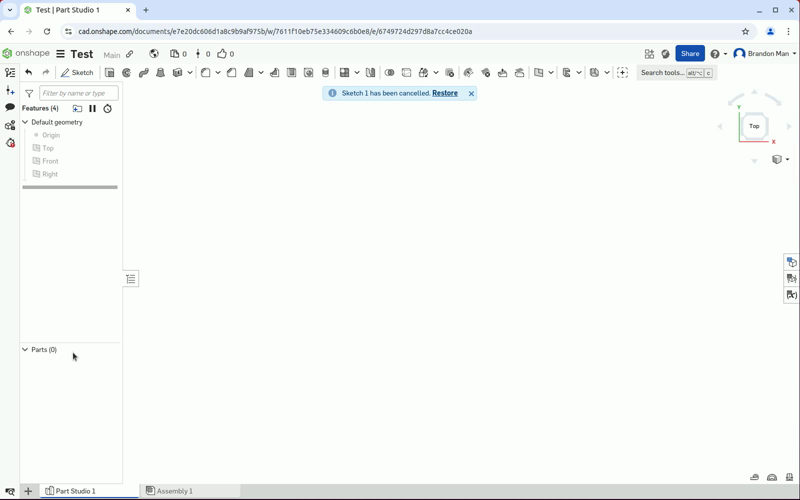
key(shift+p)
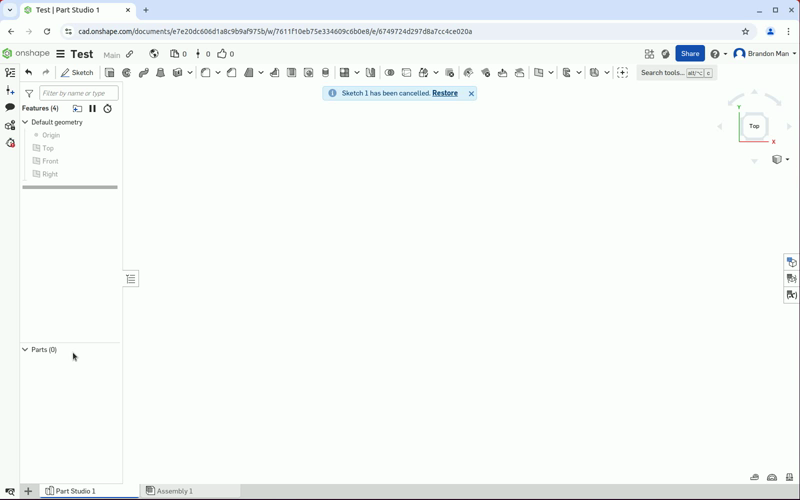
key(space)
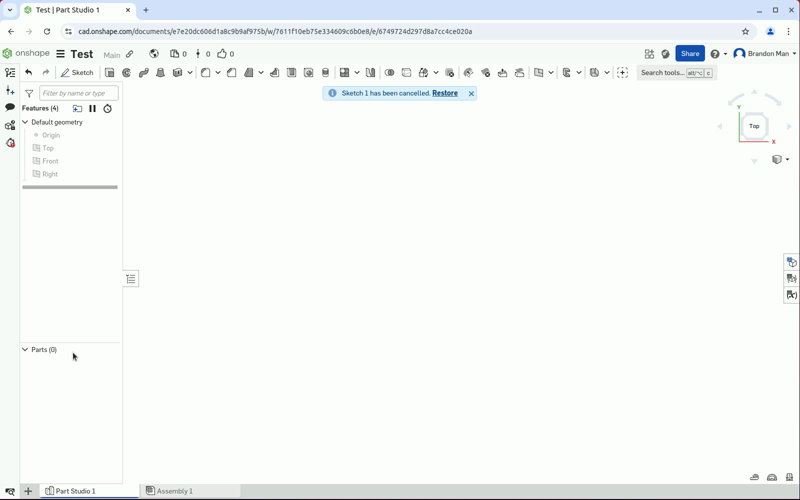
key_down(shift)
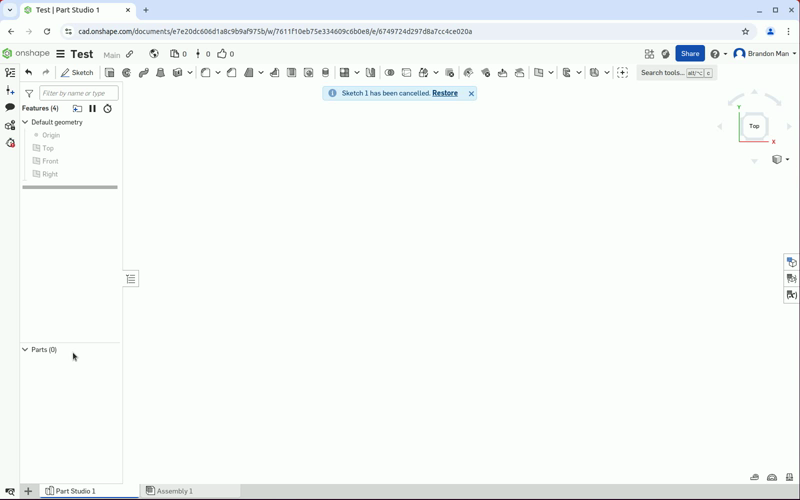
key(up)
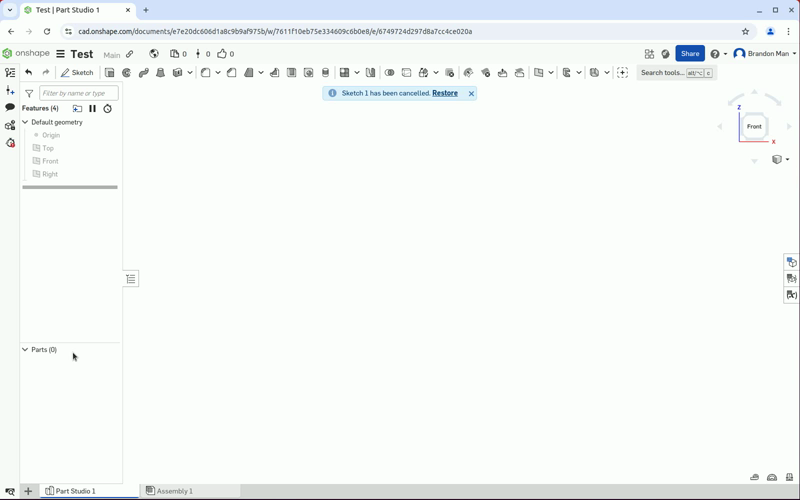
key_up(shift)
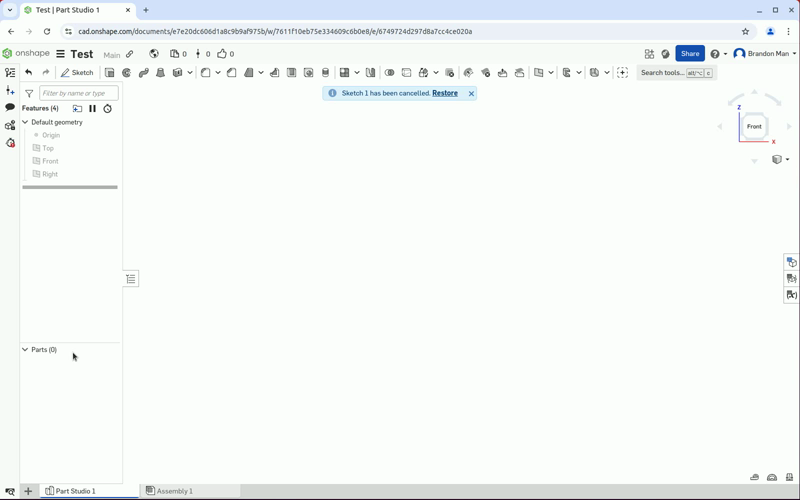
mouse_move(73, 352)
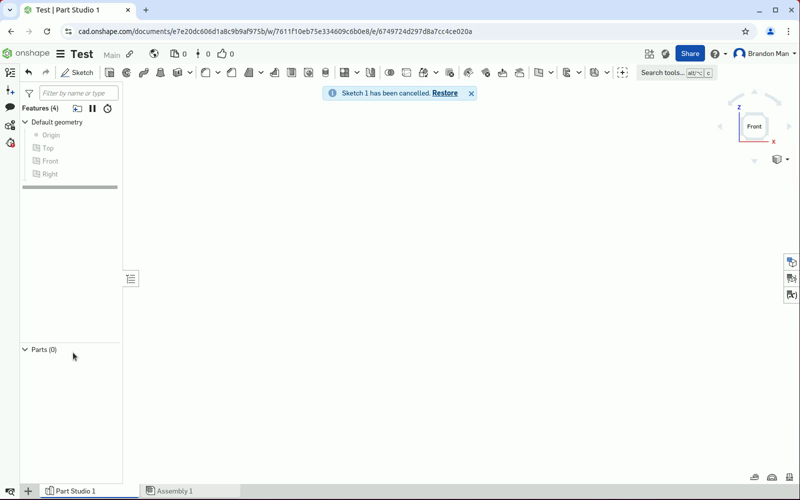
key(shift+y)
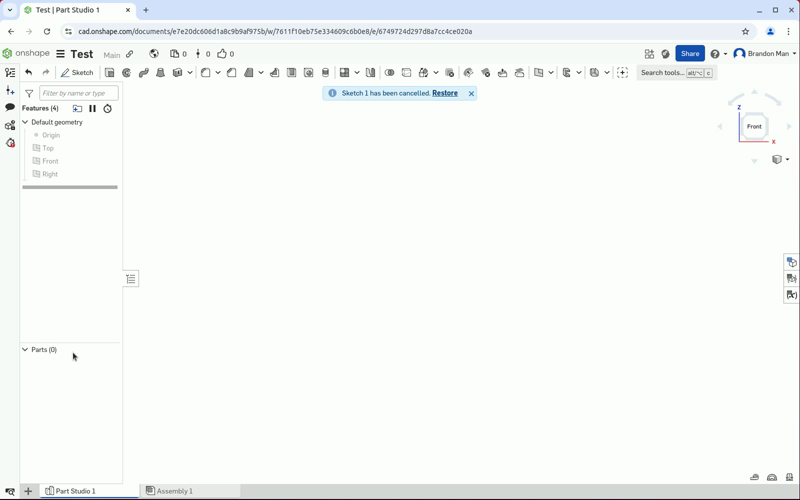
key(shift+s)
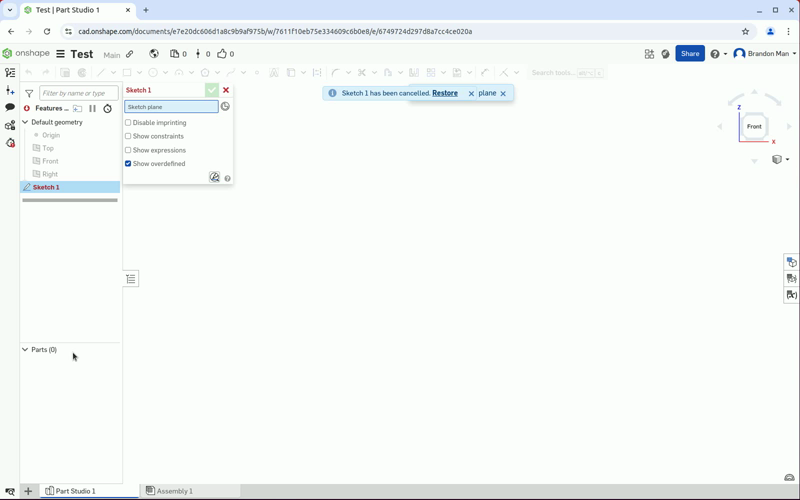
mouse_move(73, 163)
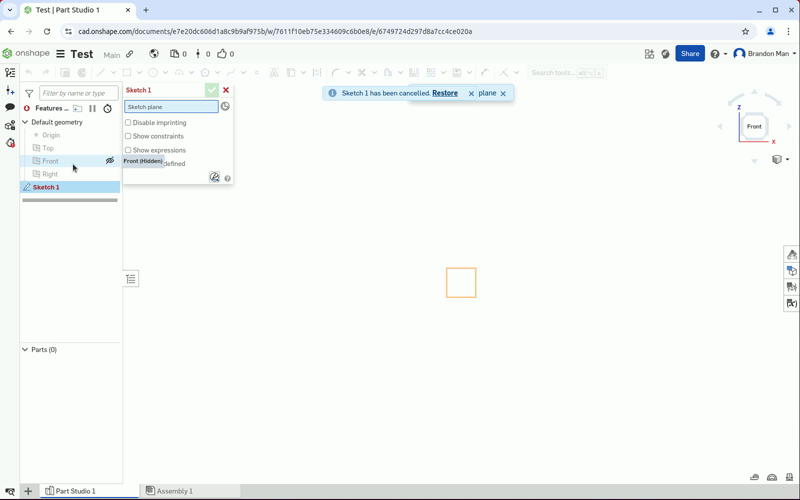
click(73, 163)
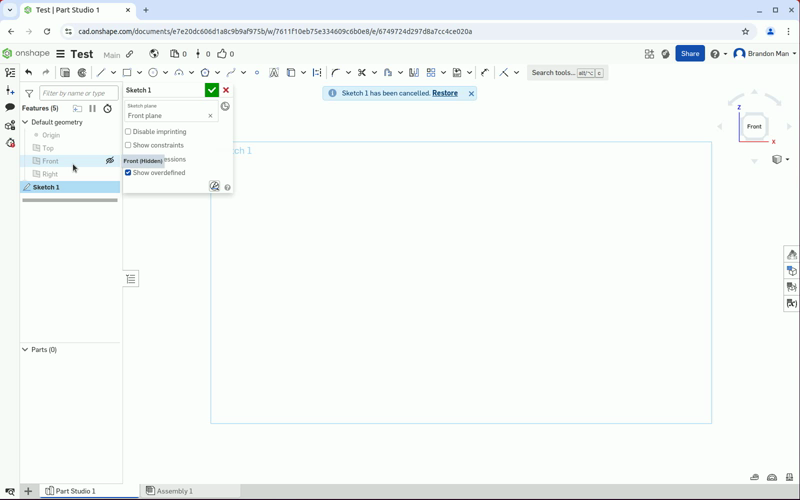
mouse_move(73, 352)
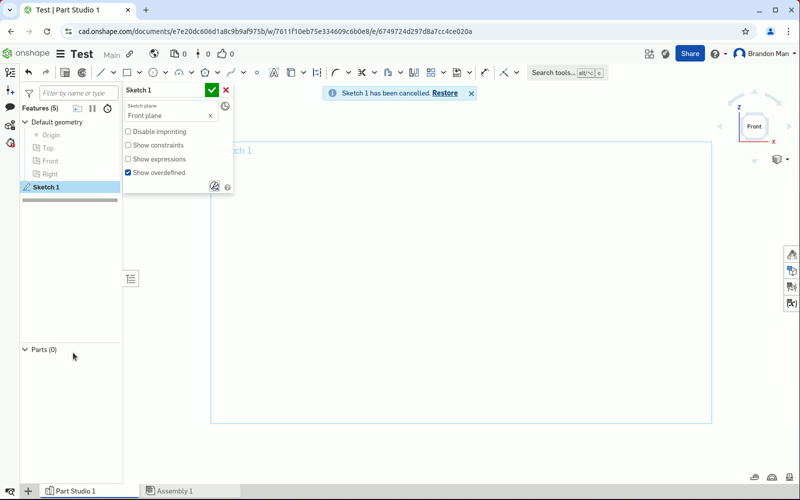
key(y)
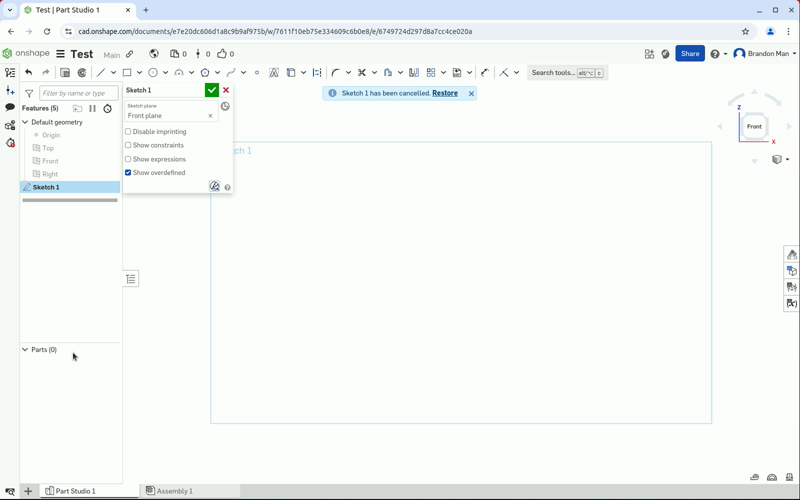
key(l)
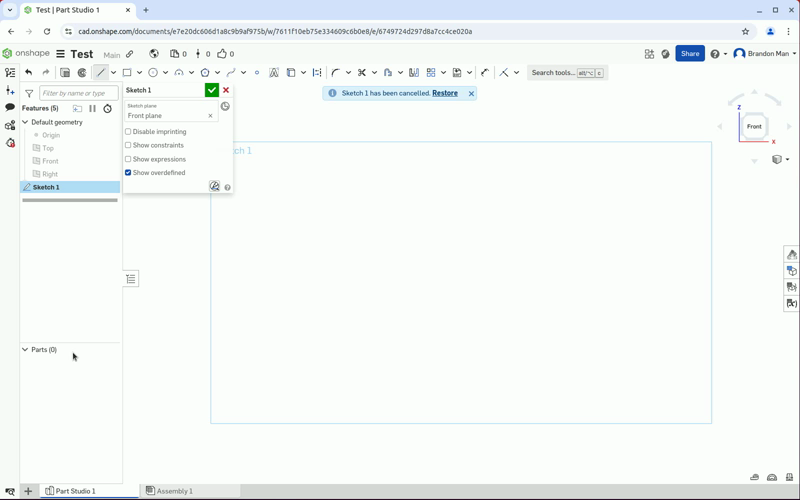
key_down(shift)
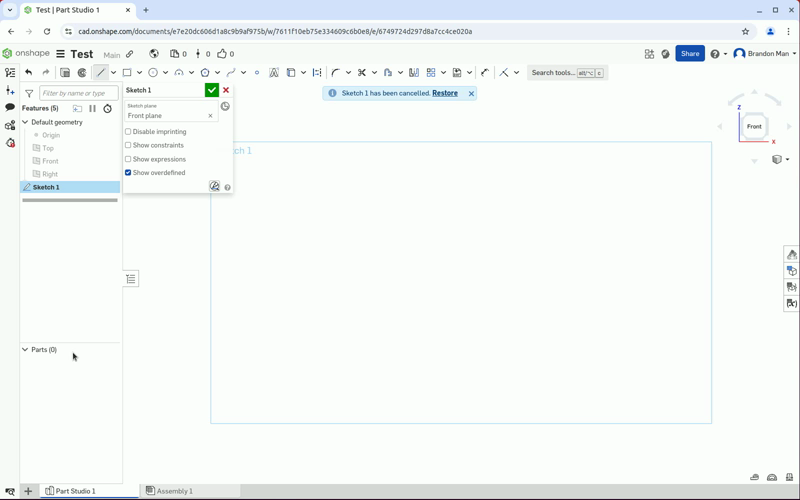
mouse_move(457, 290)
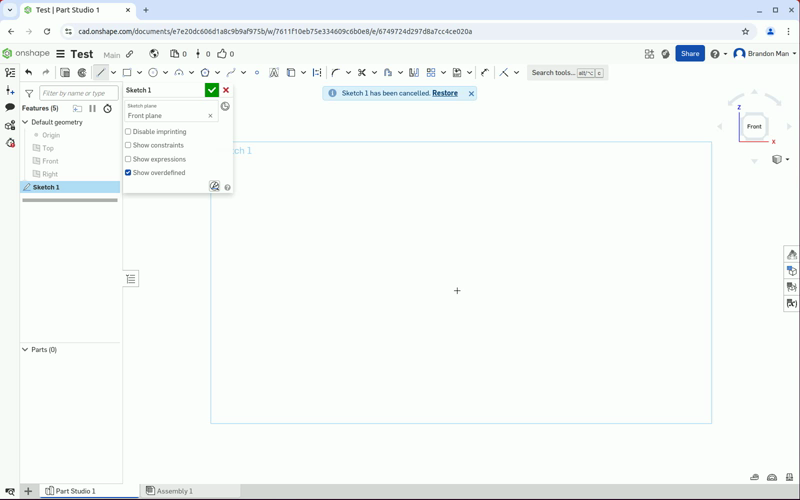
click(457, 290)
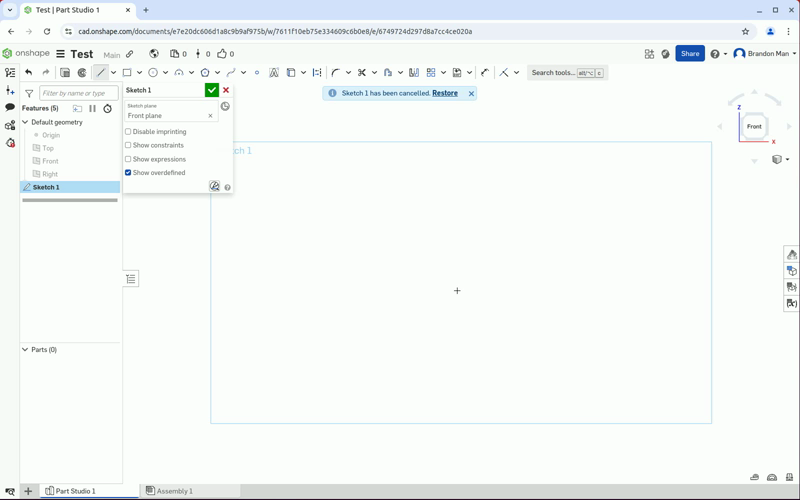
key_up(shift)
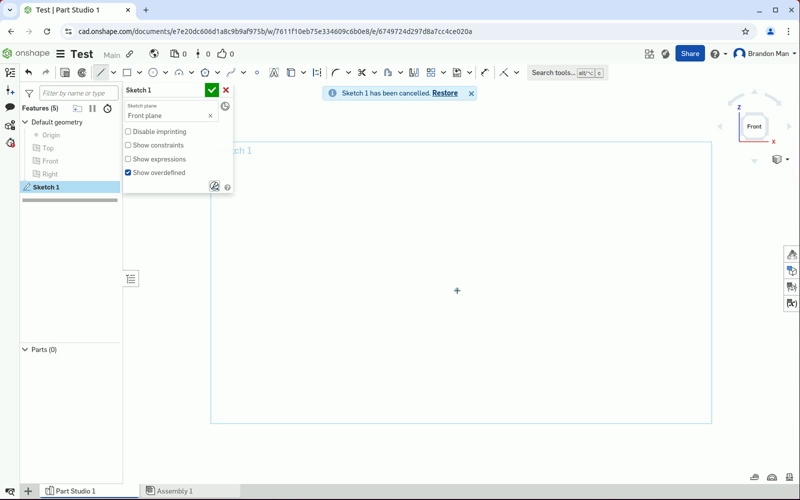
key_down(shift)
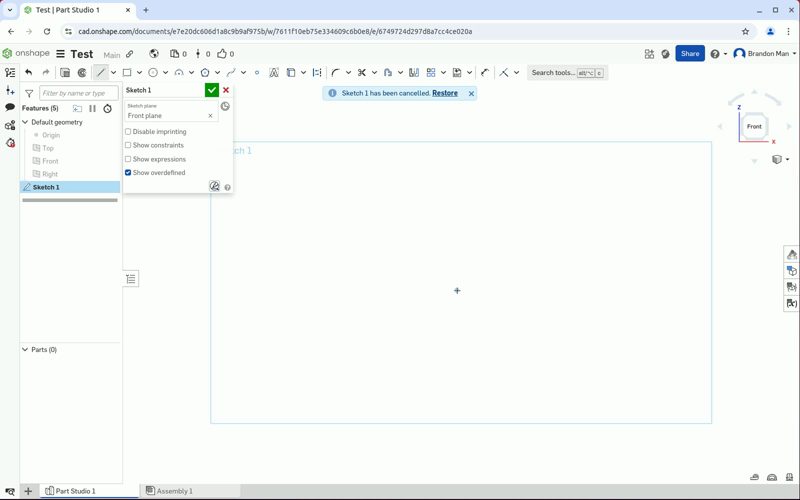
mouse_move(487, 290)
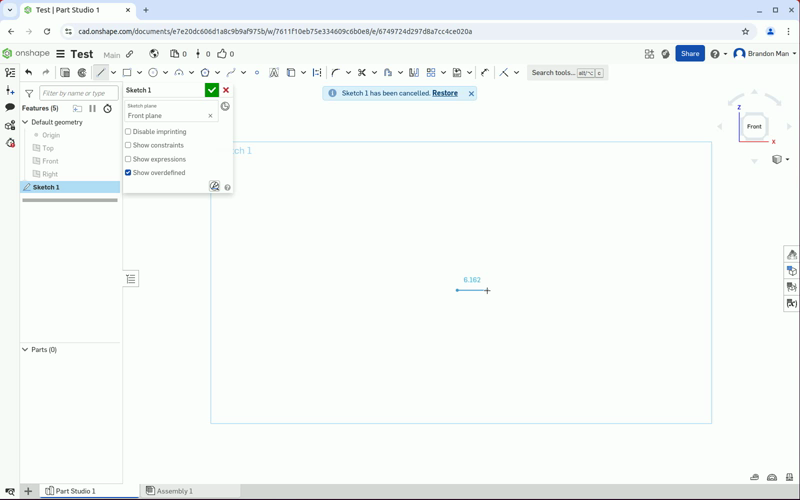
mouse_move(464, 290)
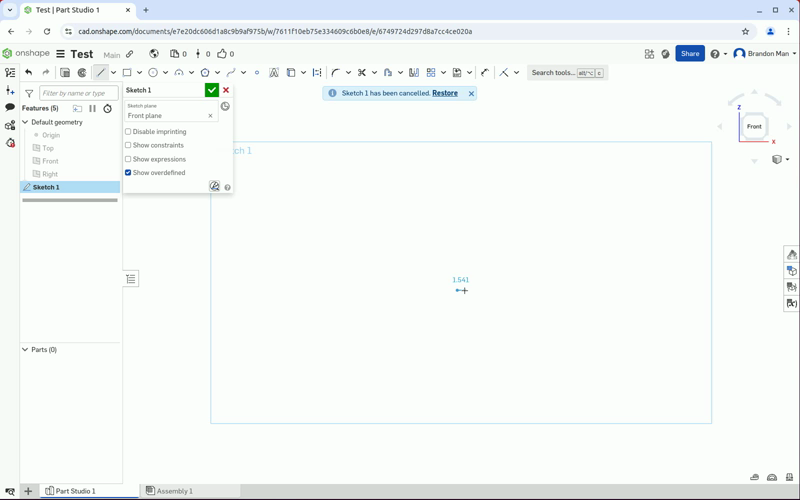
click(464, 290)
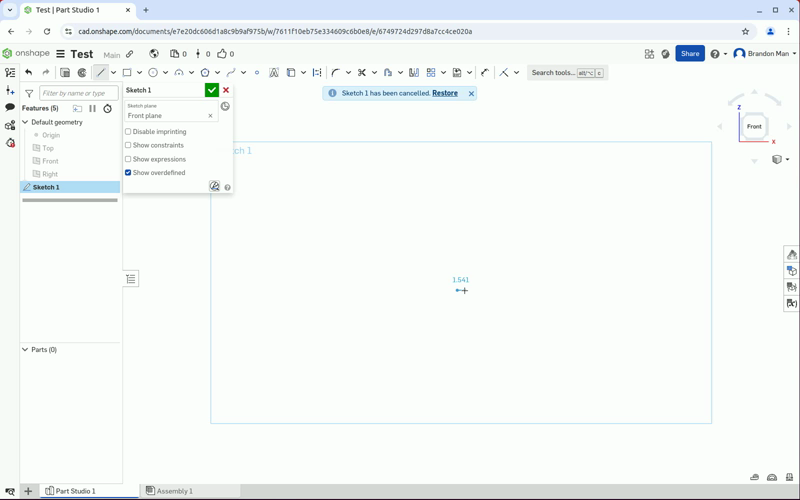
key_up(shift)
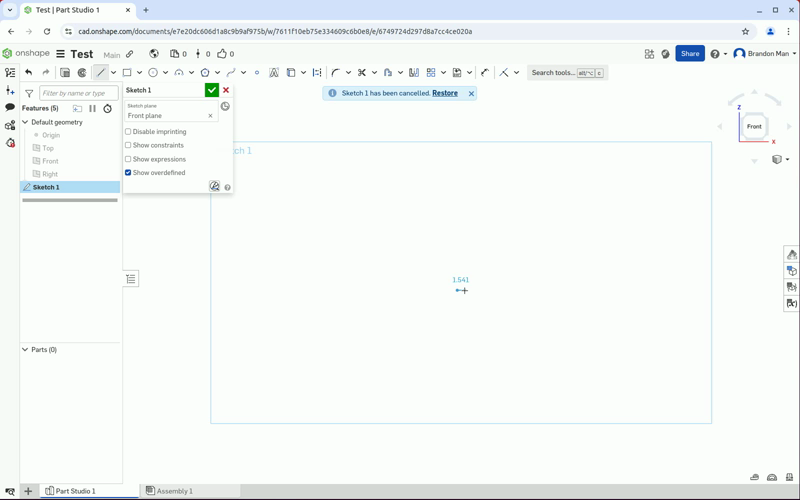
key_down(shift)
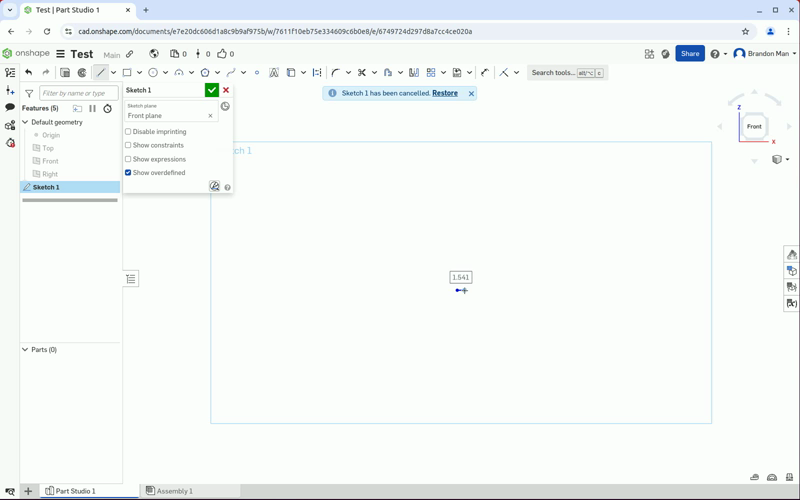
mouse_move(495, 290)
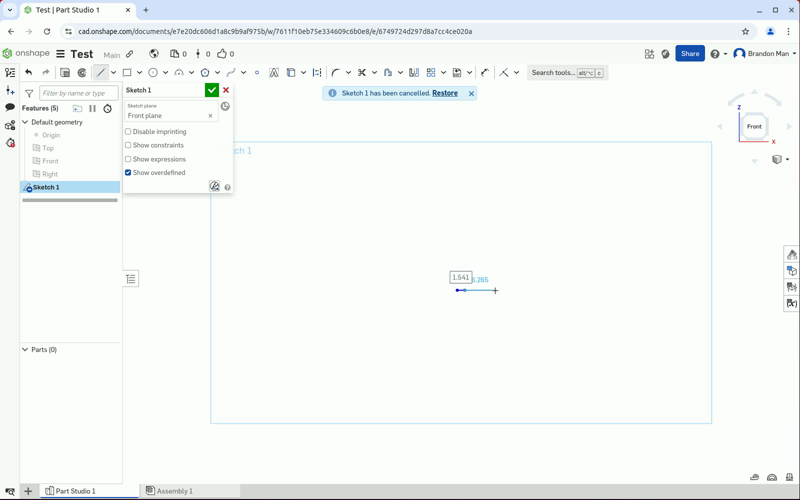
mouse_move(464, 276)
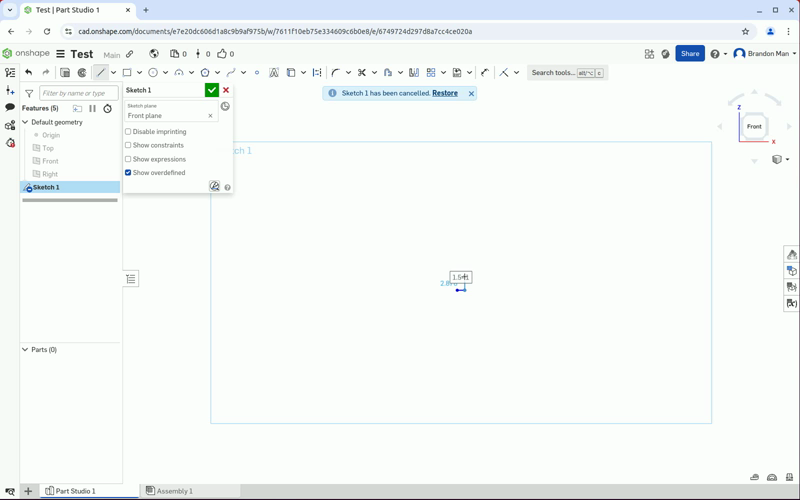
click(464, 276)
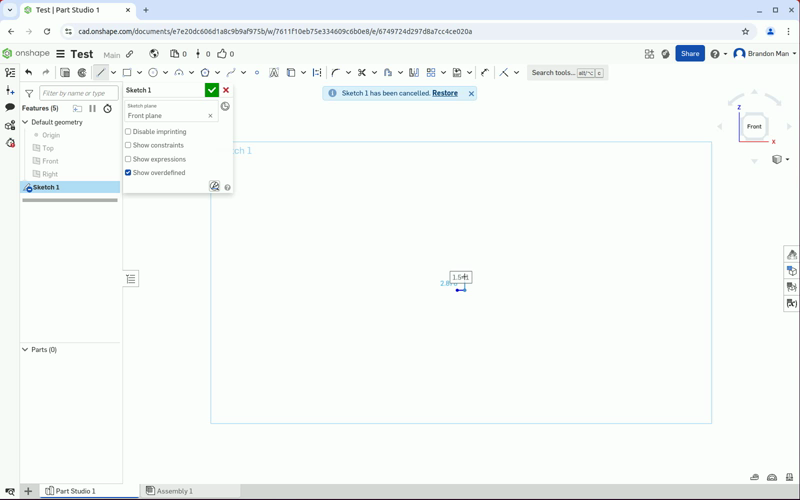
key_up(shift)
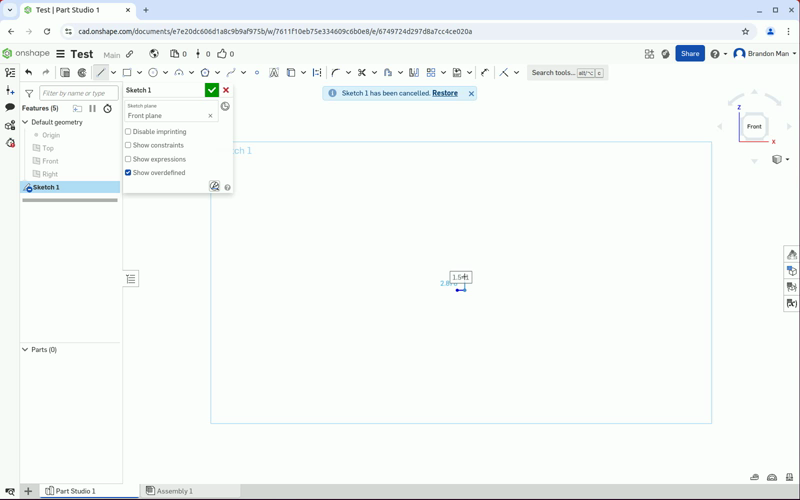
key_down(shift)
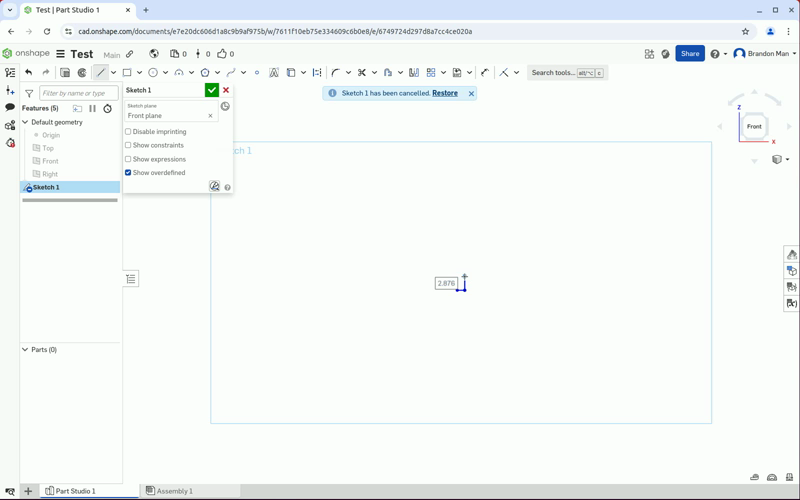
mouse_move(495, 276)
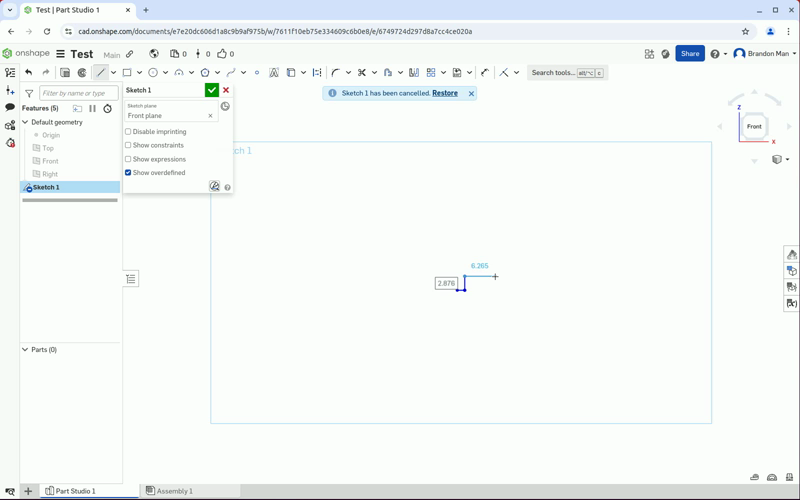
mouse_move(457, 276)
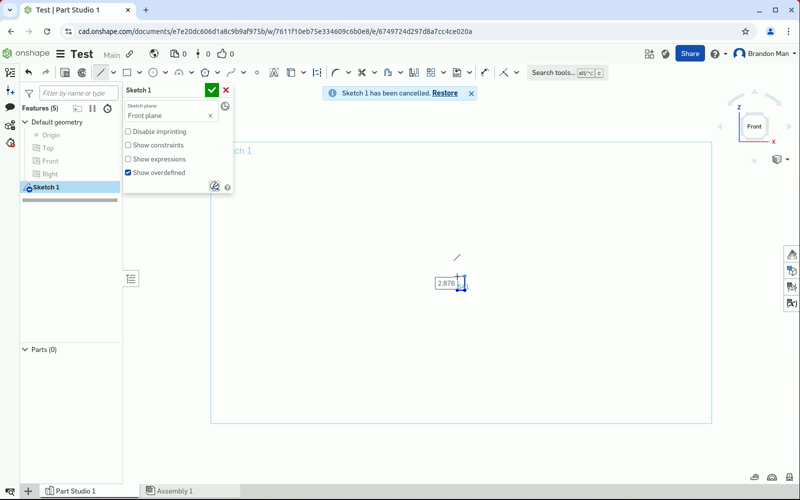
click(457, 276)
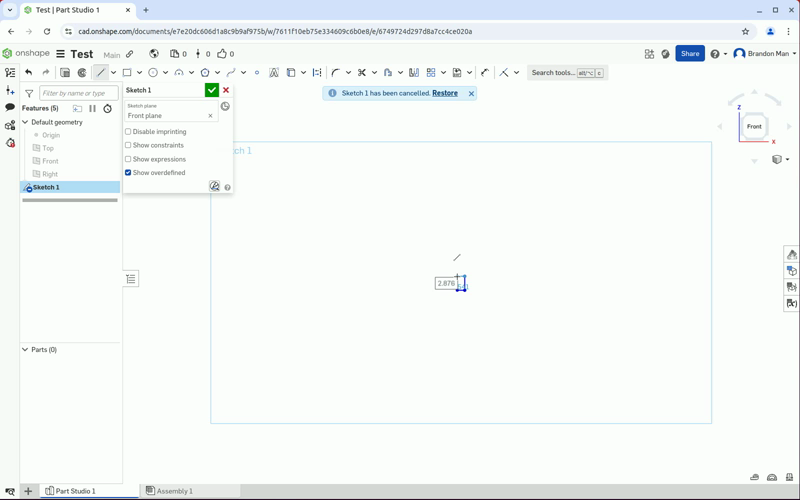
key_up(shift)
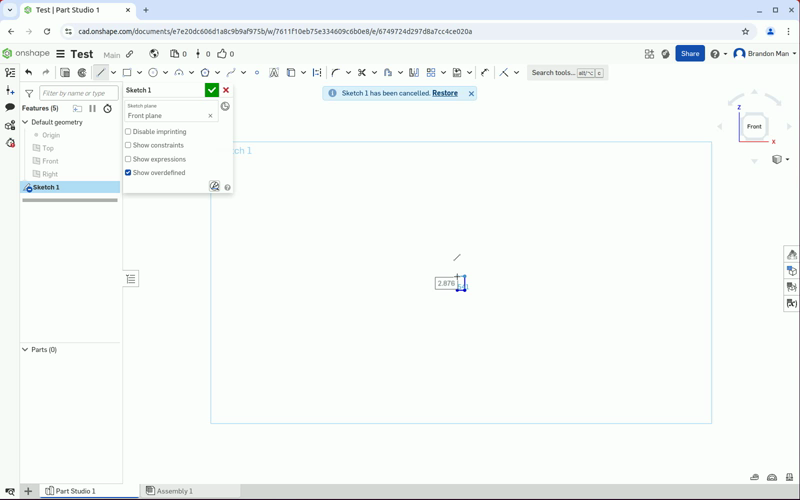
mouse_move(487, 276)
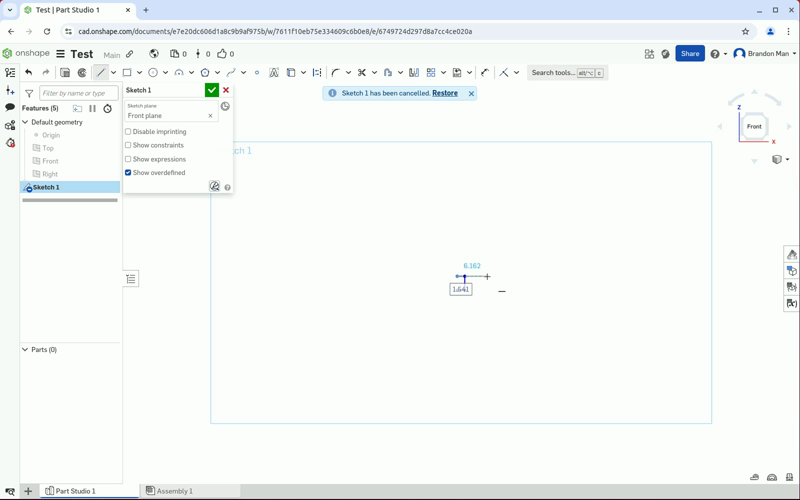
key_down(shift)
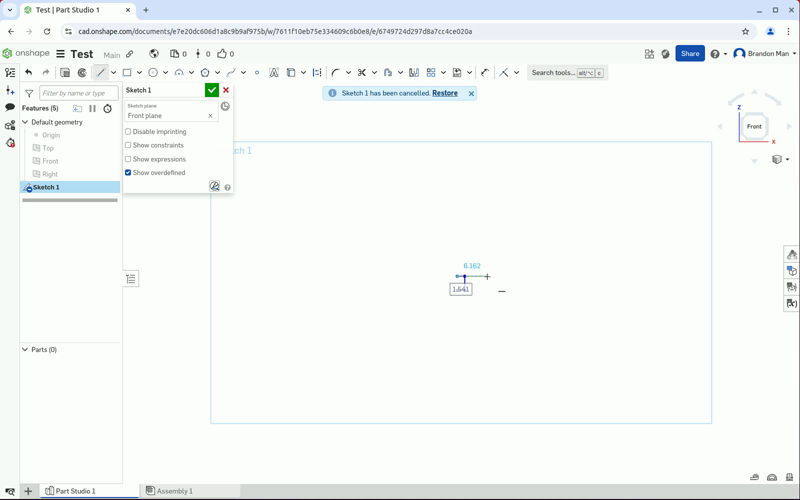
mouse_move(457, 290)
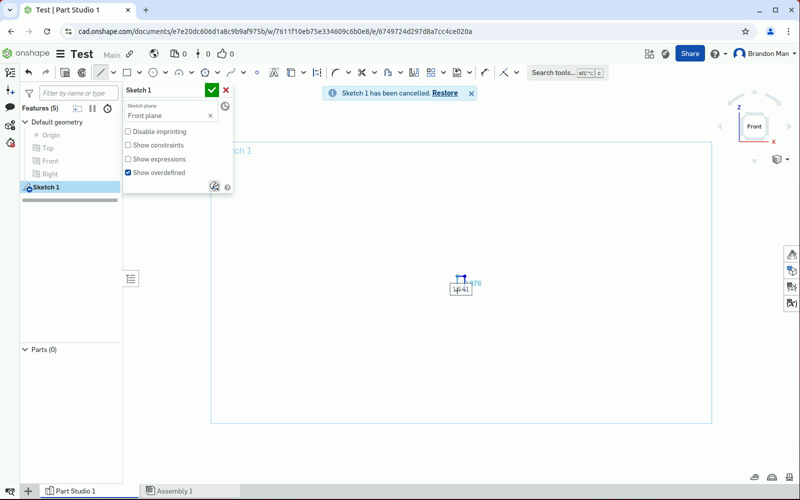
key_up(shift)
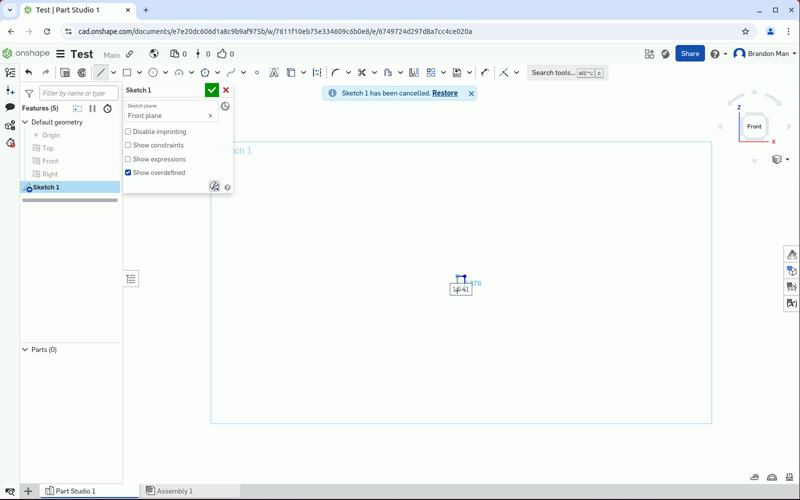
click(457, 290)
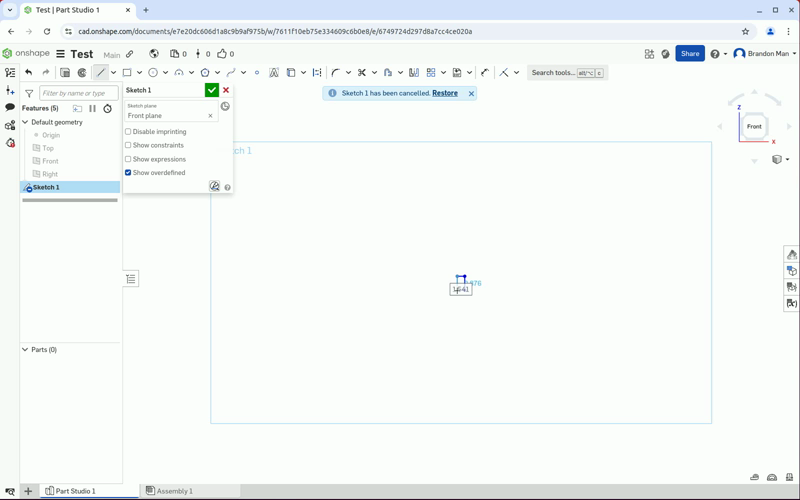
key(esc)
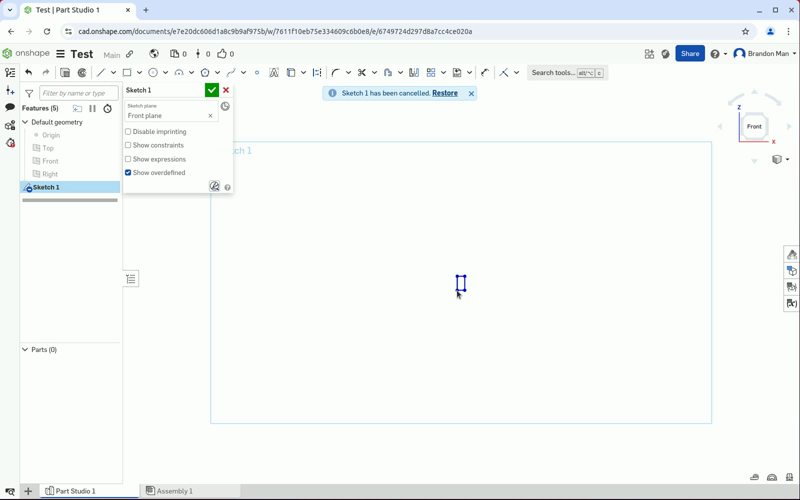
key(l)
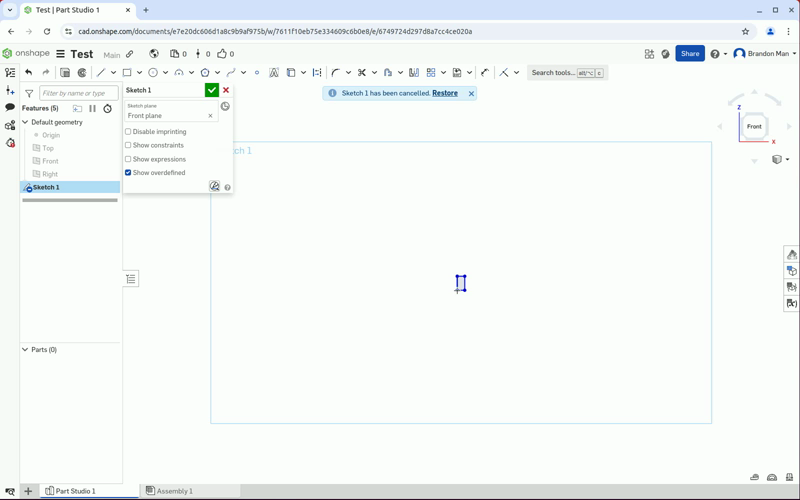
key_down(shift)
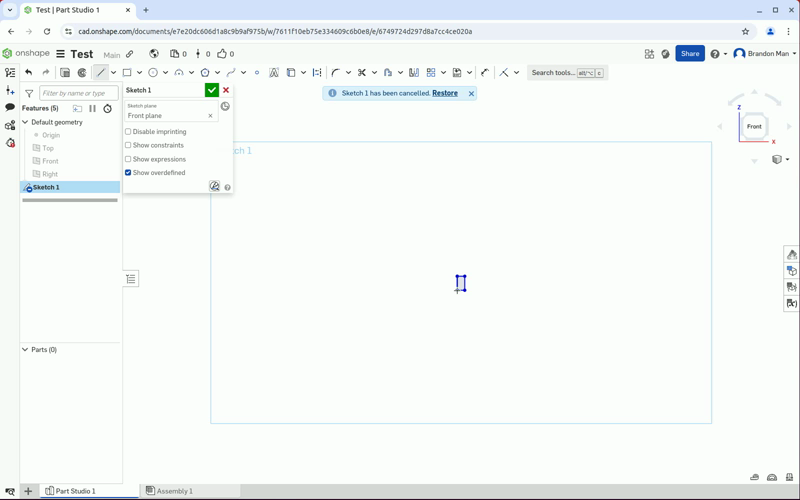
mouse_move(458, 289)
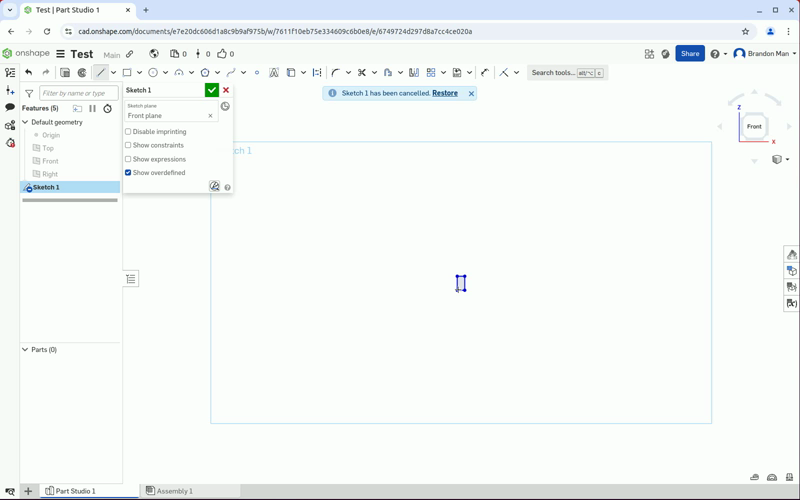
scroll(6)
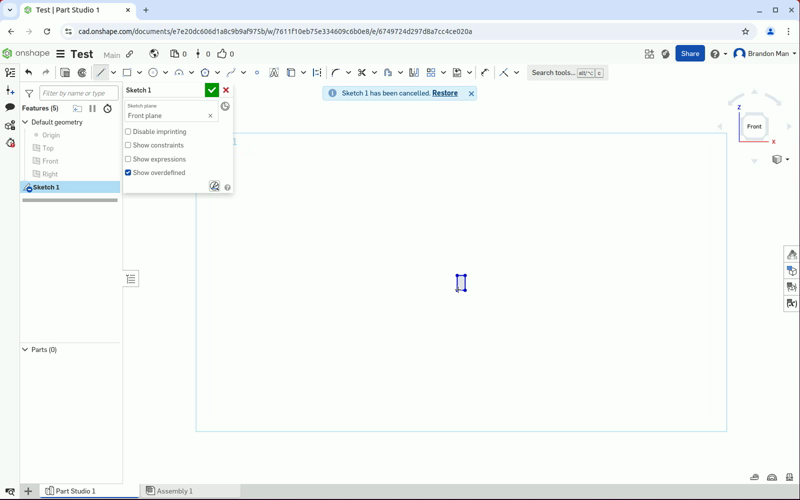
scroll(6)
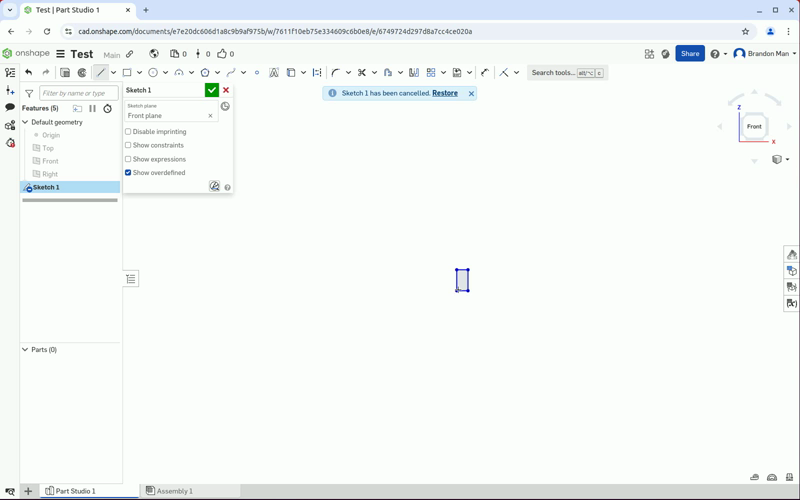
scroll(6)
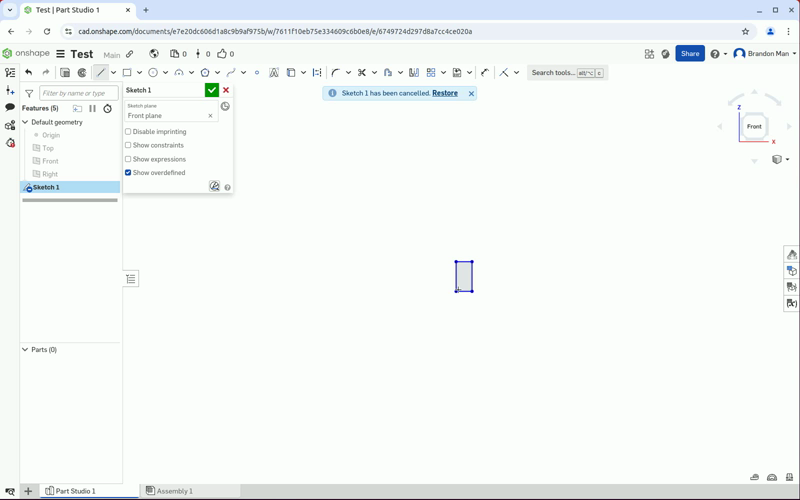
scroll(6)
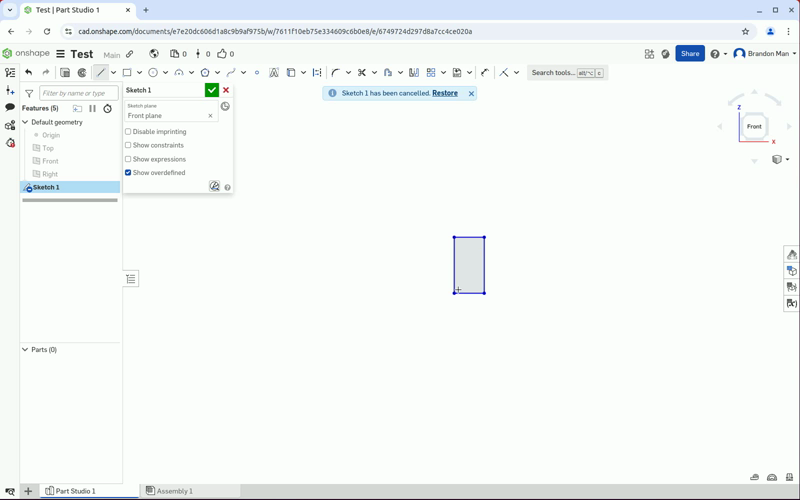
scroll(6)
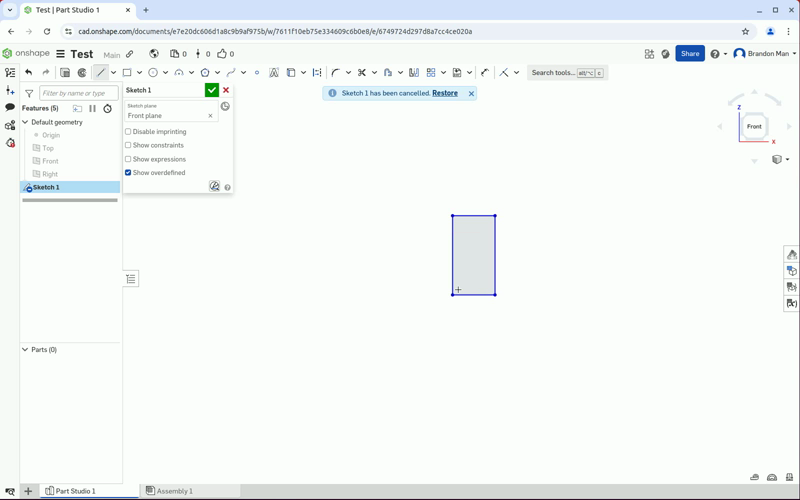
scroll(6)
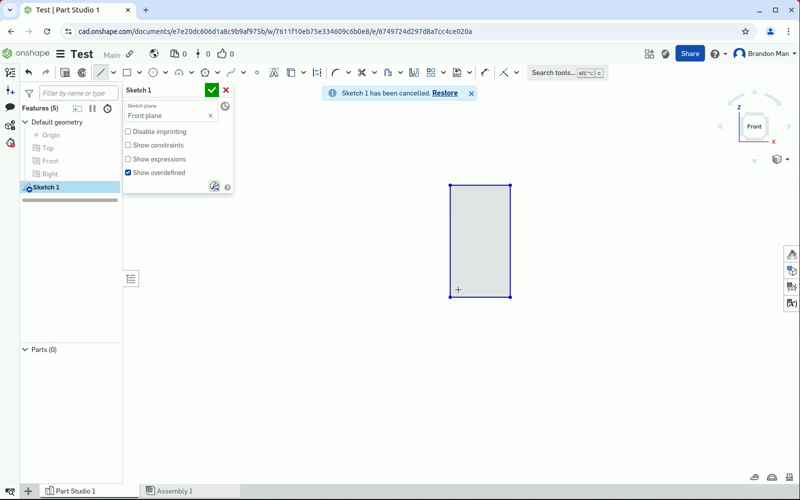
scroll(6)
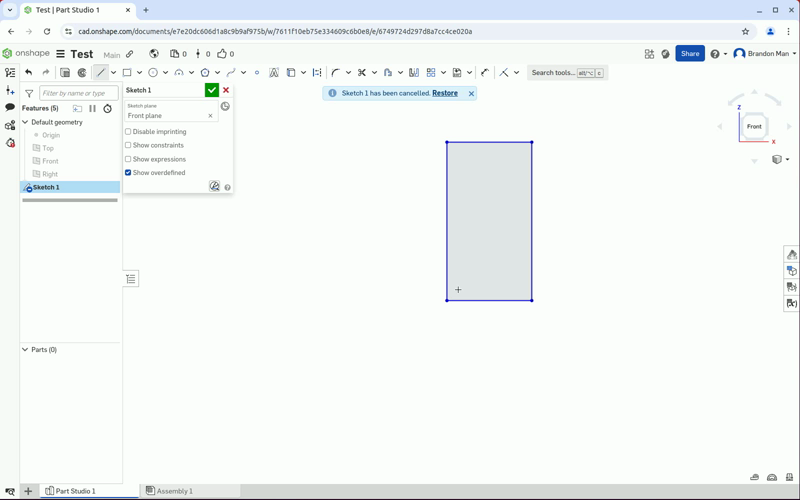
click(458, 289)
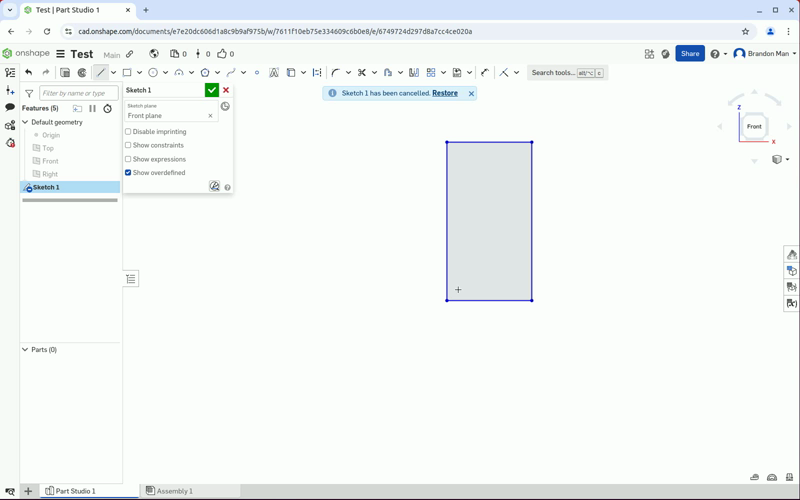
scroll(-6)
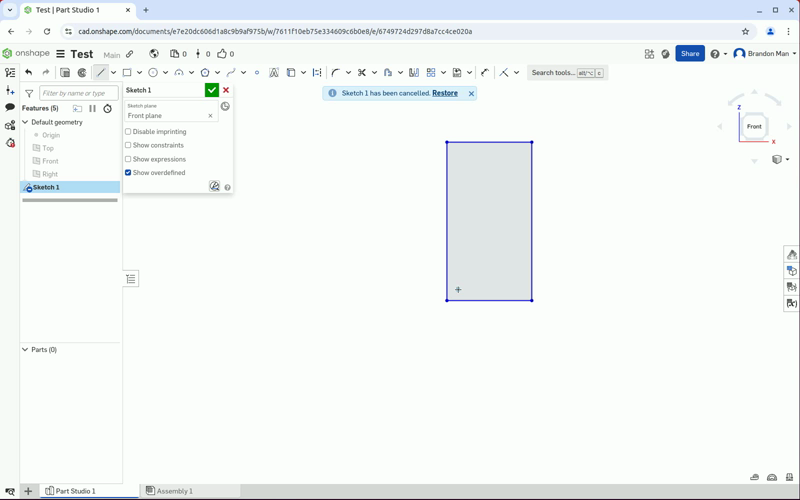
scroll(-6)
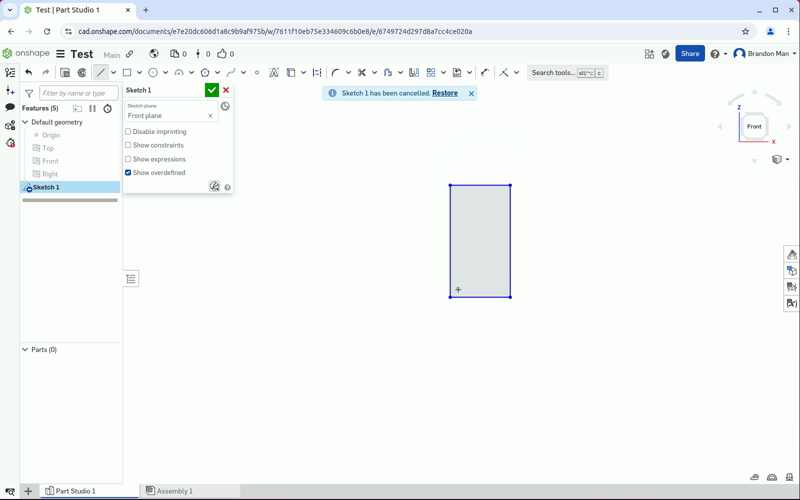
scroll(-6)
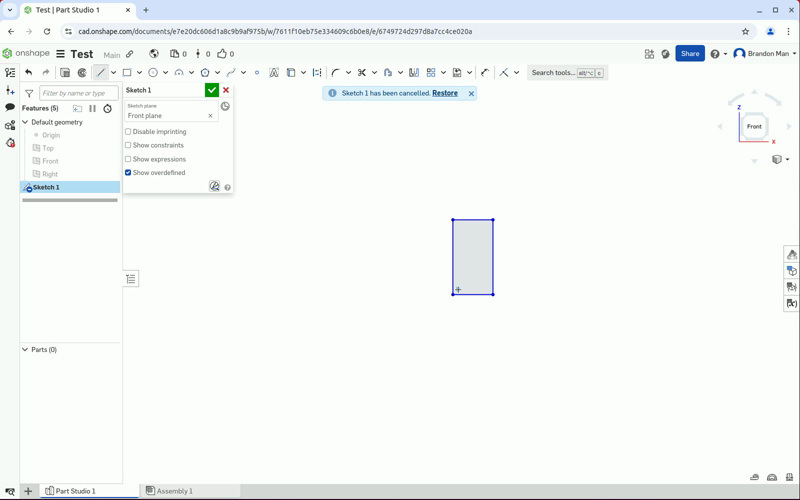
scroll(-6)
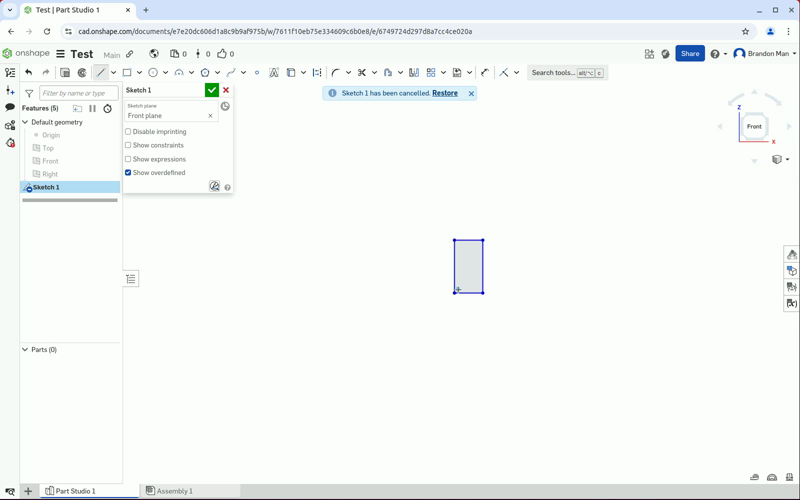
scroll(-6)
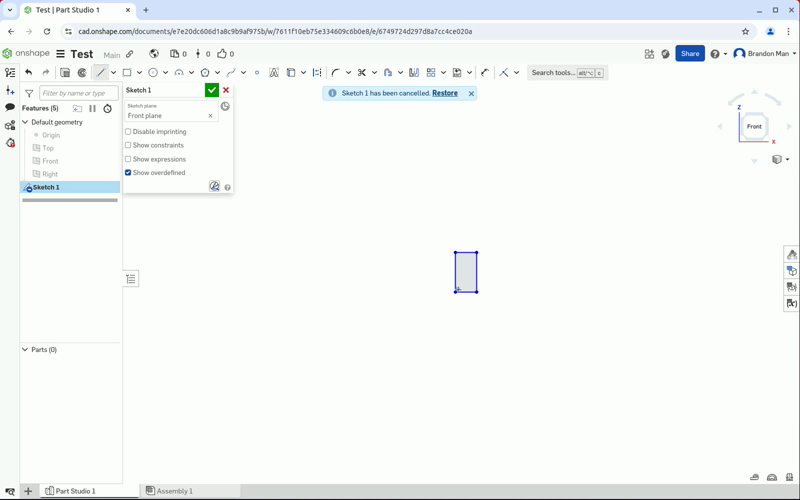
scroll(-6)
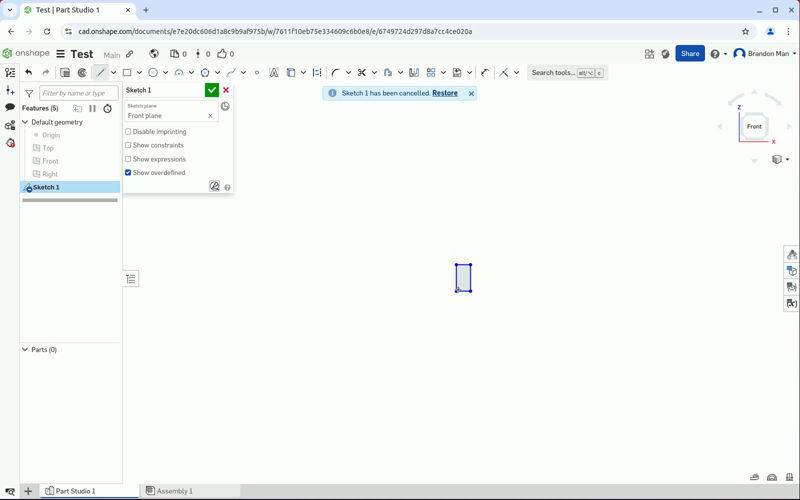
scroll(-6)
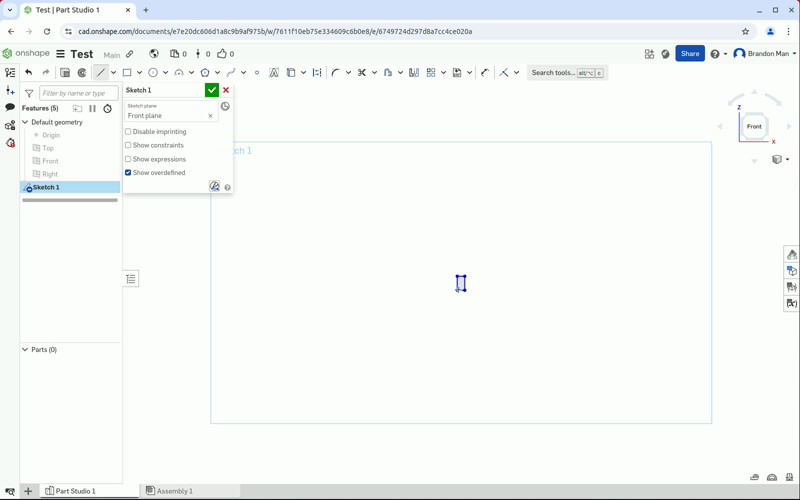
key_up(shift)
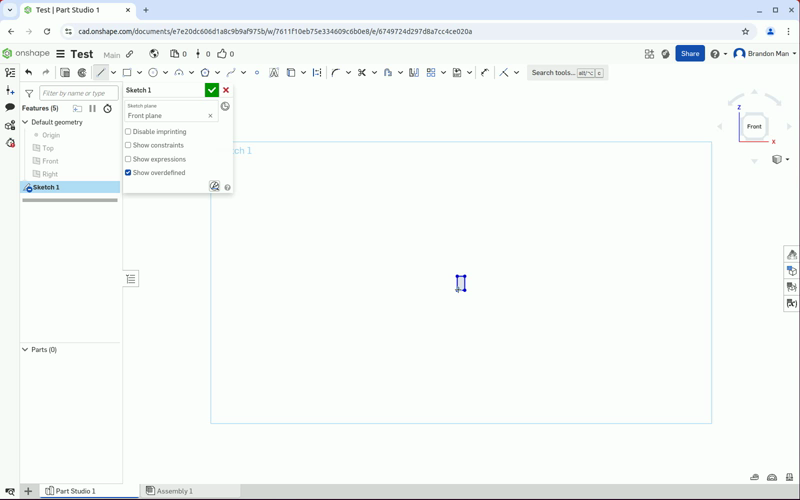
key_down(shift)
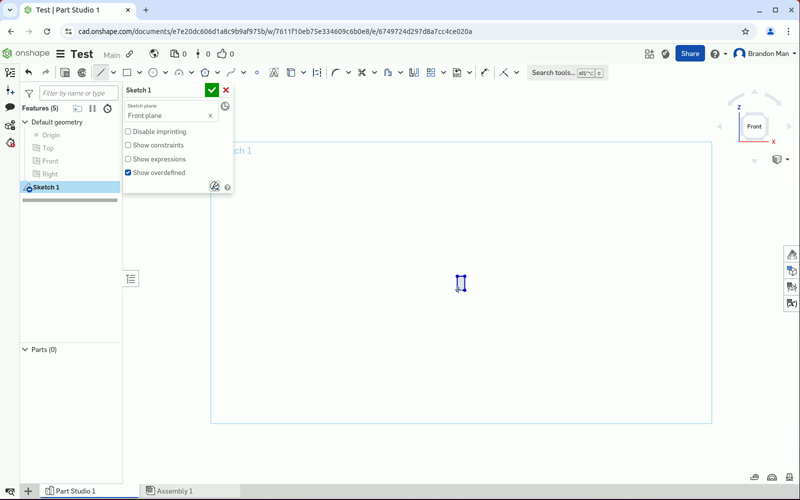
mouse_move(488, 289)
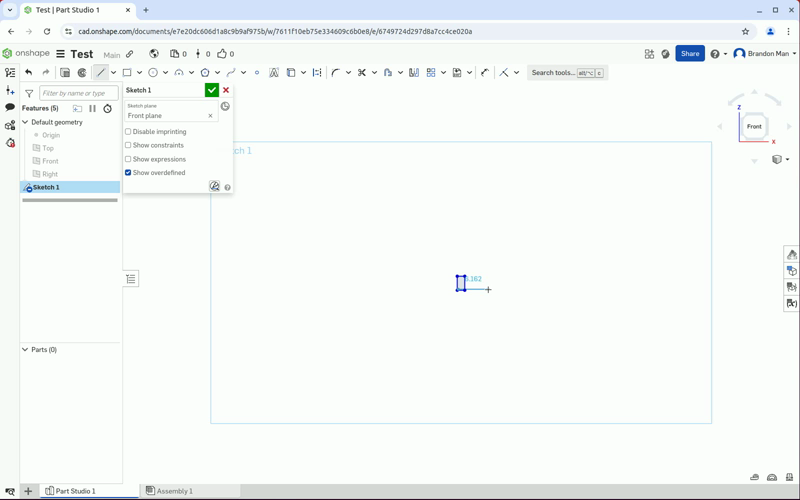
mouse_move(464, 289)
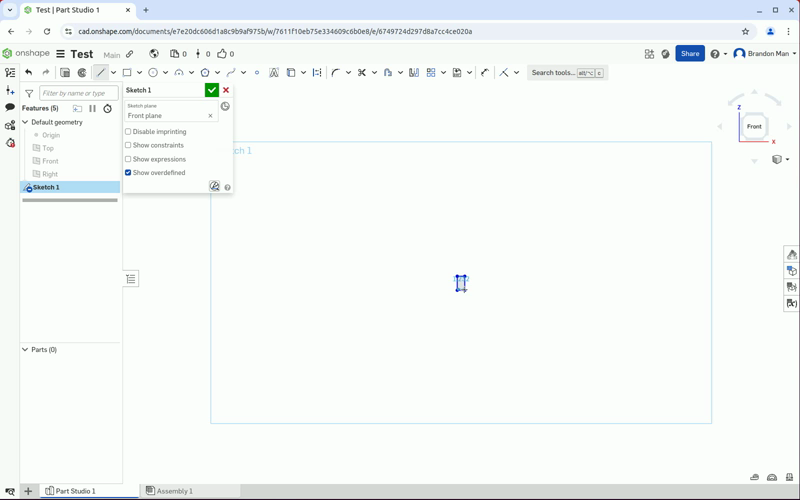
scroll(6)
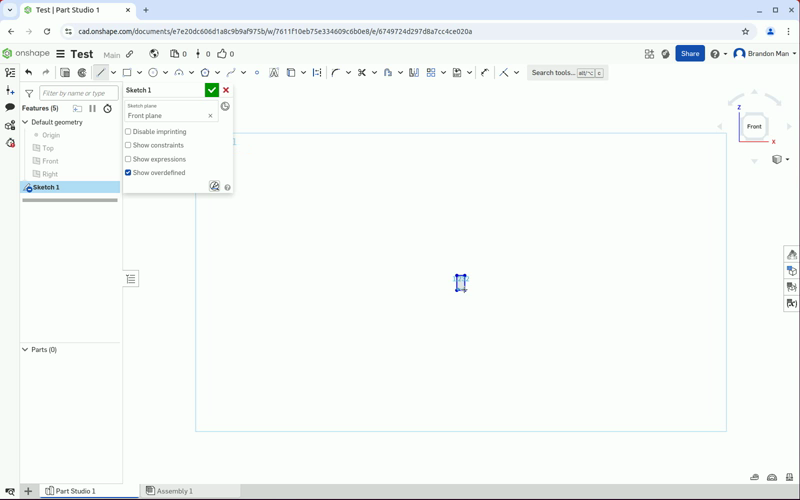
scroll(6)
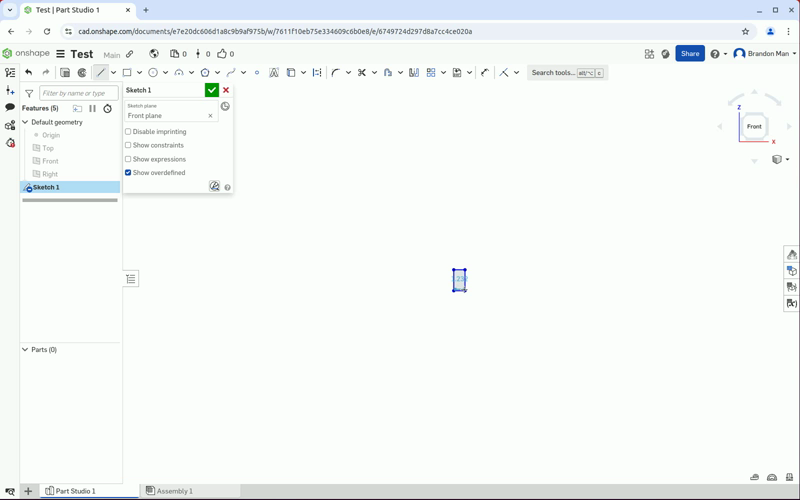
scroll(6)
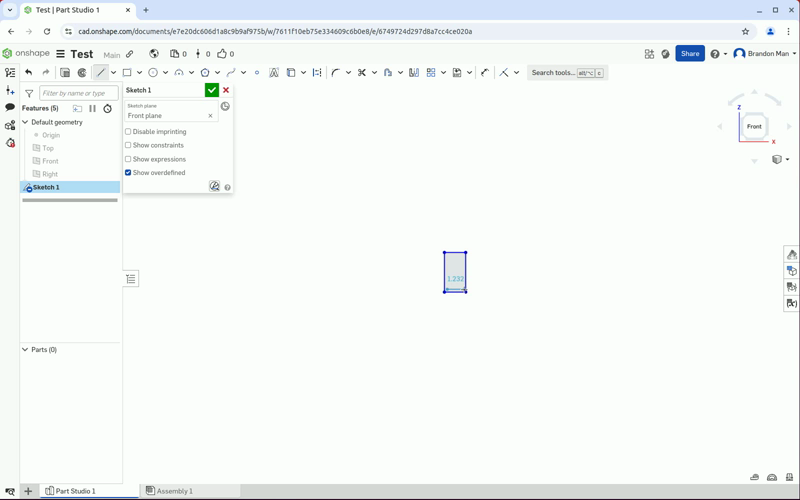
scroll(6)
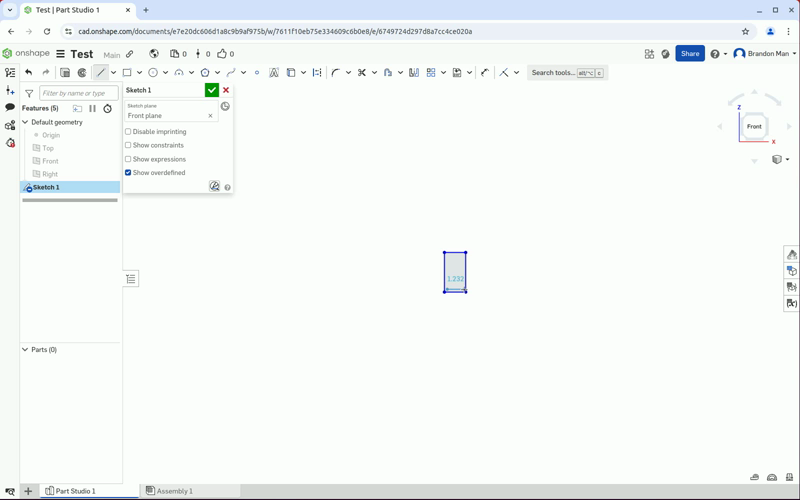
scroll(6)
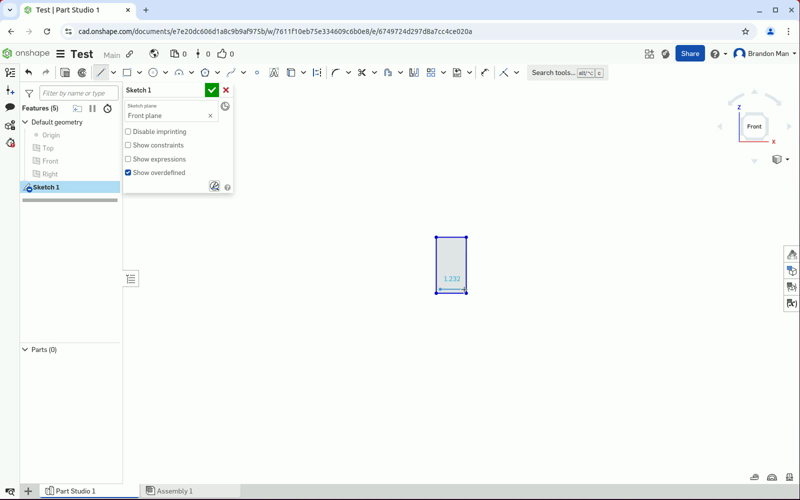
scroll(6)
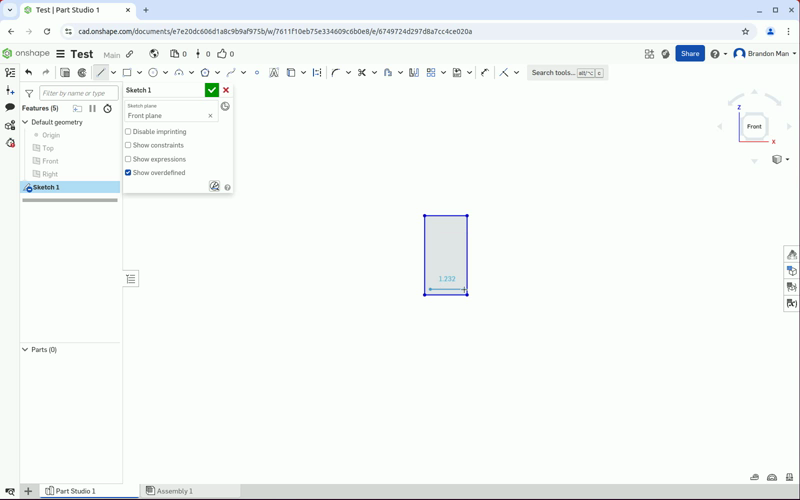
scroll(6)
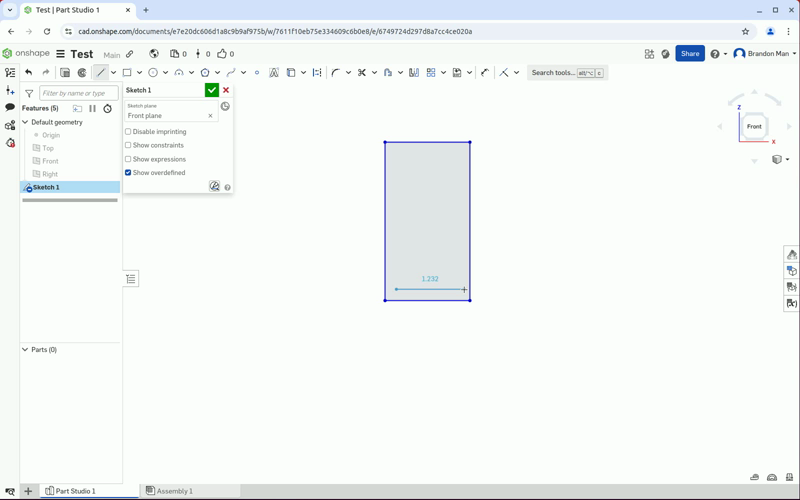
click(464, 289)
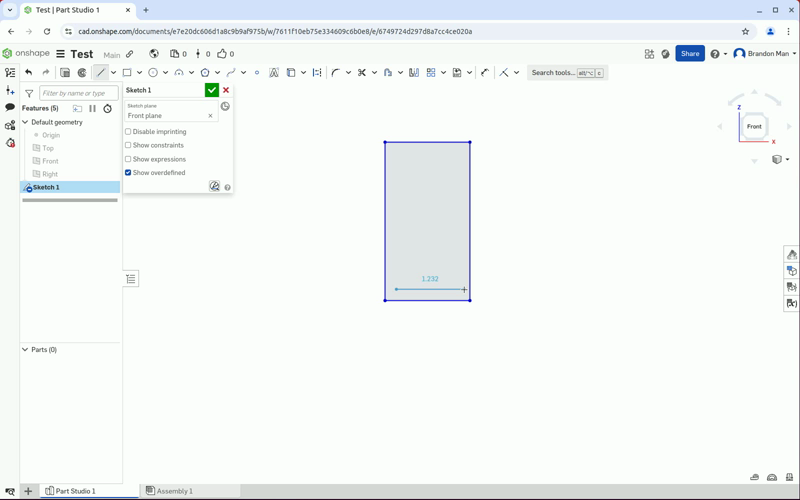
scroll(-6)
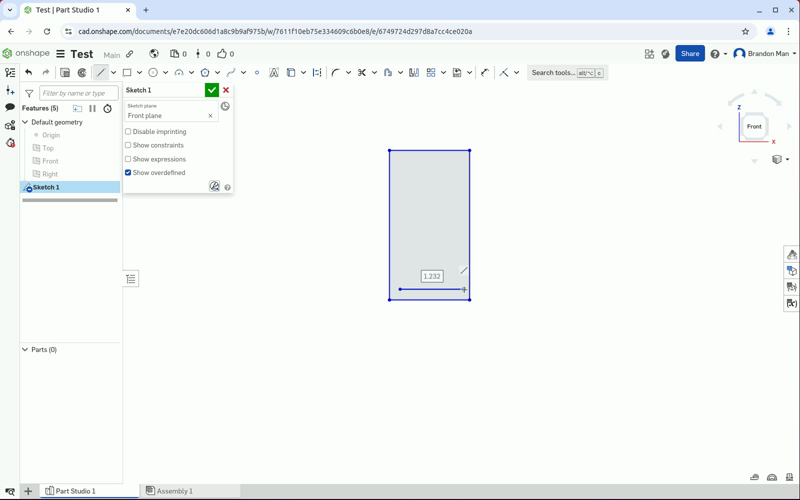
scroll(-6)
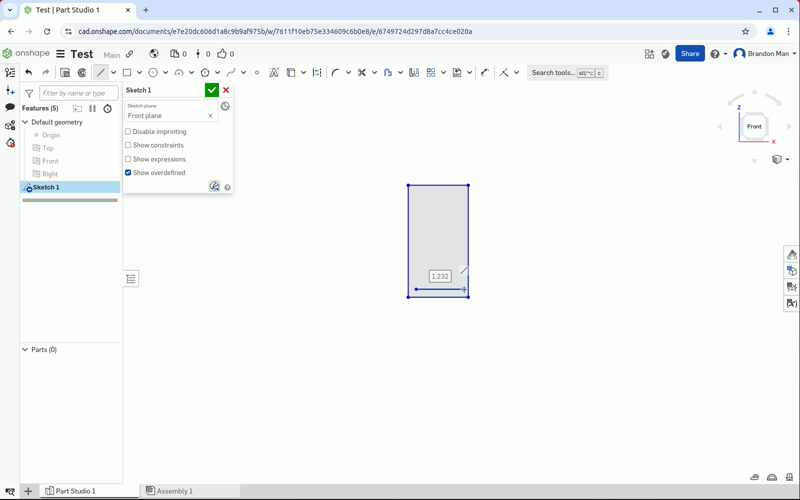
scroll(-6)
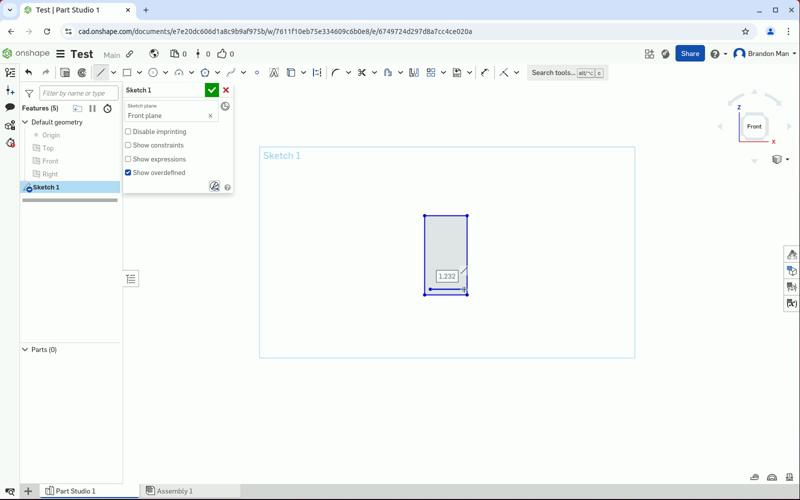
scroll(-6)
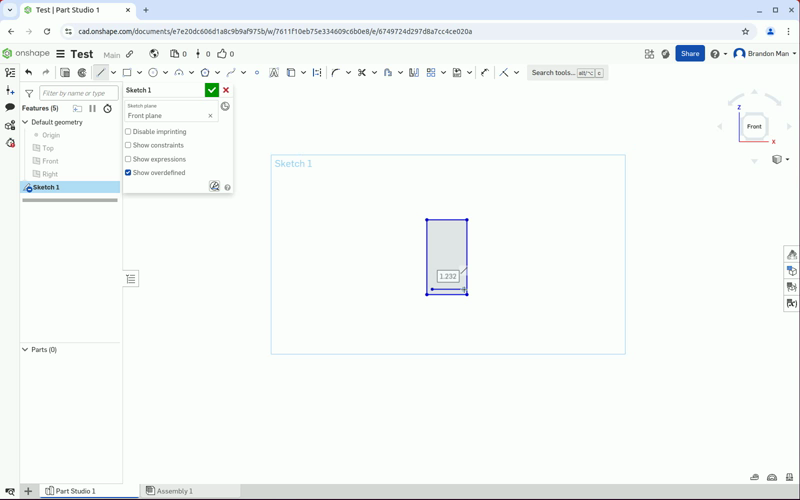
scroll(-6)
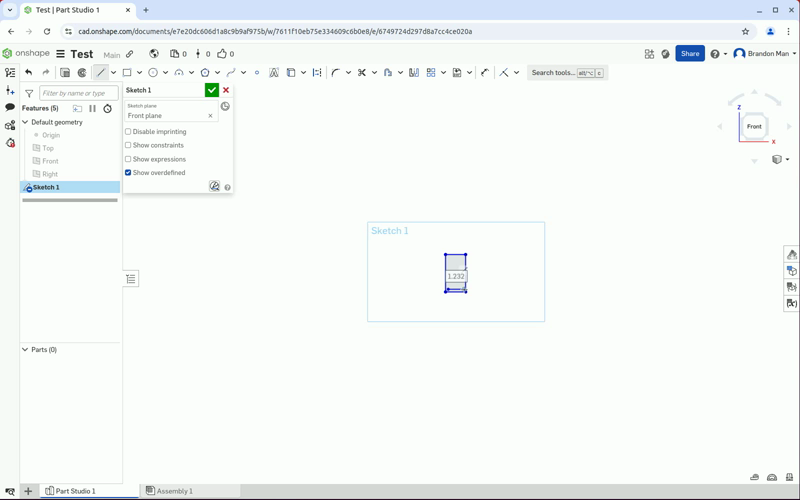
scroll(-6)
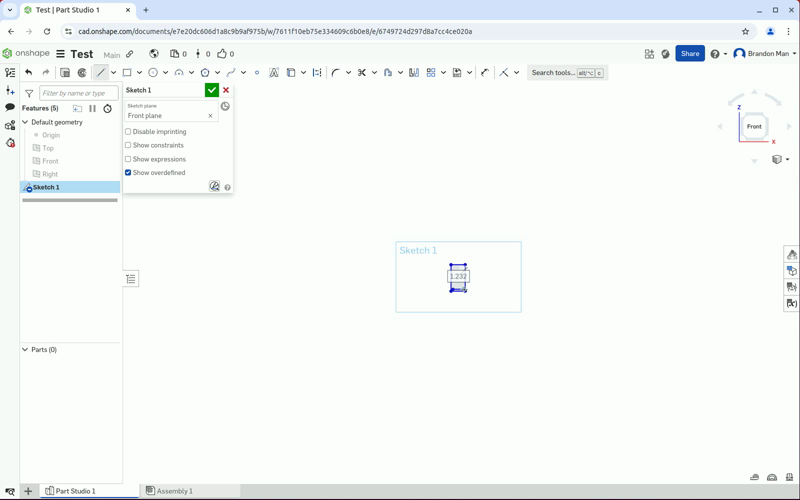
scroll(-6)
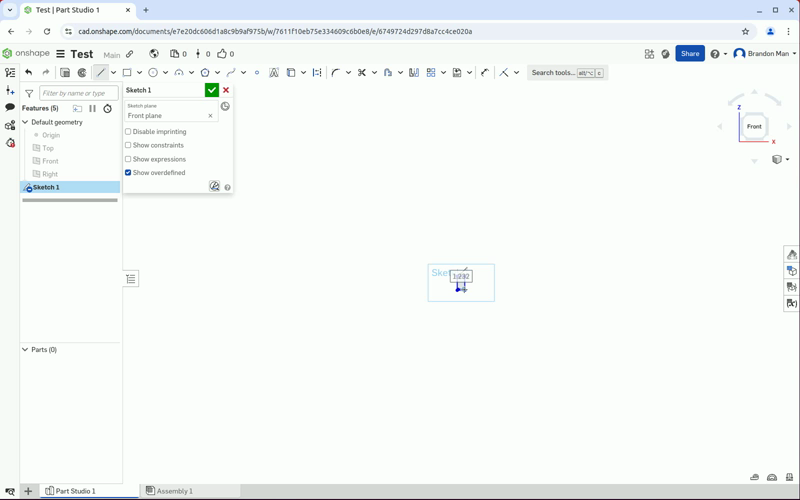
key_up(shift)
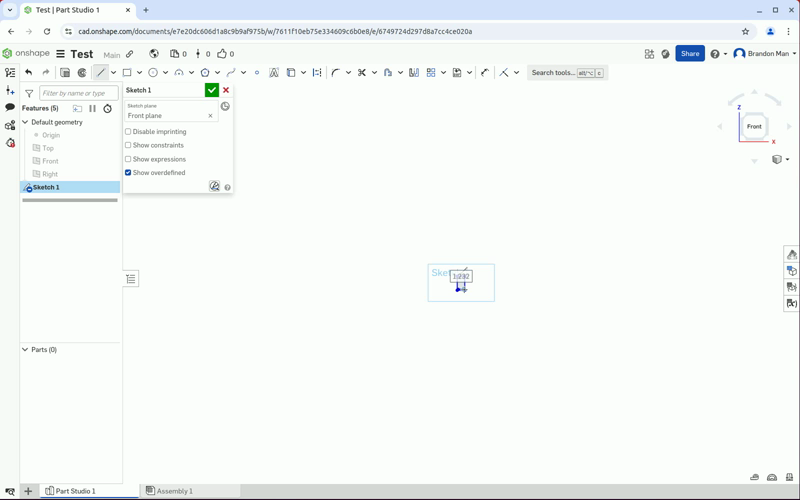
key_down(shift)
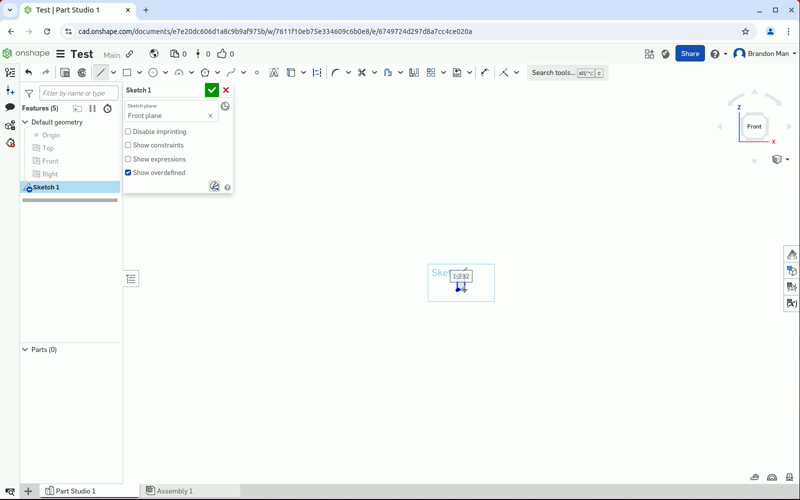
mouse_move(494, 289)
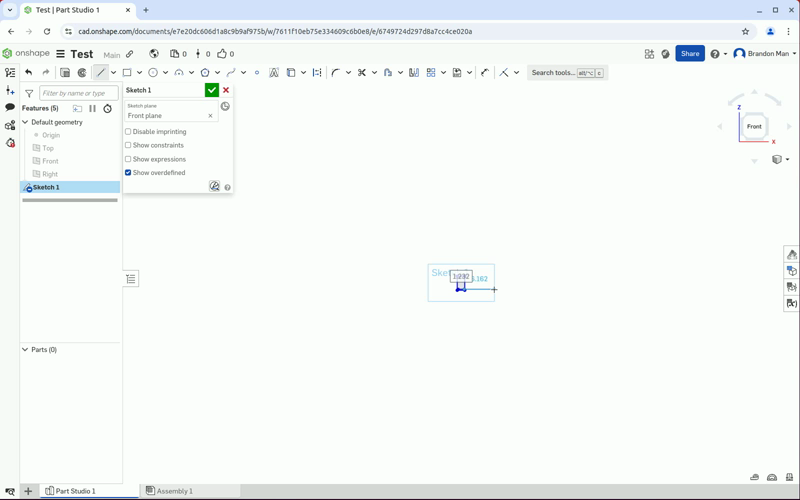
mouse_move(464, 276)
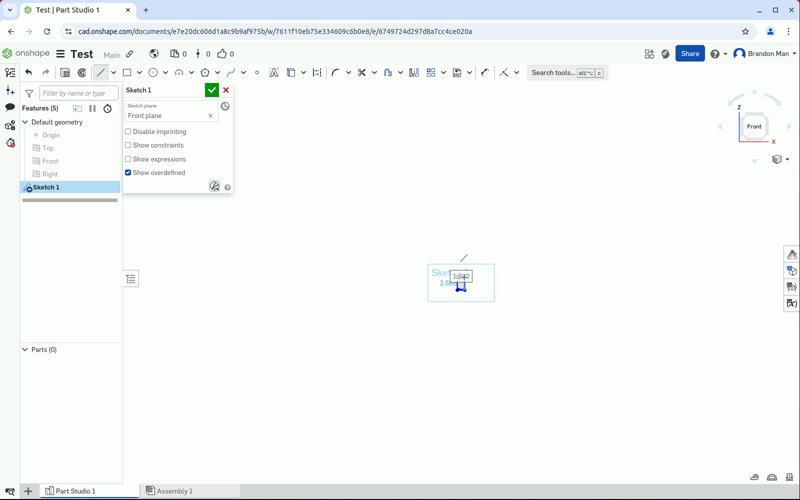
scroll(6)
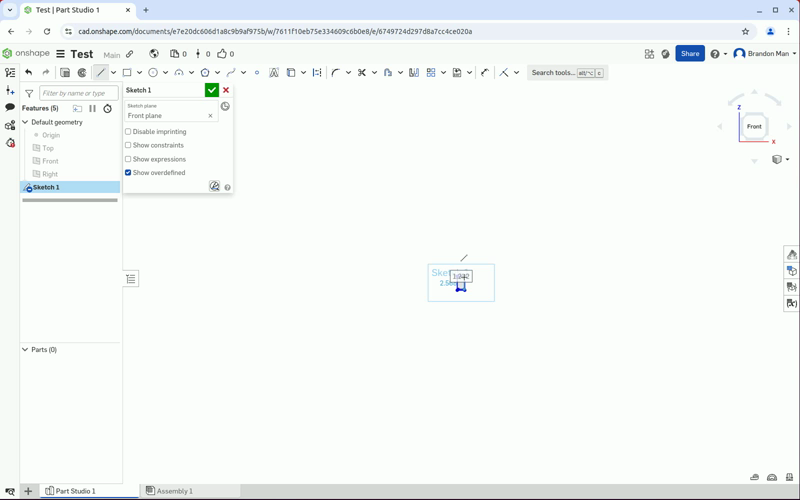
scroll(6)
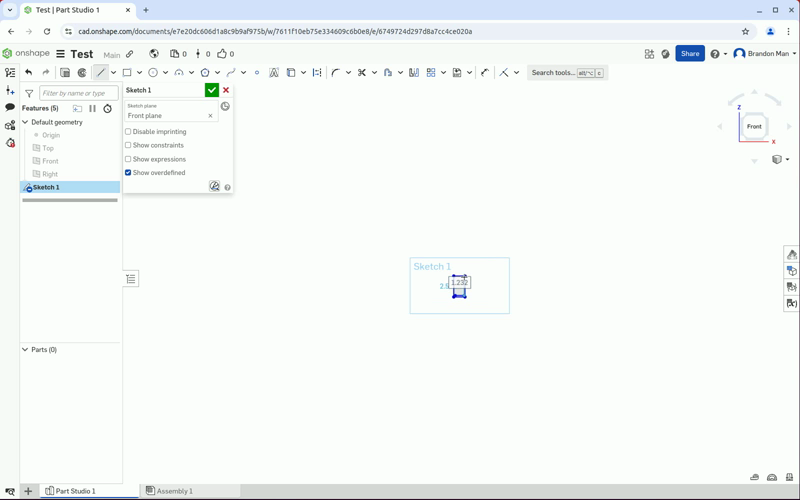
scroll(6)
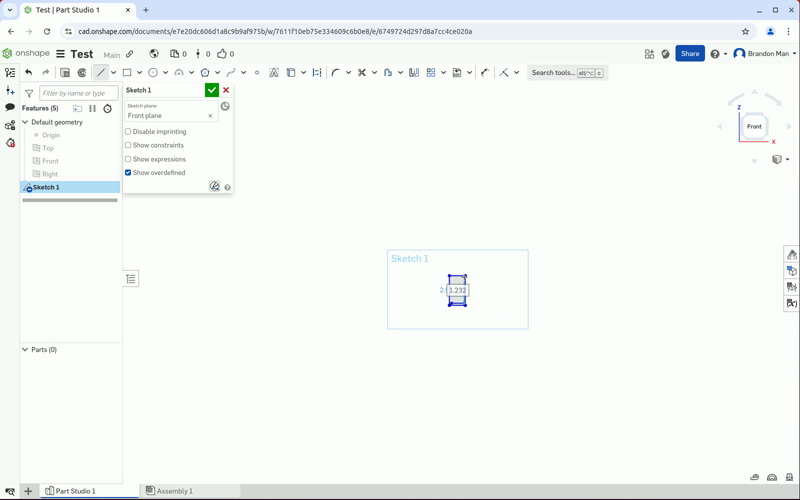
scroll(6)
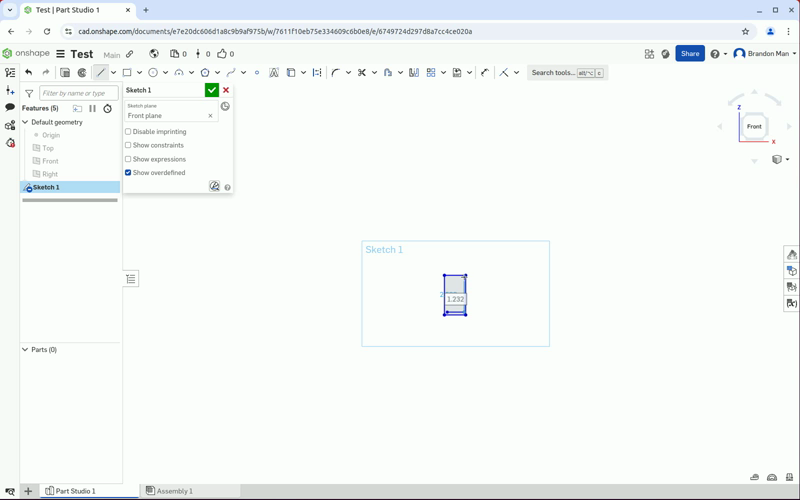
scroll(6)
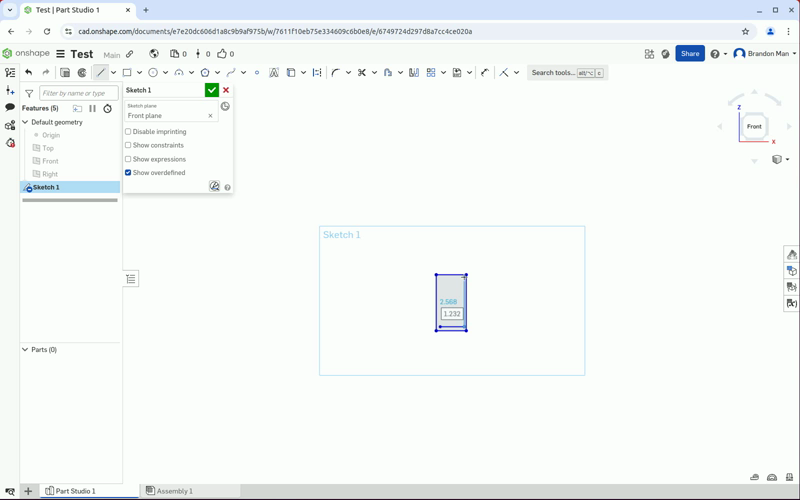
scroll(6)
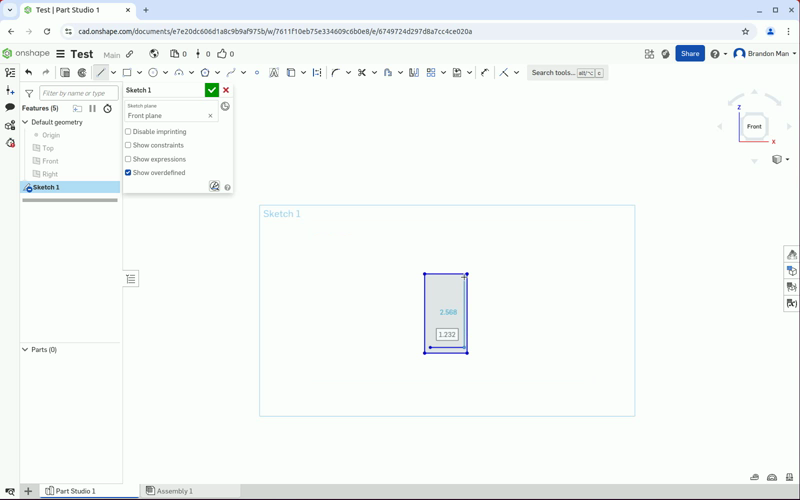
scroll(6)
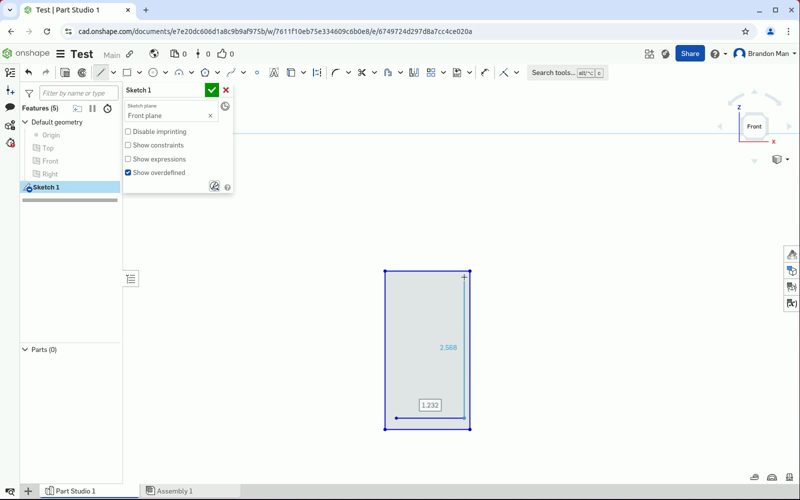
click(464, 276)
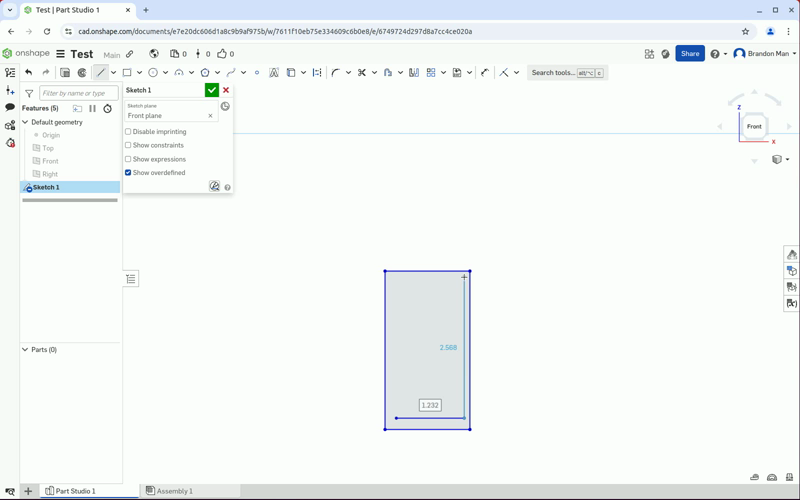
scroll(-6)
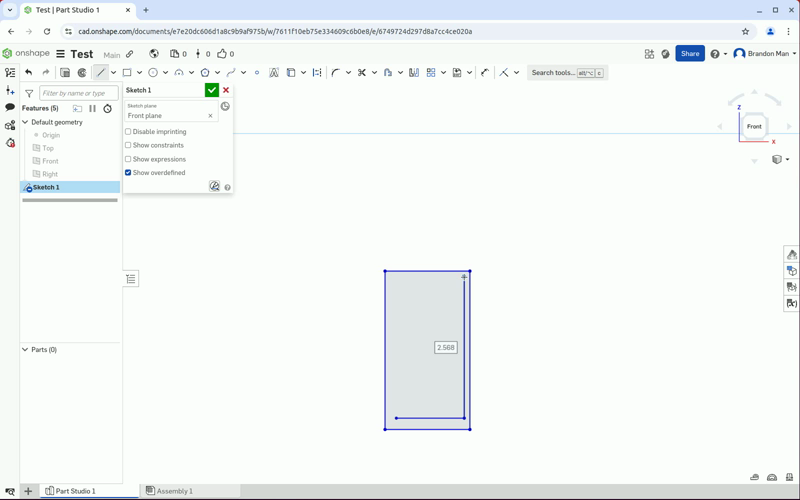
scroll(-6)
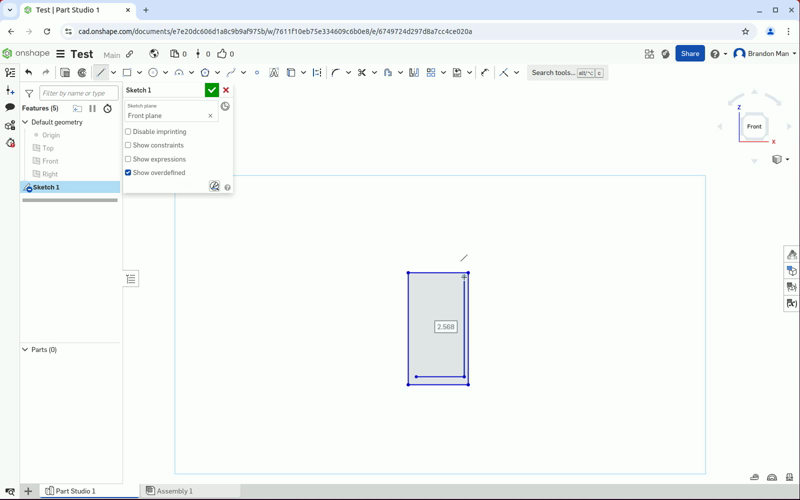
scroll(-6)
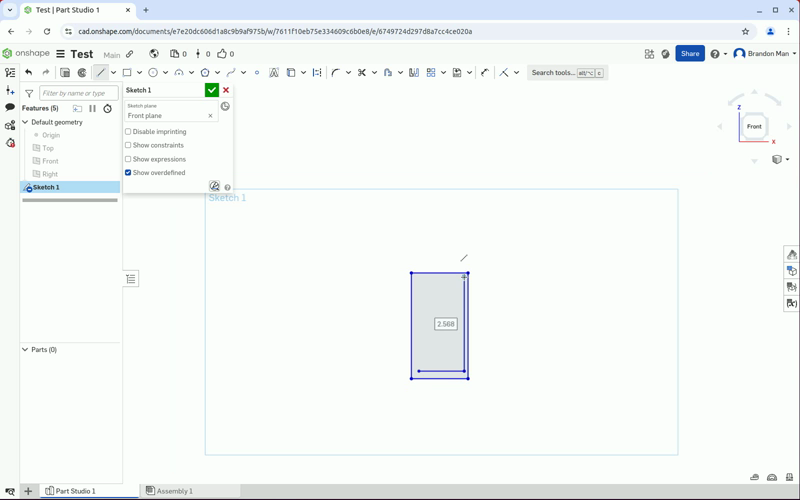
scroll(-6)
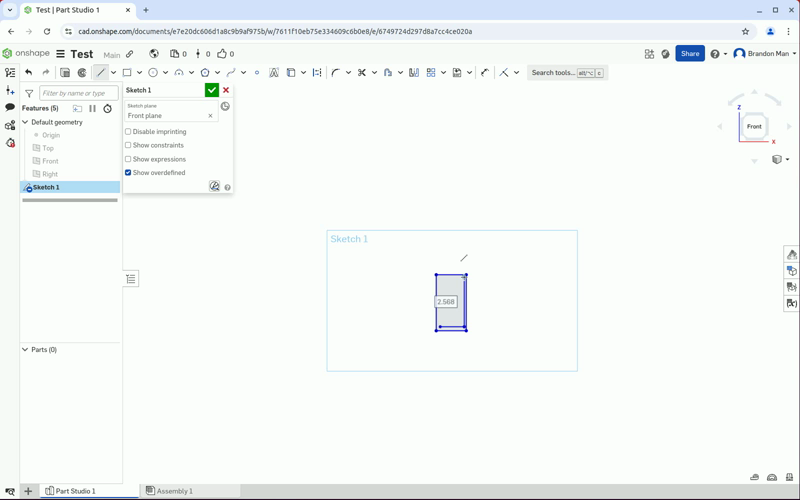
scroll(-6)
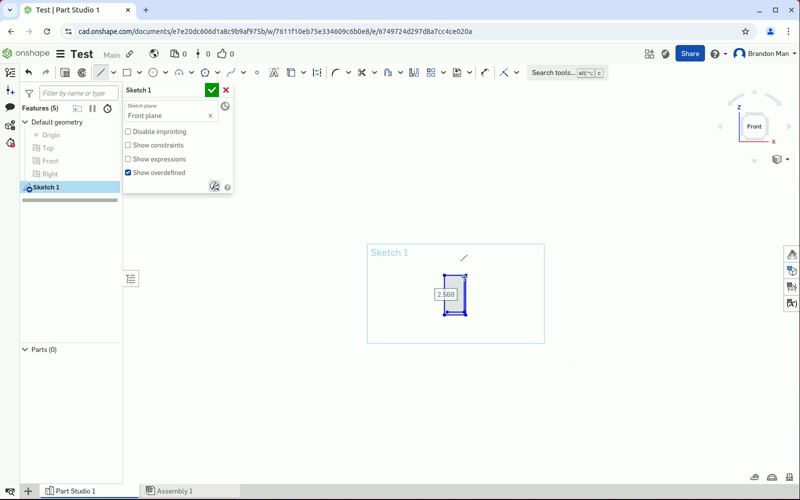
scroll(-6)
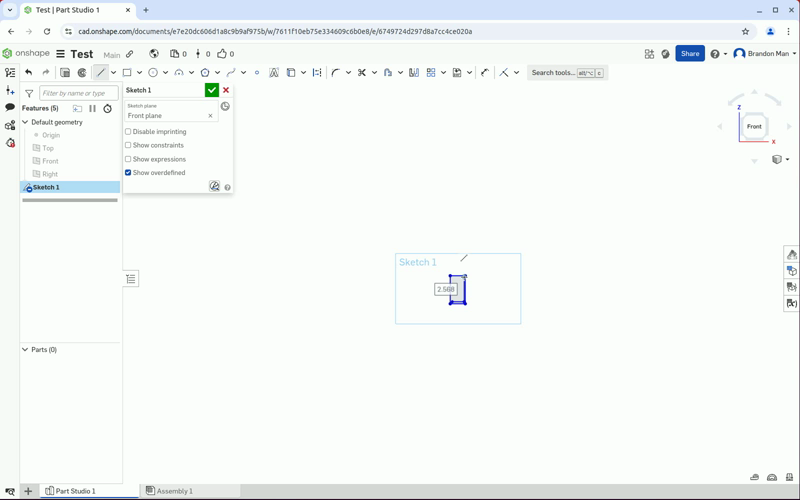
scroll(-6)
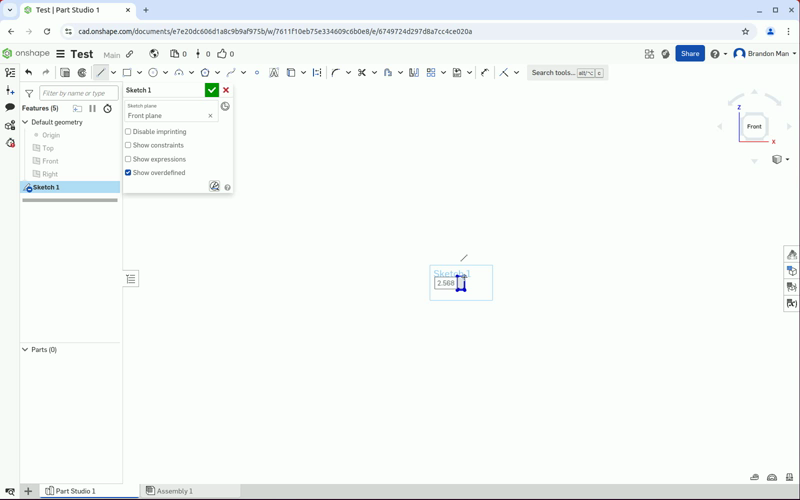
key_up(shift)
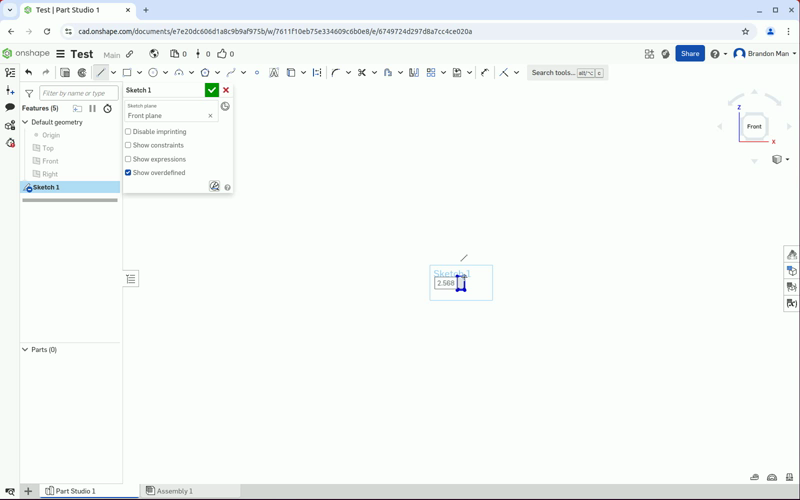
key_down(shift)
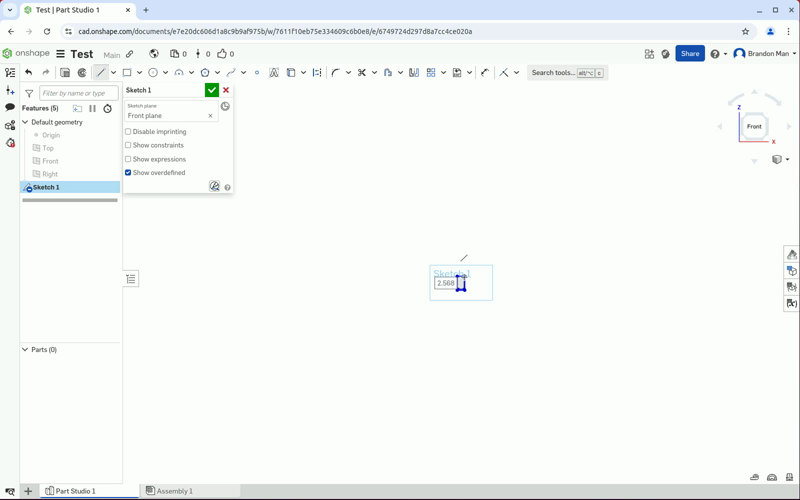
mouse_move(494, 276)
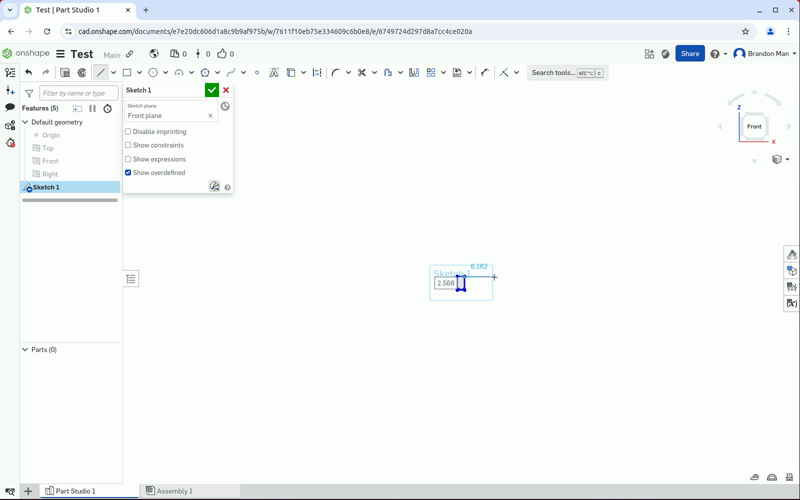
mouse_move(458, 276)
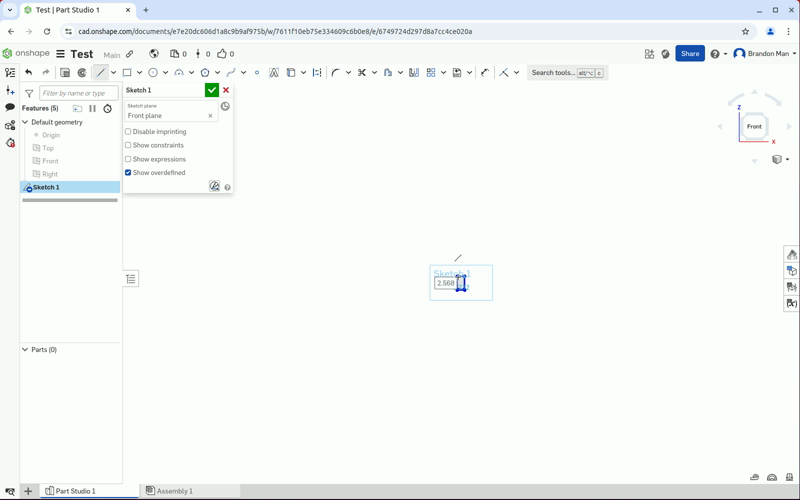
scroll(6)
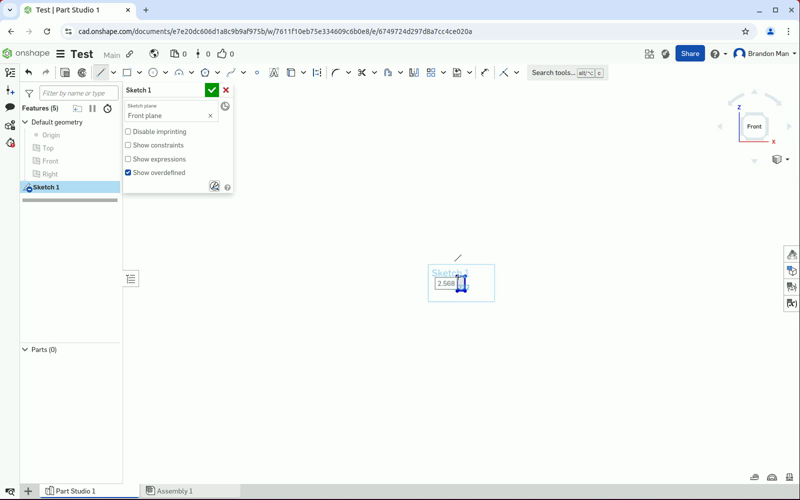
scroll(6)
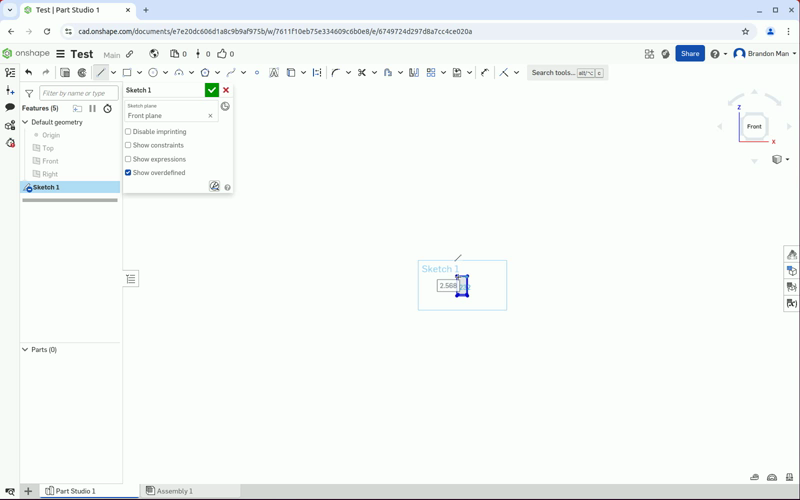
scroll(6)
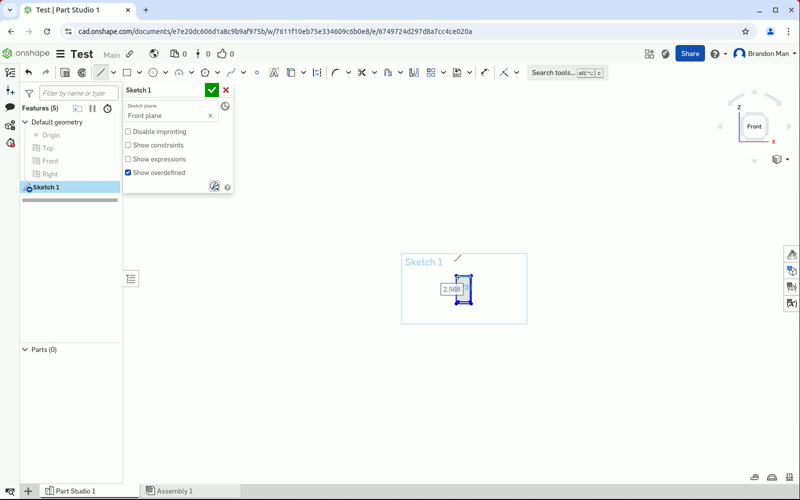
scroll(6)
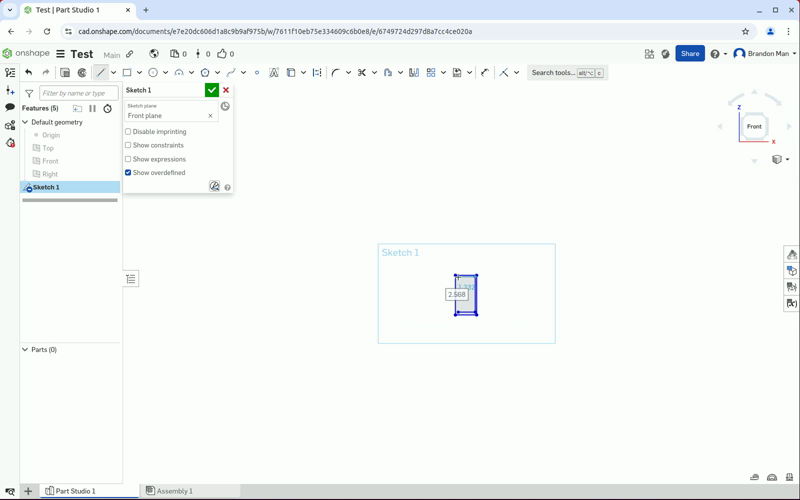
scroll(6)
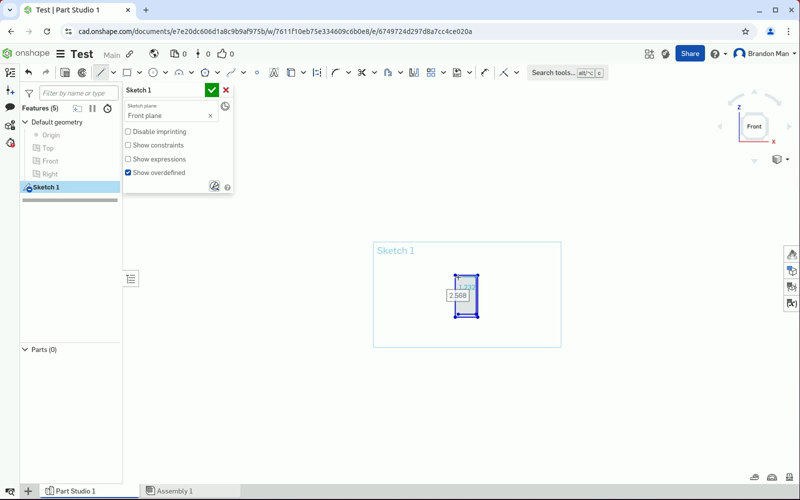
scroll(6)
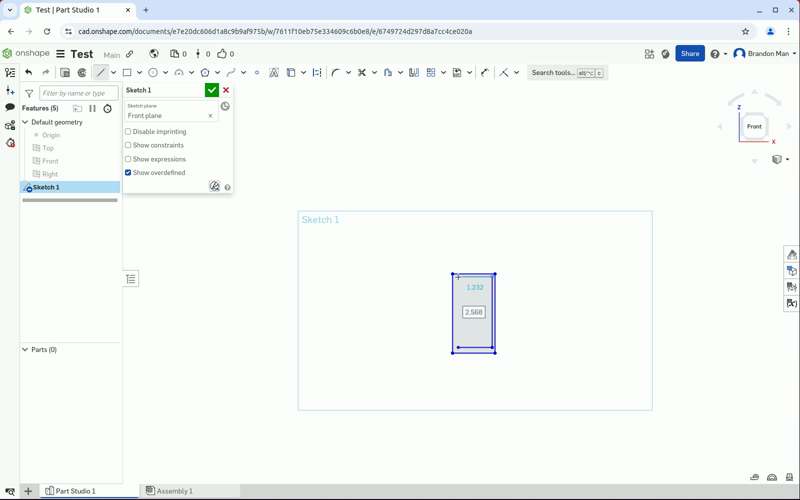
scroll(6)
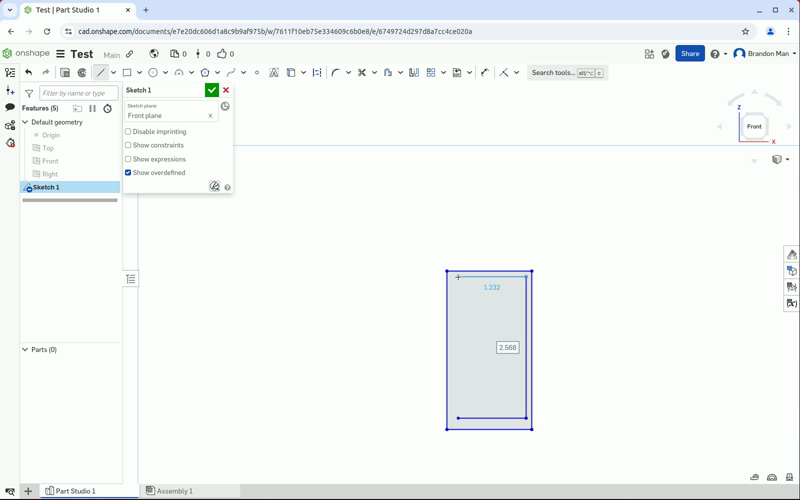
click(458, 276)
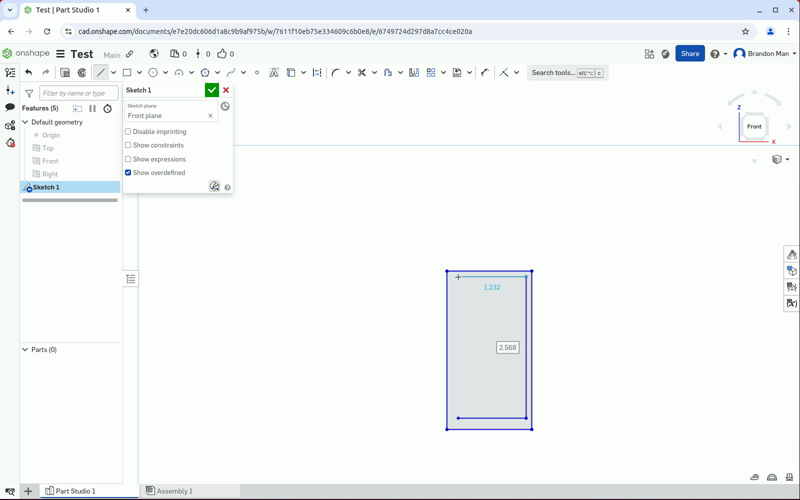
scroll(-6)
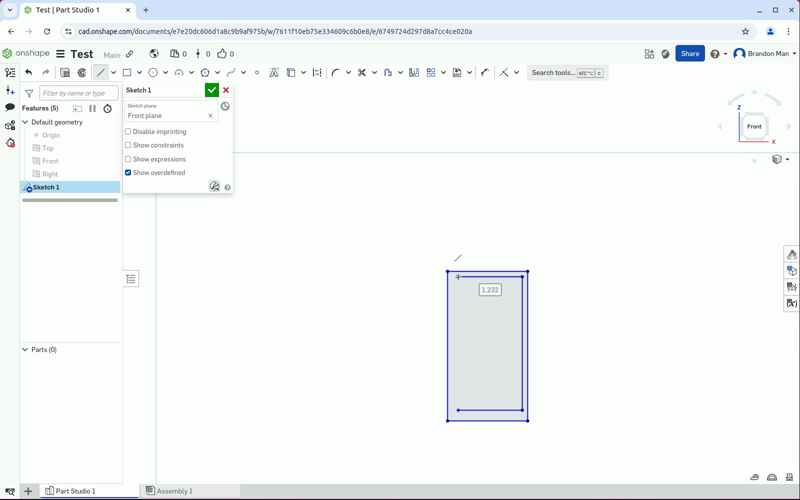
scroll(-6)
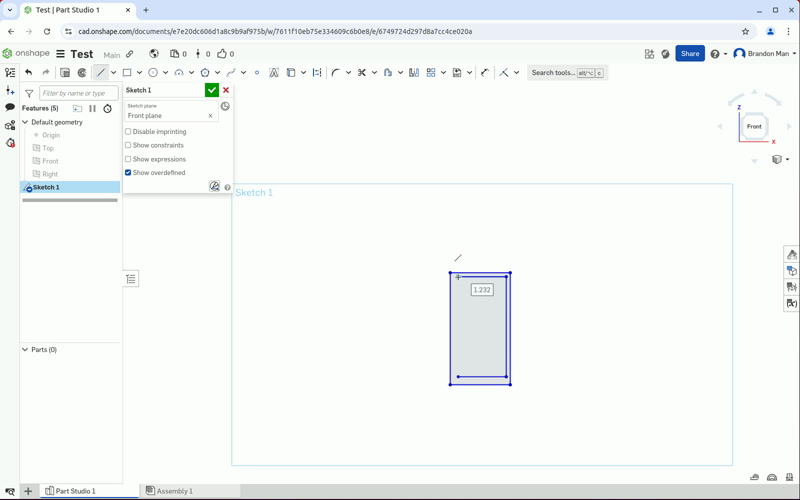
scroll(-6)
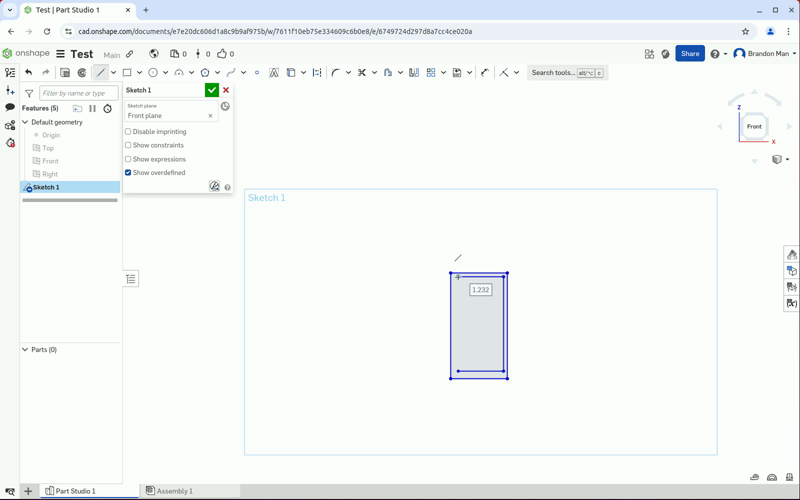
scroll(-6)
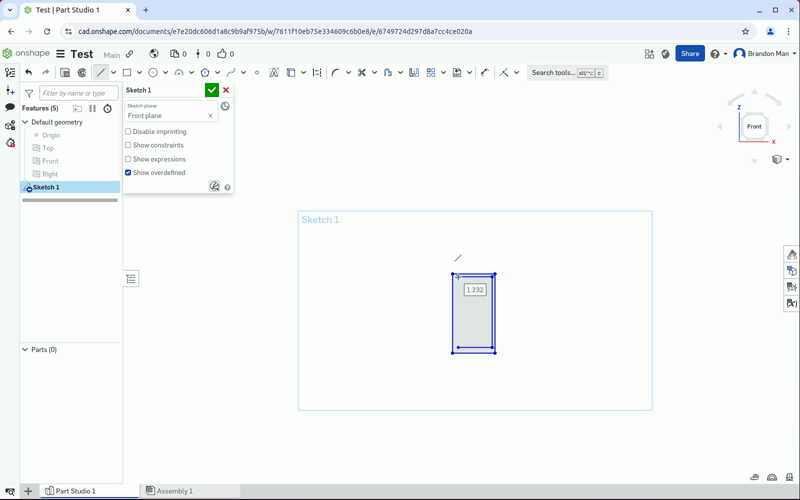
scroll(-6)
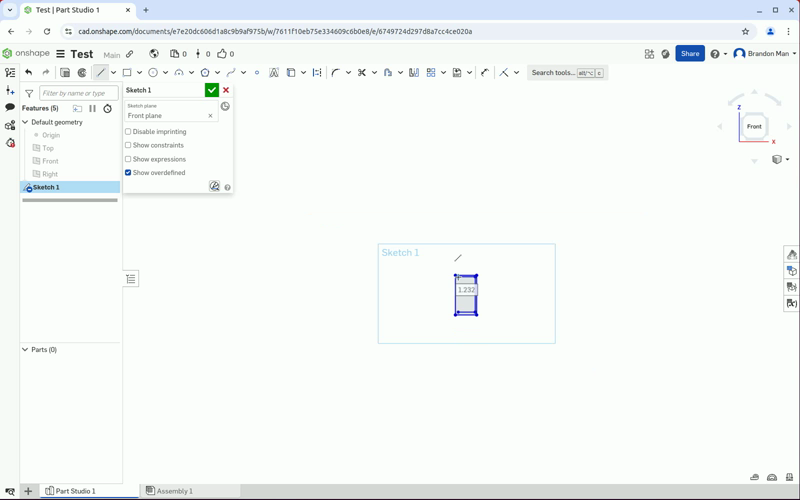
scroll(-6)
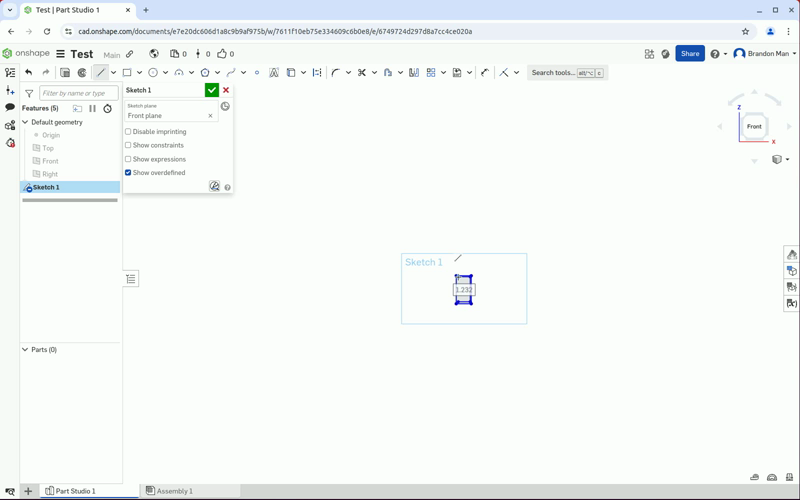
scroll(-6)
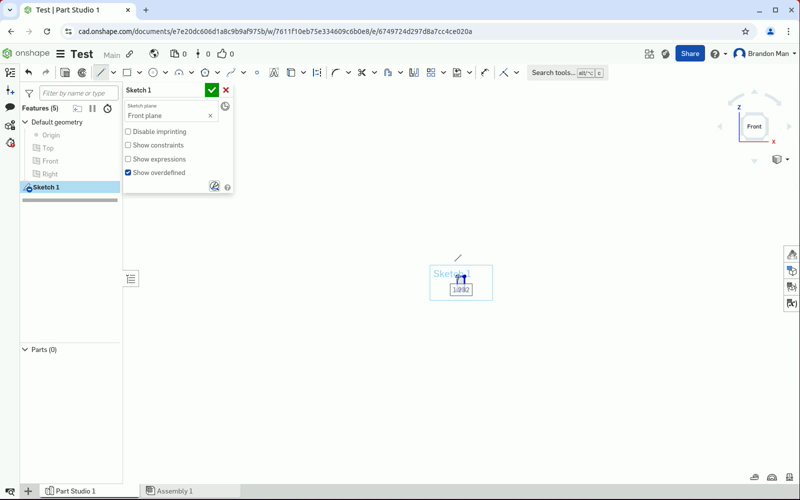
key_up(shift)
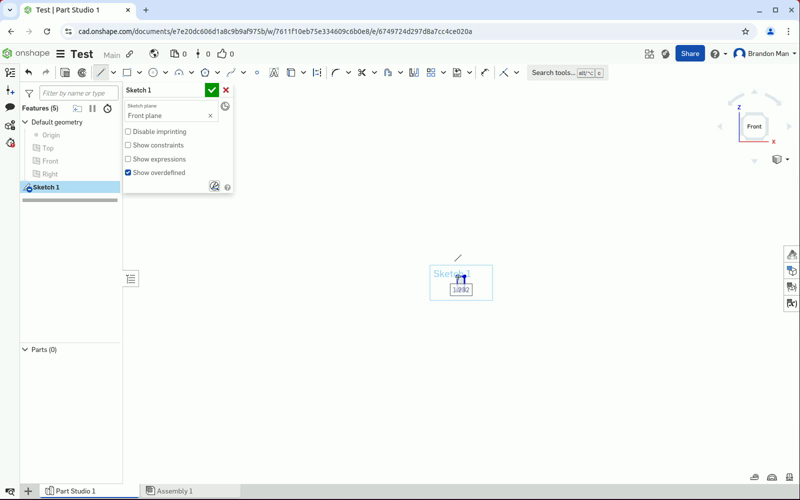
mouse_move(488, 276)
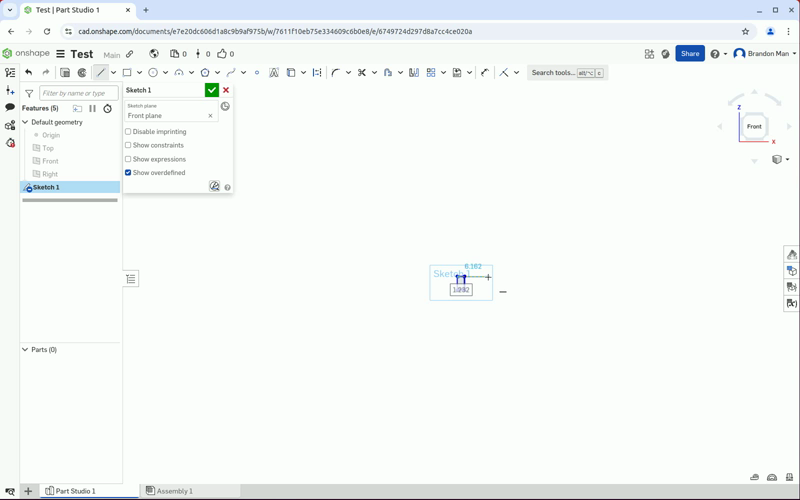
key_down(shift)
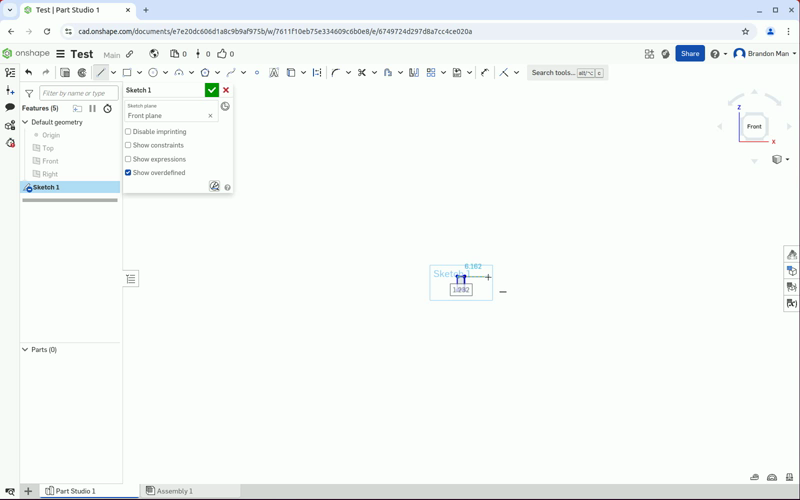
mouse_move(458, 289)
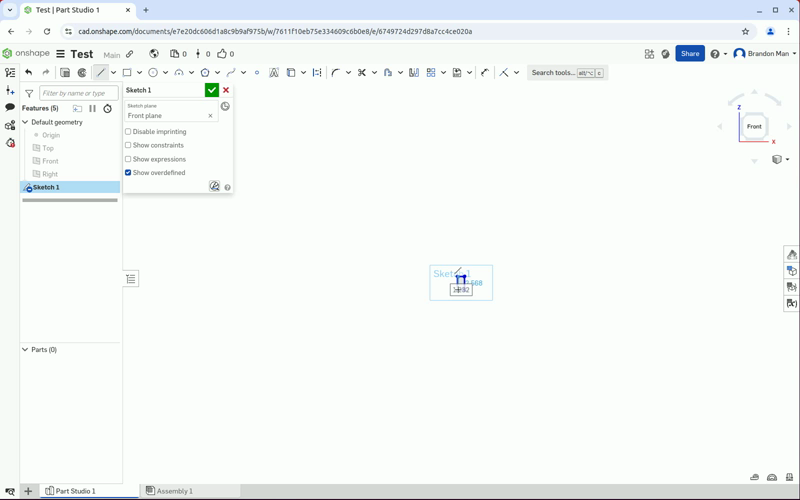
scroll(6)
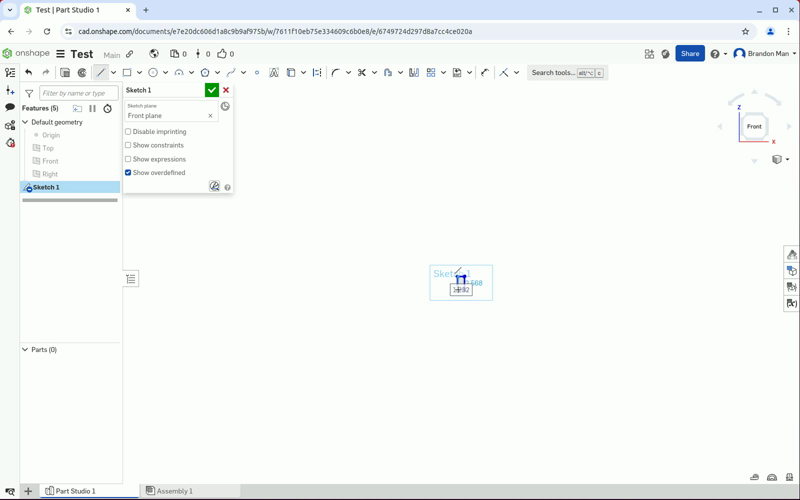
scroll(6)
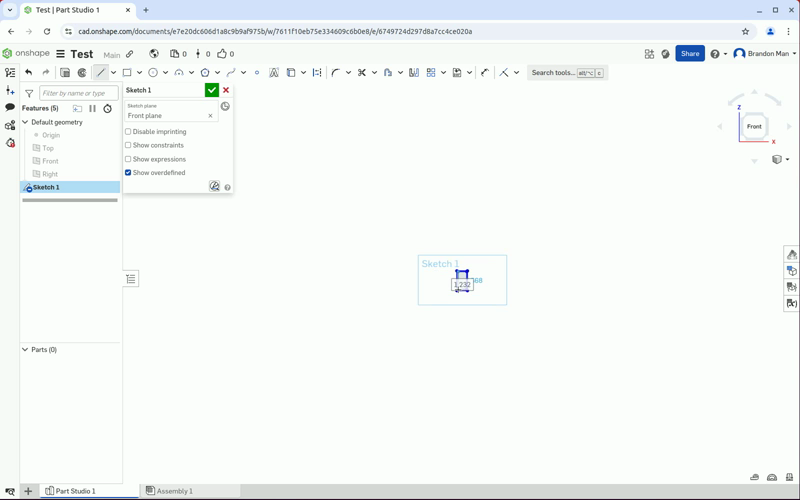
scroll(6)
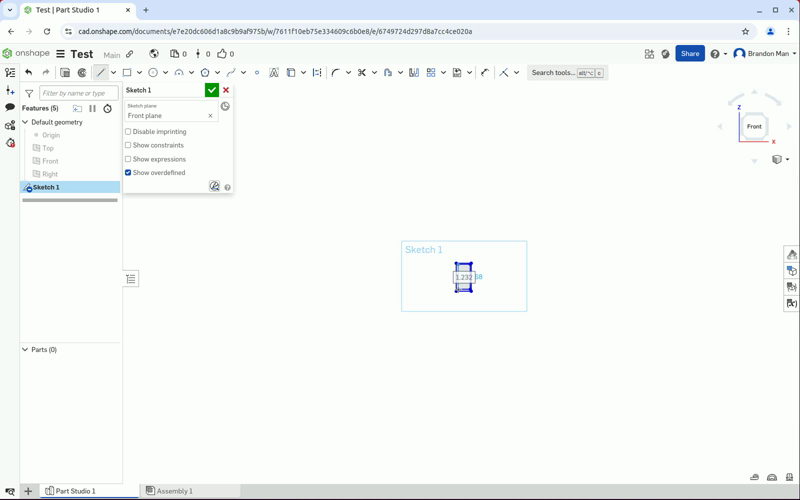
scroll(6)
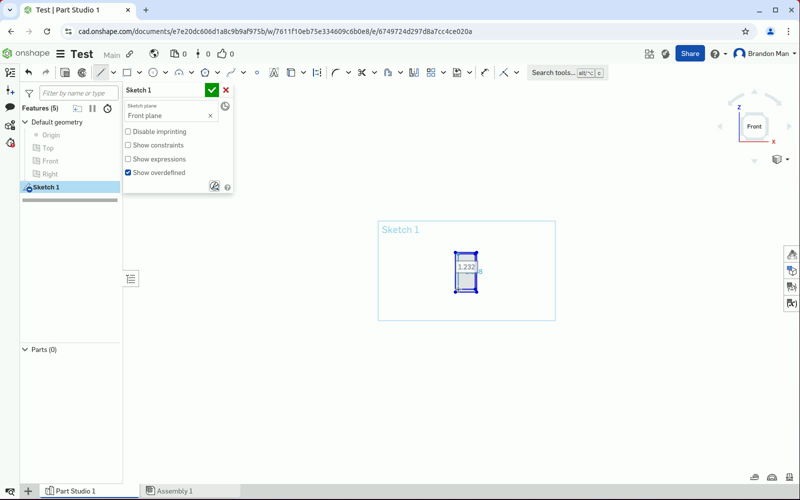
scroll(6)
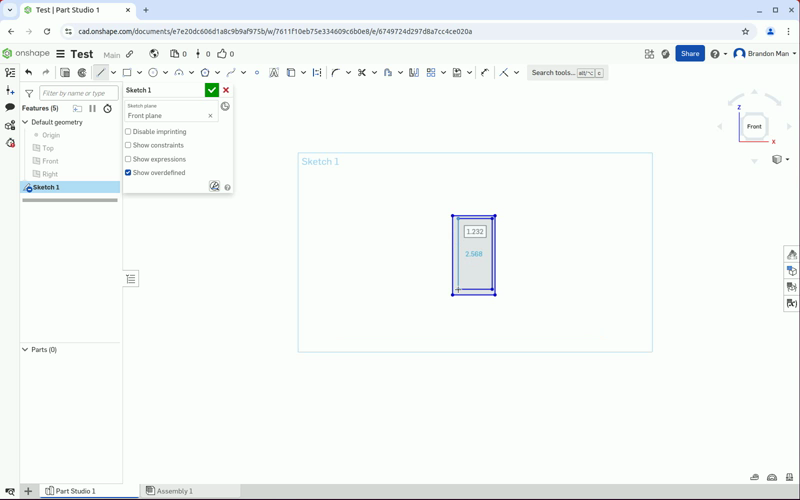
scroll(6)
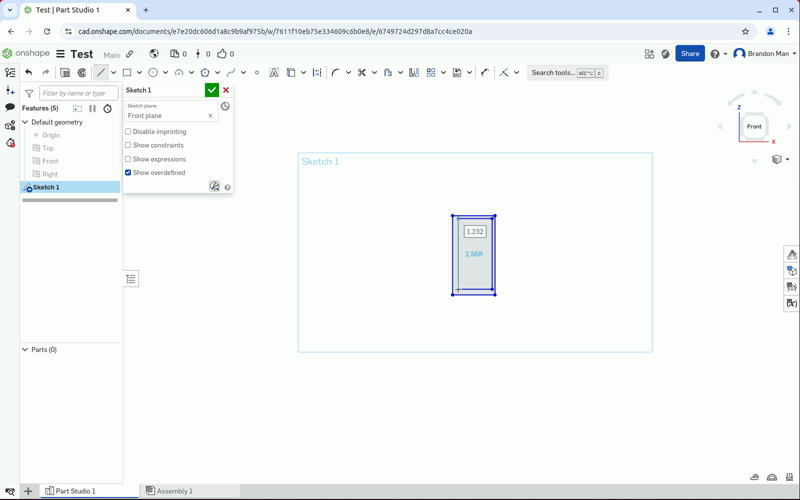
scroll(6)
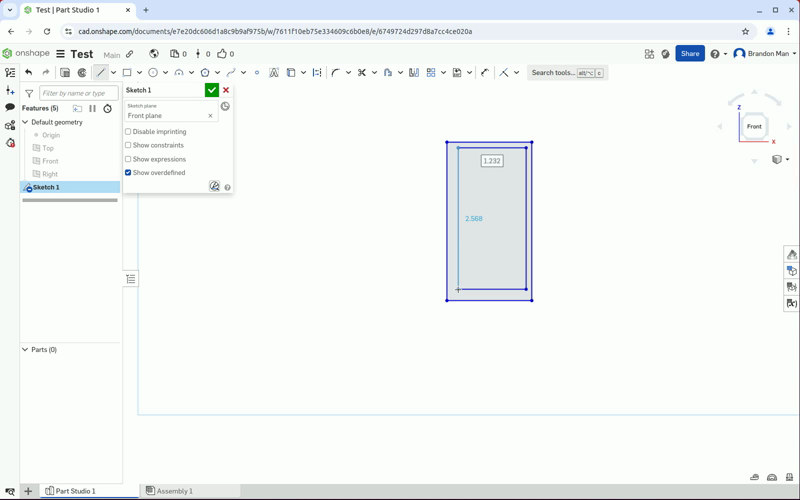
key_up(shift)
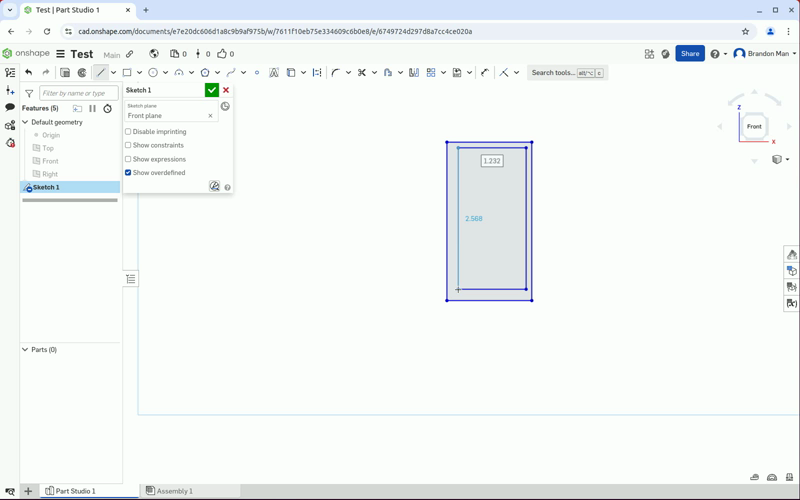
click(458, 289)
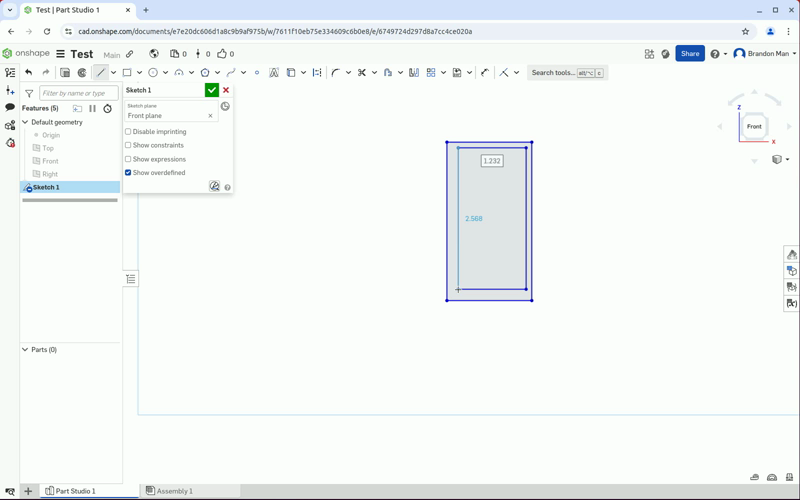
scroll(-6)
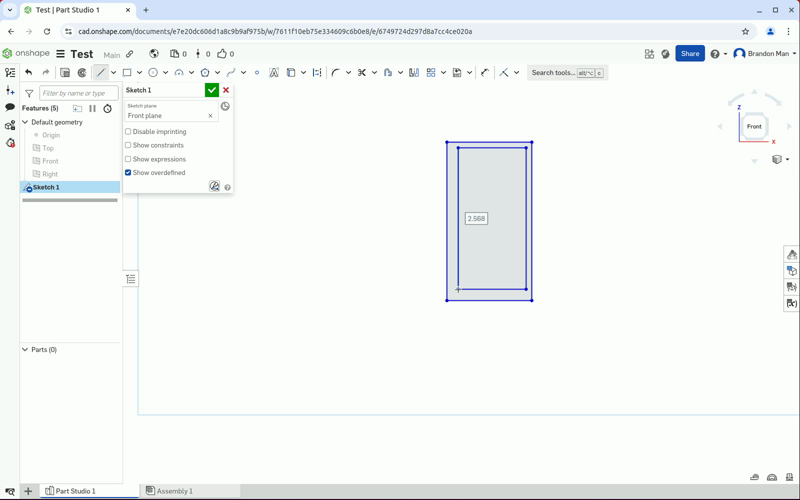
scroll(-6)
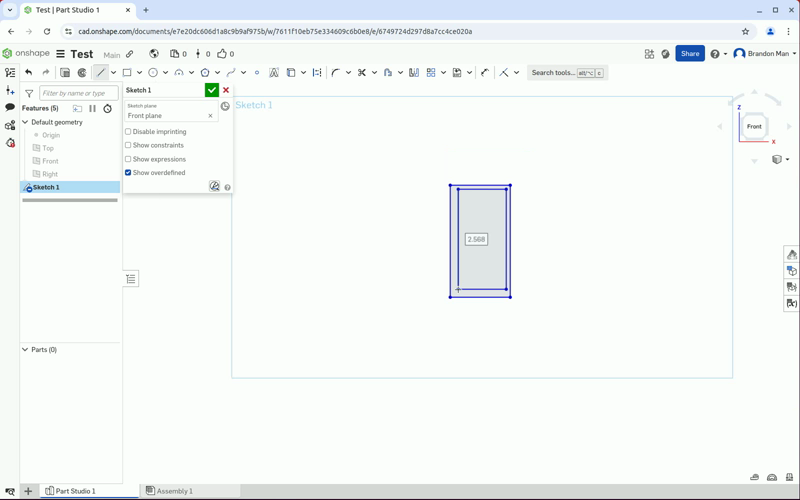
scroll(-6)
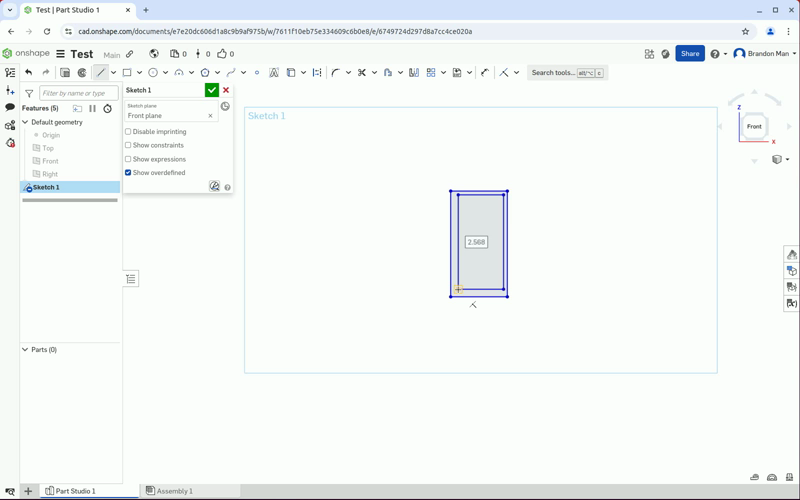
scroll(-6)
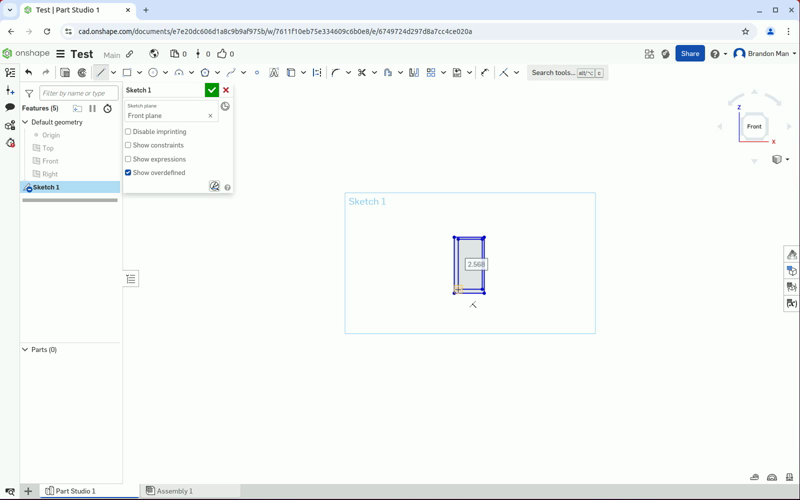
scroll(-6)
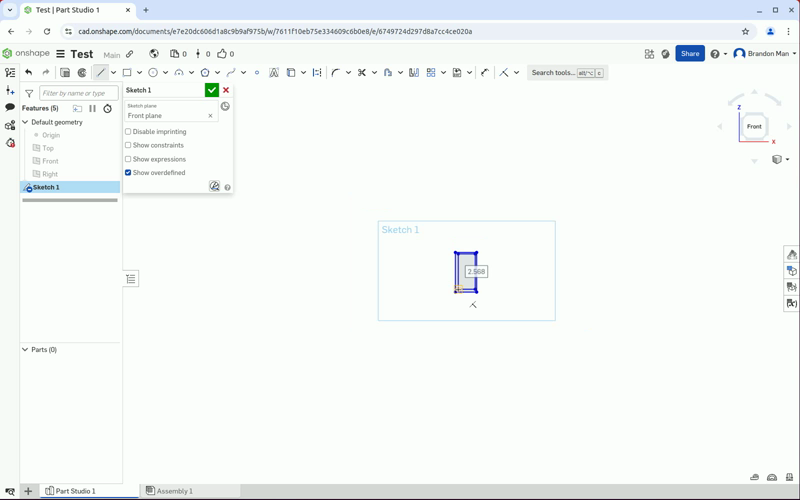
scroll(-6)
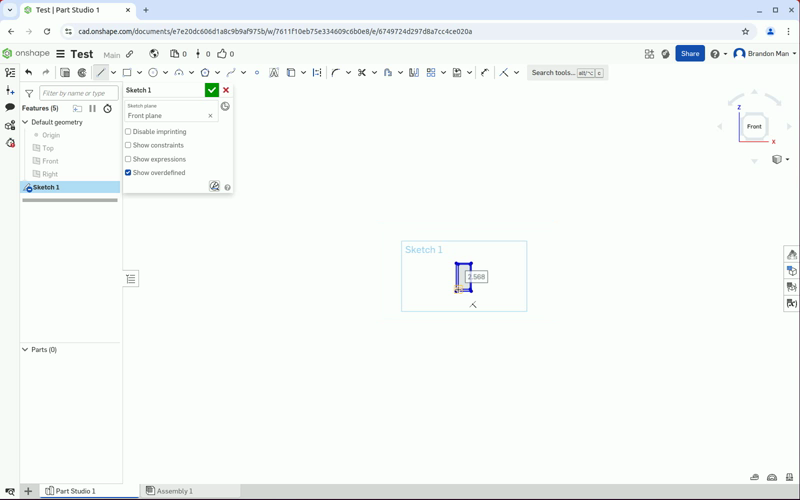
scroll(-6)
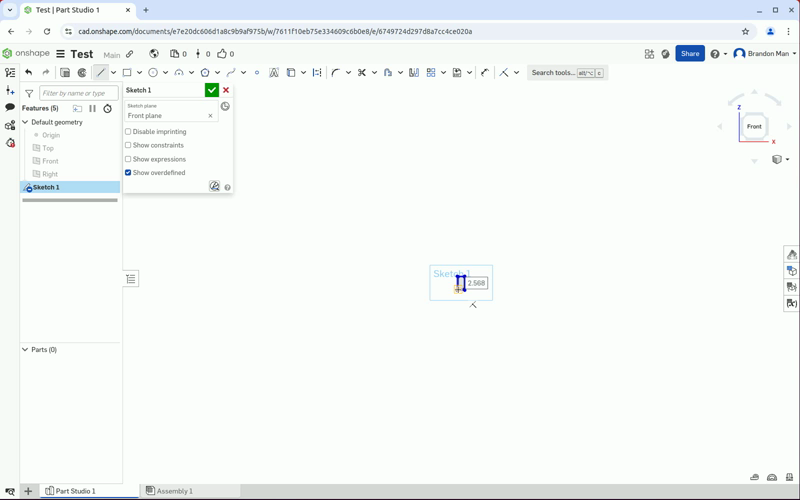
key(esc)
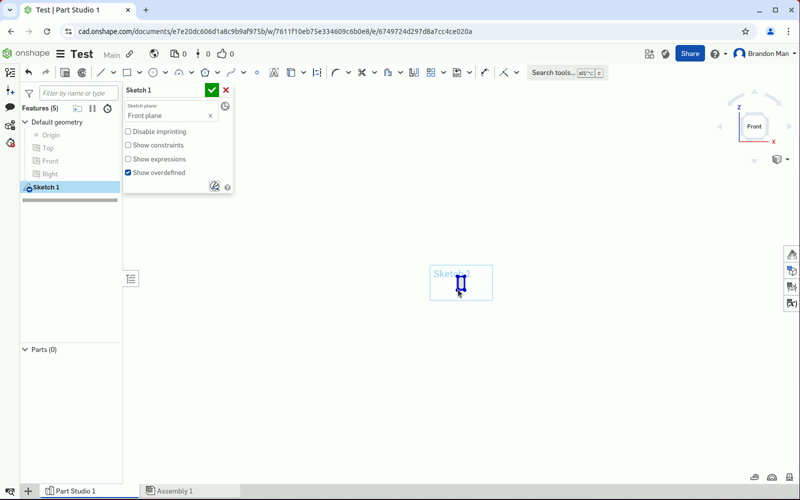
mouse_move(464, 289)
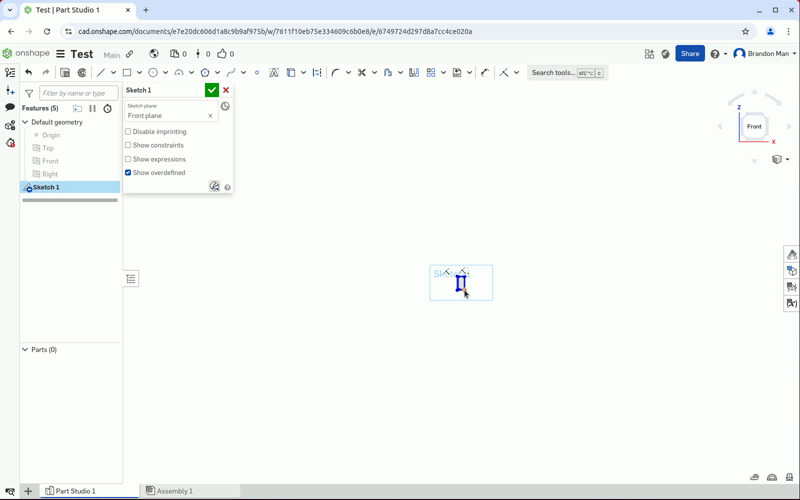
scroll(6)
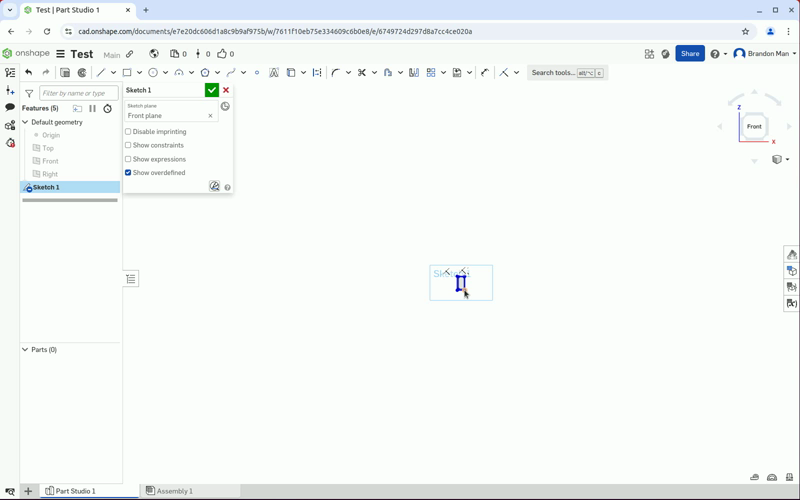
scroll(6)
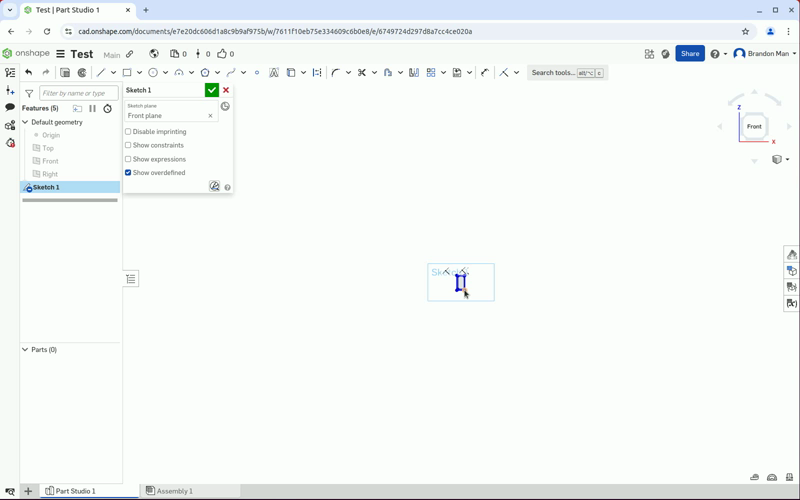
scroll(6)
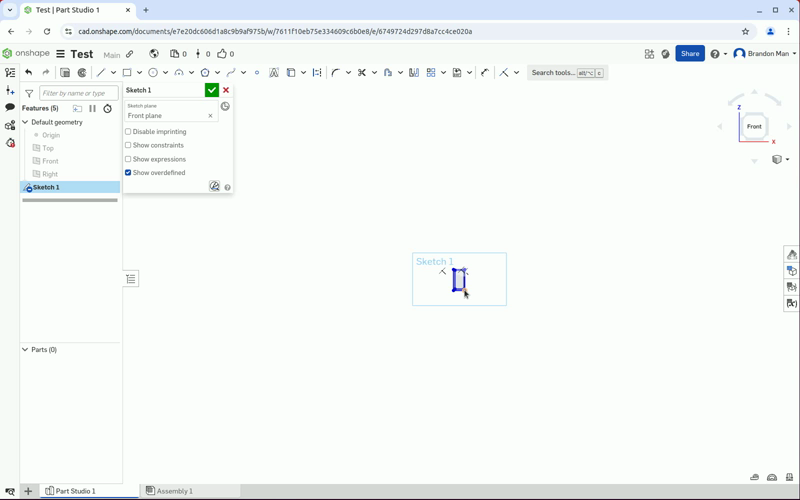
scroll(6)
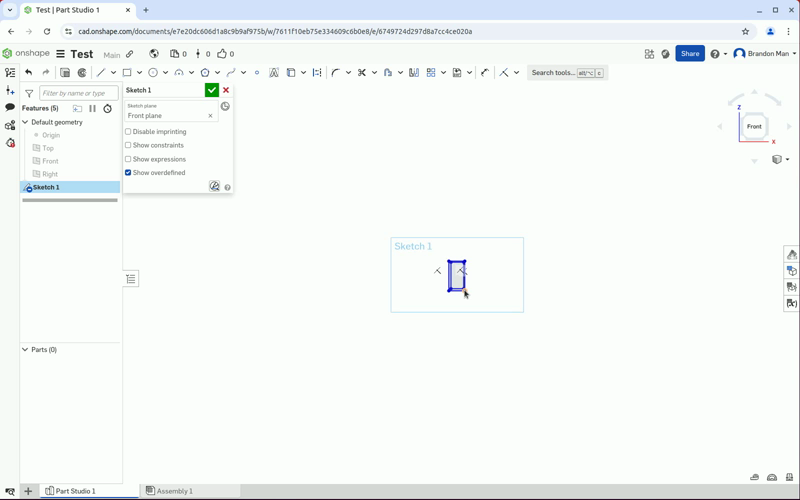
scroll(6)
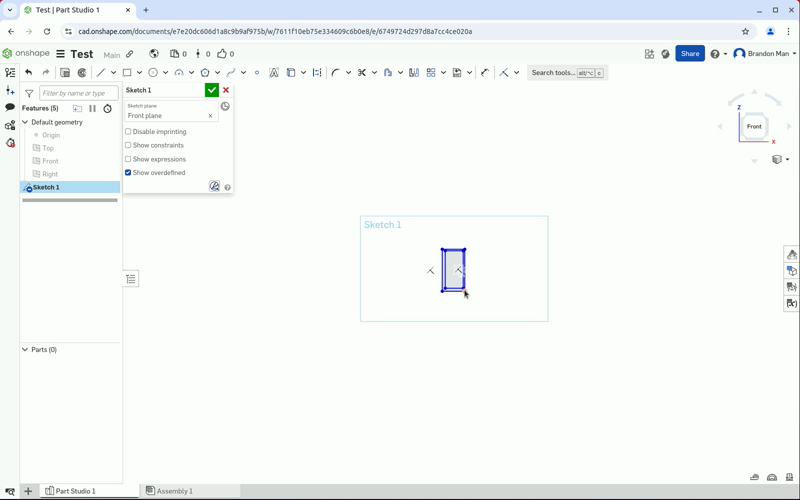
scroll(6)
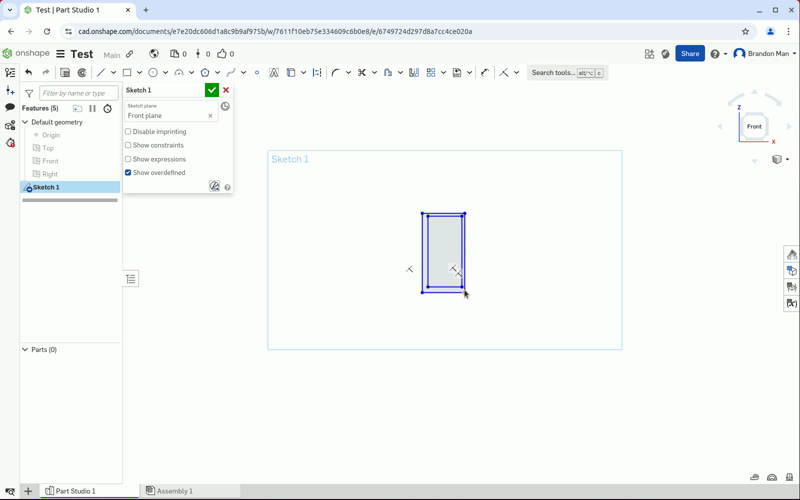
scroll(6)
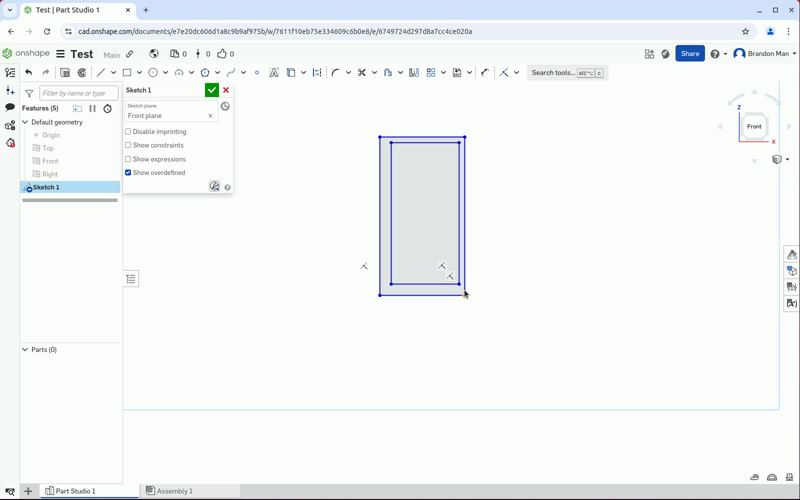
click(464, 289)
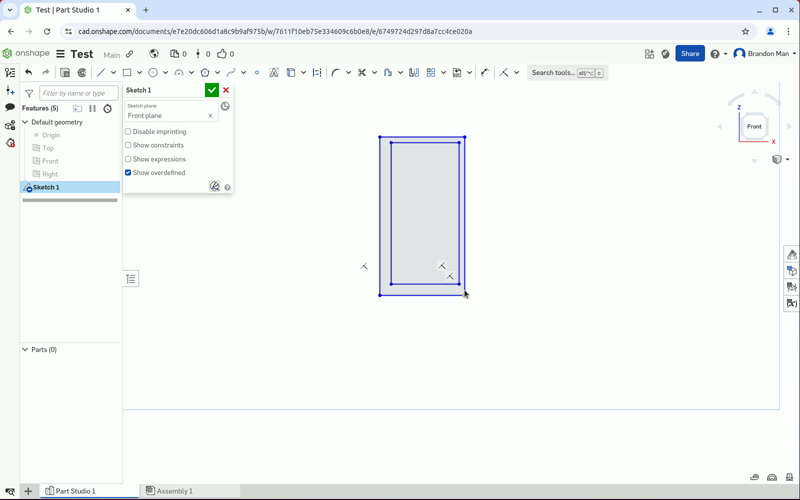
scroll(-6)
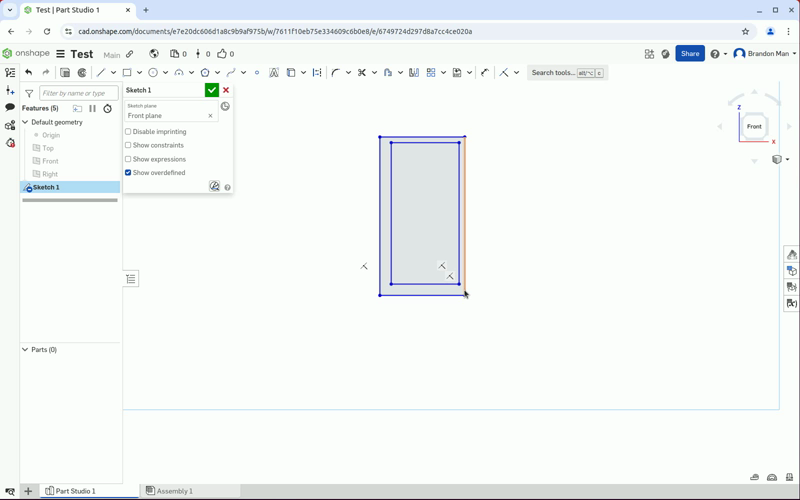
scroll(-6)
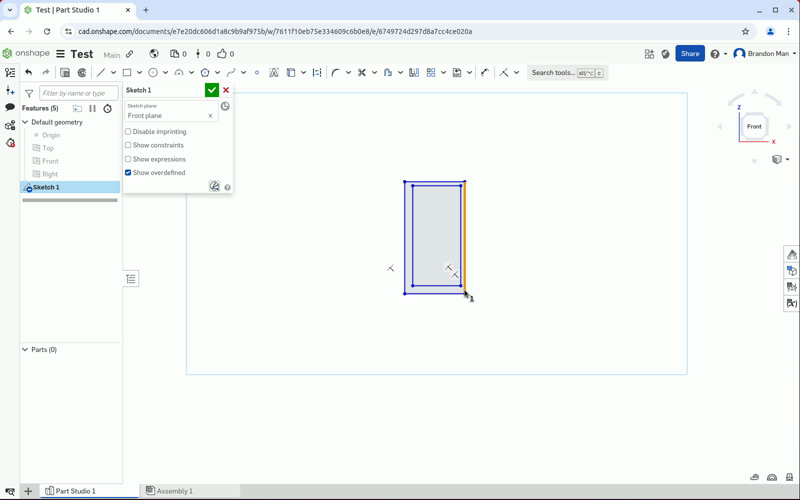
scroll(-6)
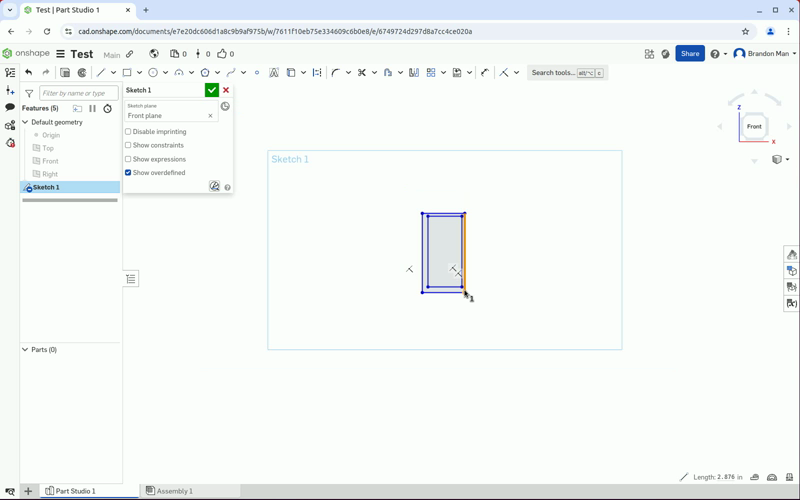
scroll(-6)
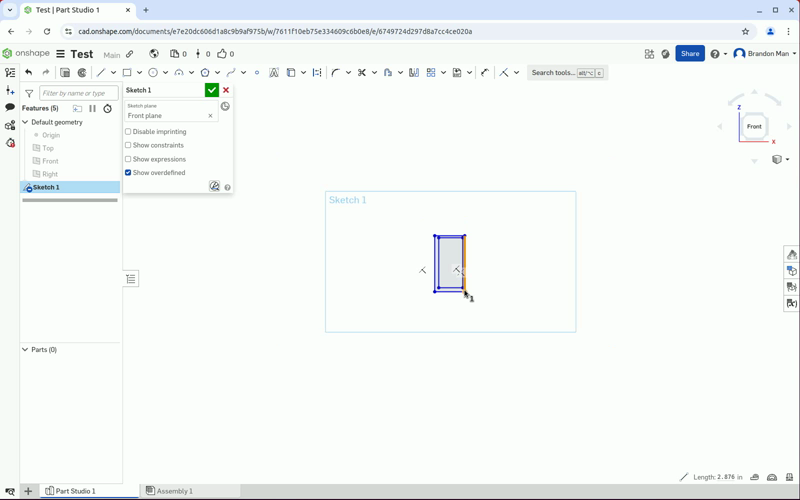
scroll(-6)
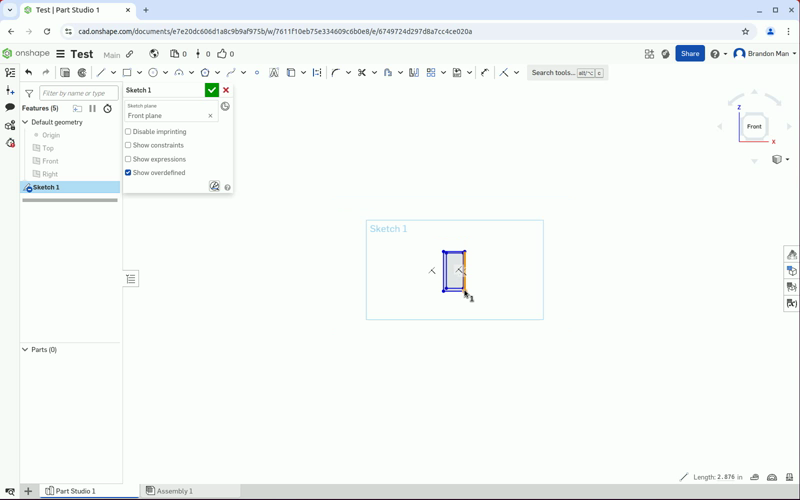
scroll(-6)
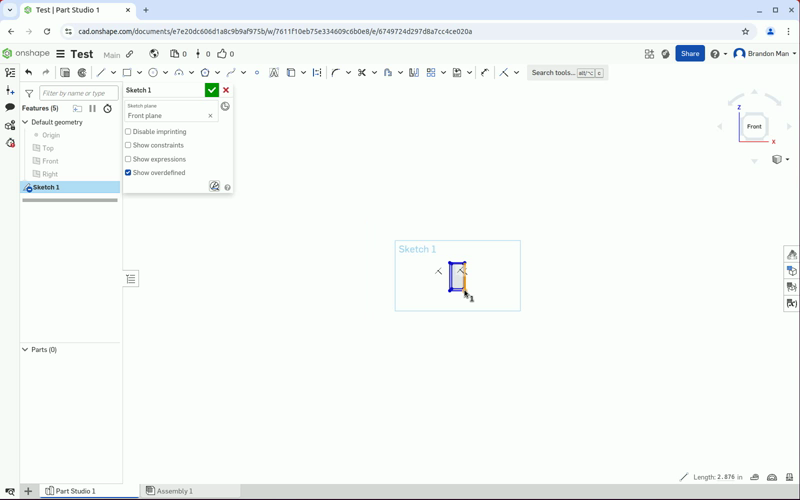
scroll(-6)
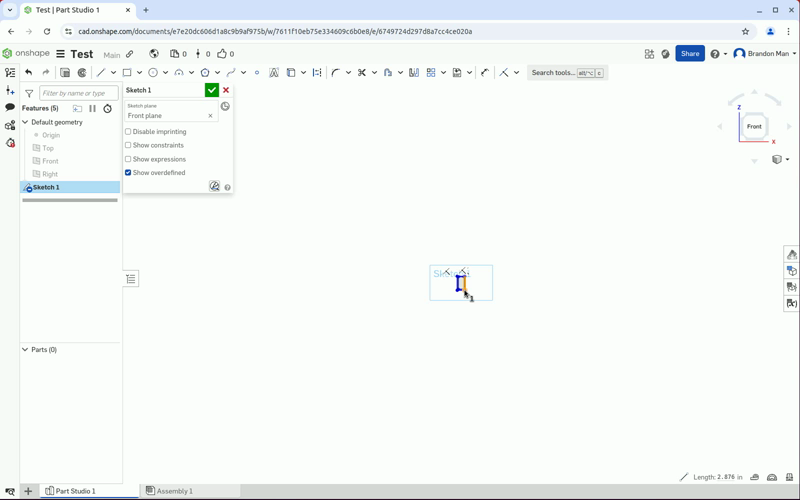
mouse_move(73, 352)
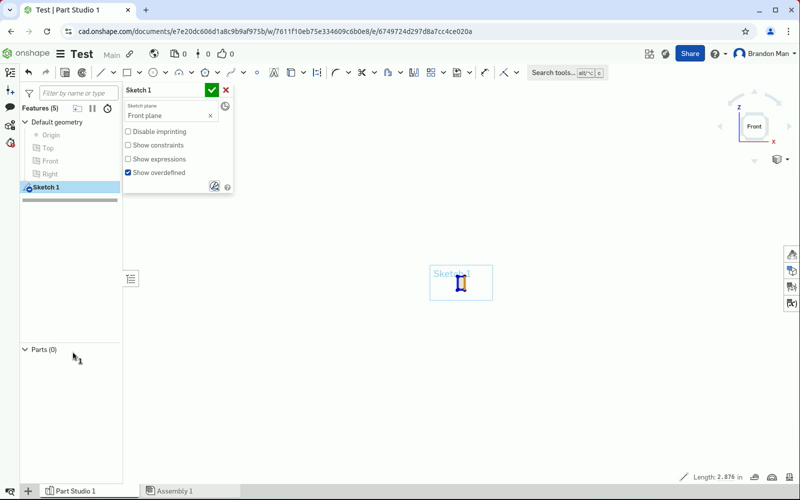
key(shift+y)
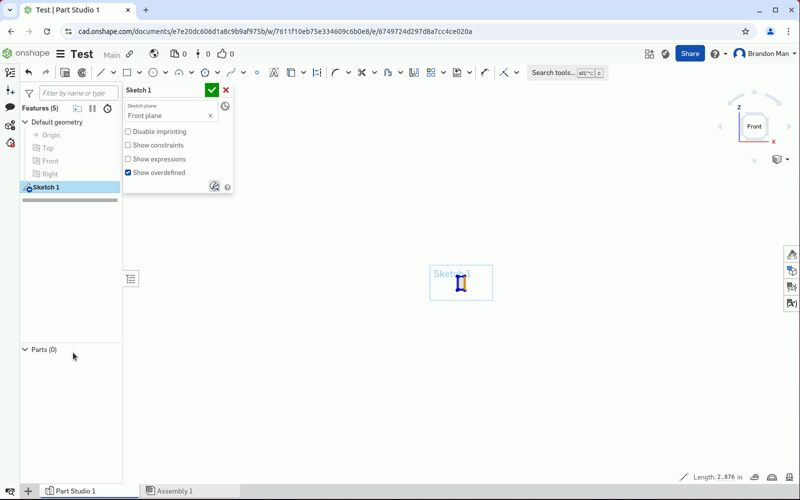
key(shift+e)
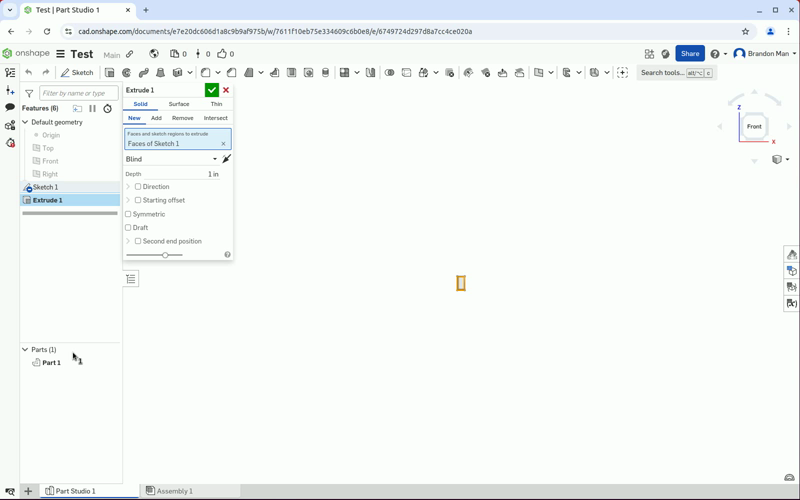
mouse_move(143, 106)
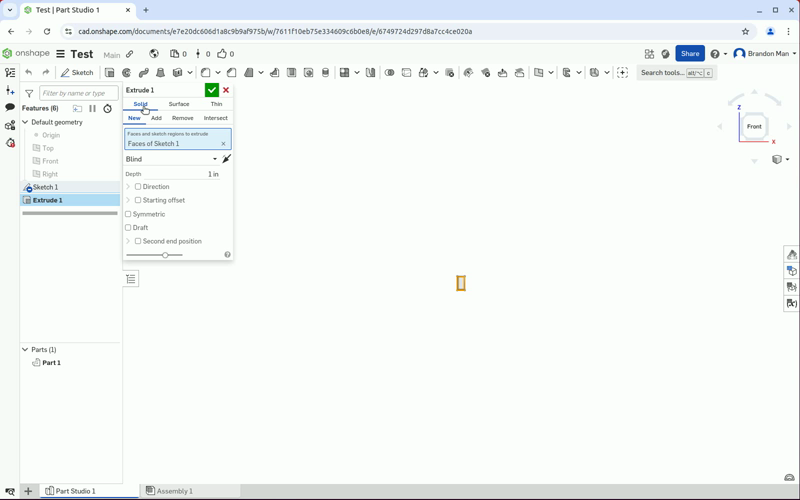
click(143, 106)
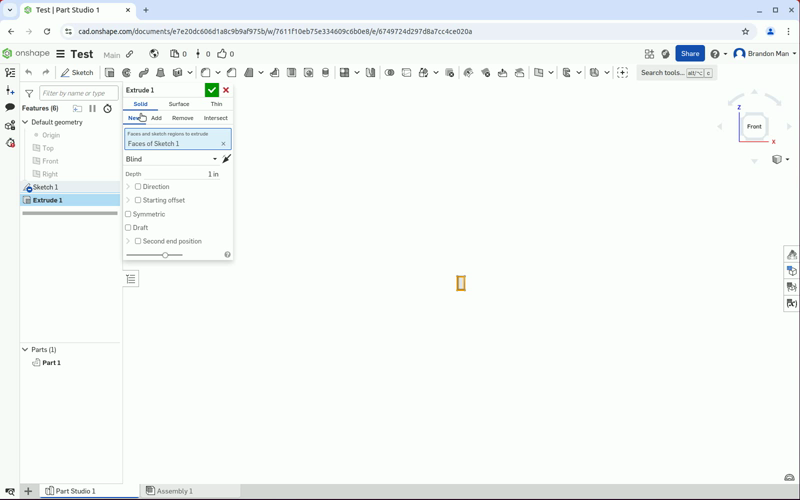
mouse_move(137, 120)
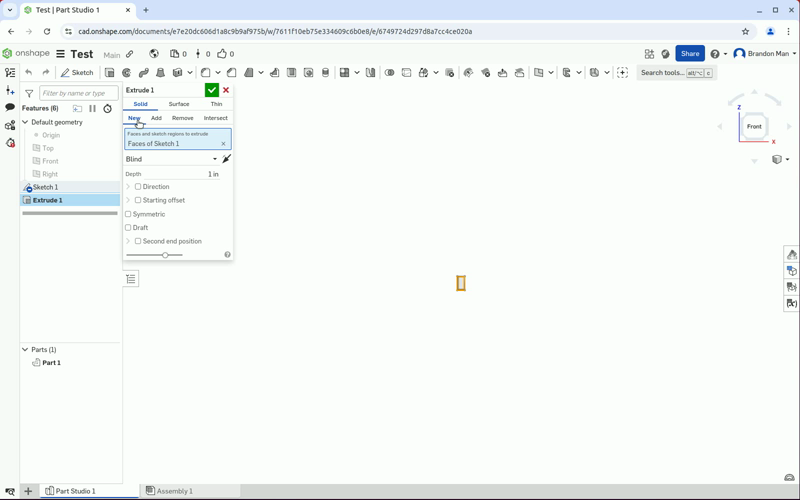
click(137, 120)
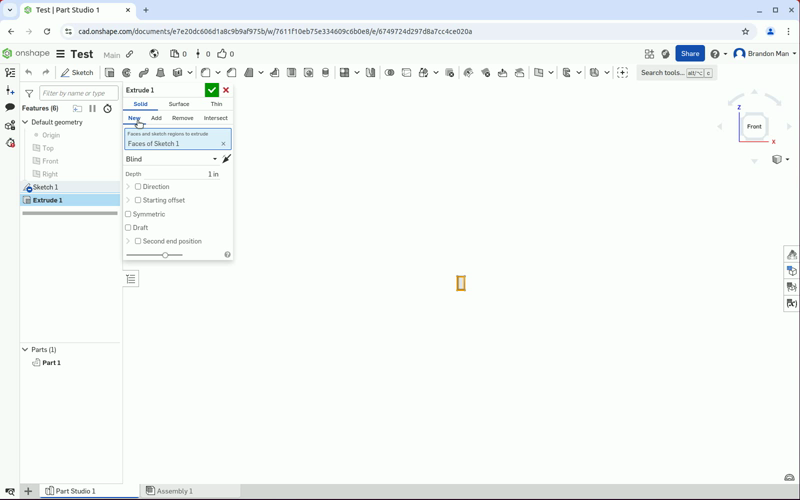
key(tab, 4)
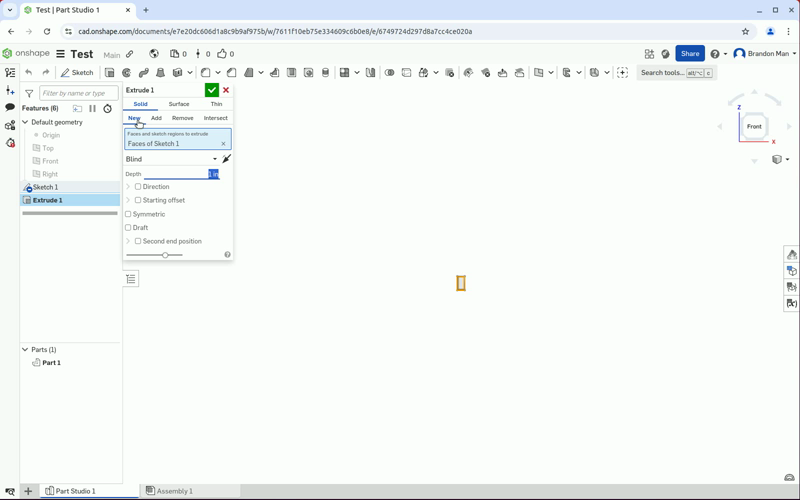
text(23.108)
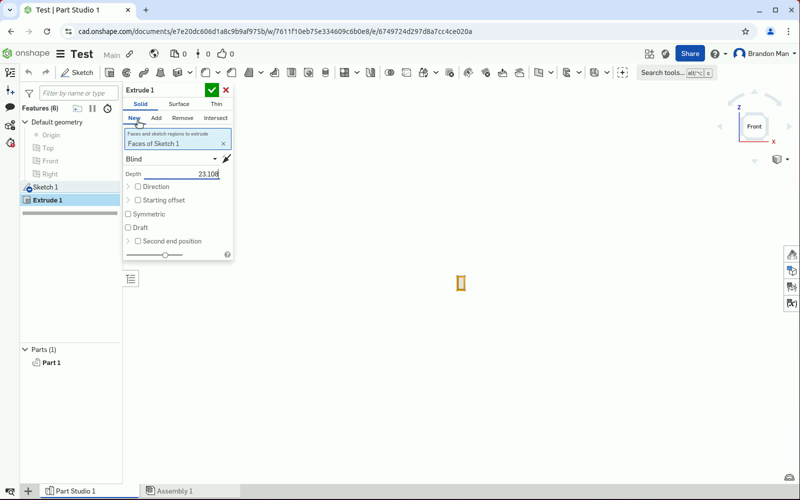
key(enter)
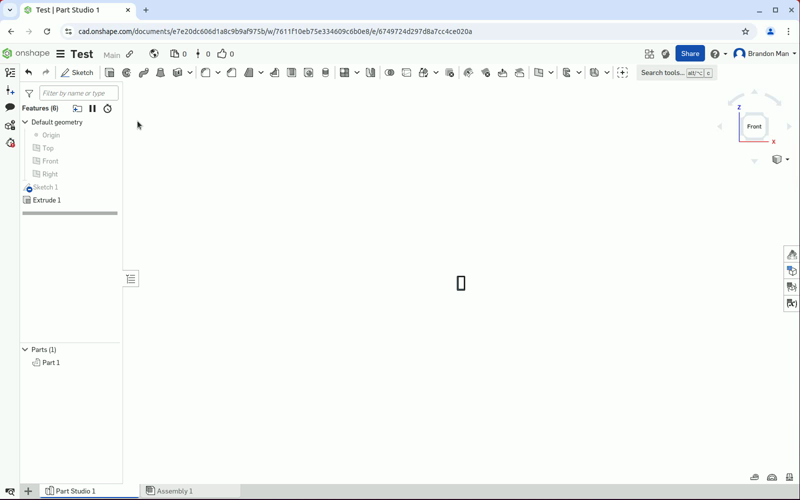
key(shift+h)
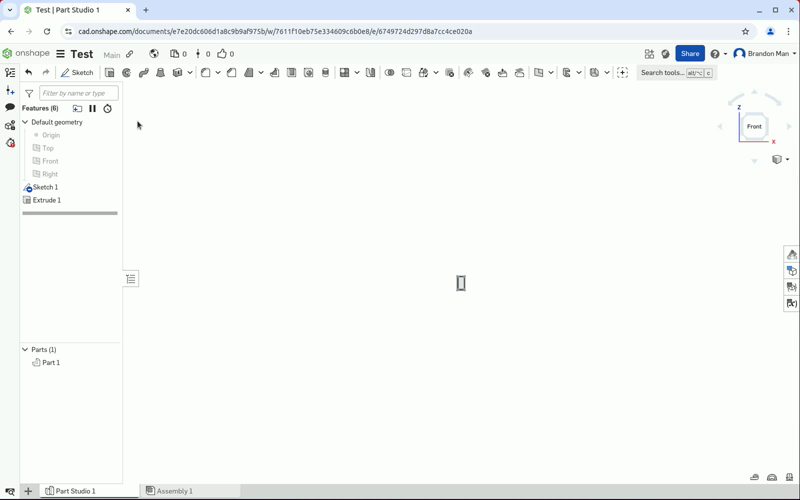
key(shift+h)
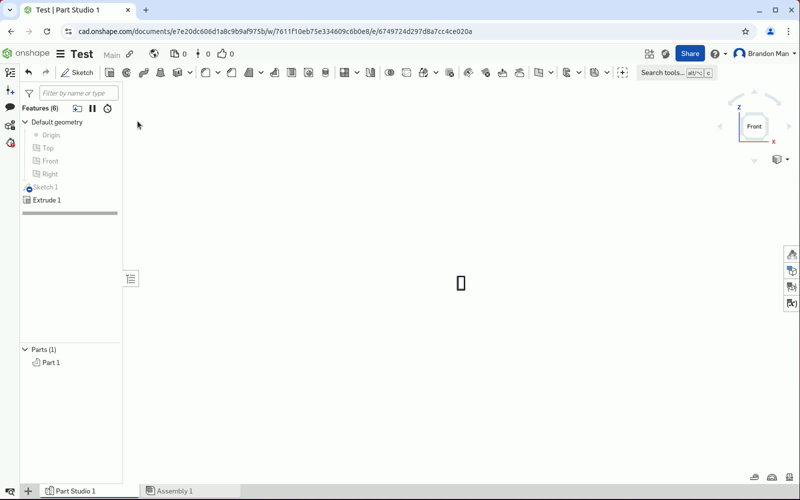
mouse_move(73, 189)
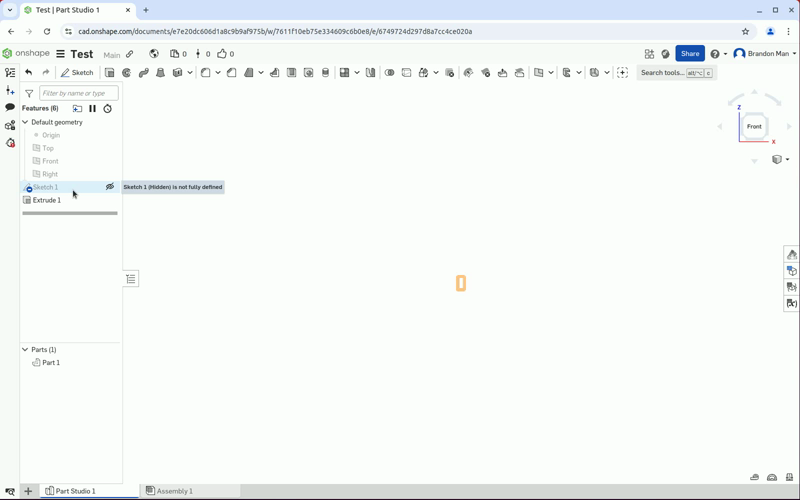
click(73, 189)
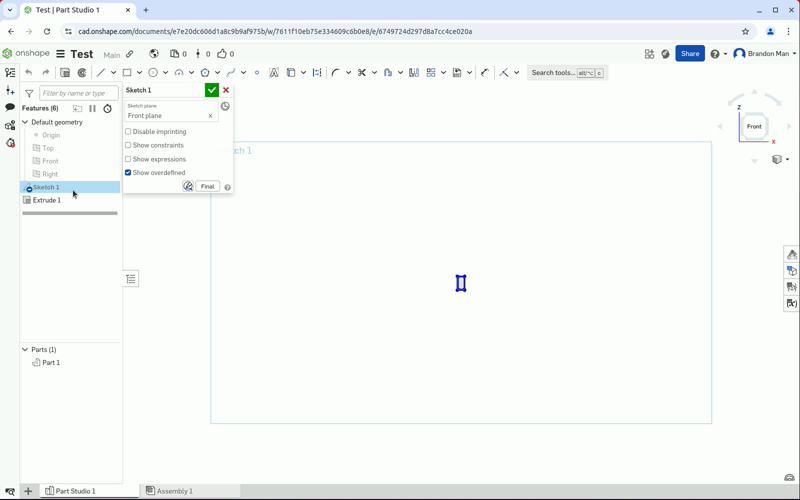
mouse_move(229, 92)
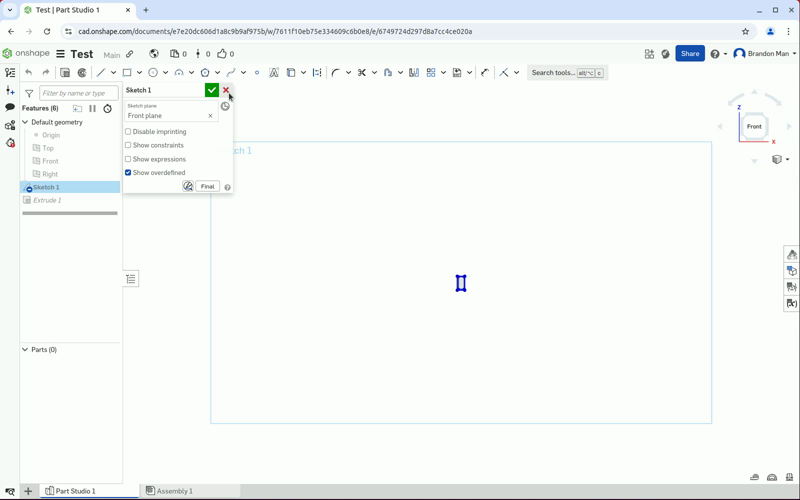
click(229, 92)
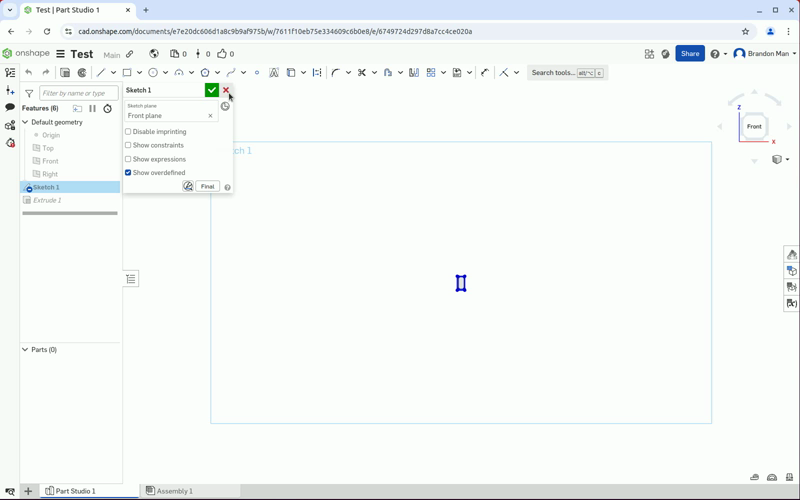
key(shift+s)
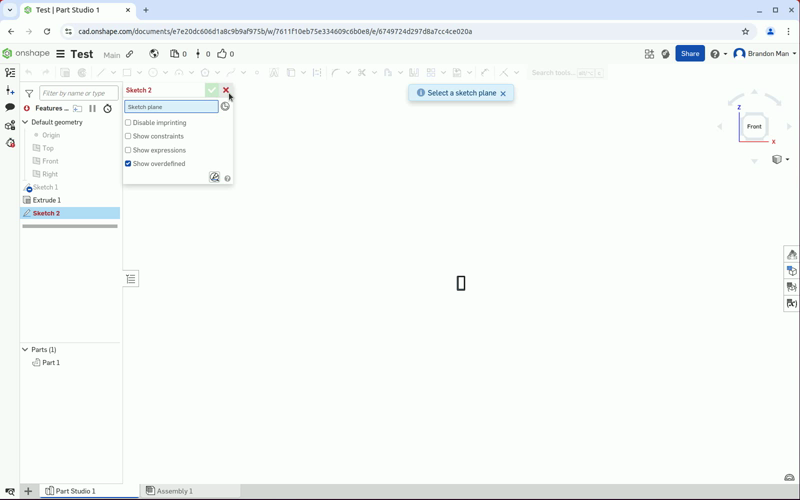
mouse_move(73, 163)
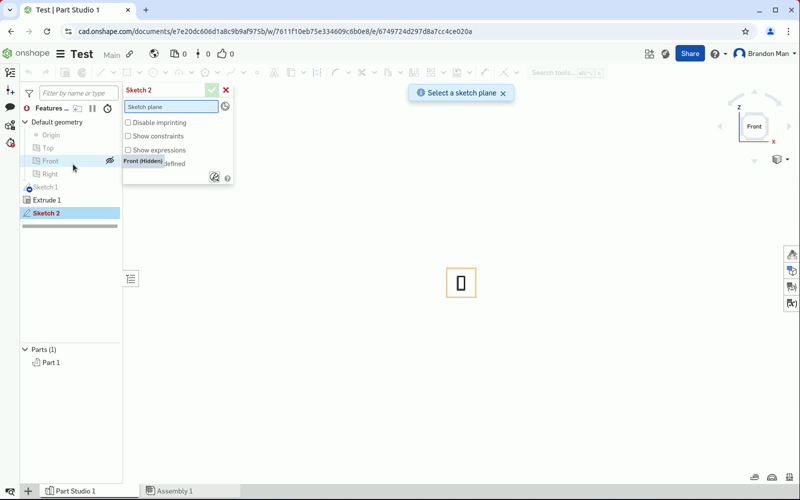
click(73, 163)
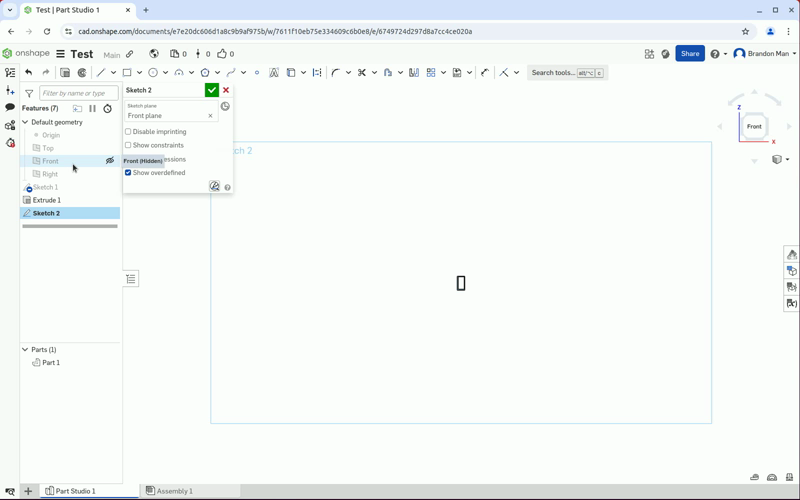
mouse_move(73, 352)
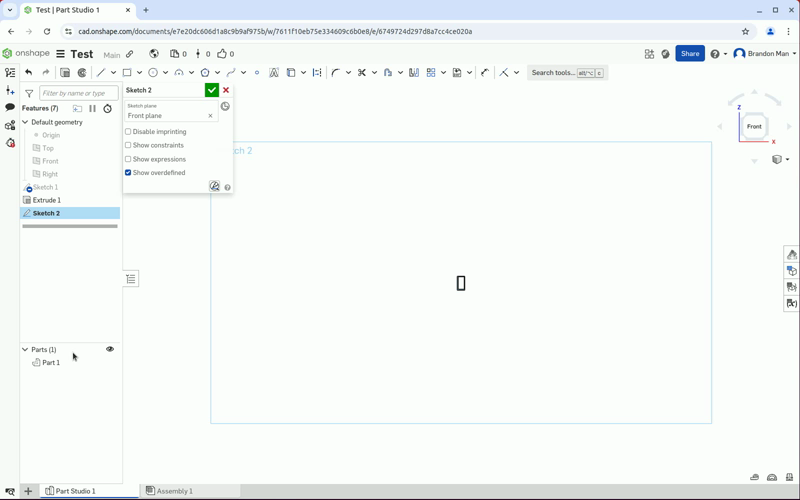
key(y)
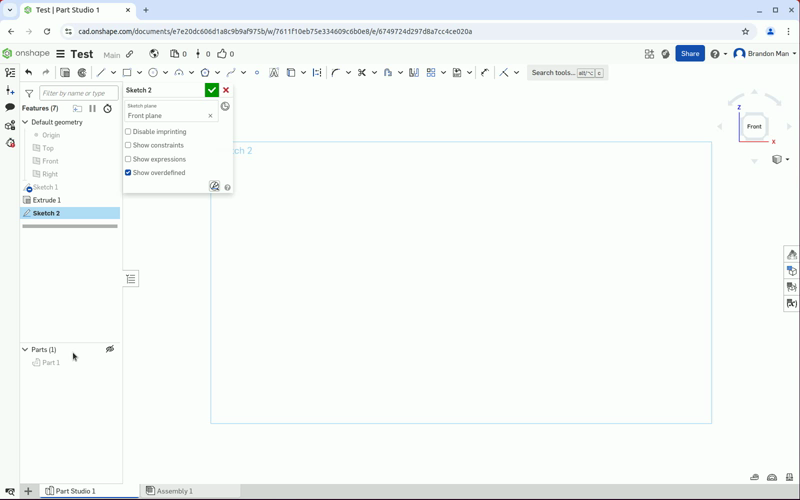
key(l)
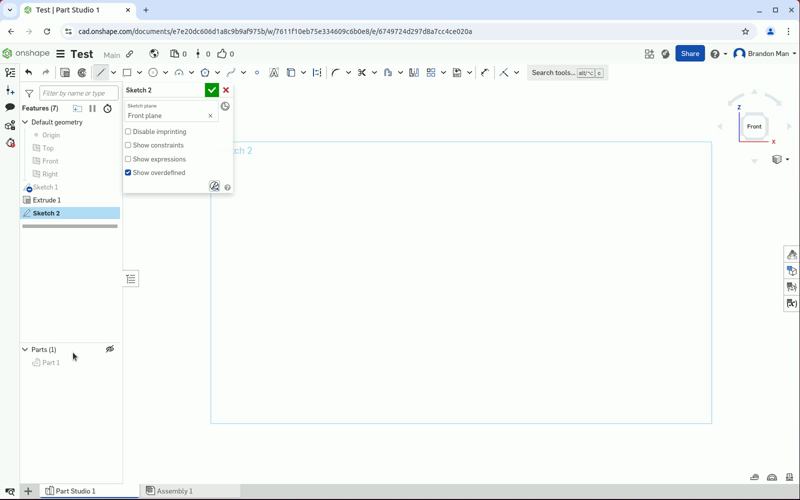
key_down(shift)
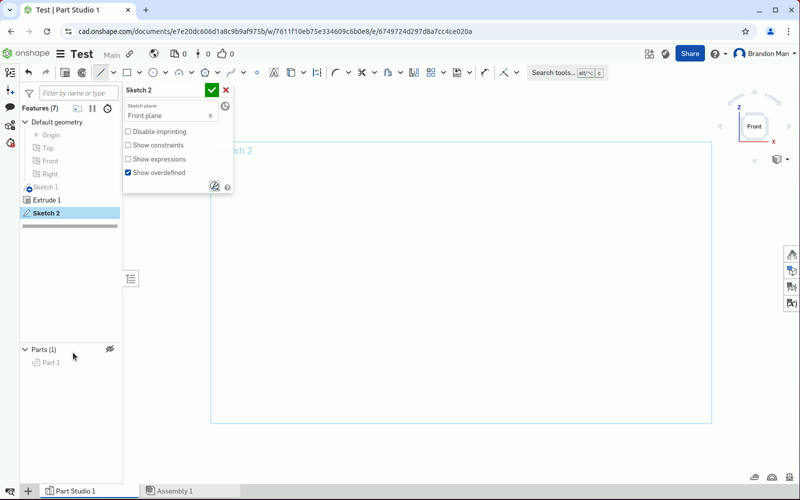
mouse_move(458, 286)
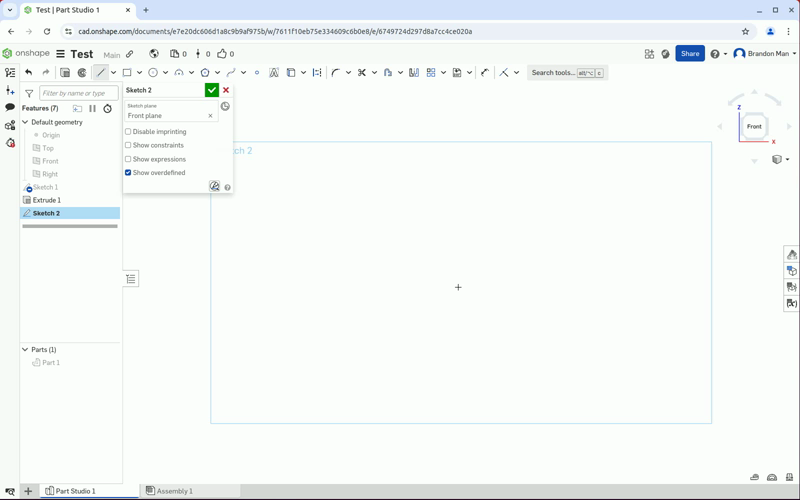
click(458, 286)
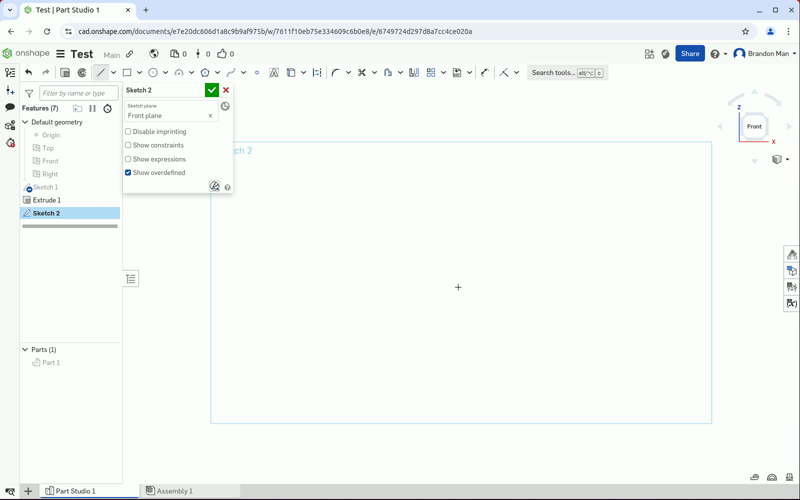
key_up(shift)
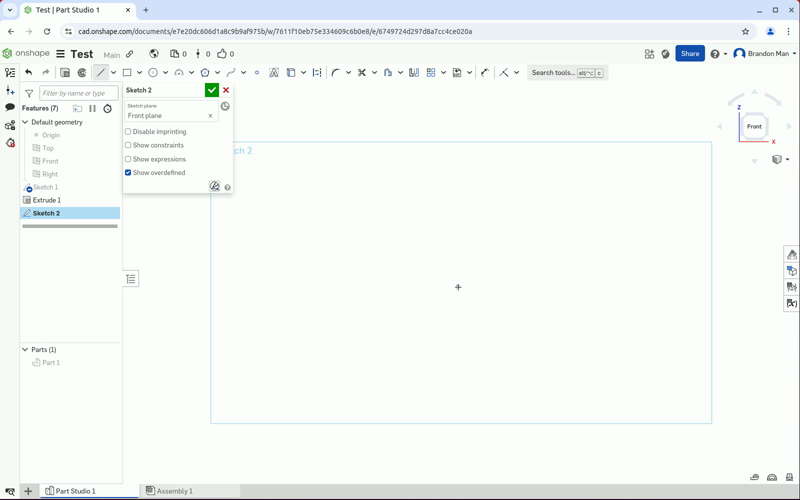
key_down(shift)
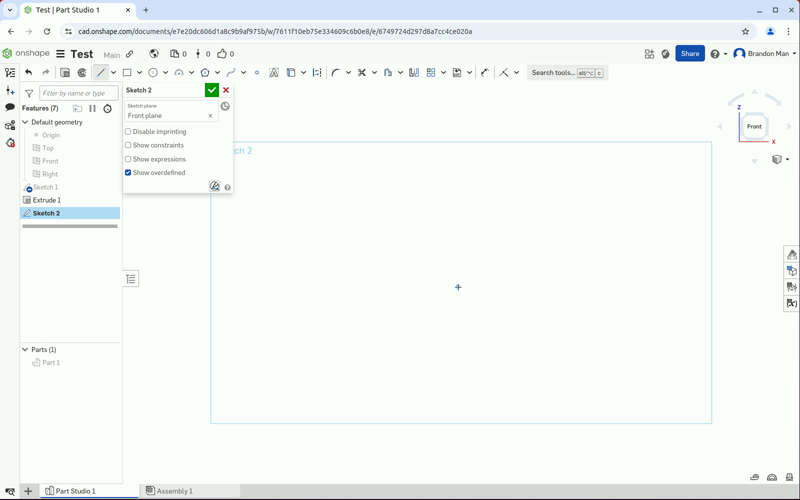
mouse_move(488, 286)
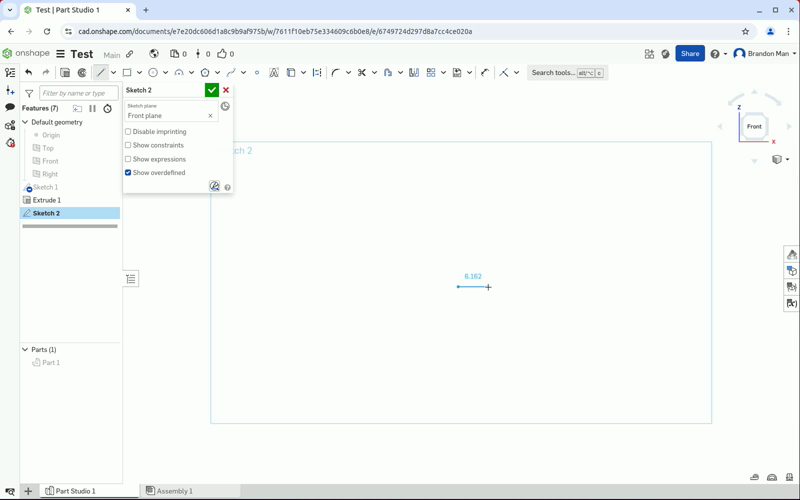
mouse_move(458, 277)
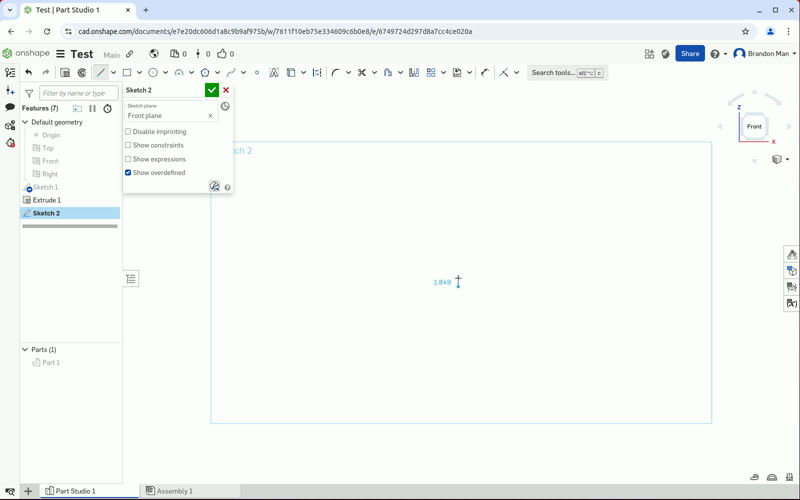
click(458, 277)
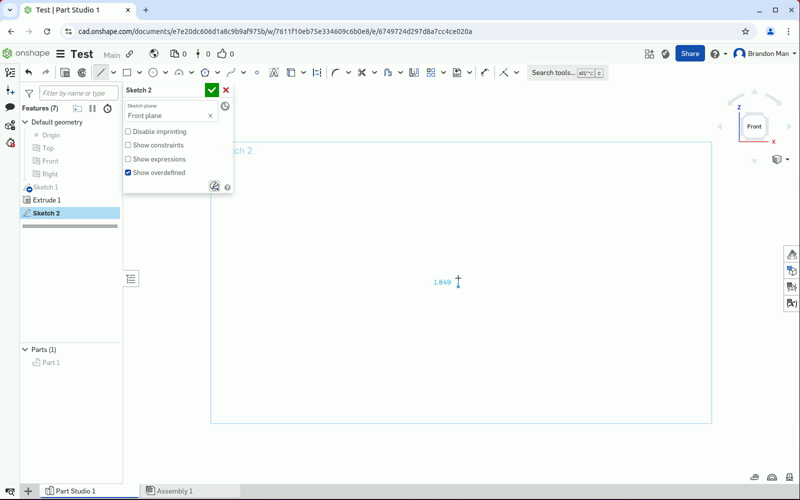
key_up(shift)
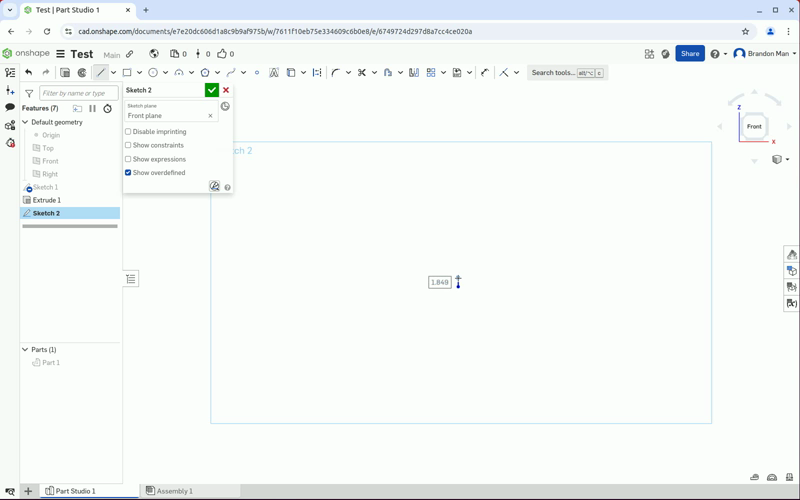
key(esc)
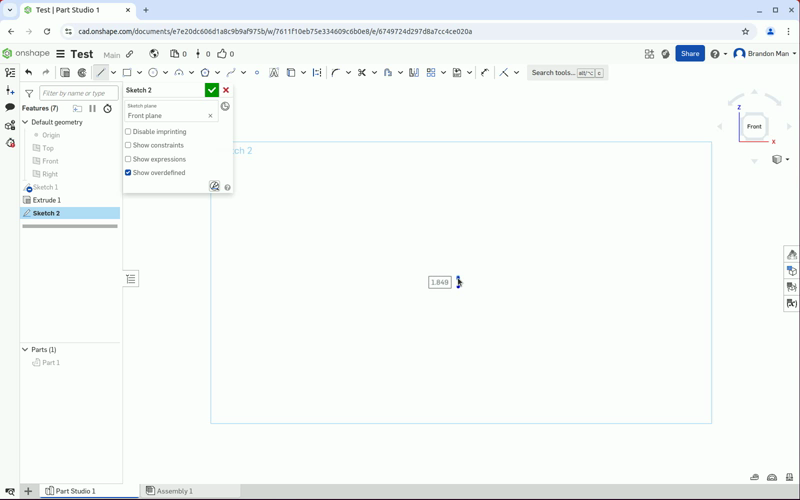
key(a)
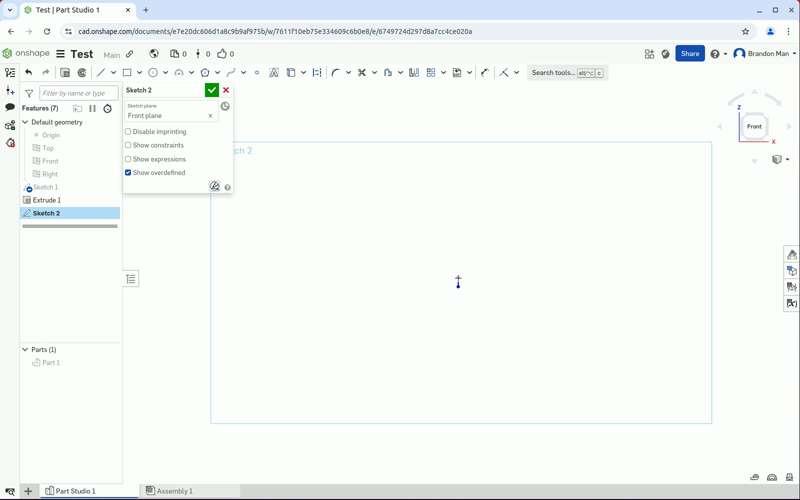
mouse_move(458, 277)
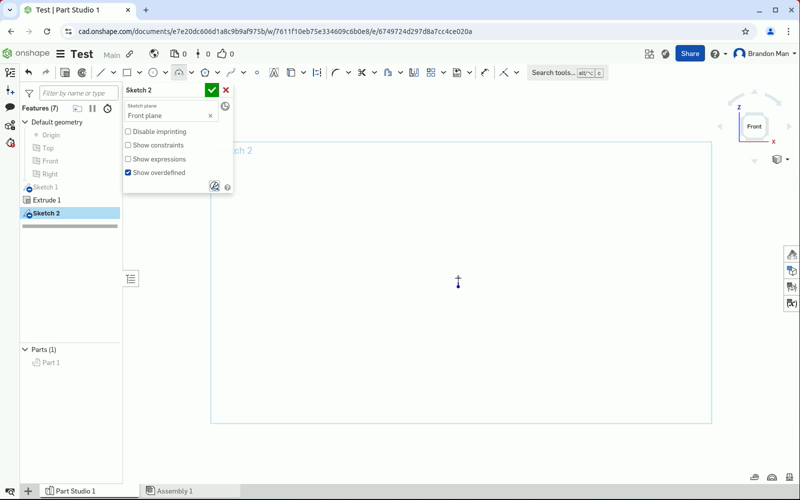
click(458, 277)
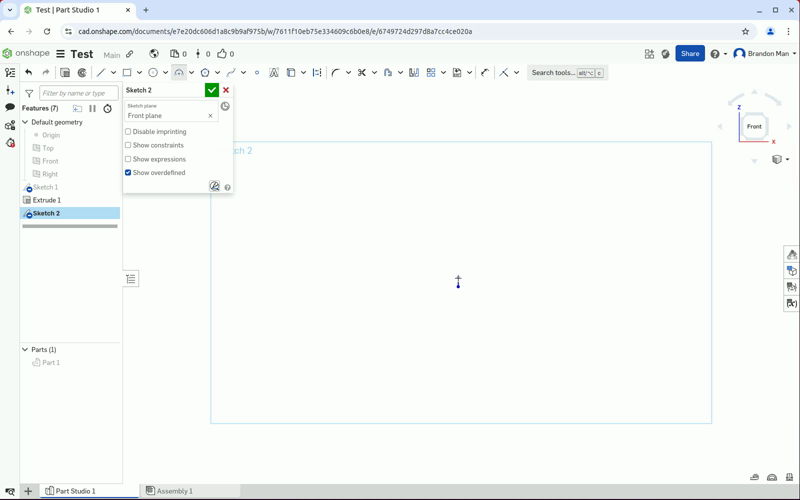
key_down(shift)
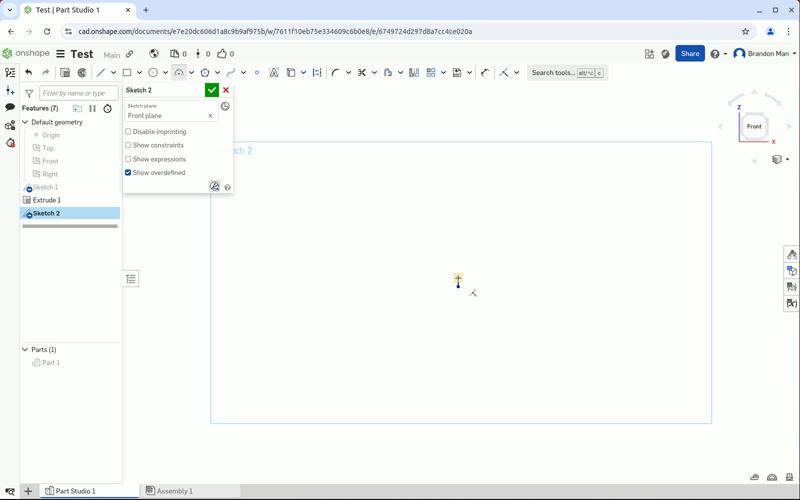
mouse_move(458, 277)
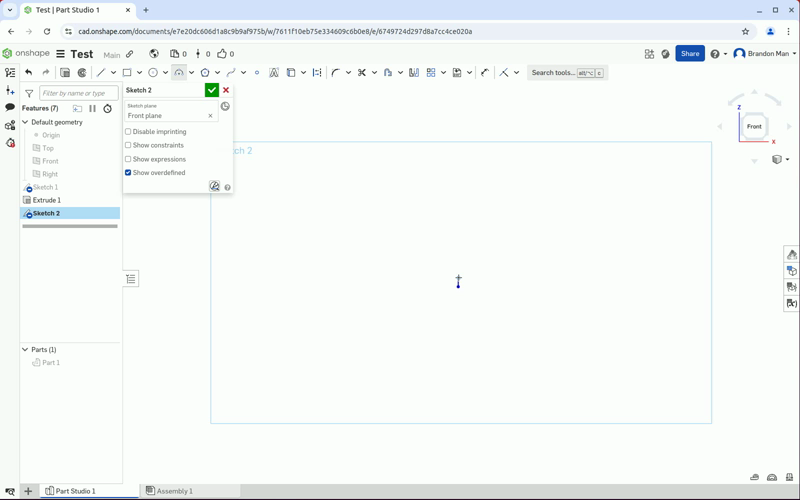
scroll(6)
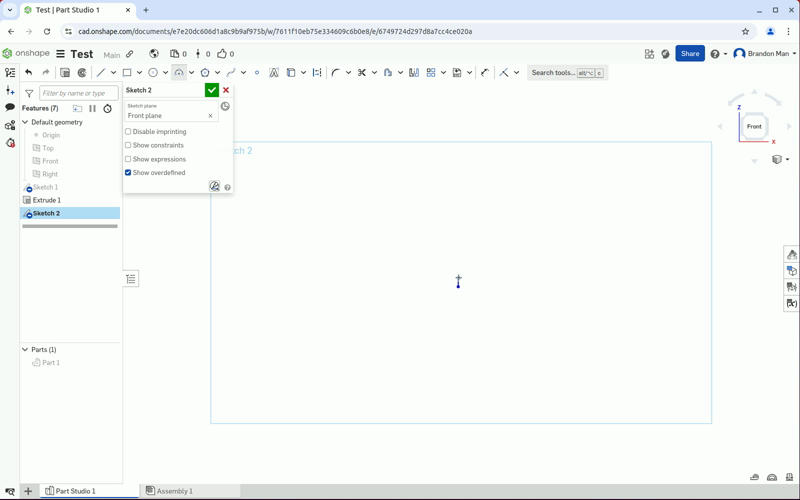
scroll(6)
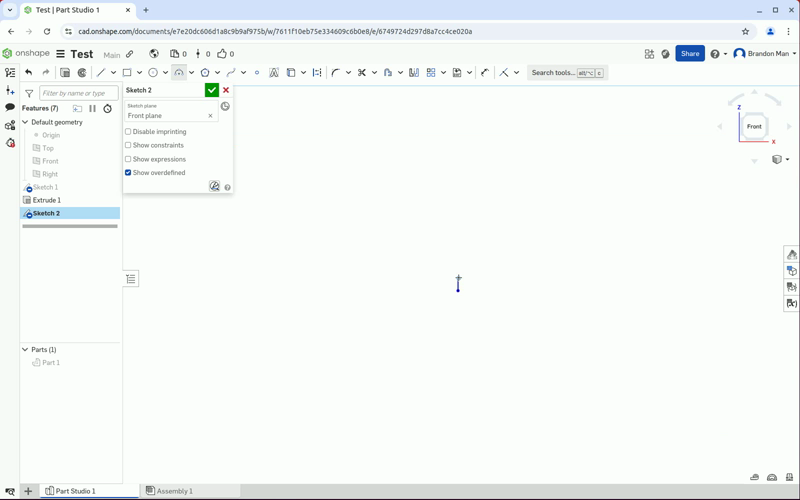
scroll(6)
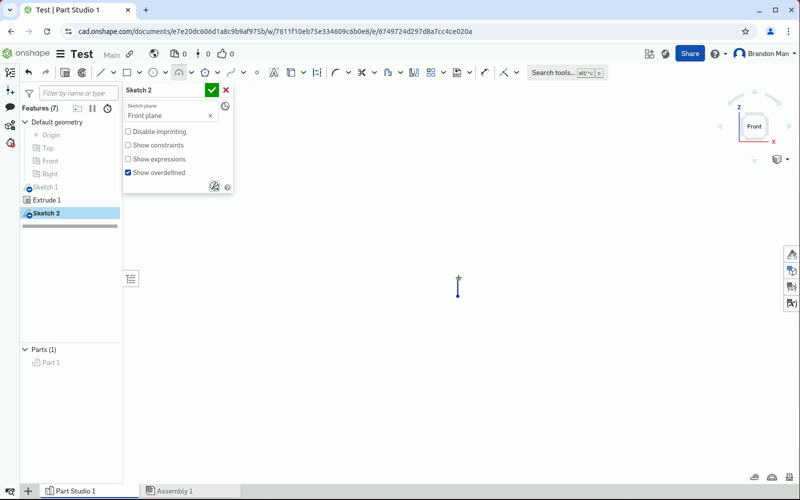
scroll(6)
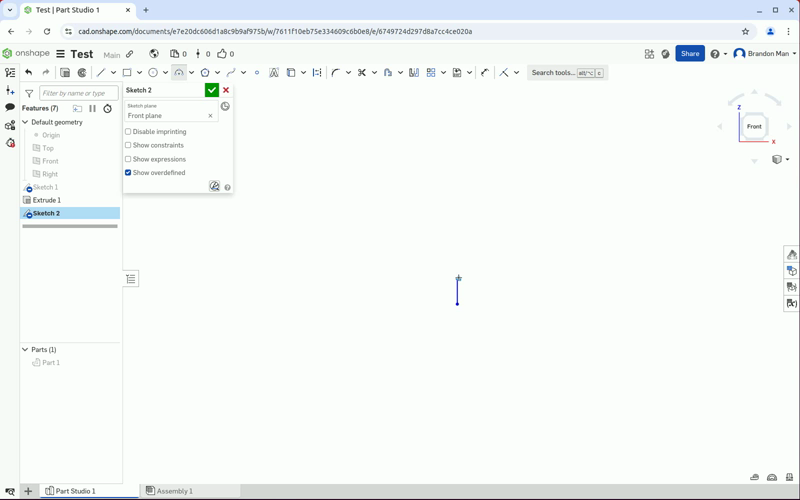
scroll(6)
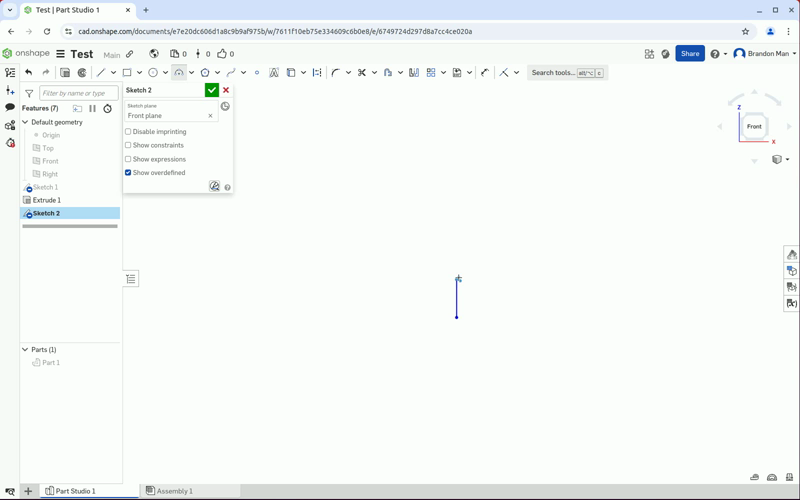
scroll(6)
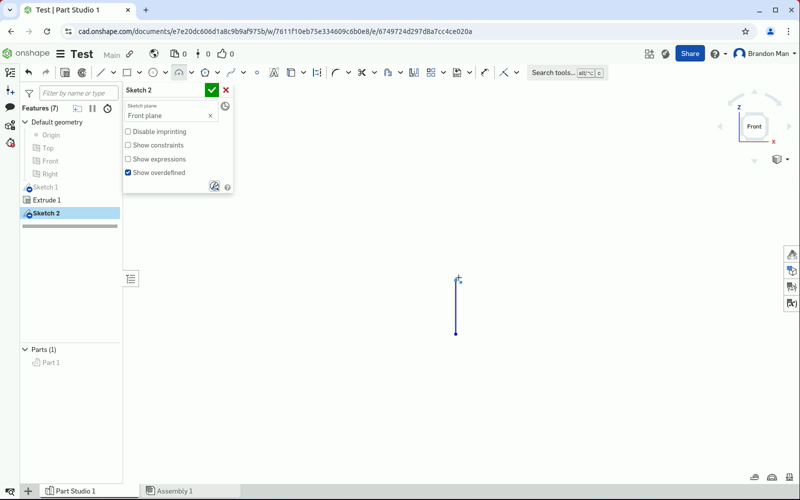
scroll(6)
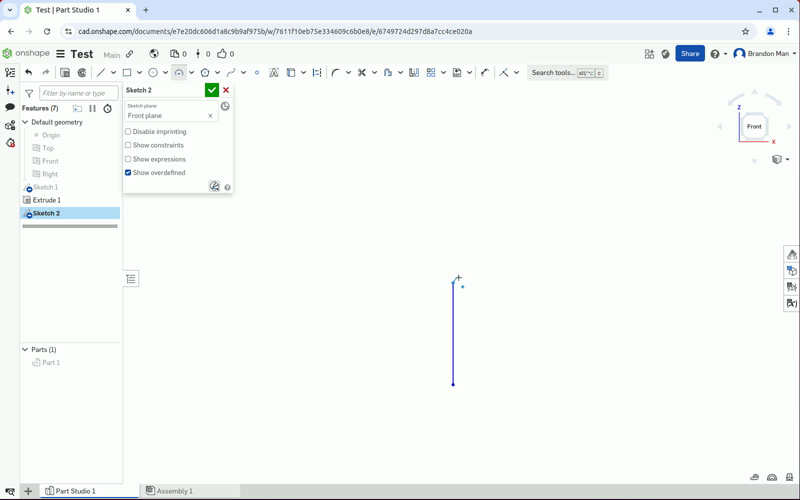
click(458, 277)
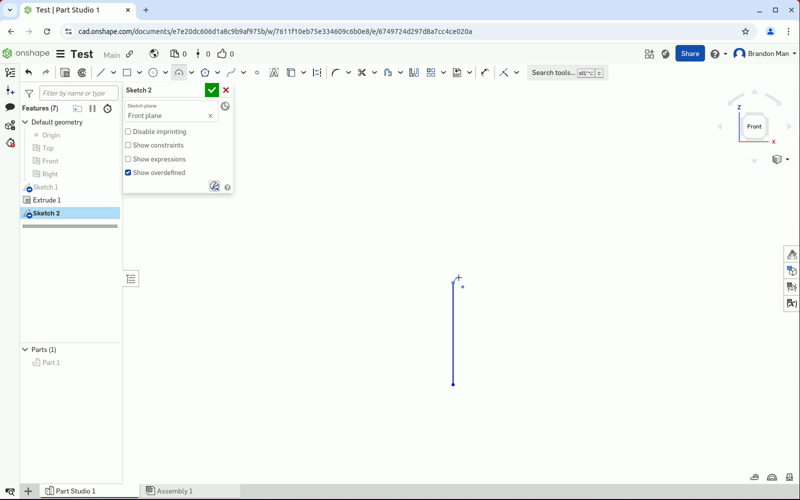
scroll(-6)
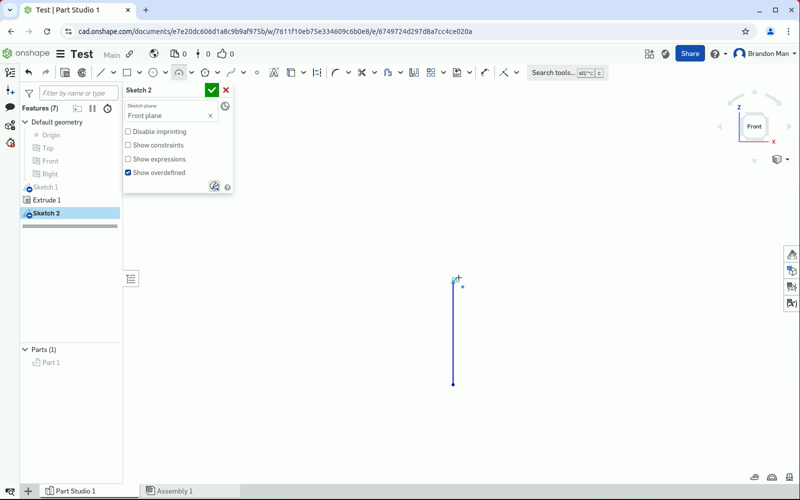
scroll(-6)
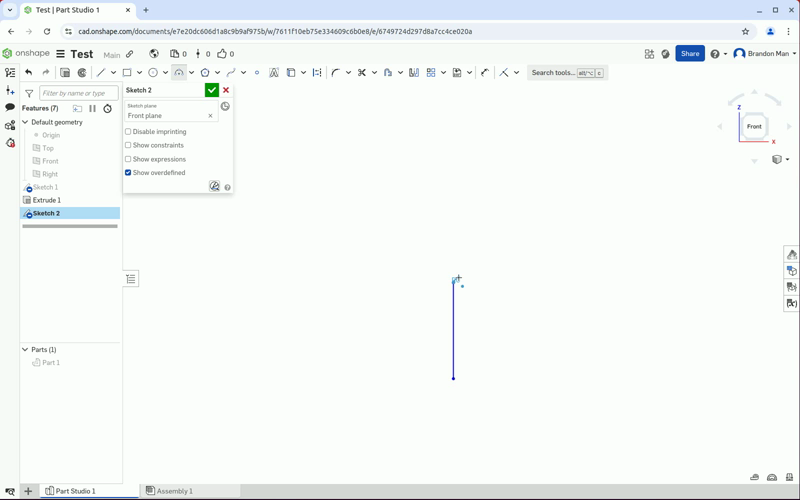
scroll(-6)
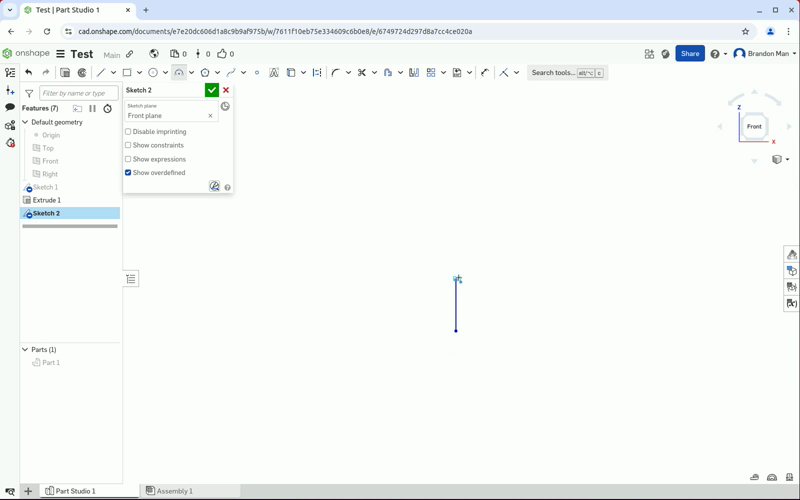
scroll(-6)
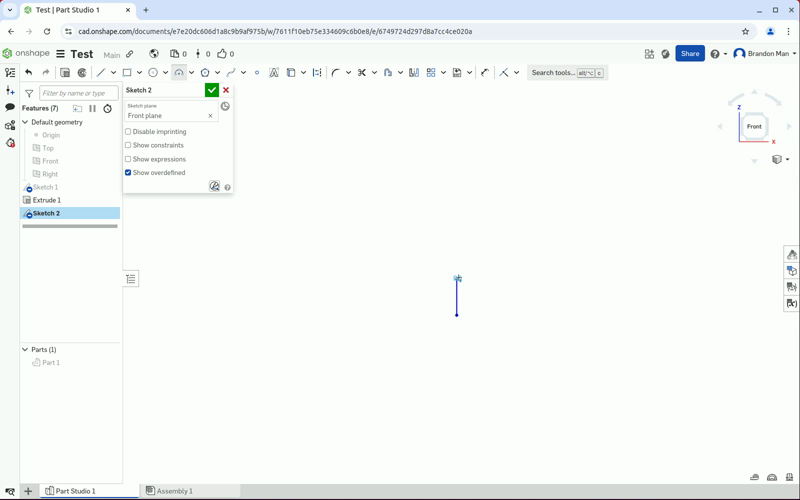
scroll(-6)
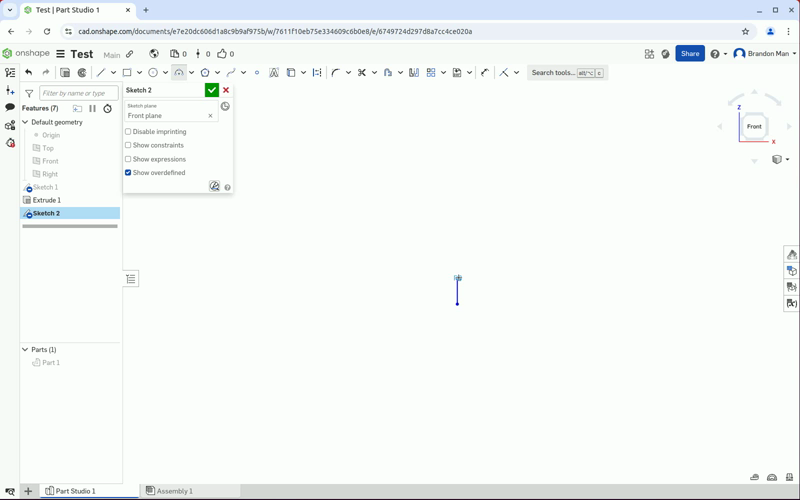
scroll(-6)
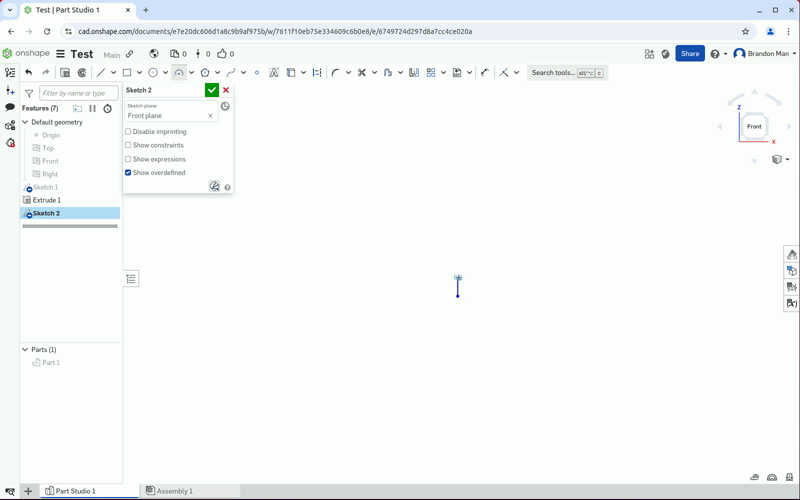
scroll(-6)
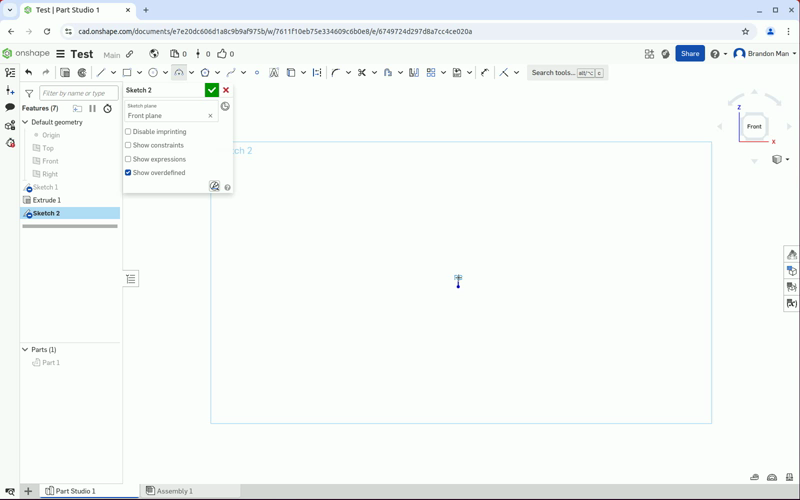
mouse_move(458, 277)
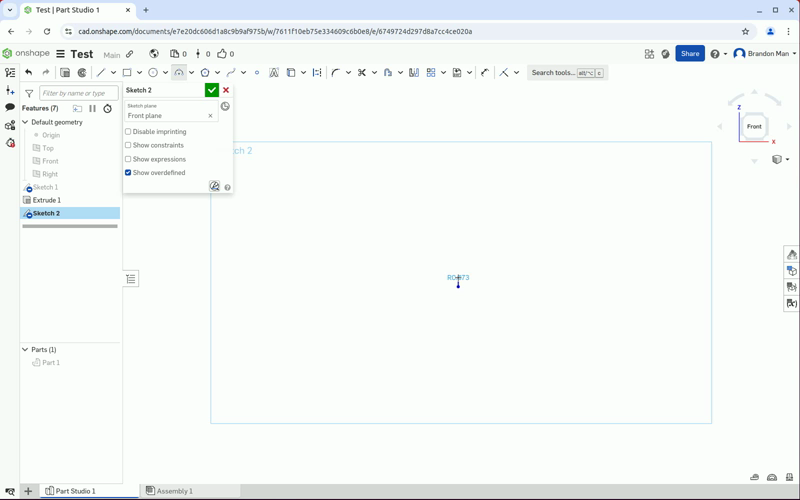
scroll(6)
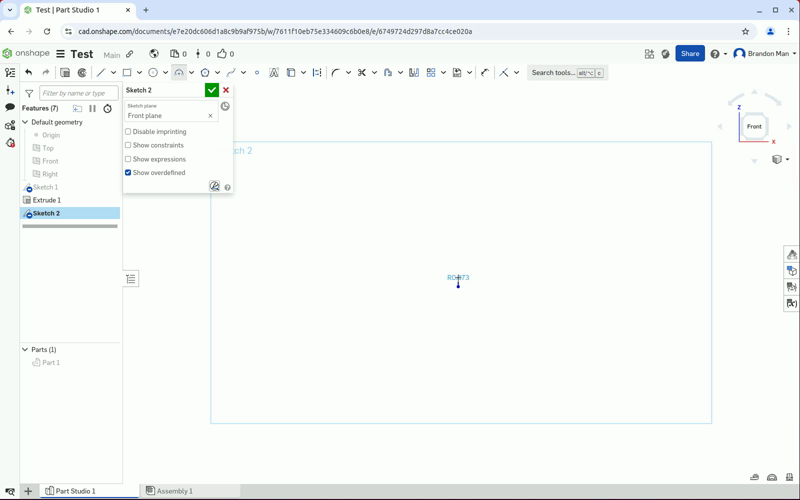
scroll(6)
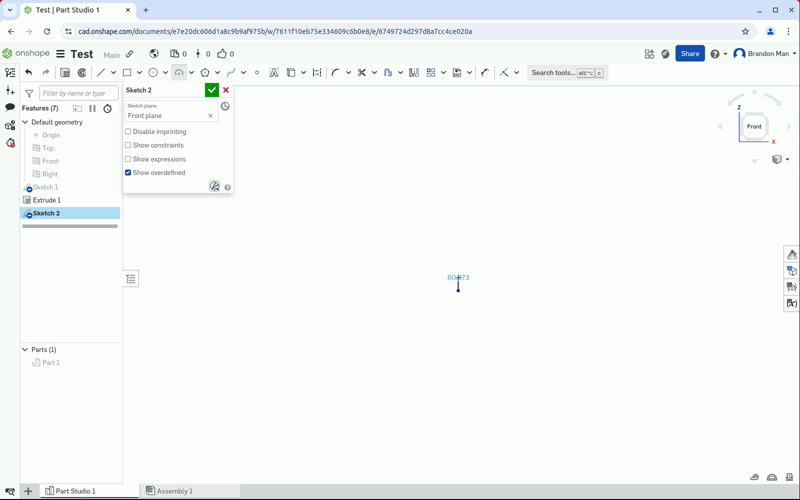
scroll(6)
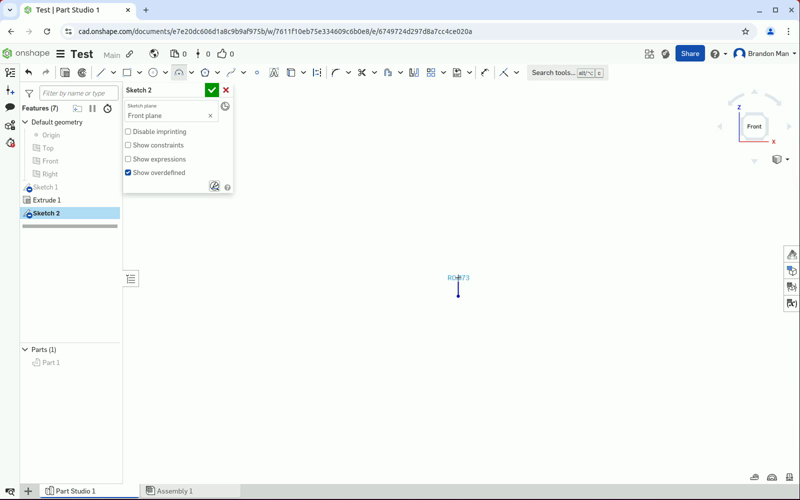
scroll(6)
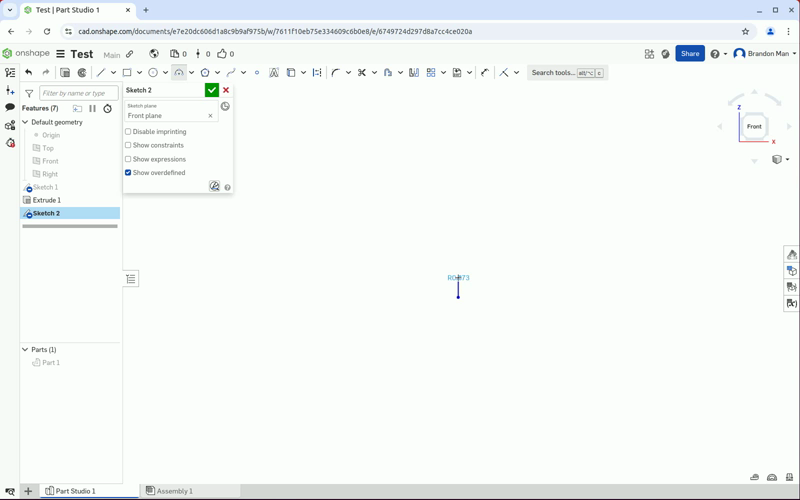
scroll(6)
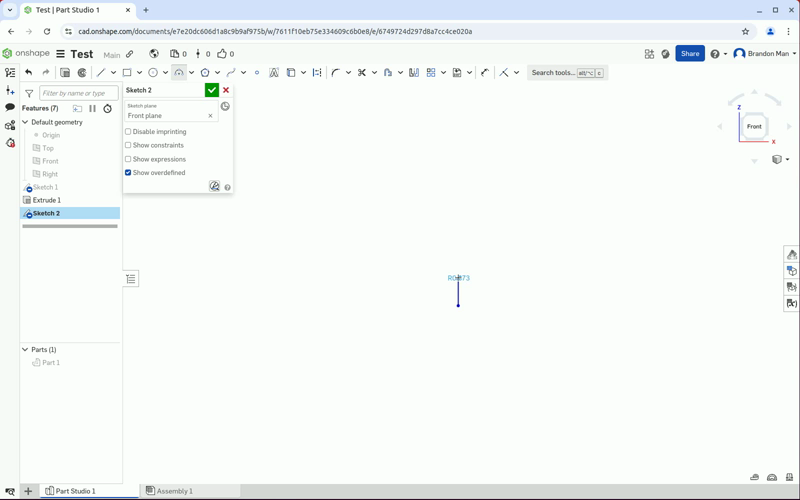
scroll(6)
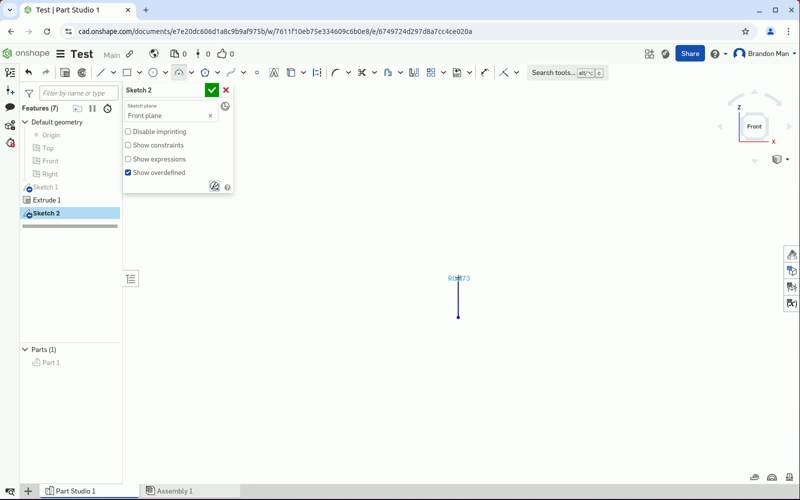
scroll(6)
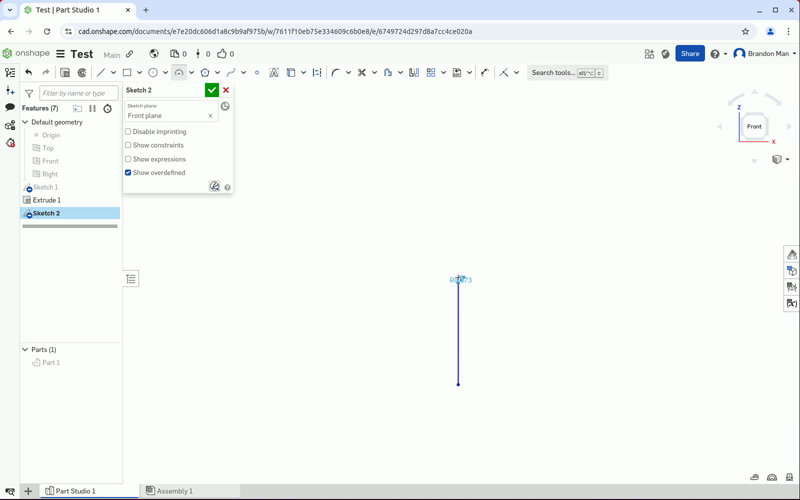
click(458, 277)
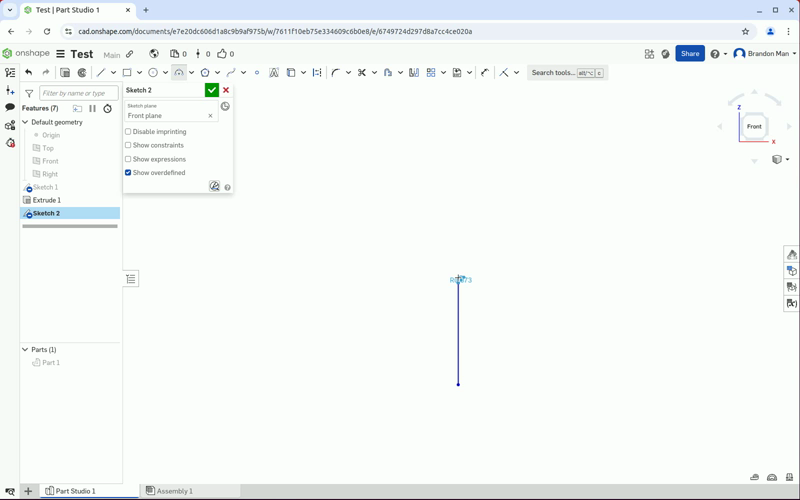
scroll(-6)
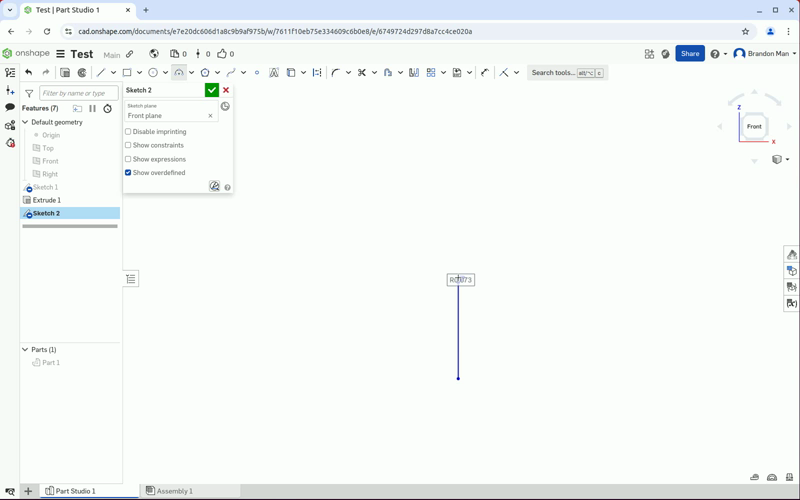
scroll(-6)
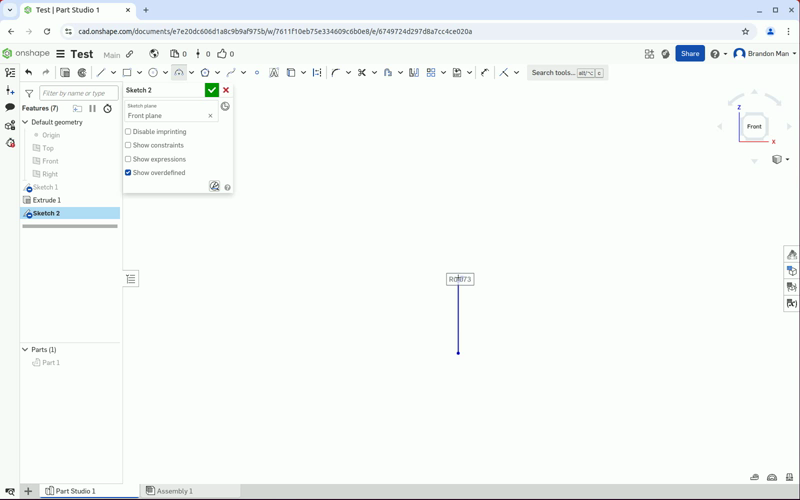
scroll(-6)
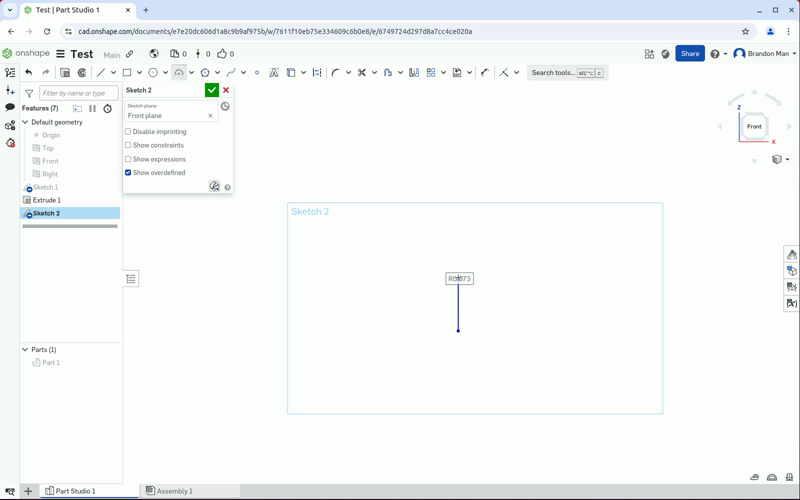
scroll(-6)
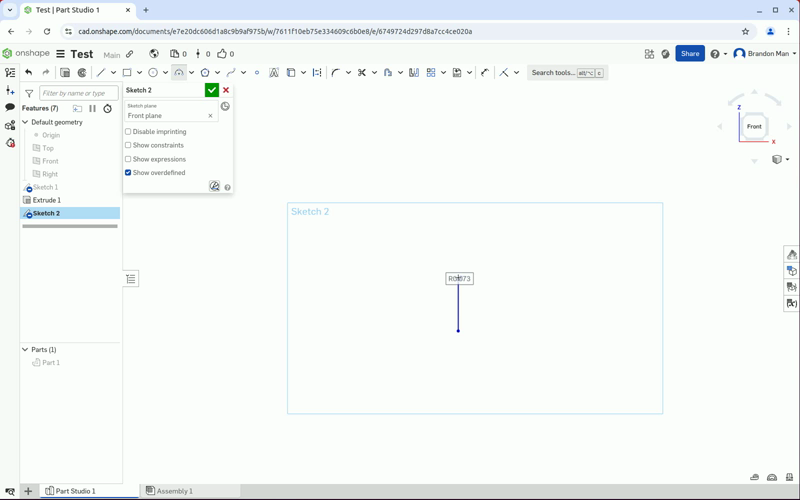
scroll(-6)
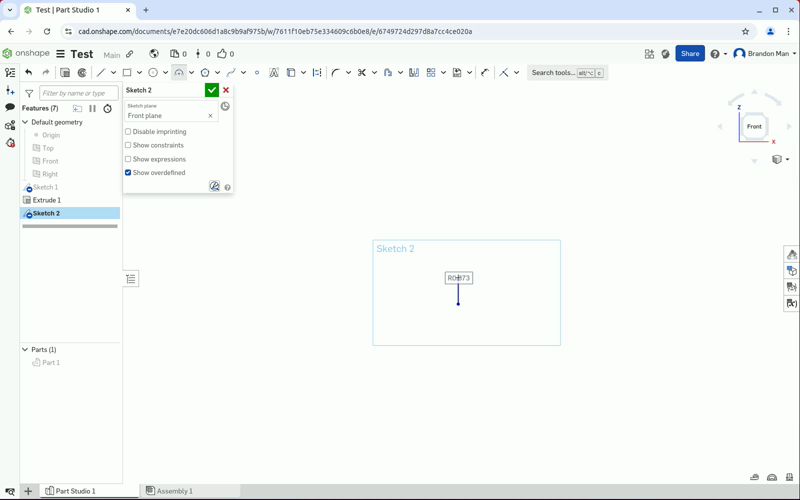
scroll(-6)
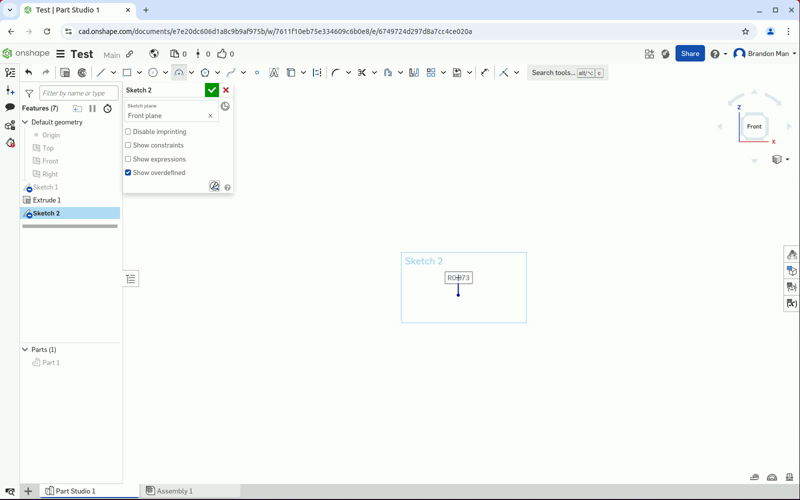
scroll(-6)
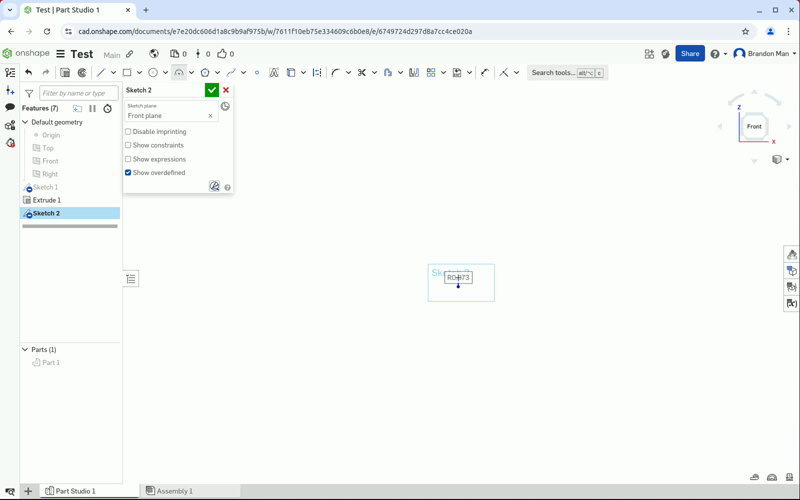
key_up(shift)
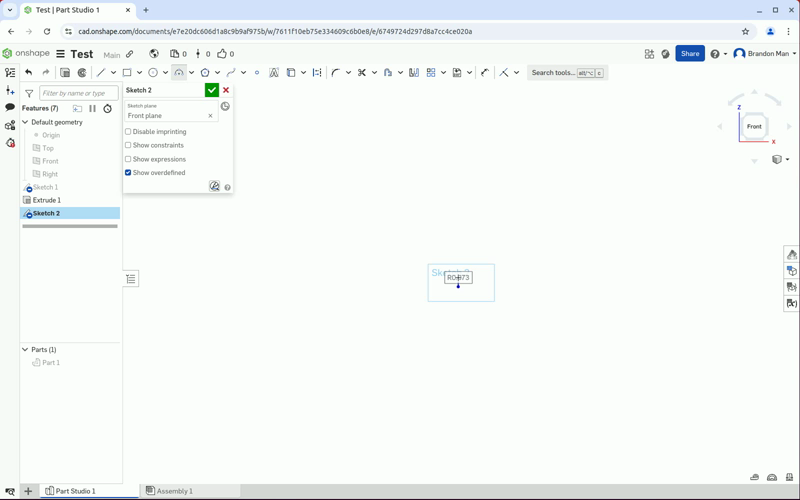
key(esc)
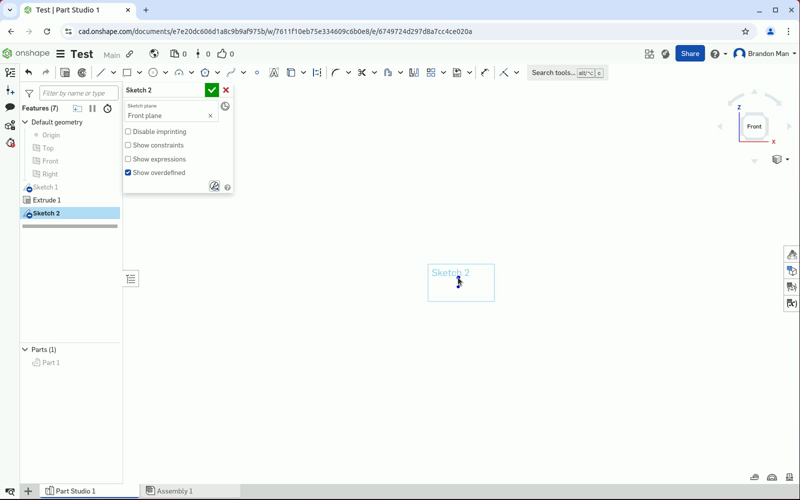
key(l)
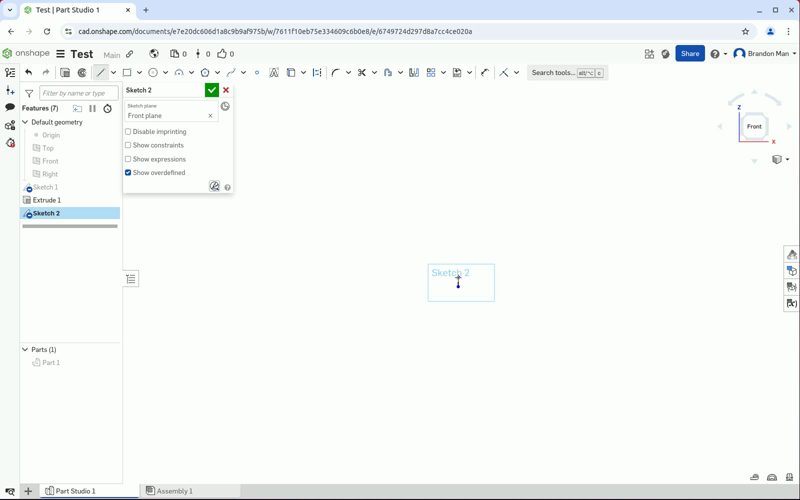
mouse_move(458, 277)
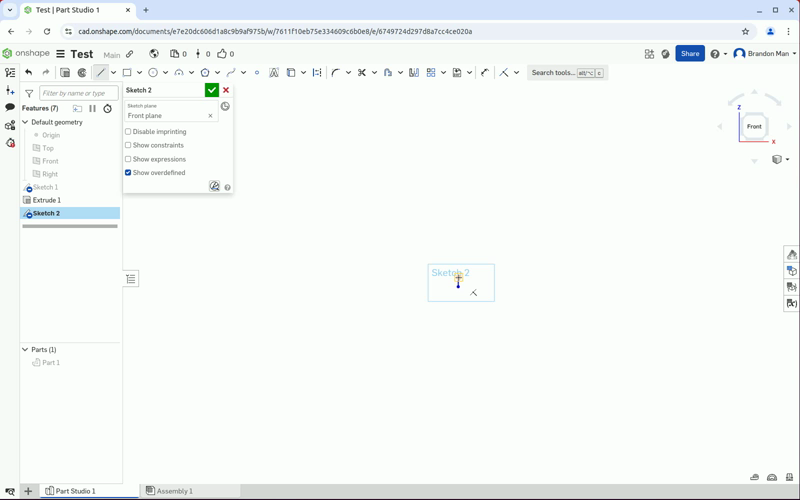
click(458, 277)
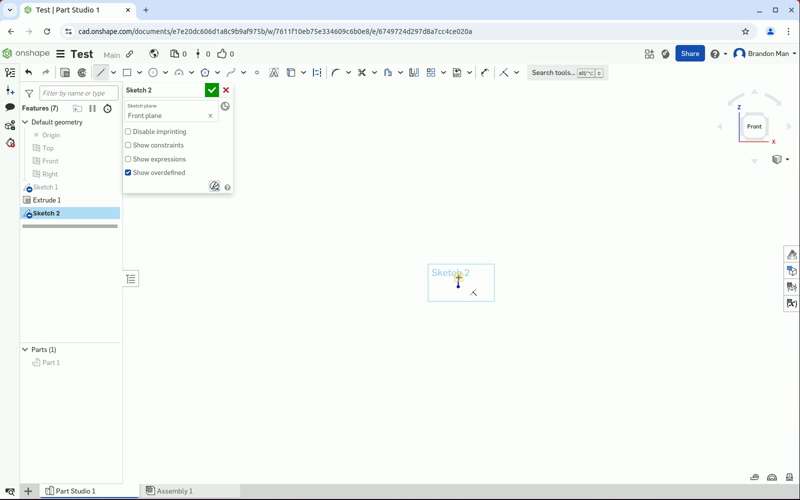
key_down(shift)
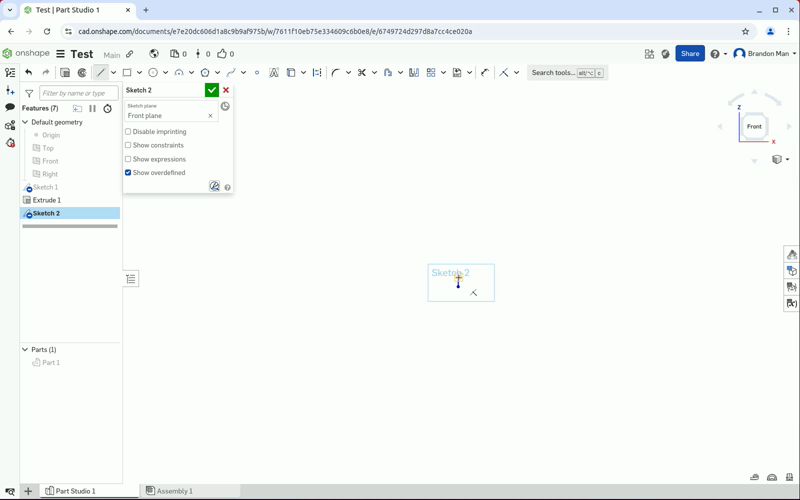
mouse_move(488, 277)
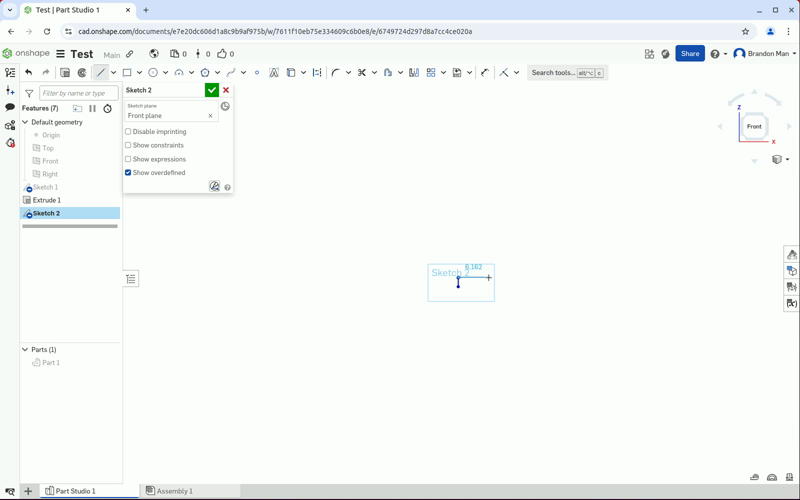
mouse_move(464, 277)
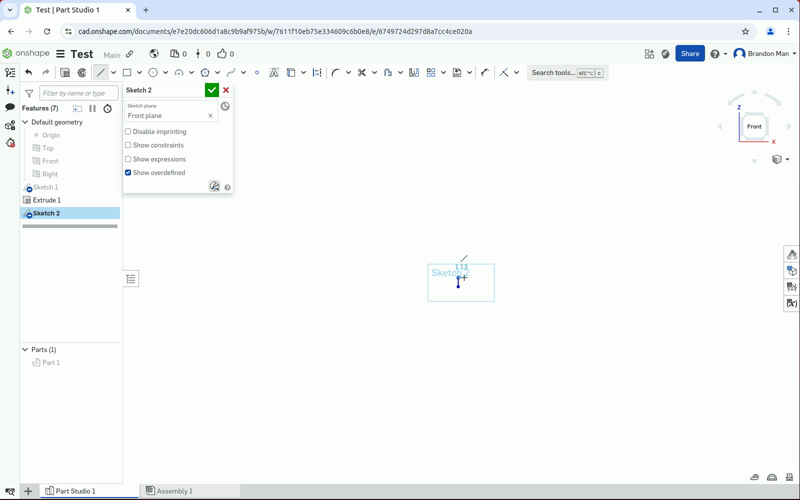
scroll(6)
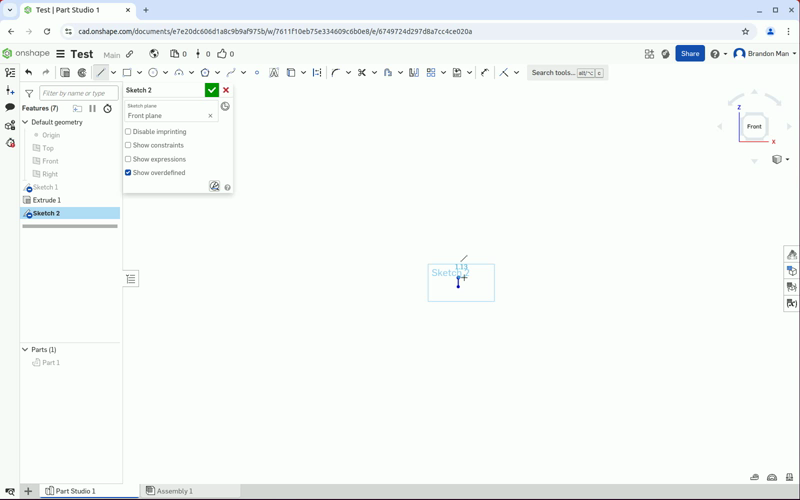
scroll(6)
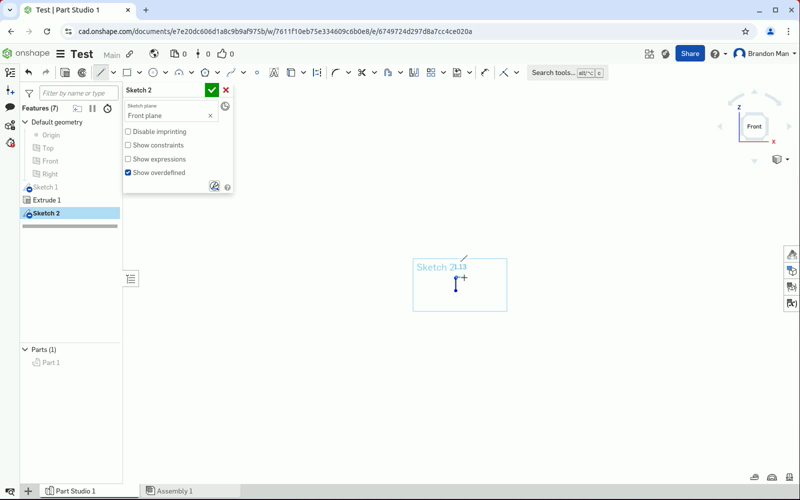
scroll(6)
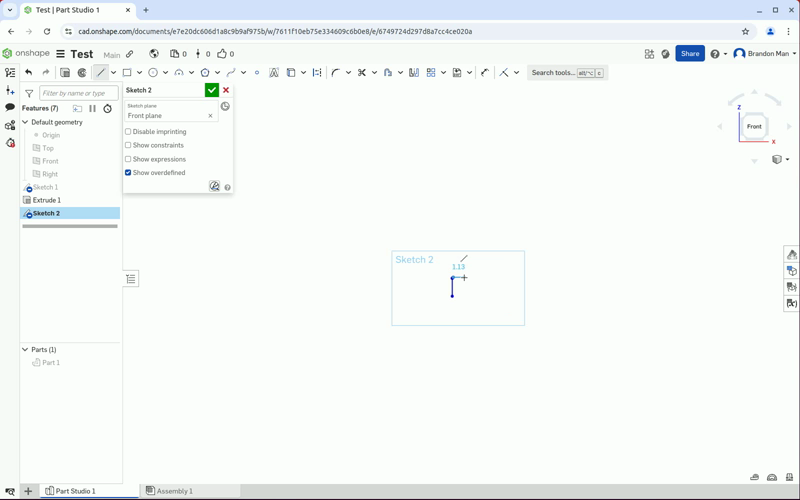
scroll(6)
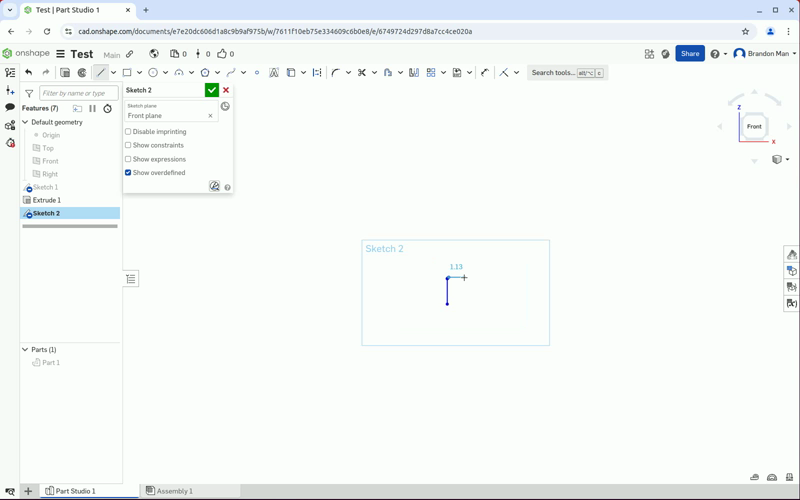
scroll(6)
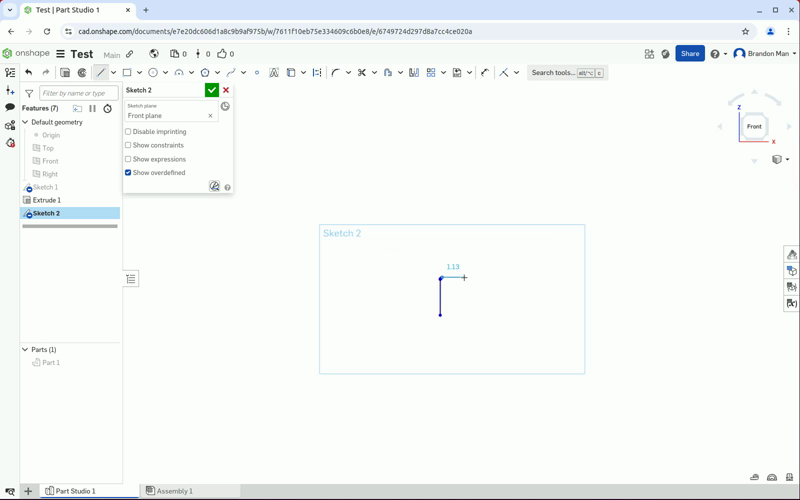
scroll(6)
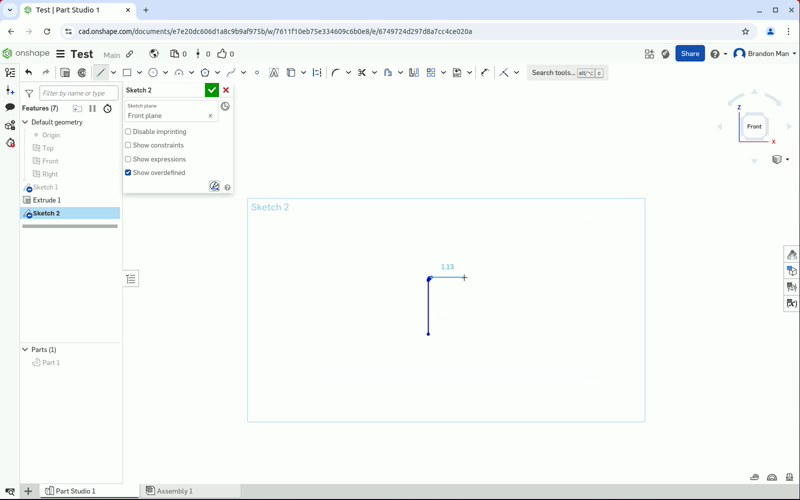
scroll(6)
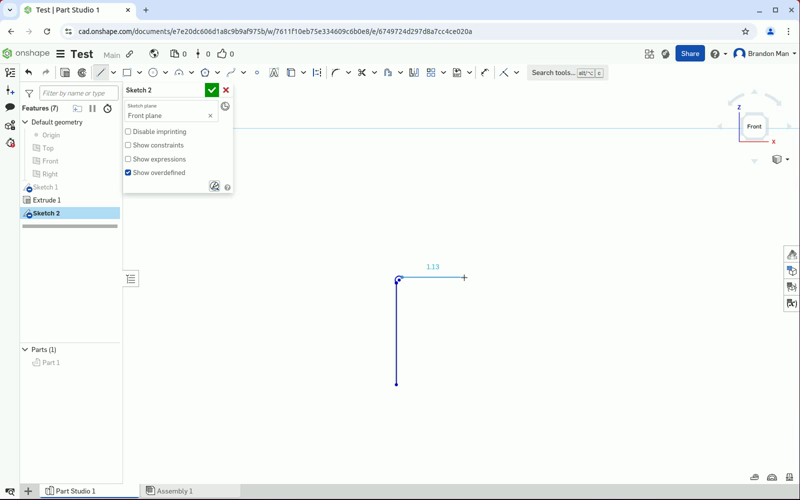
click(464, 277)
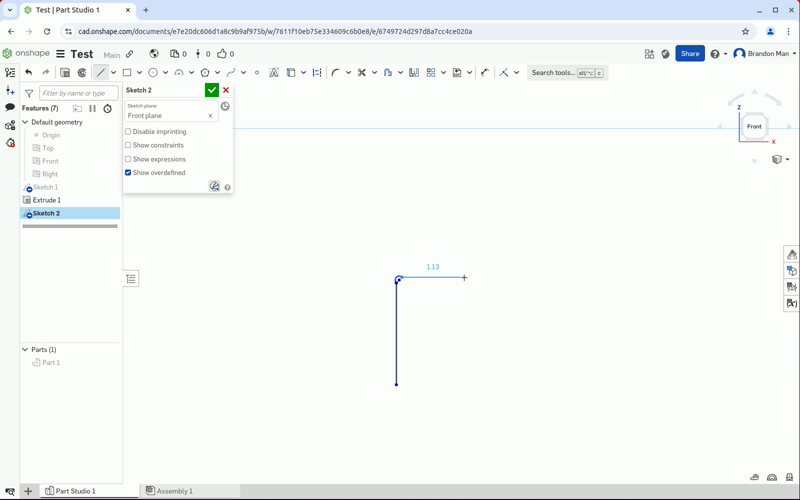
scroll(-6)
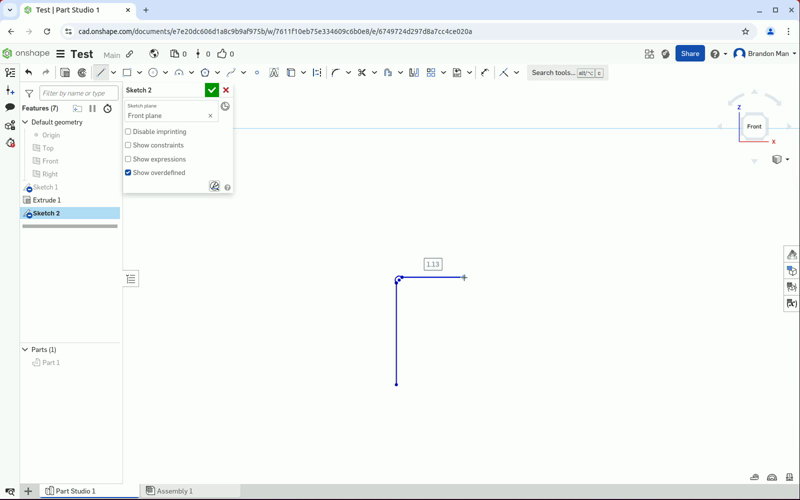
scroll(-6)
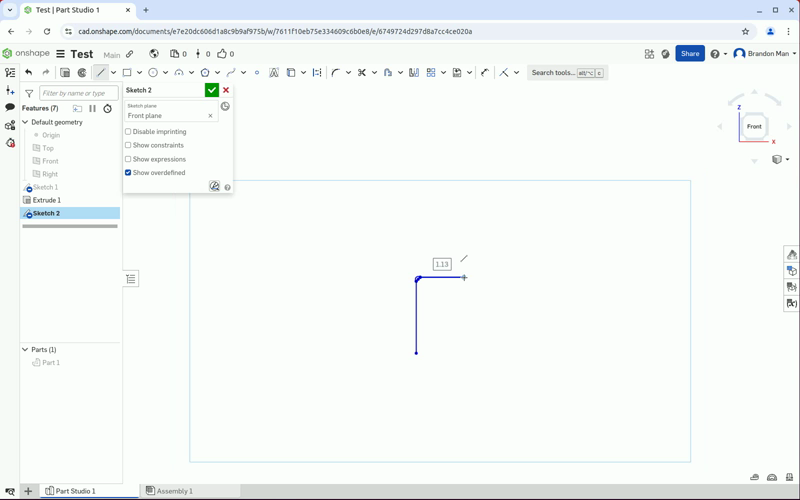
scroll(-6)
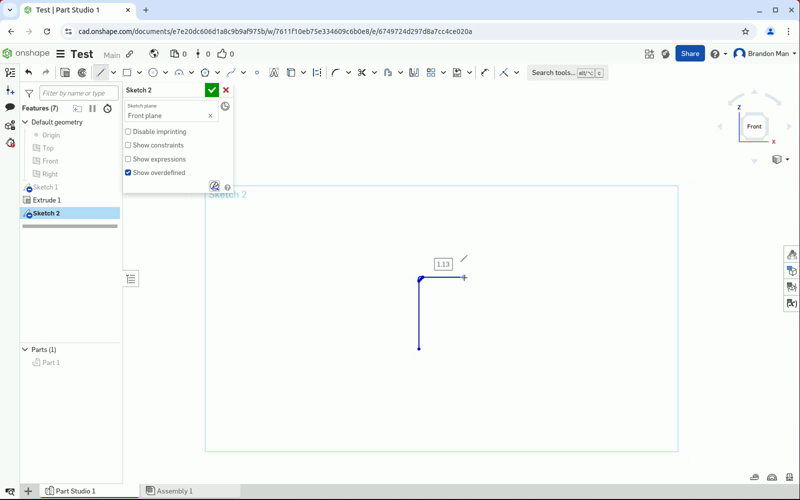
scroll(-6)
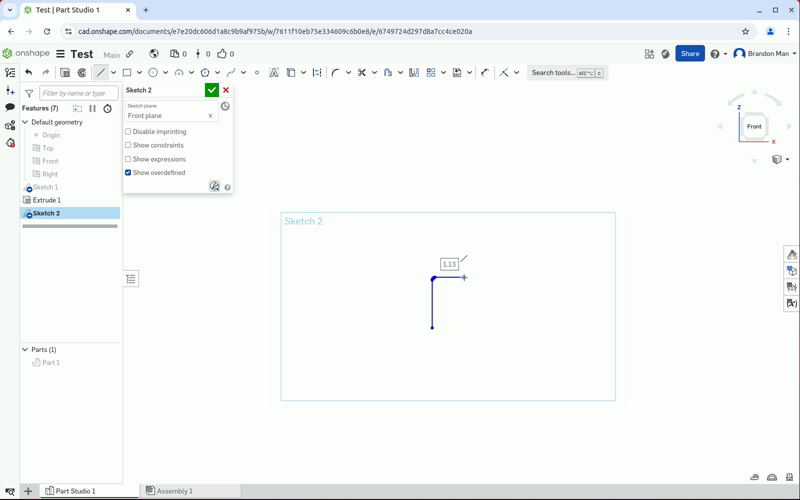
scroll(-6)
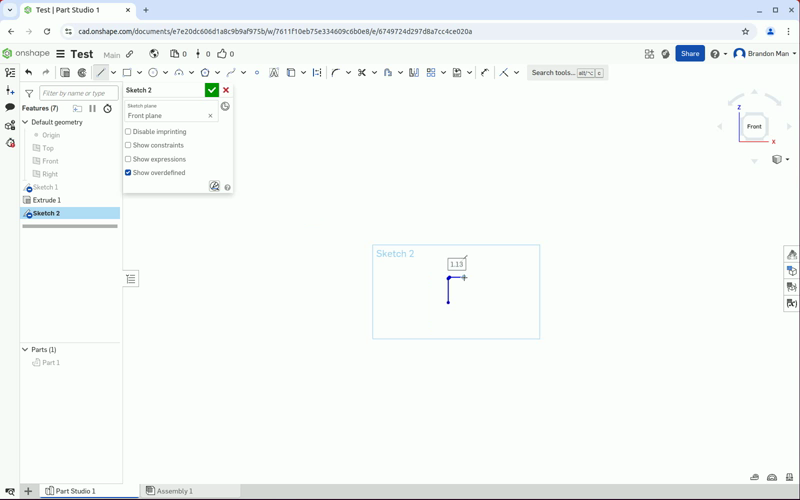
scroll(-6)
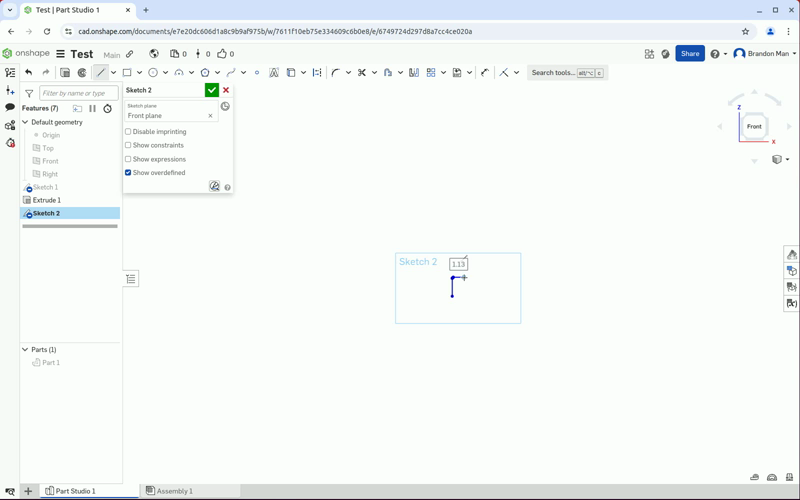
scroll(-6)
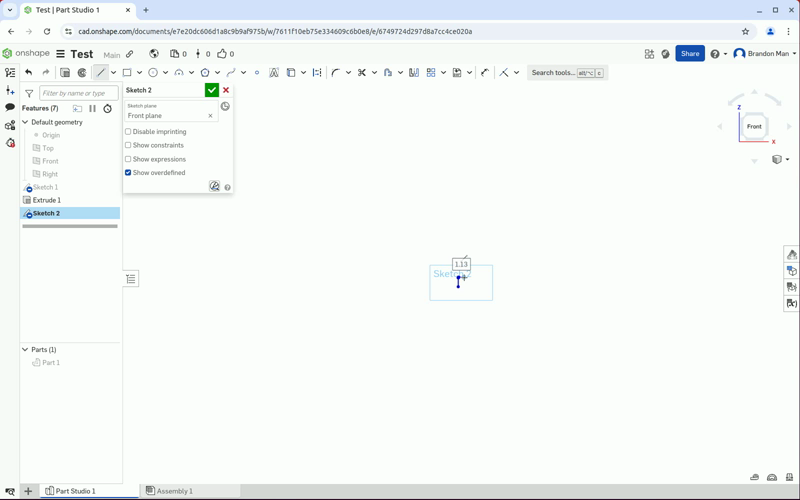
key_up(shift)
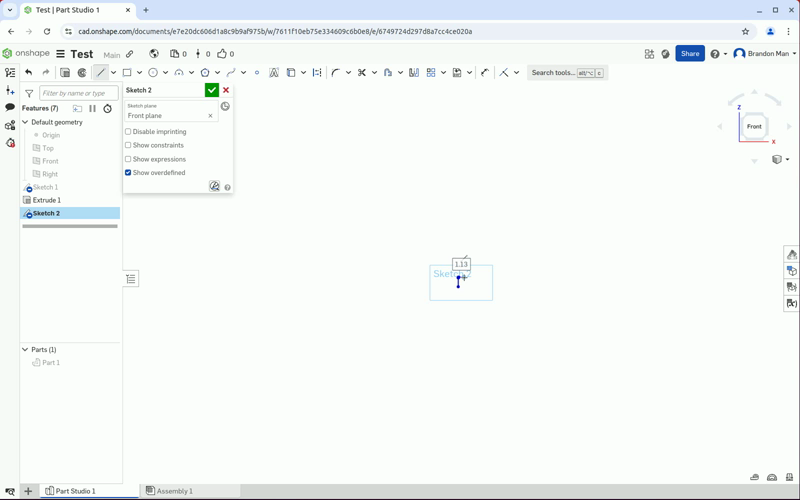
key(esc)
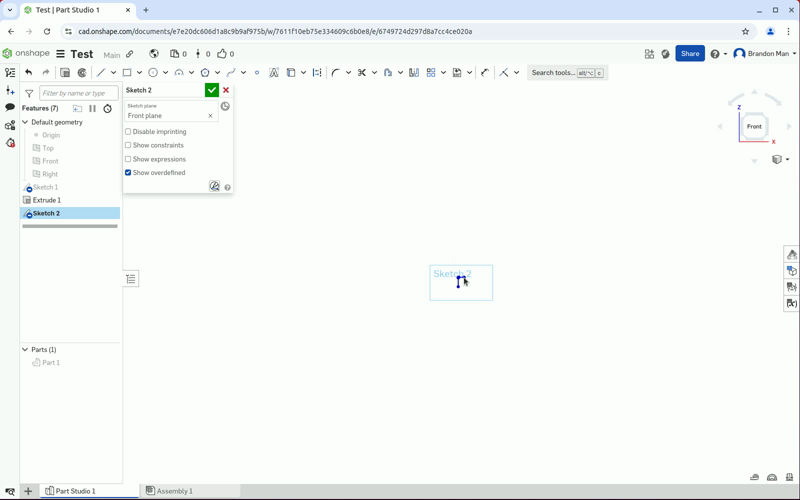
key(a)
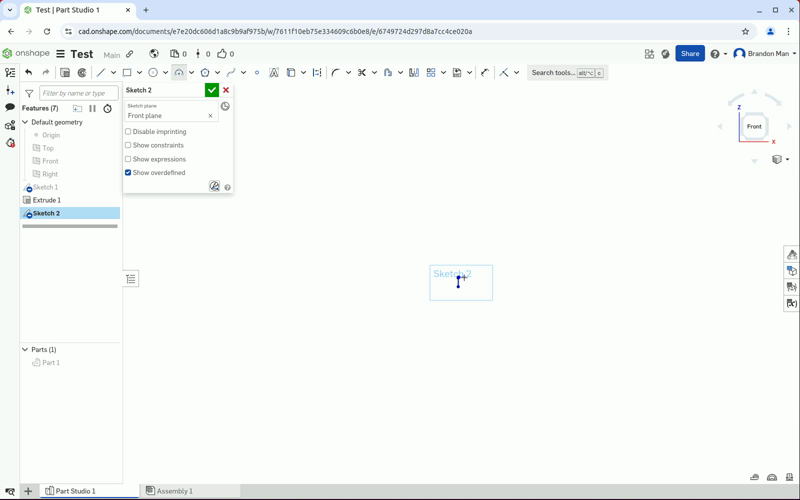
mouse_move(464, 277)
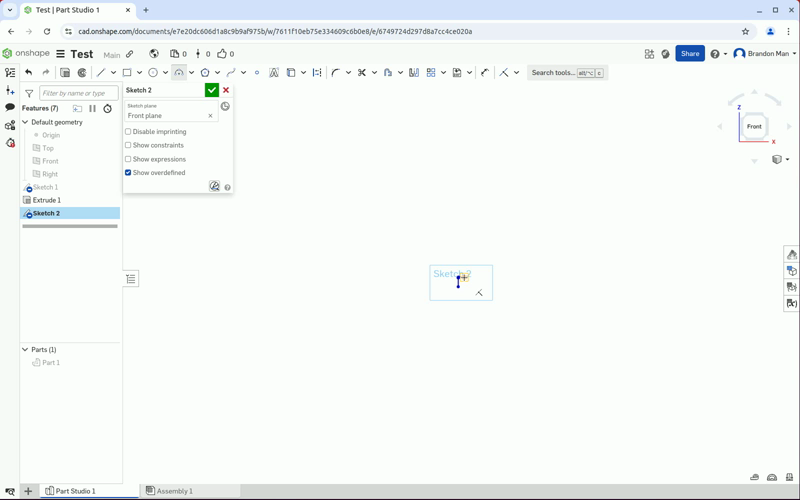
click(464, 277)
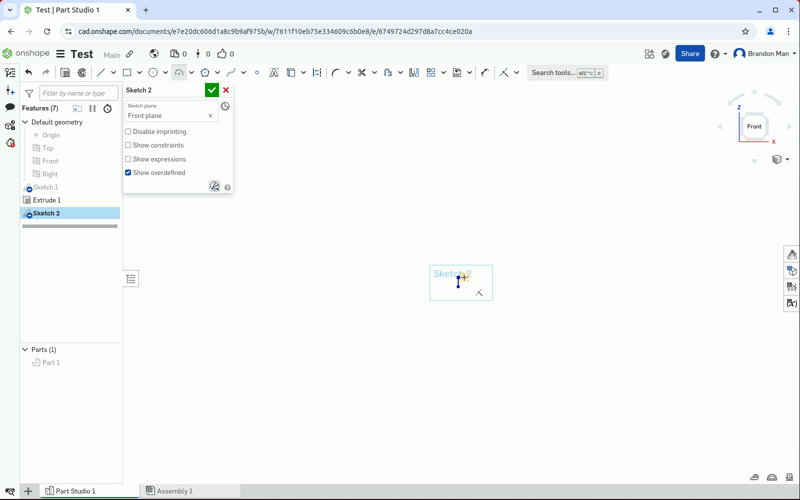
key_down(shift)
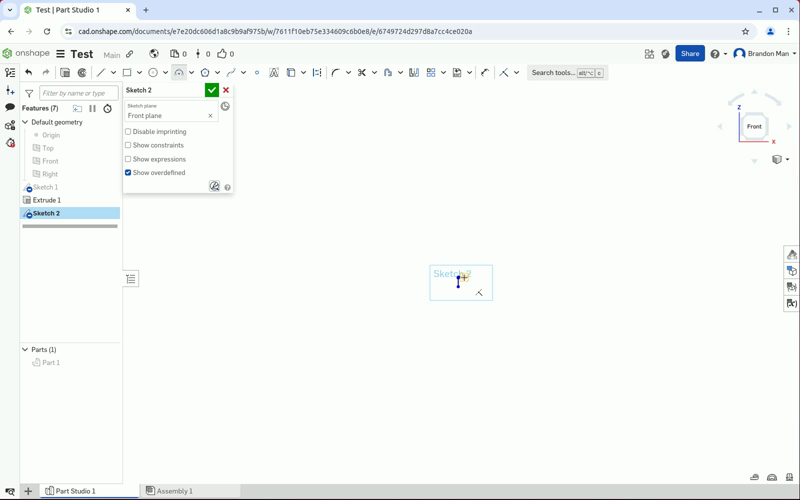
mouse_move(464, 277)
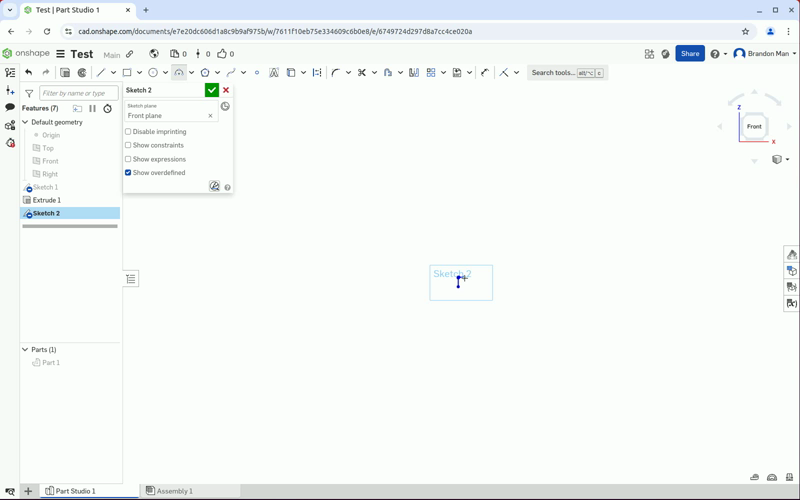
scroll(6)
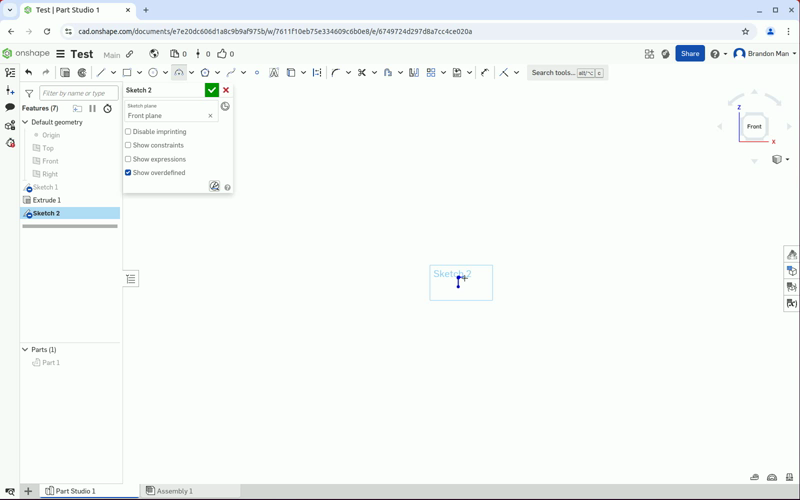
scroll(6)
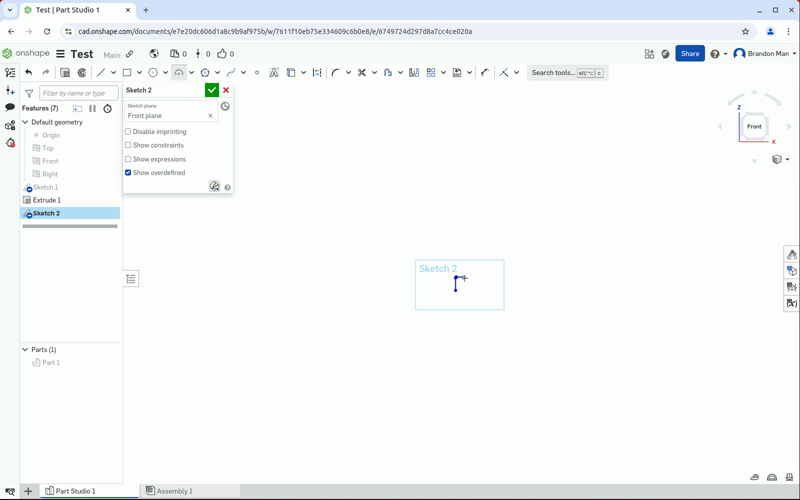
scroll(6)
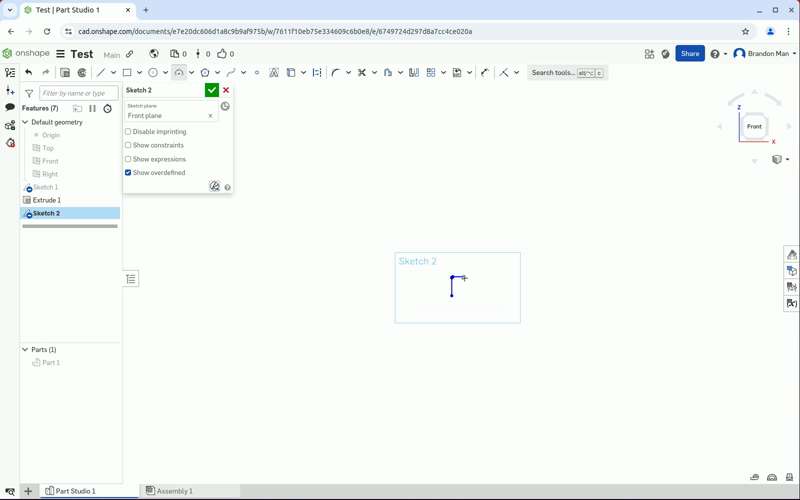
scroll(6)
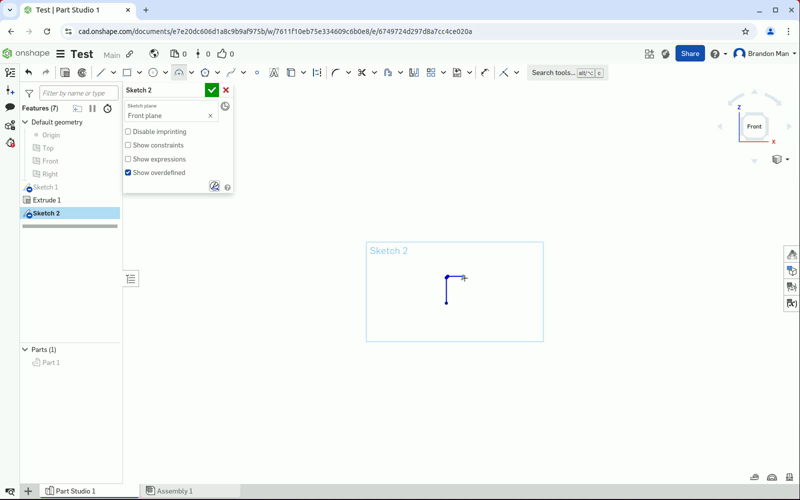
scroll(6)
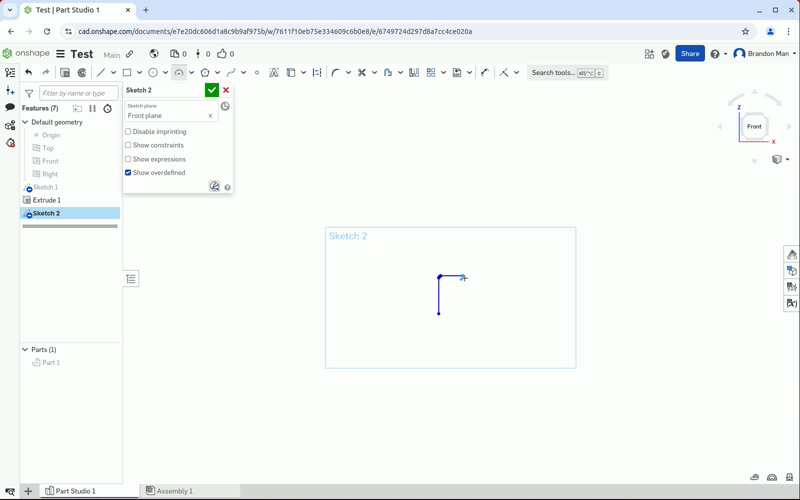
scroll(6)
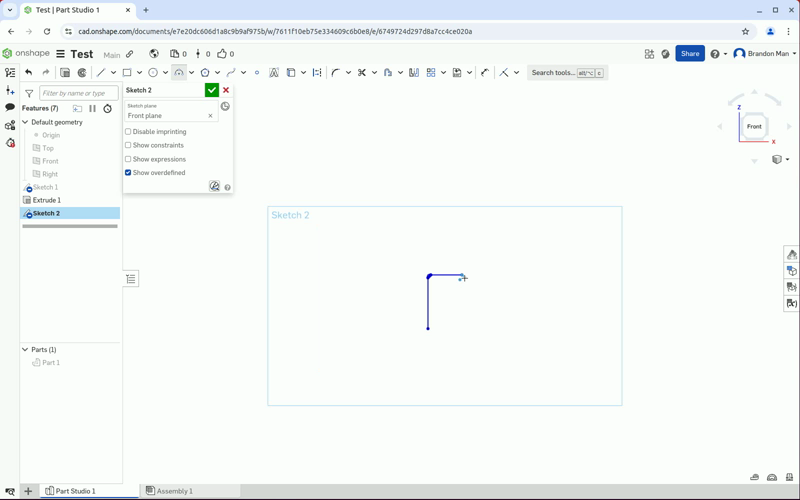
scroll(6)
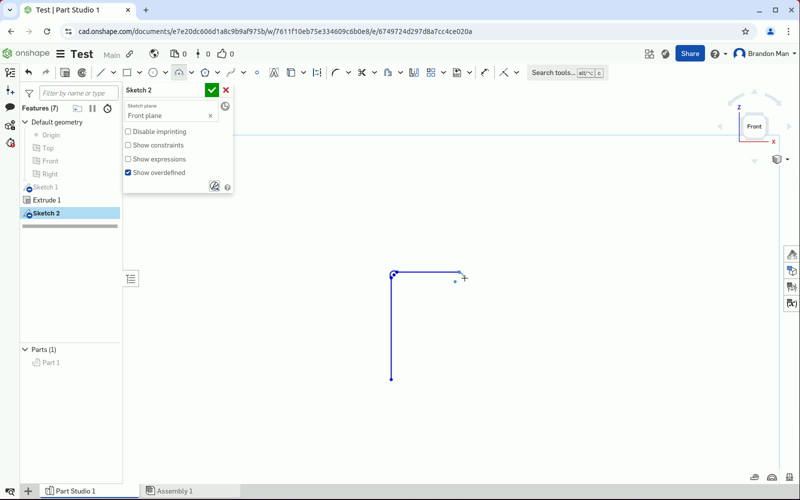
click(464, 277)
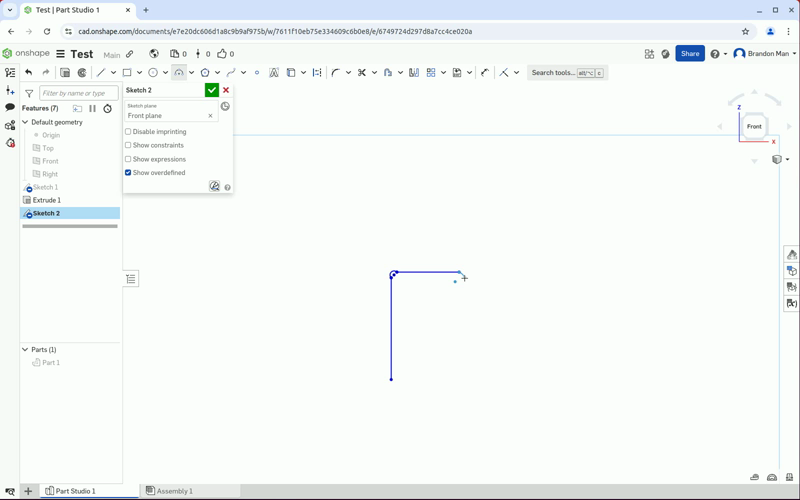
scroll(-6)
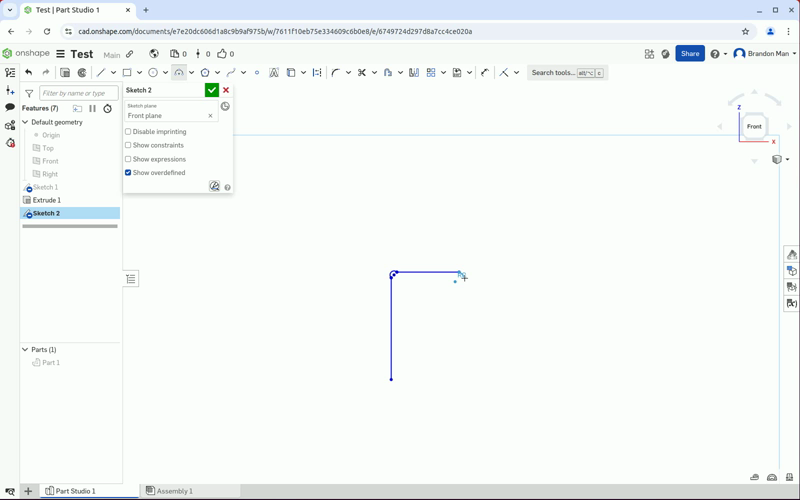
scroll(-6)
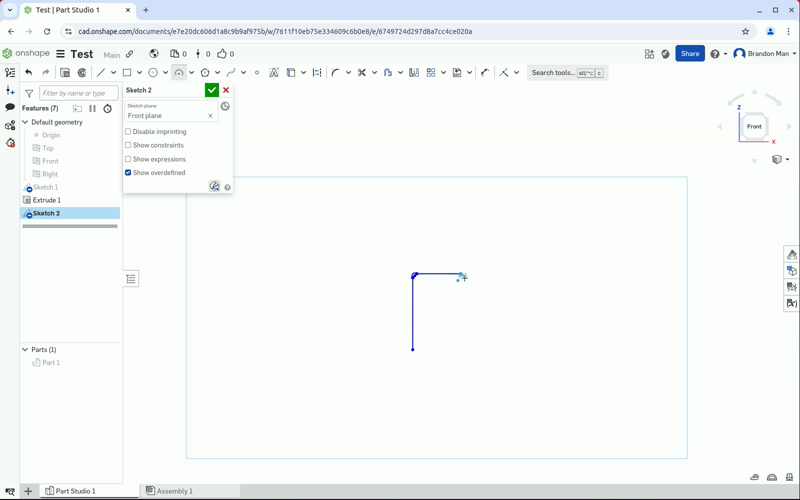
scroll(-6)
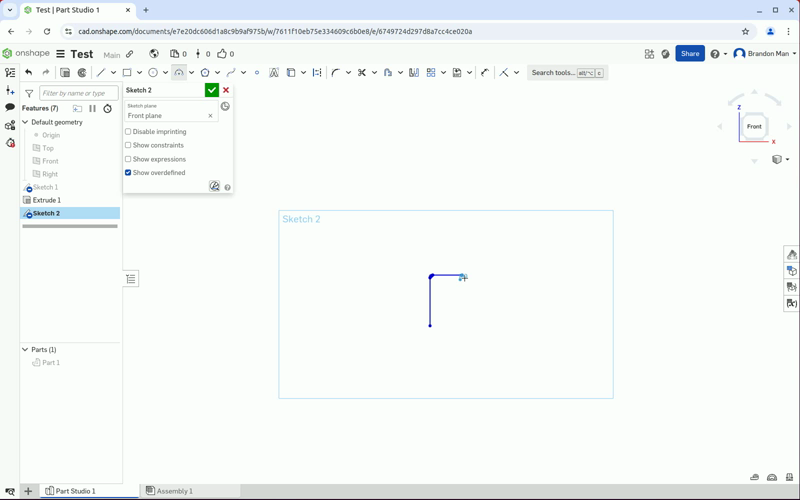
scroll(-6)
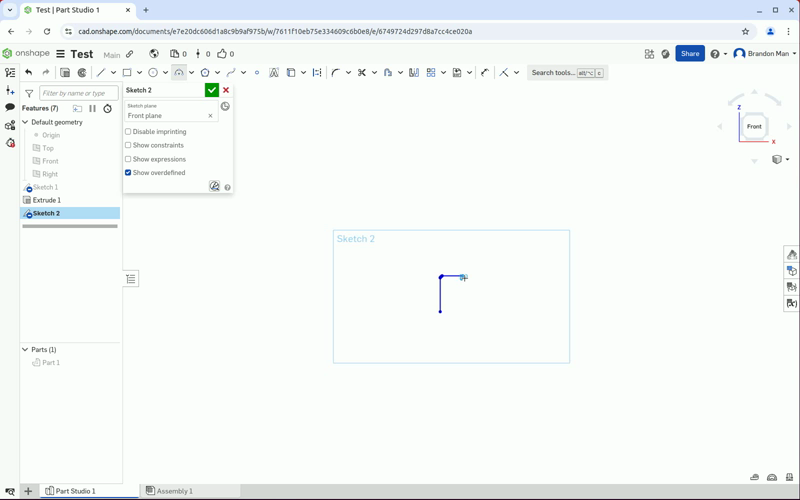
scroll(-6)
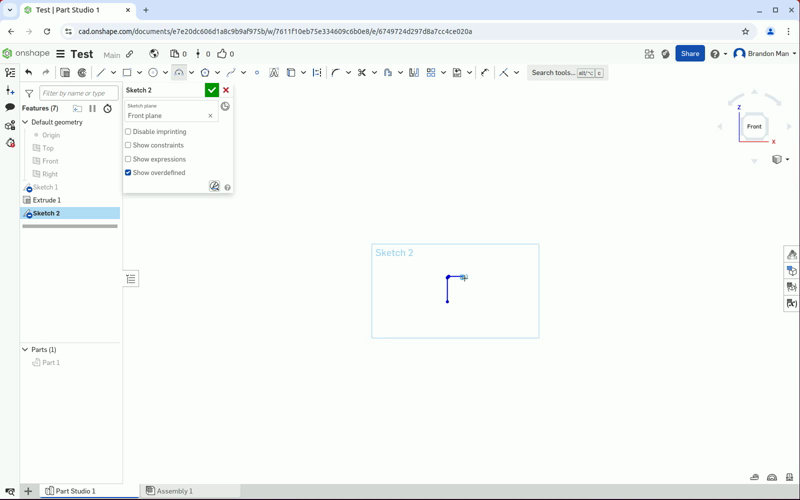
scroll(-6)
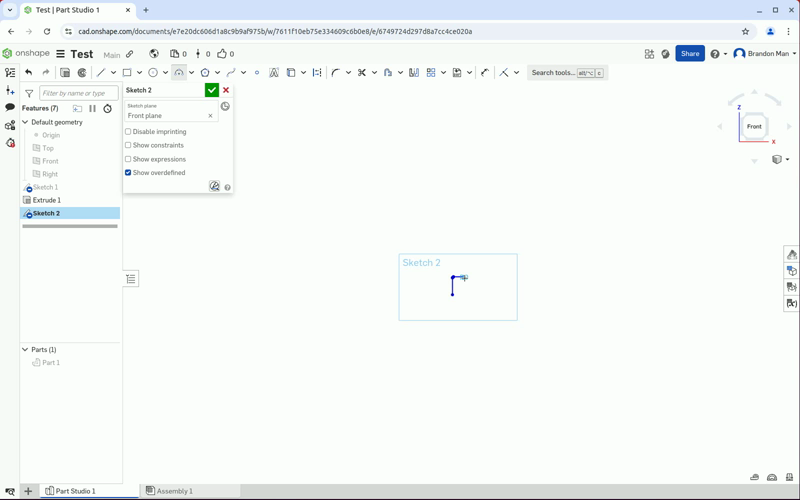
scroll(-6)
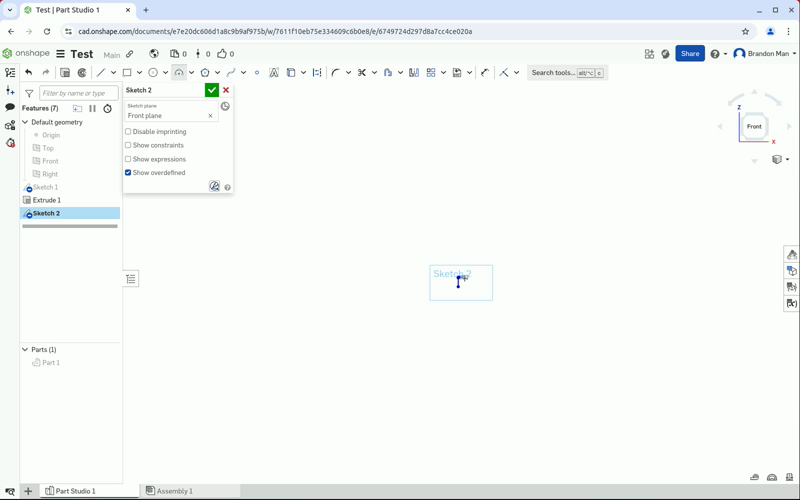
mouse_move(464, 277)
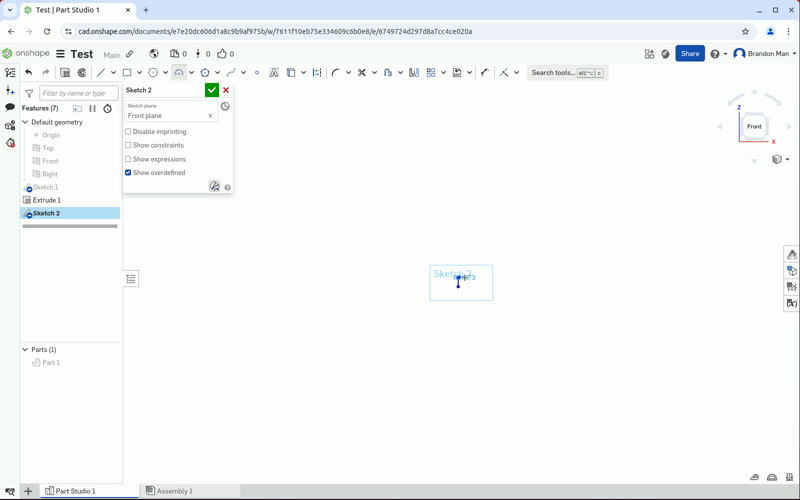
scroll(6)
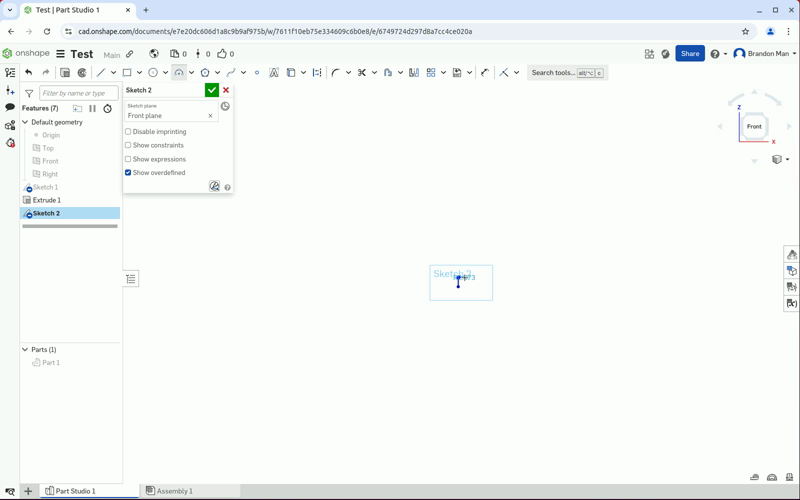
scroll(6)
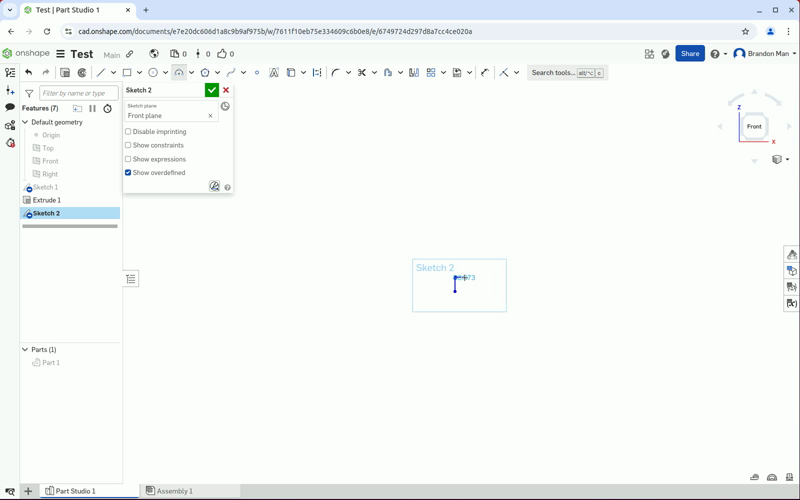
scroll(6)
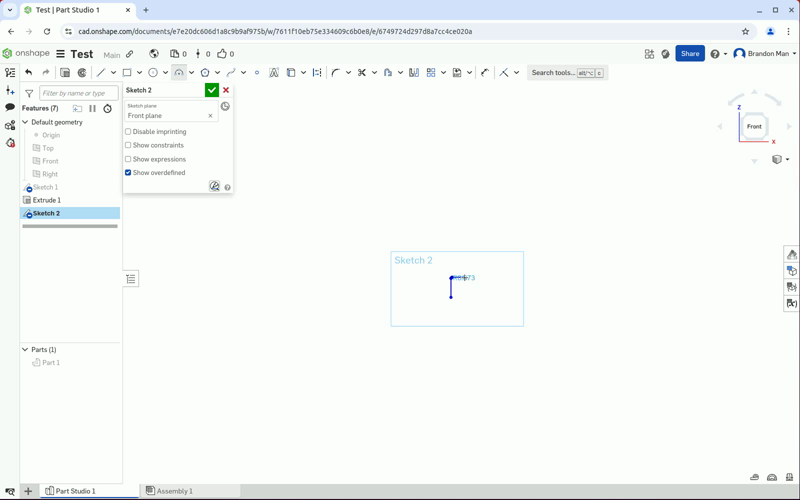
scroll(6)
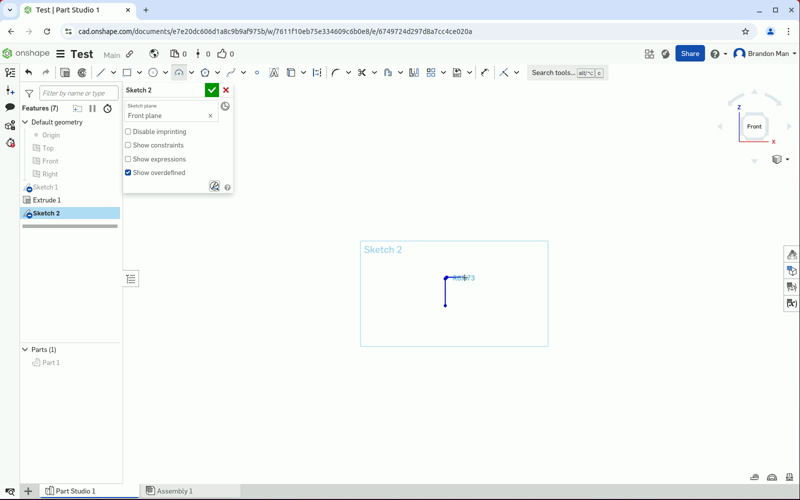
scroll(6)
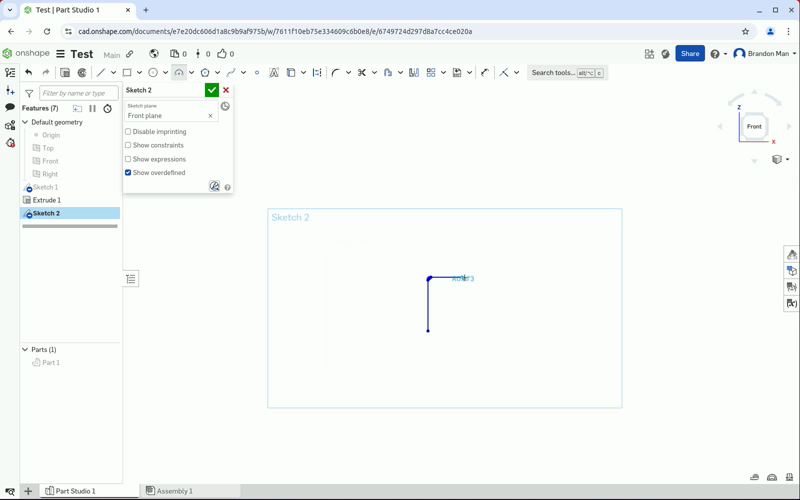
scroll(6)
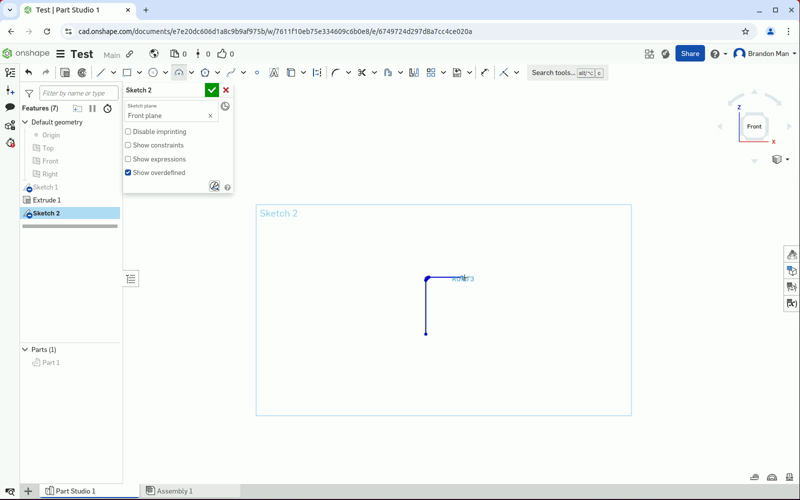
scroll(6)
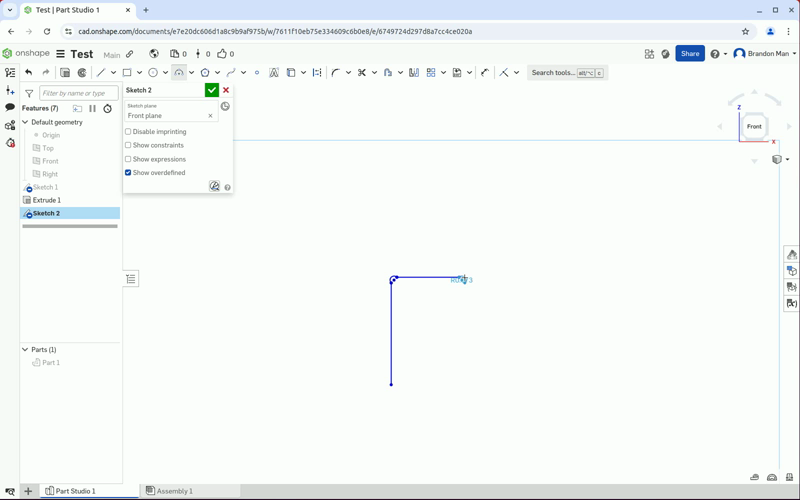
click(464, 277)
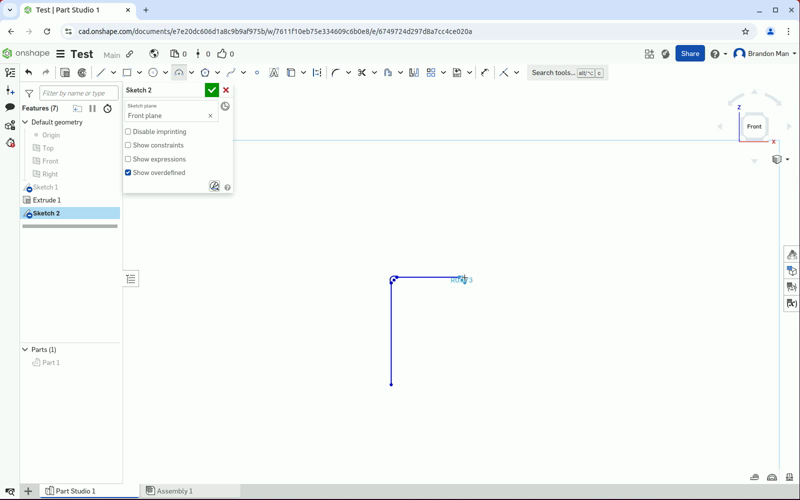
scroll(-6)
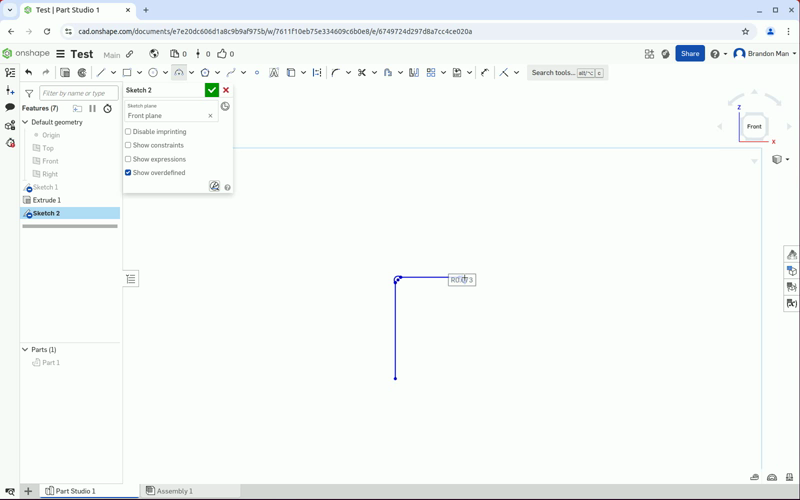
scroll(-6)
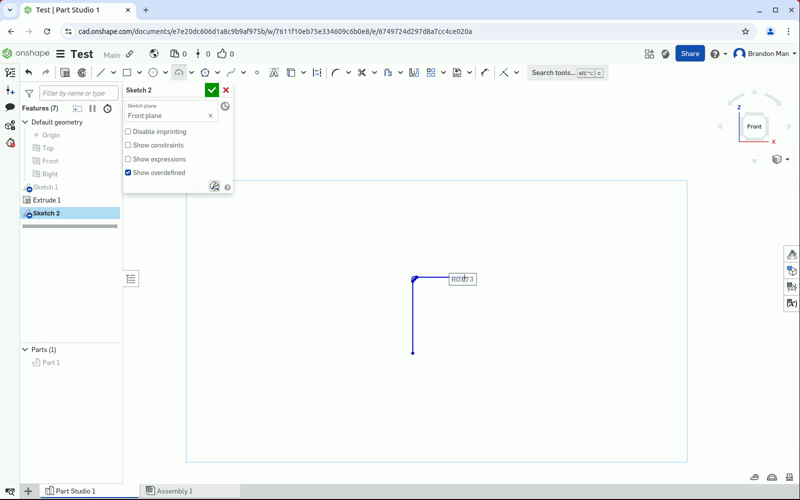
scroll(-6)
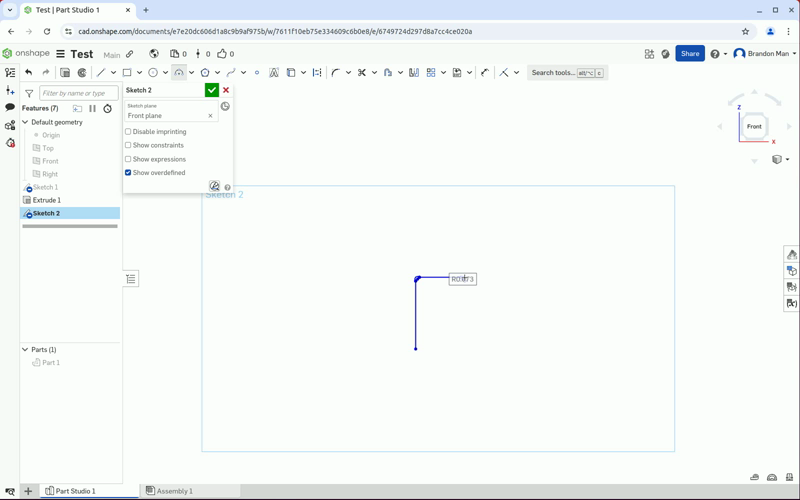
scroll(-6)
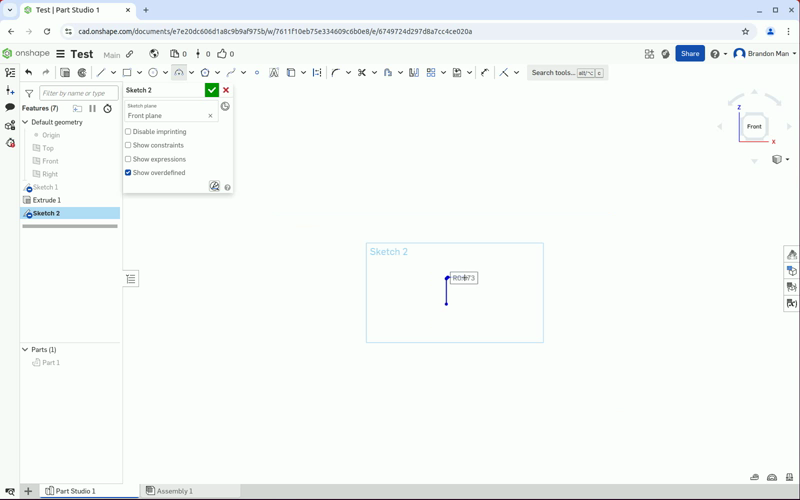
scroll(-6)
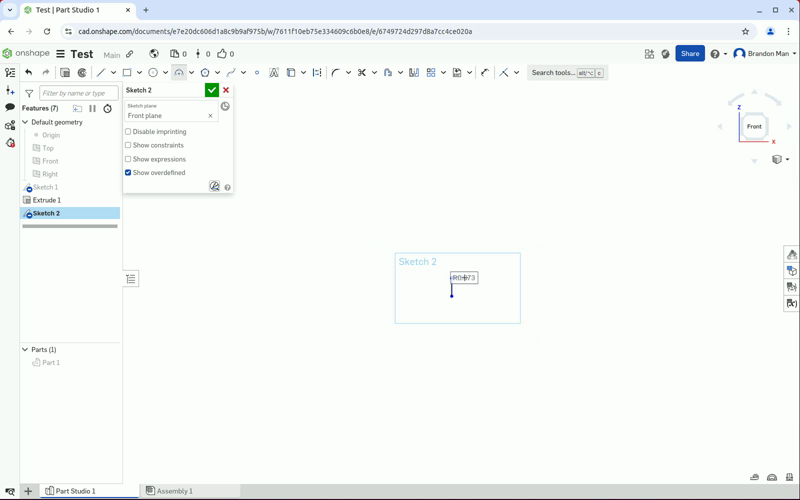
scroll(-6)
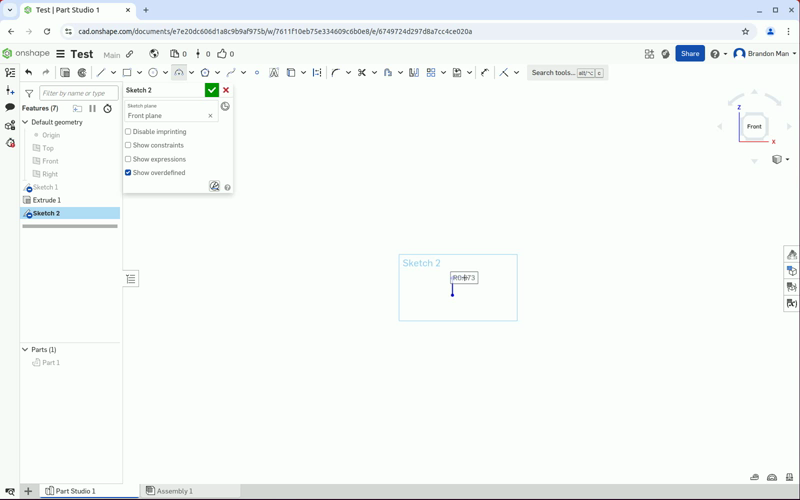
scroll(-6)
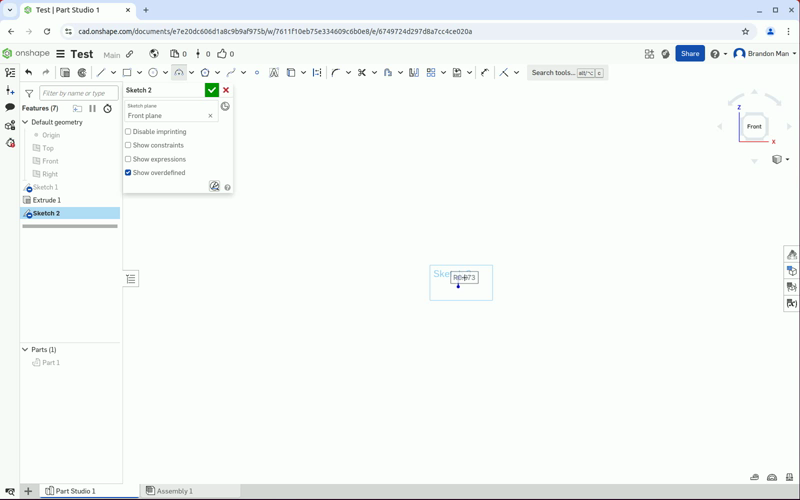
key_up(shift)
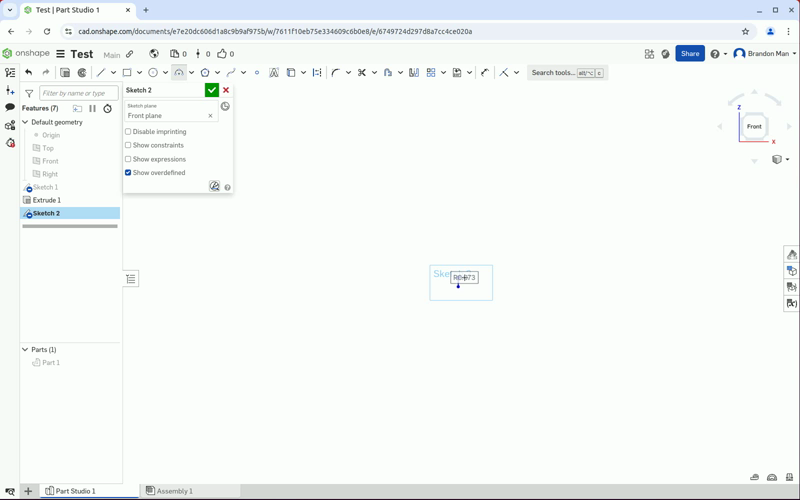
key(esc)
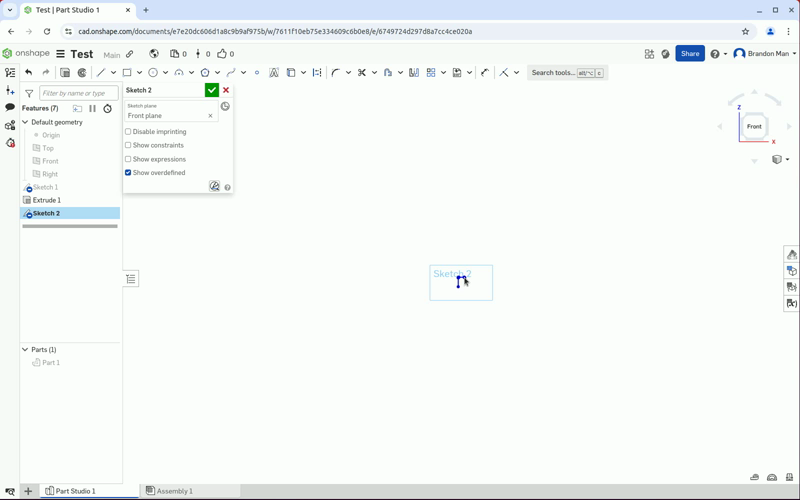
key(l)
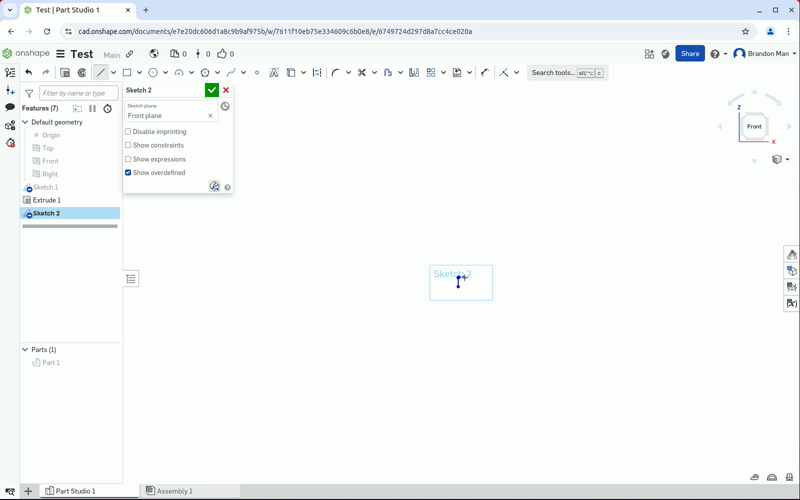
mouse_move(464, 277)
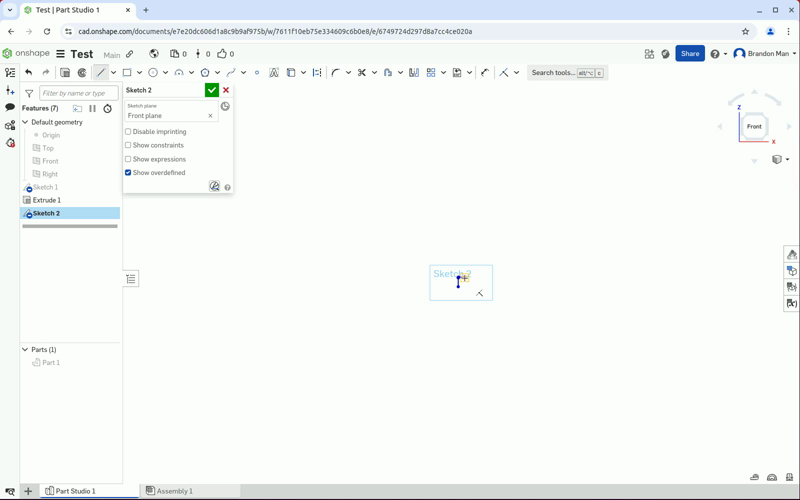
click(464, 277)
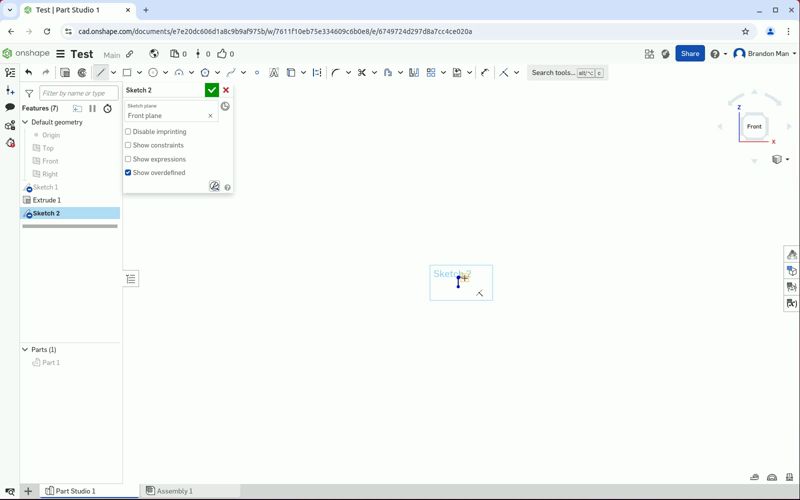
key_down(shift)
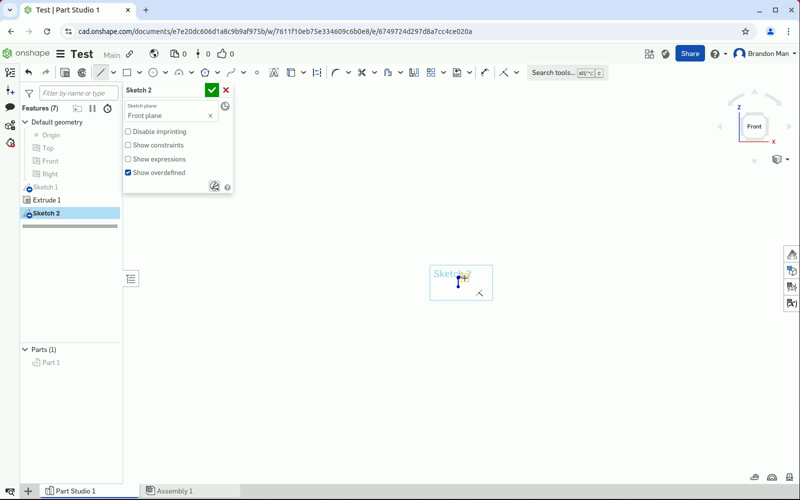
mouse_move(494, 277)
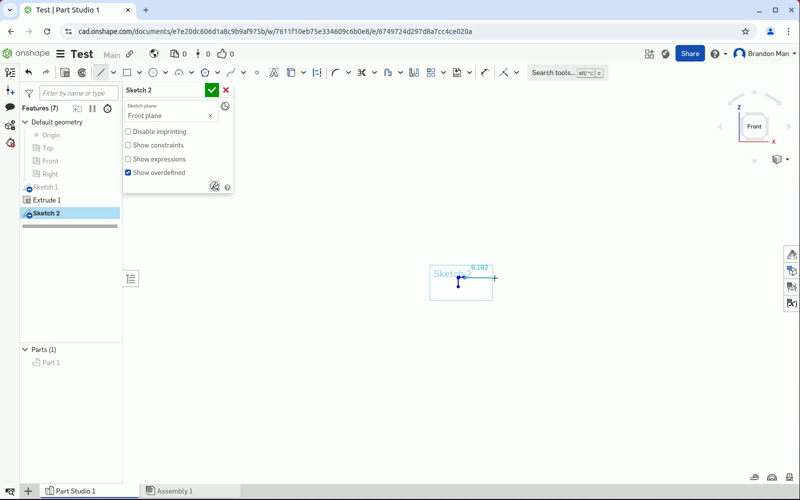
mouse_move(464, 286)
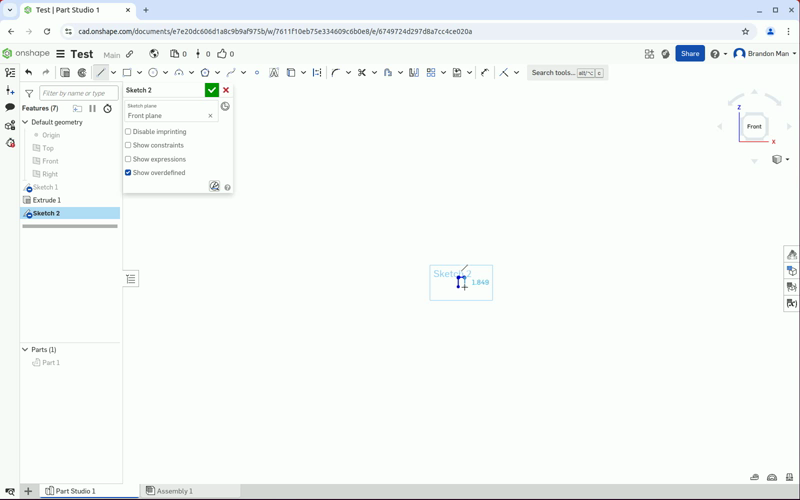
click(464, 286)
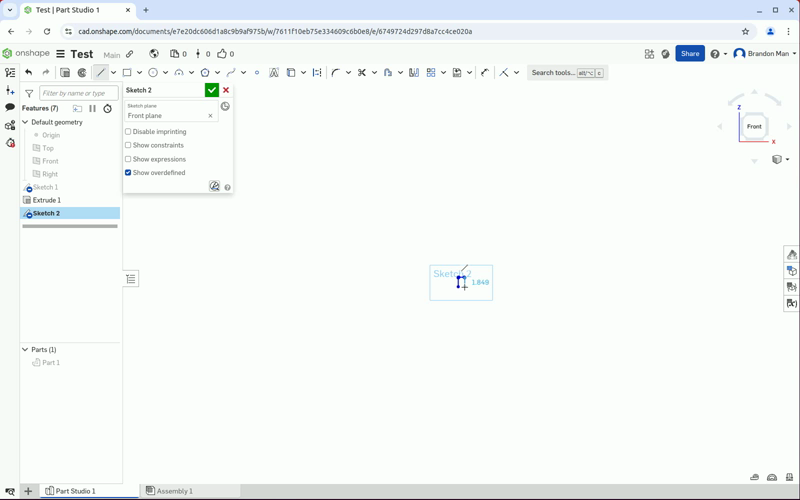
key_up(shift)
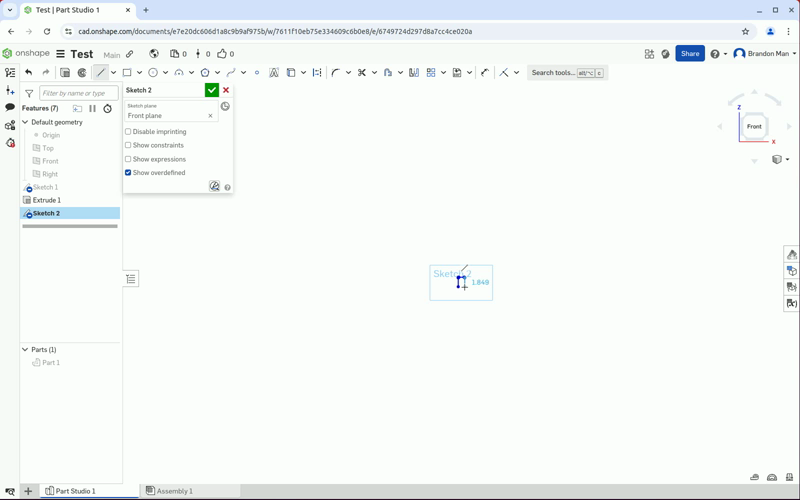
key(esc)
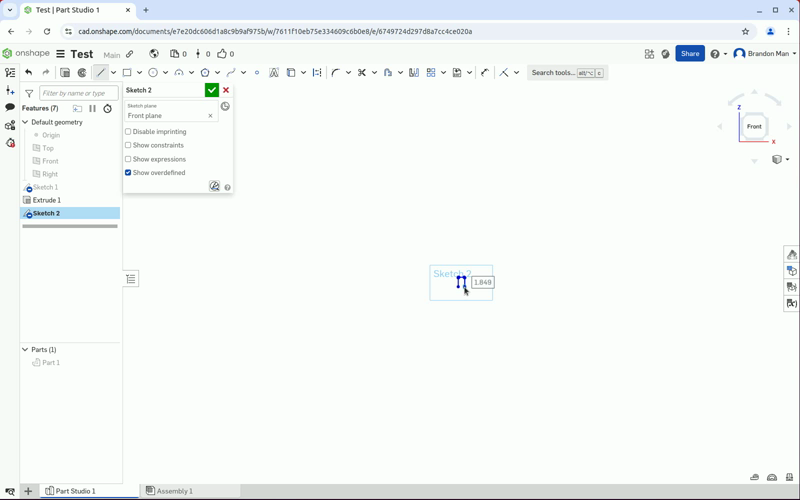
key(a)
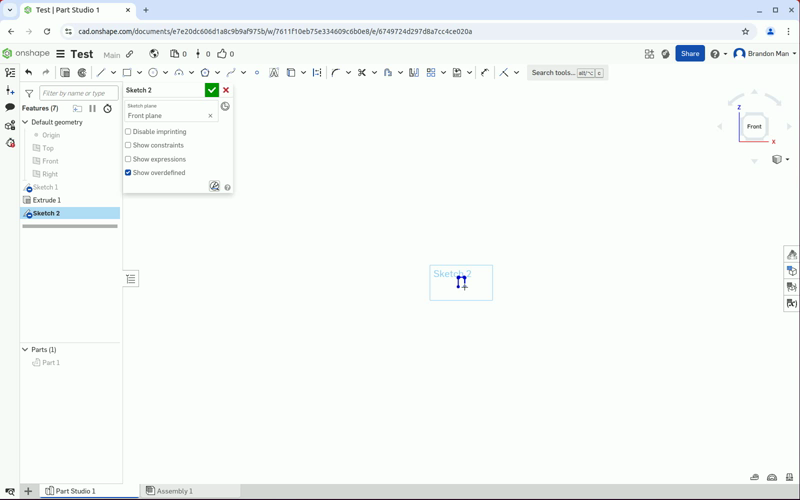
mouse_move(464, 286)
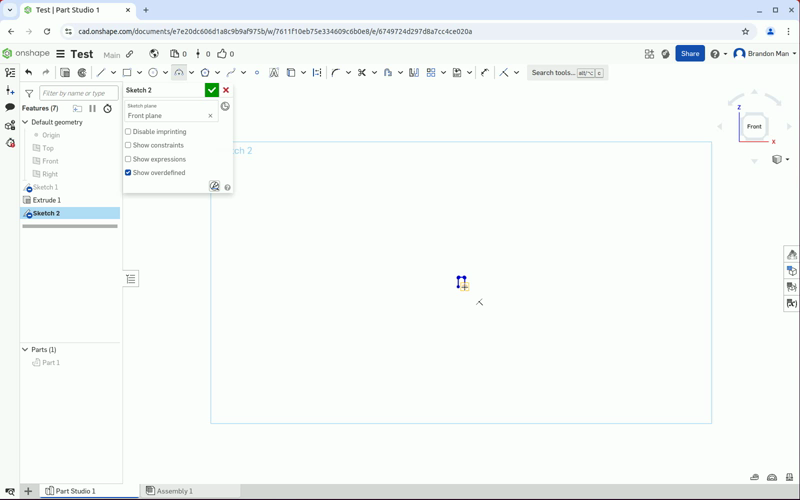
click(464, 286)
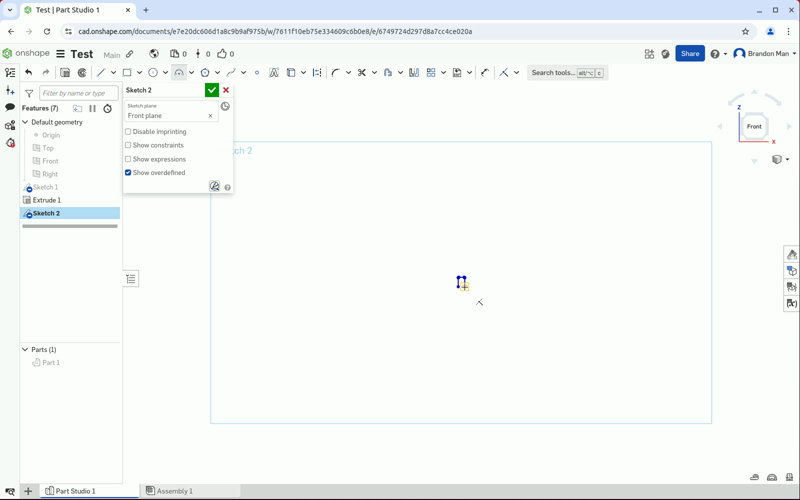
key_down(shift)
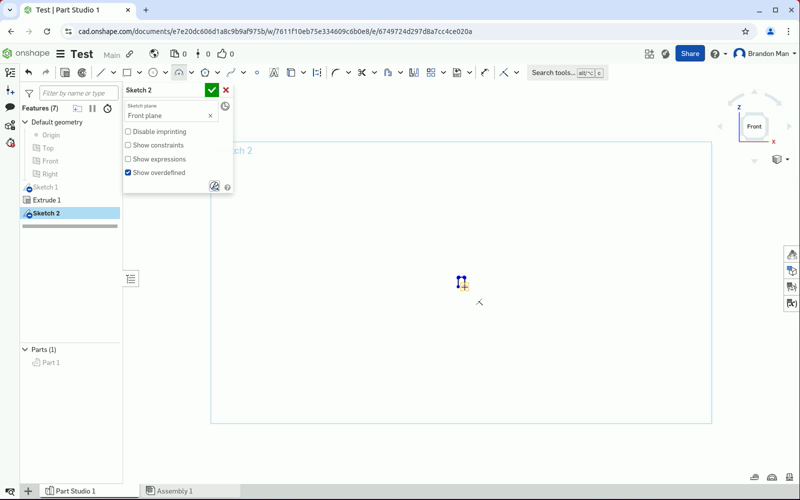
mouse_move(464, 286)
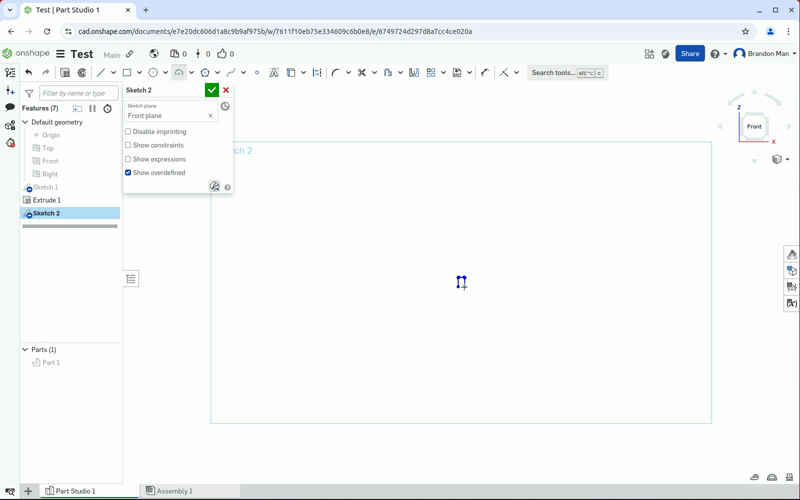
scroll(6)
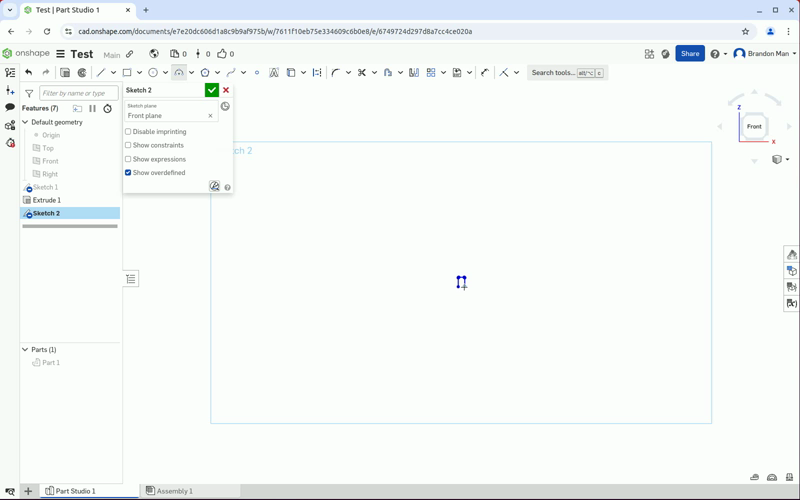
scroll(6)
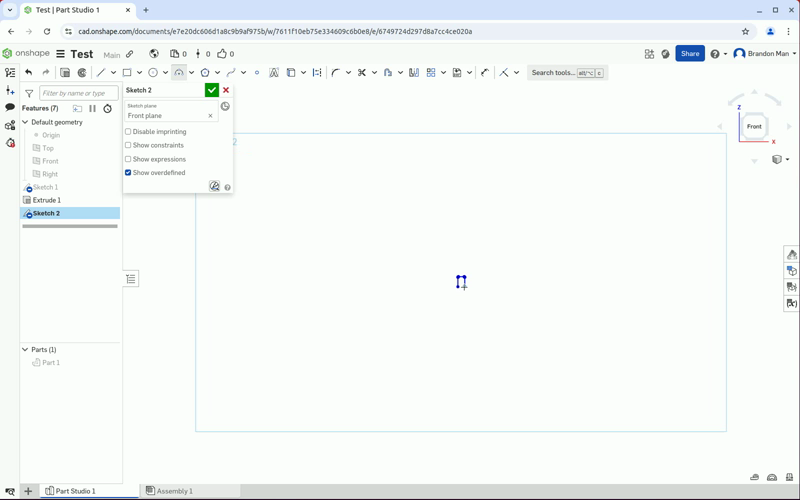
scroll(6)
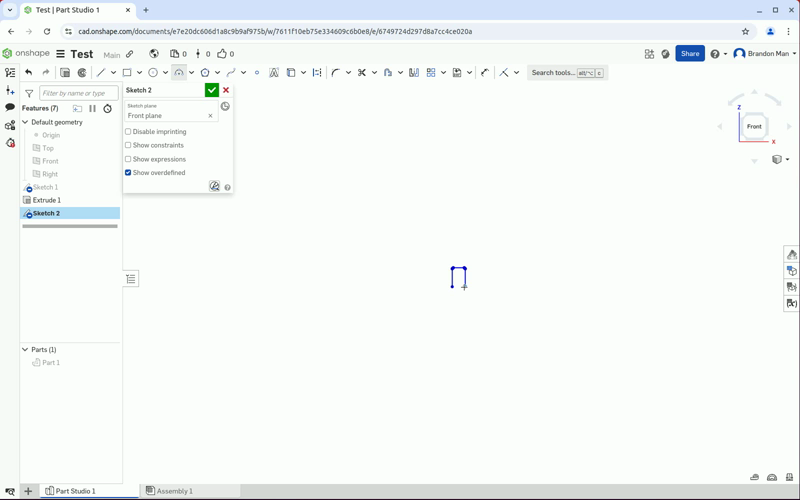
scroll(6)
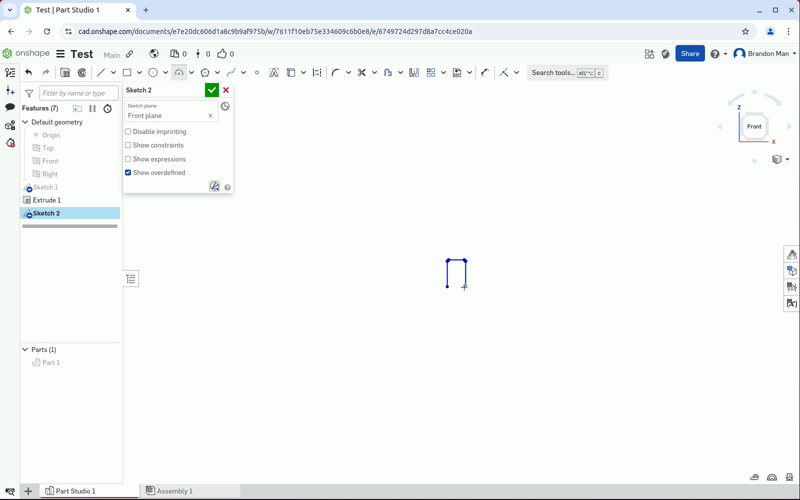
scroll(6)
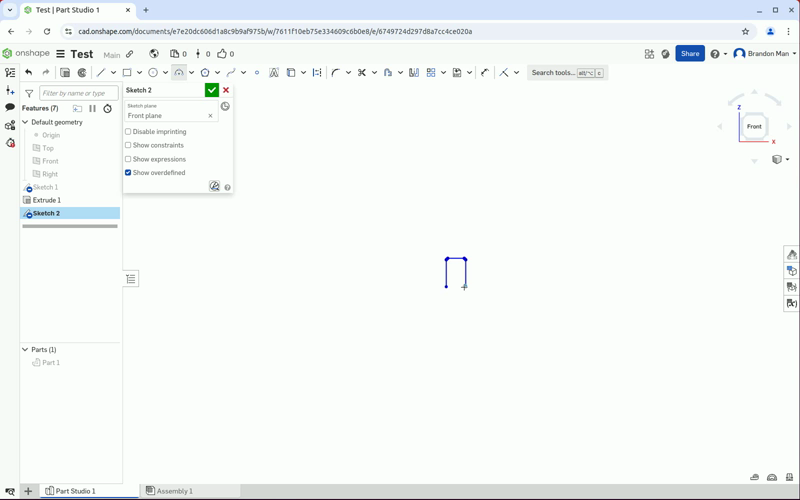
scroll(6)
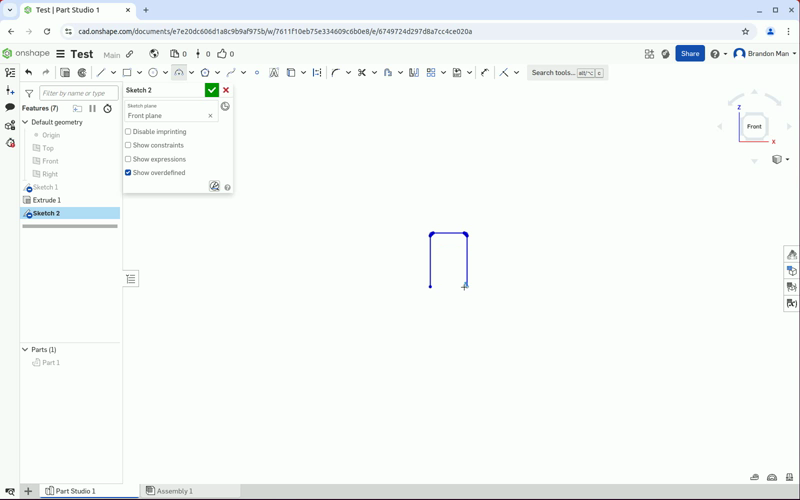
scroll(6)
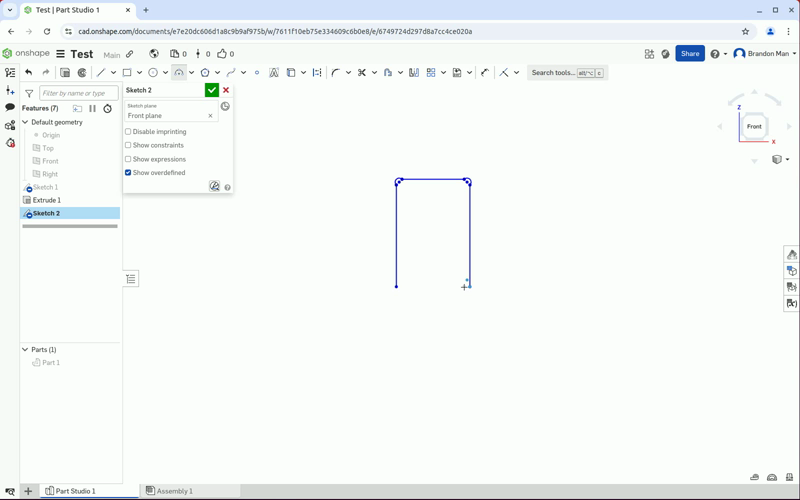
click(464, 286)
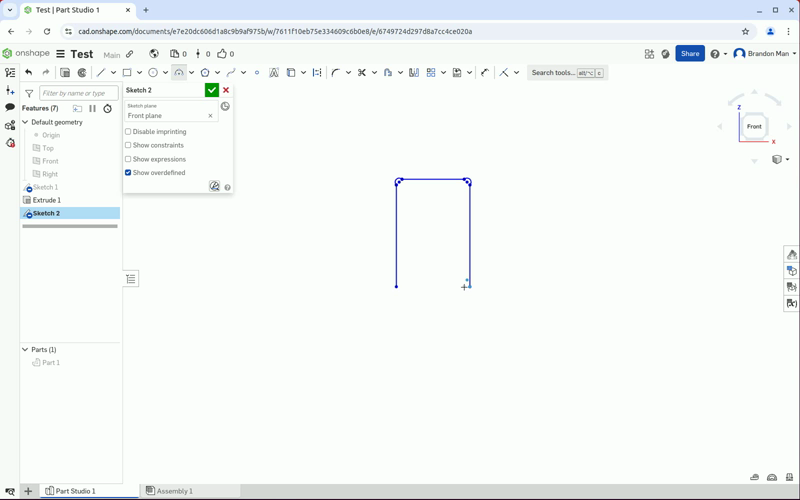
scroll(-6)
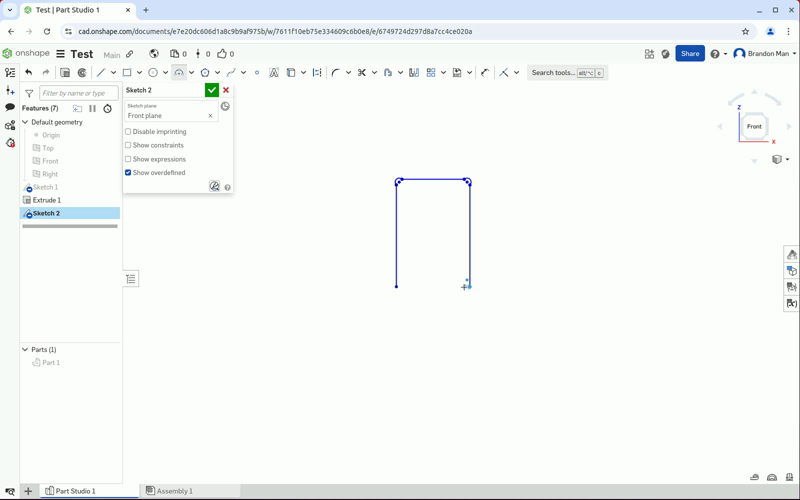
scroll(-6)
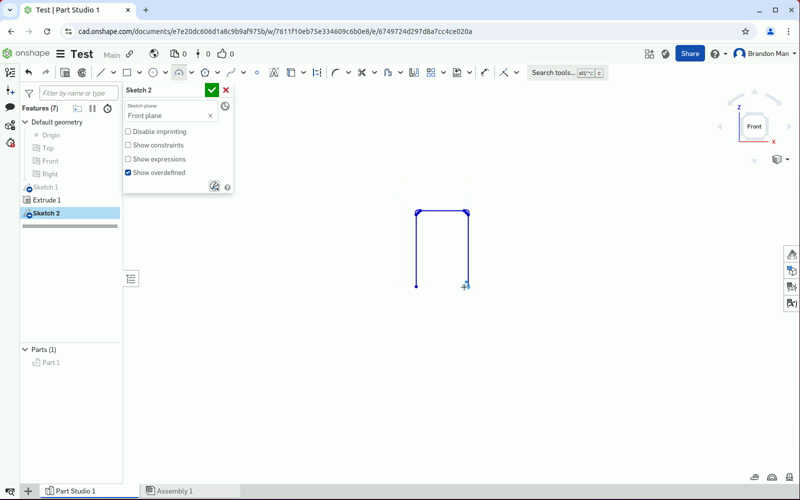
scroll(-6)
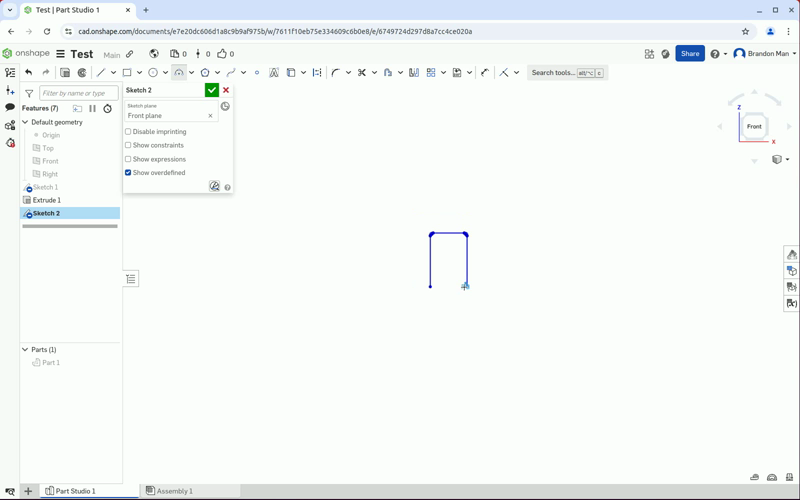
scroll(-6)
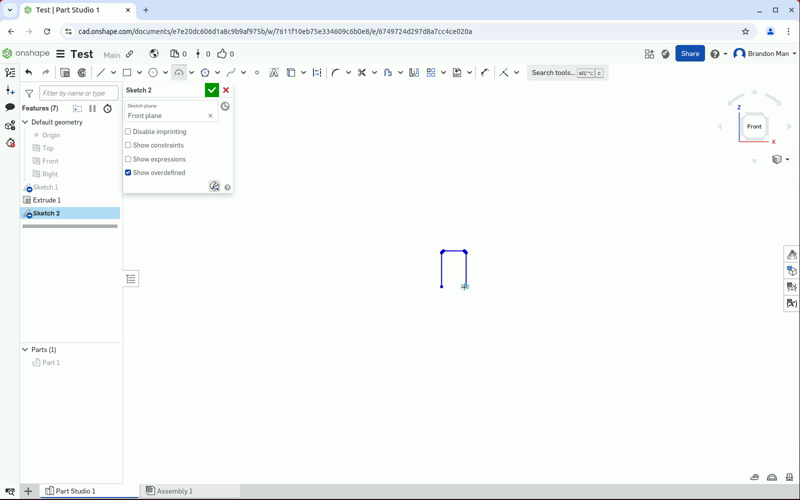
scroll(-6)
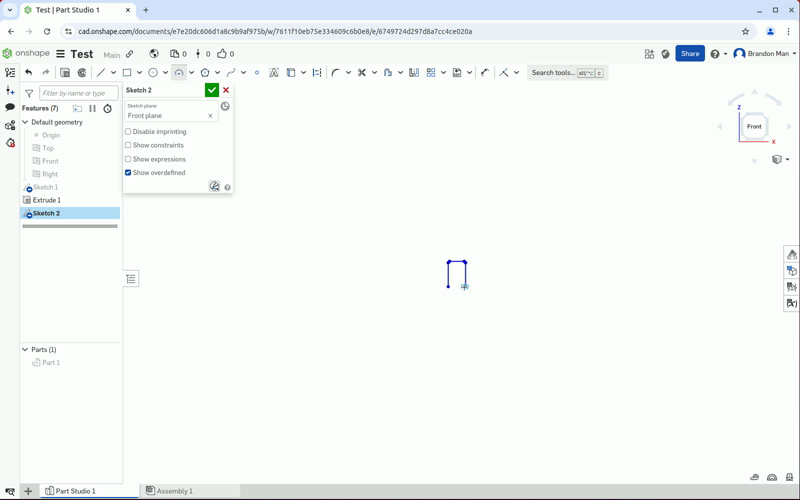
scroll(-6)
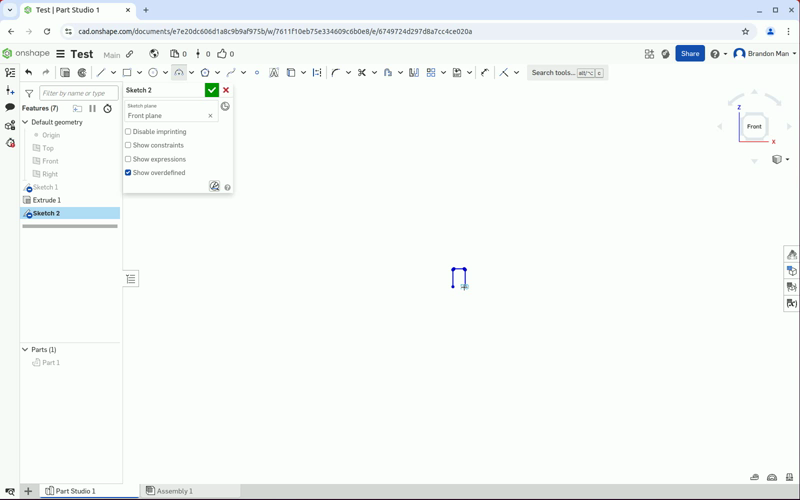
scroll(-6)
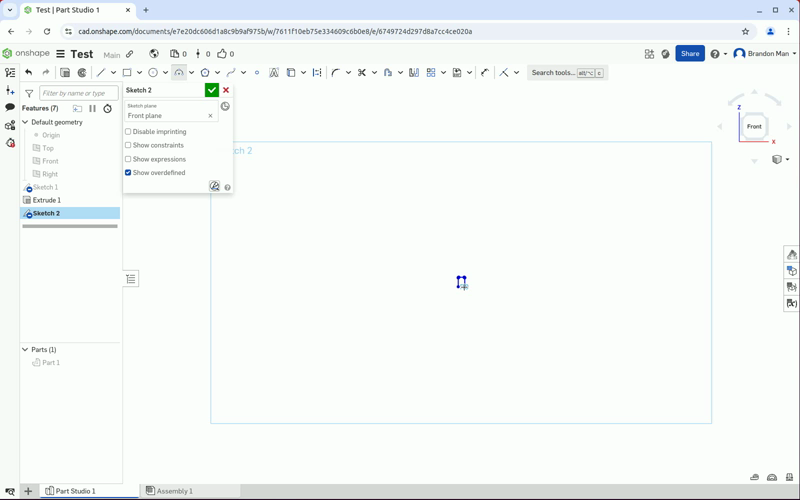
mouse_move(464, 286)
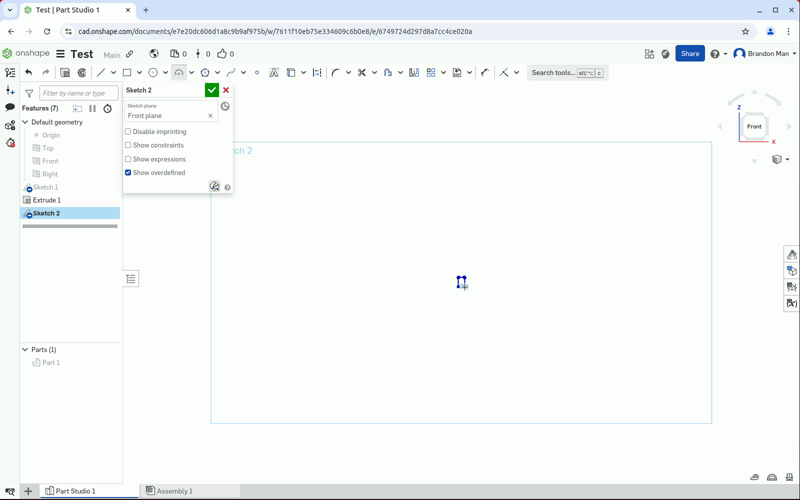
scroll(6)
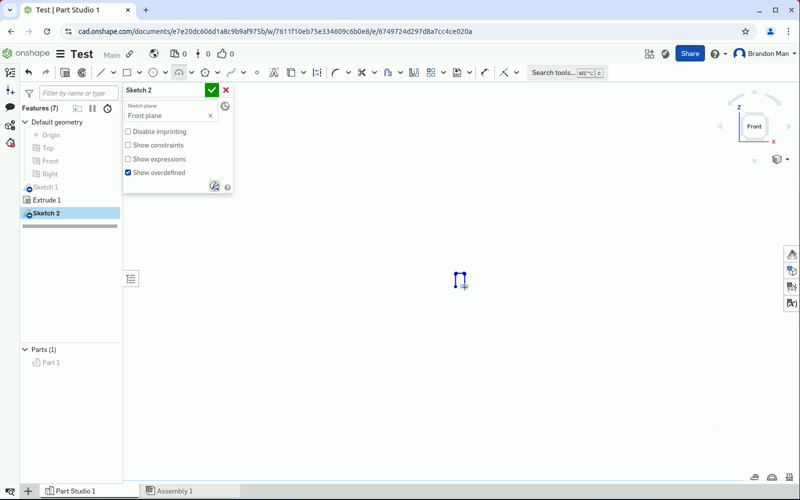
scroll(6)
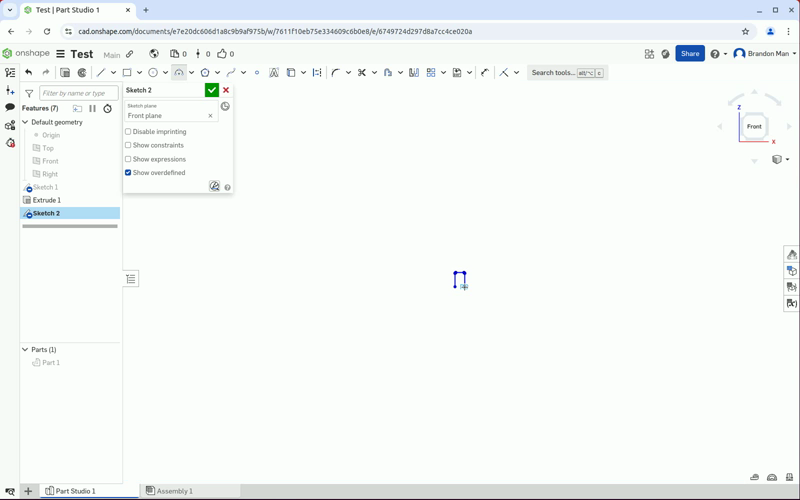
scroll(6)
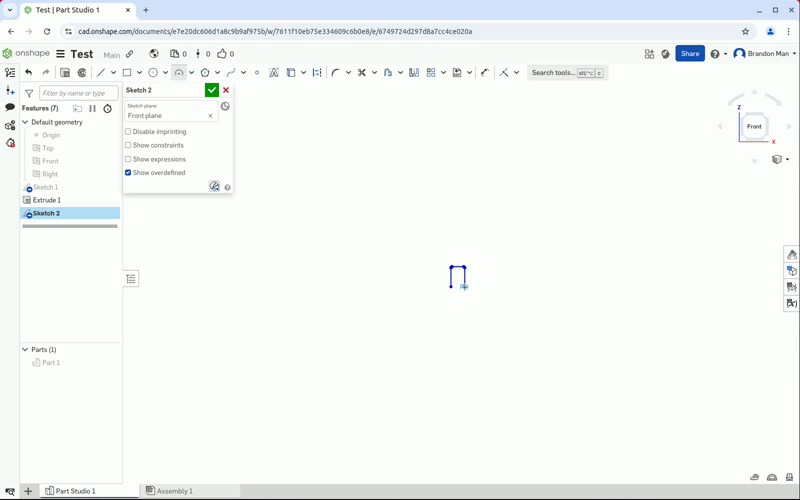
scroll(6)
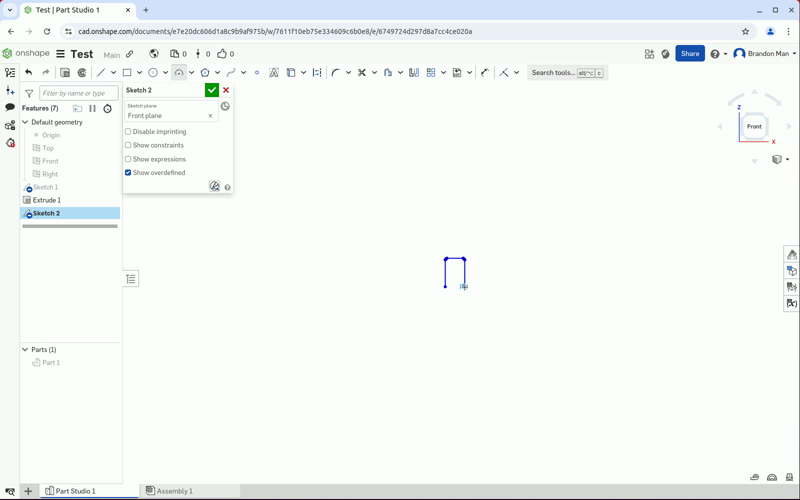
scroll(6)
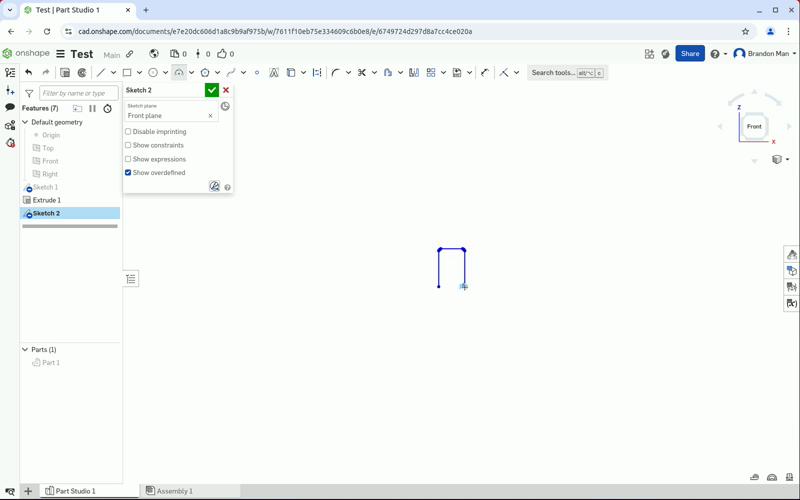
scroll(6)
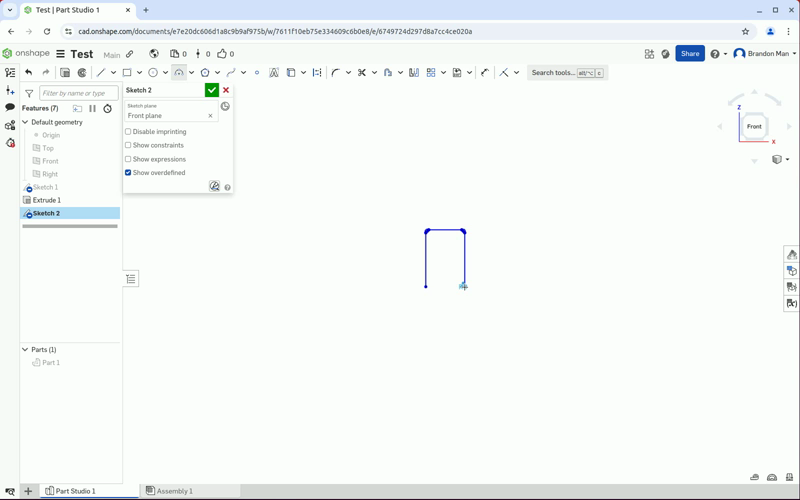
scroll(6)
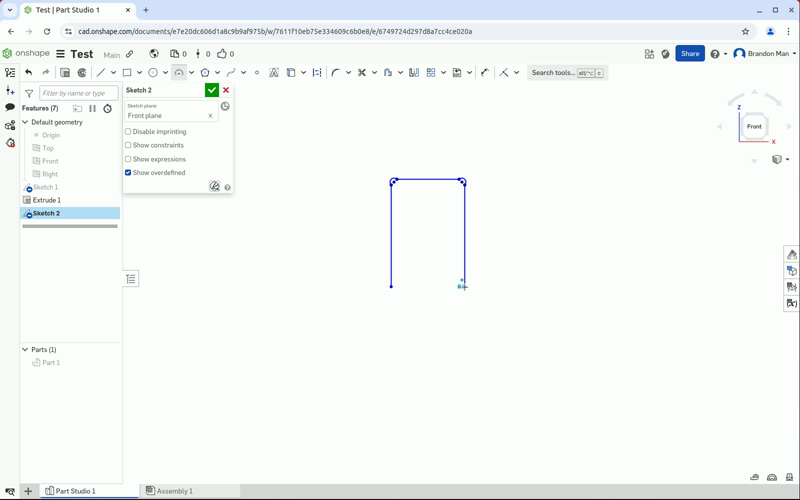
click(464, 286)
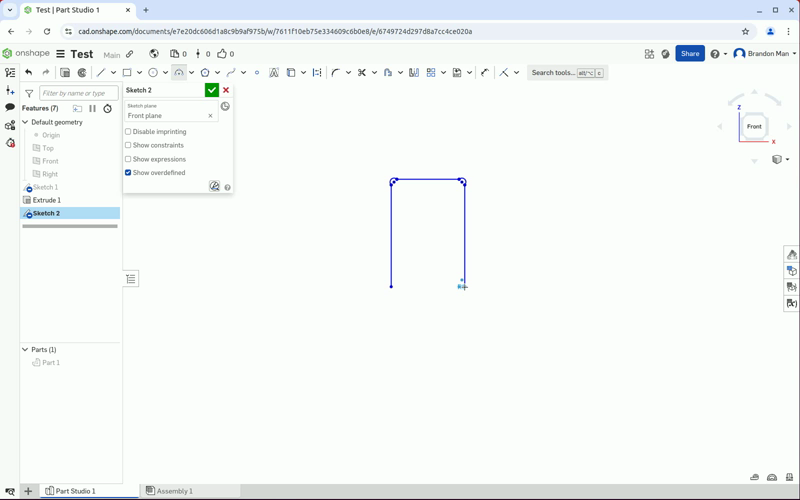
scroll(-6)
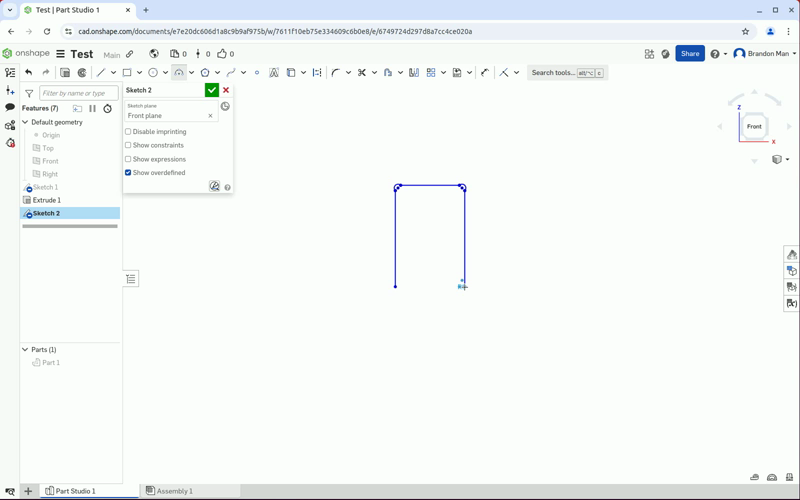
scroll(-6)
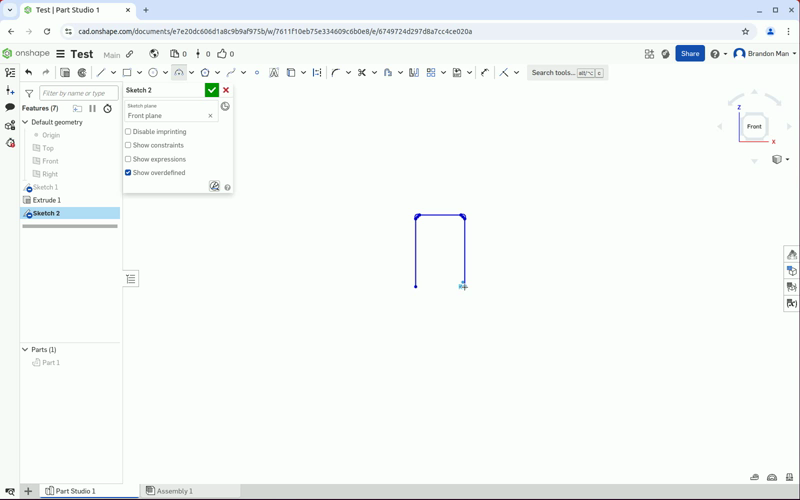
scroll(-6)
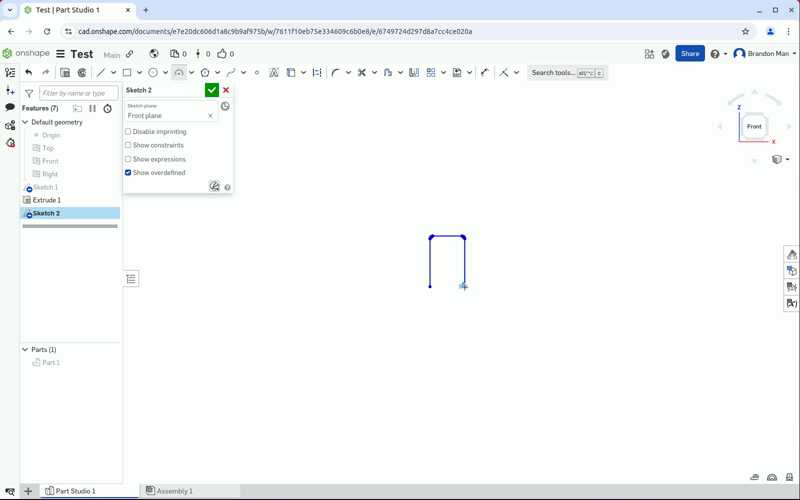
scroll(-6)
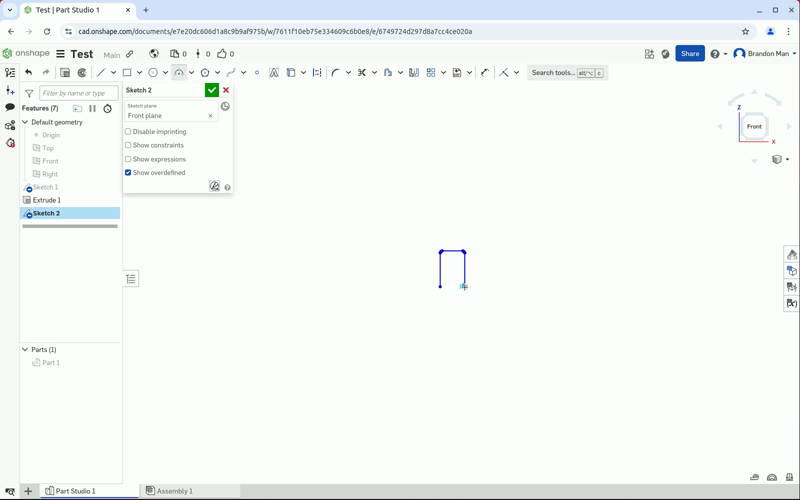
scroll(-6)
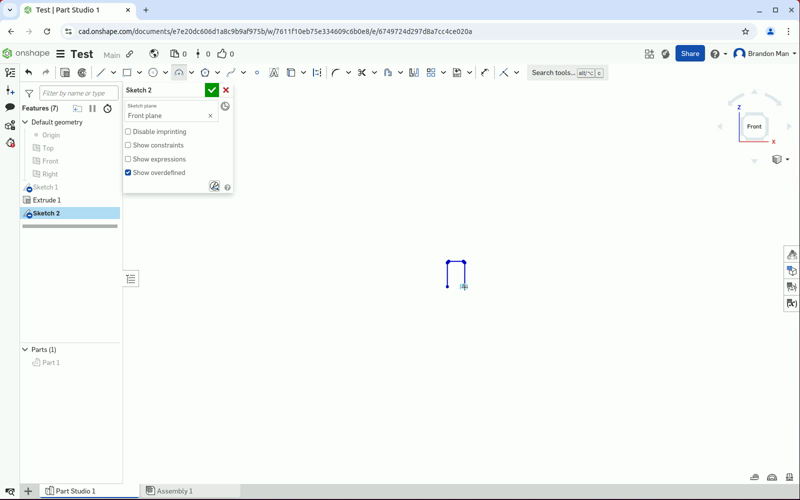
scroll(-6)
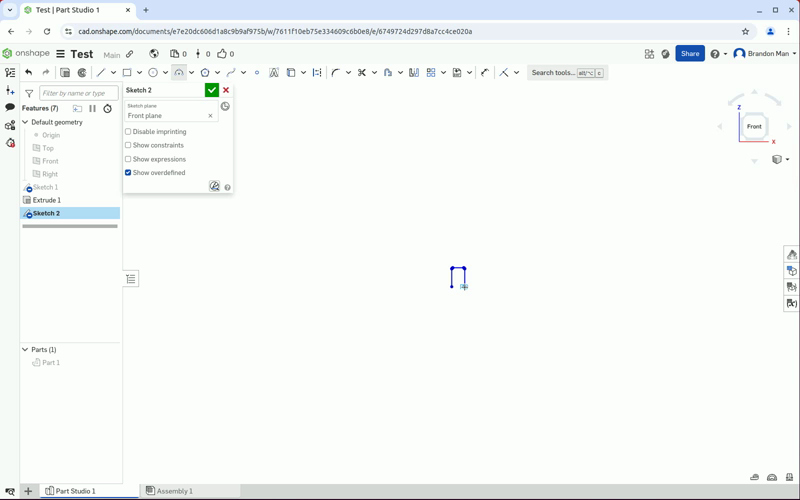
scroll(-6)
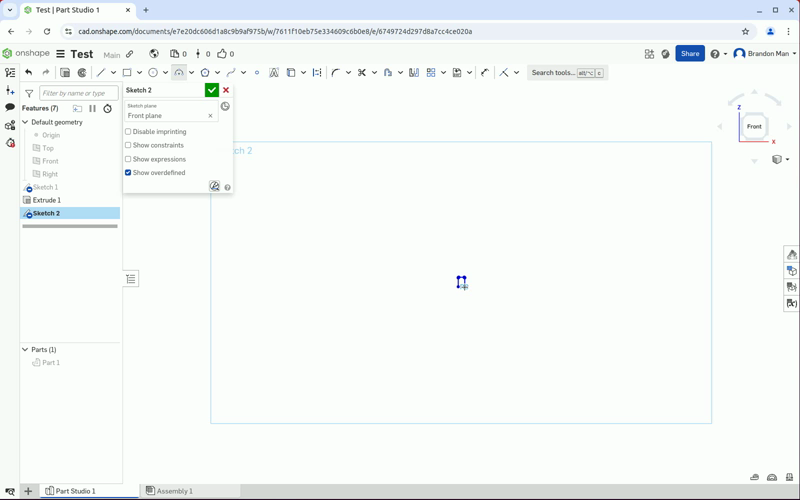
key_up(shift)
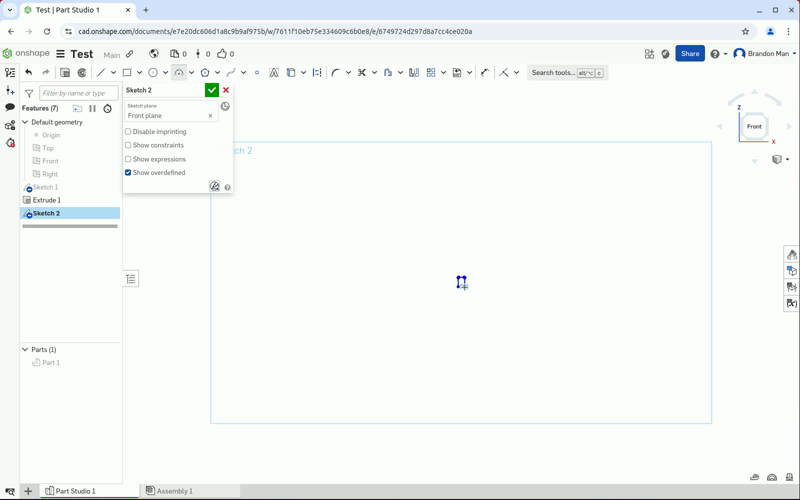
key(esc)
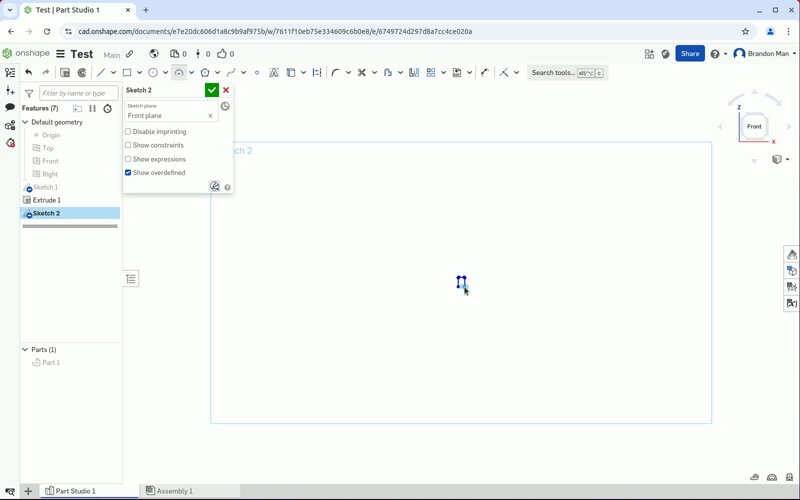
key(l)
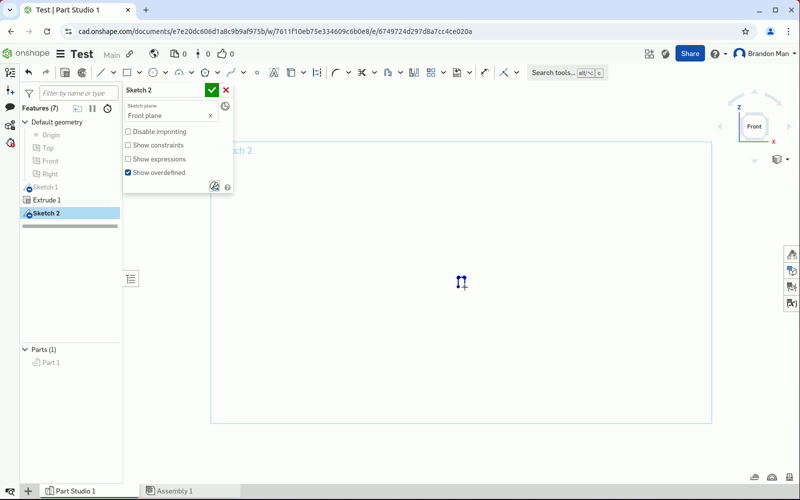
mouse_move(464, 286)
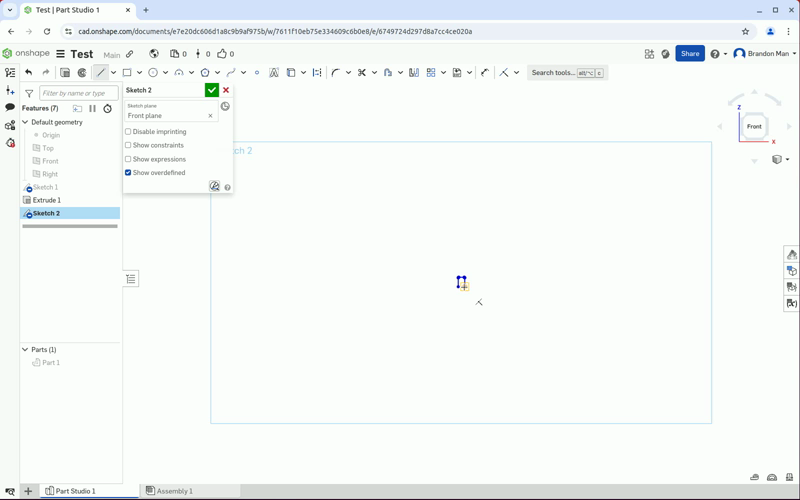
click(464, 286)
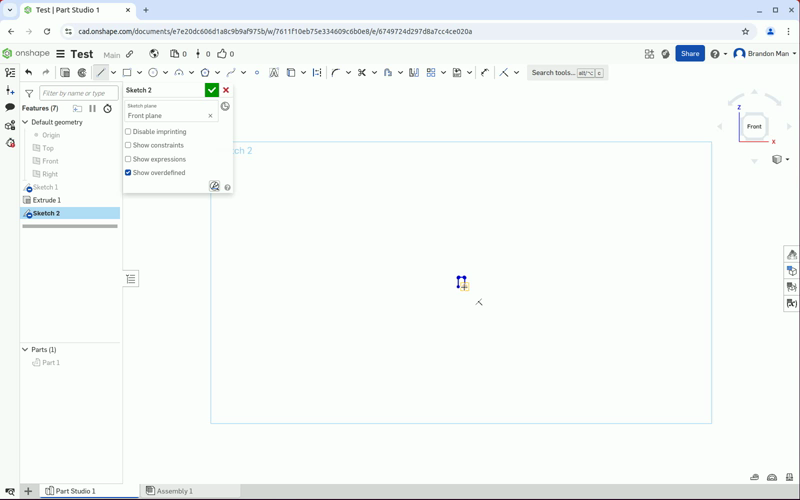
key_down(shift)
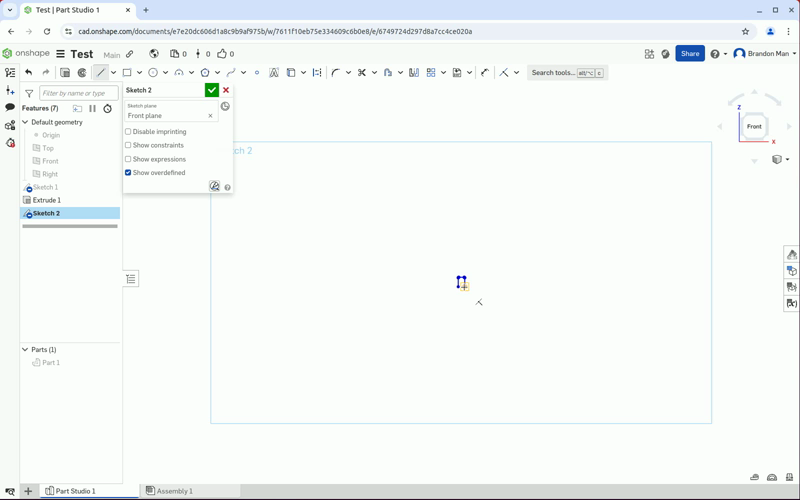
mouse_move(494, 286)
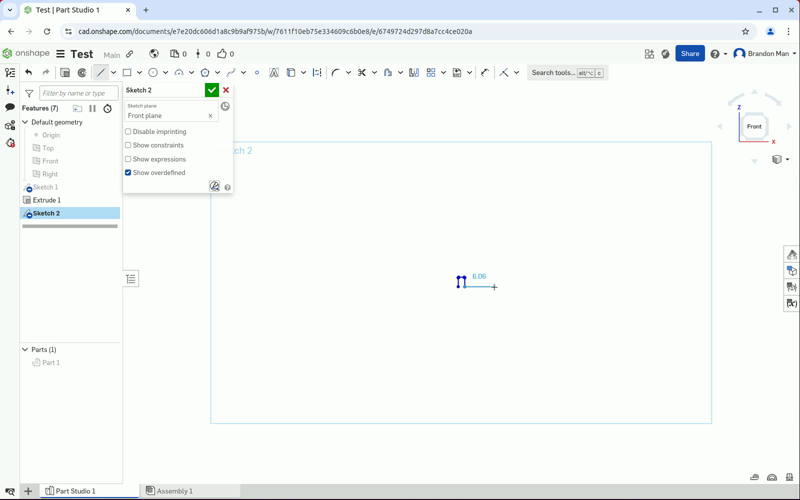
mouse_move(458, 286)
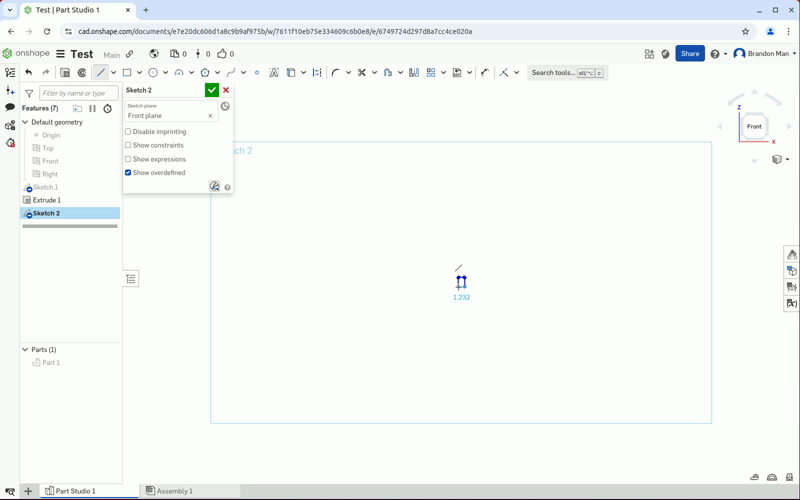
scroll(6)
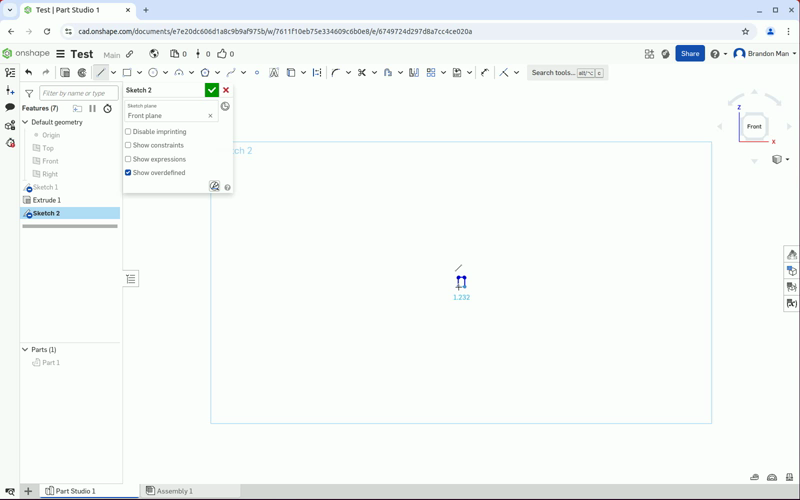
scroll(6)
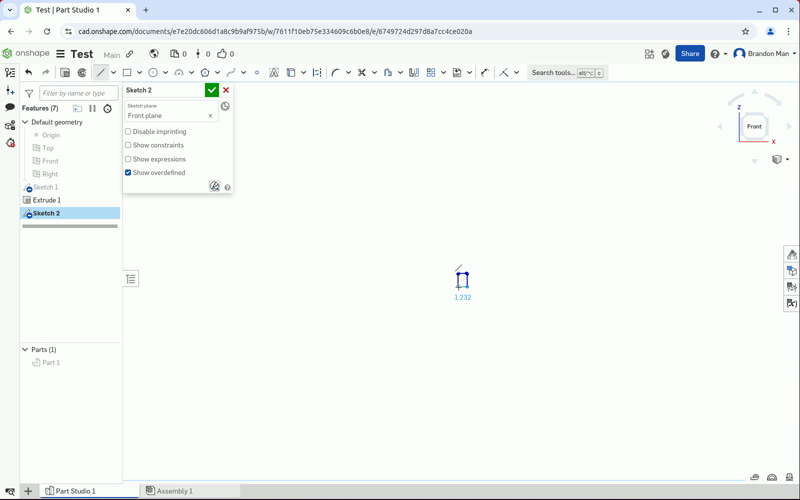
scroll(6)
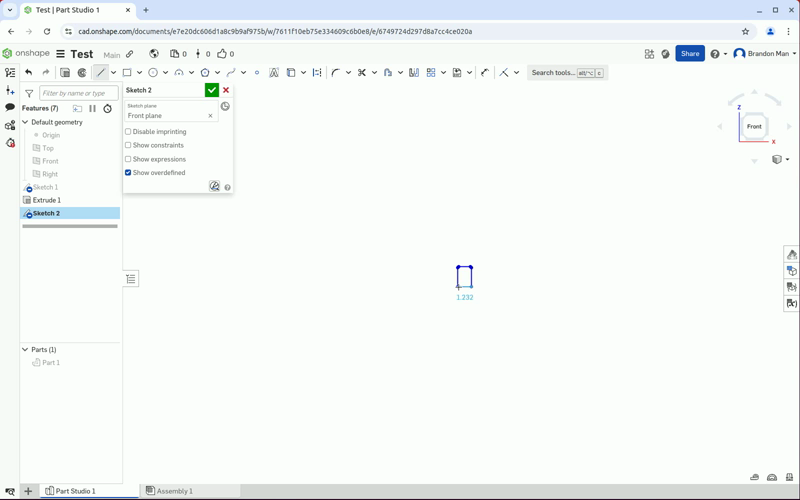
scroll(6)
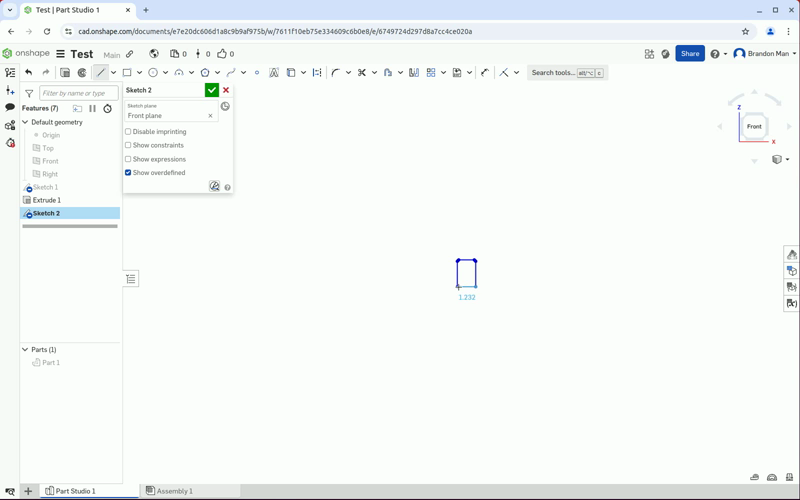
scroll(6)
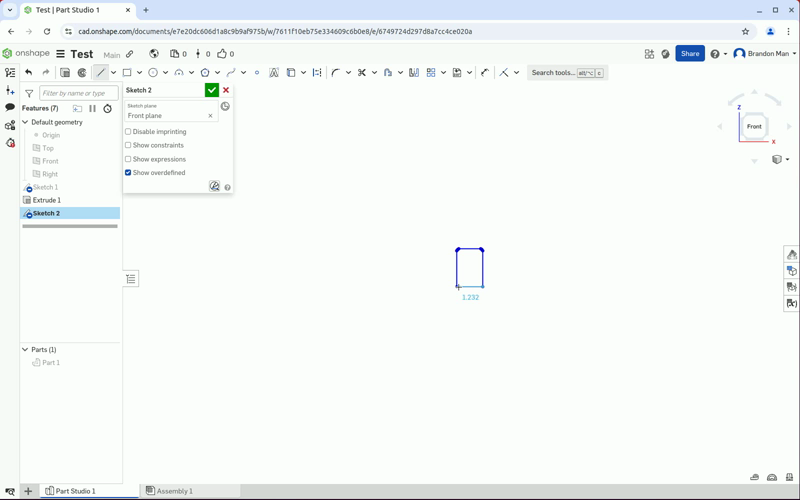
scroll(6)
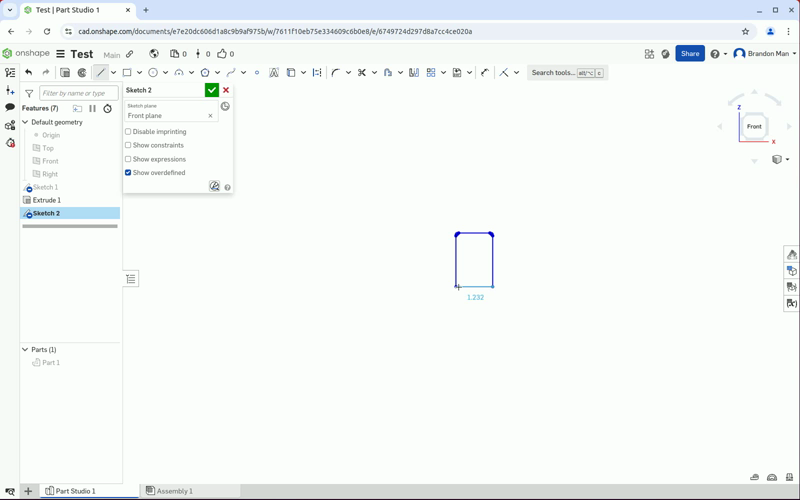
scroll(6)
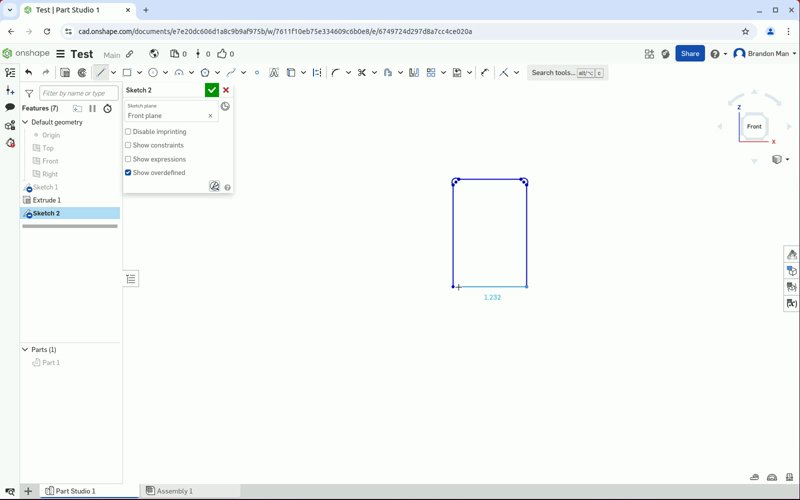
click(458, 286)
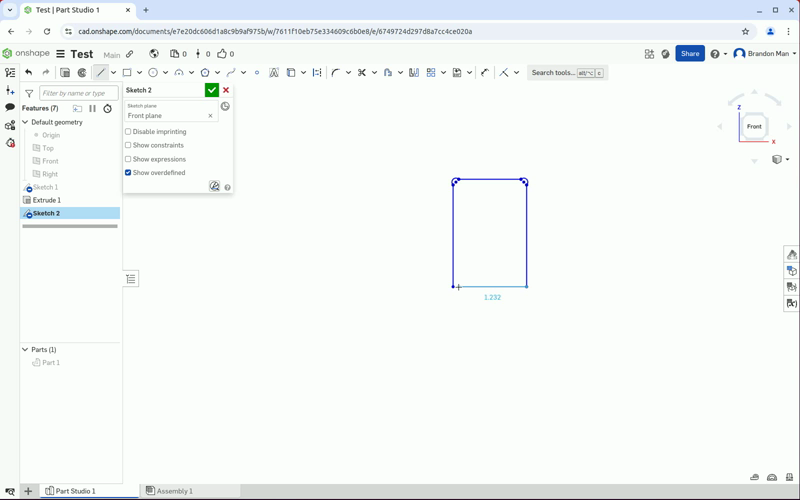
scroll(-6)
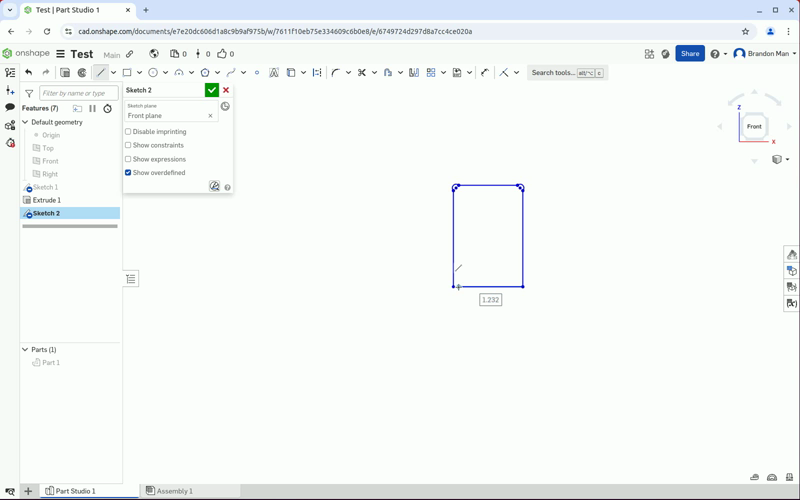
scroll(-6)
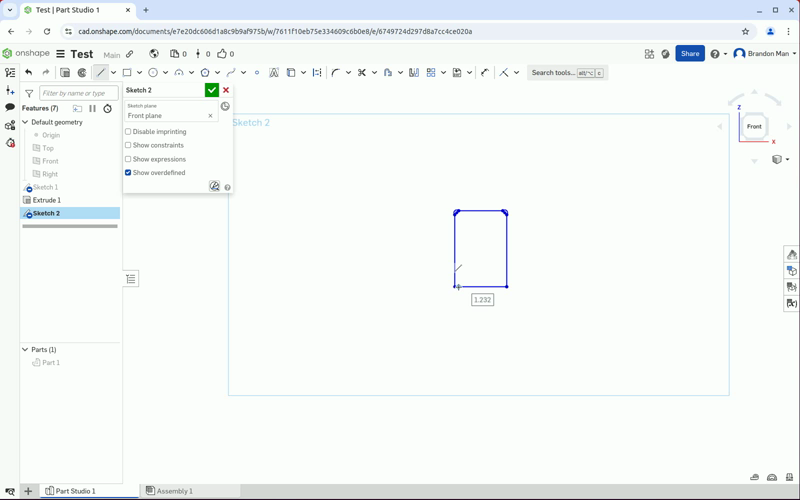
scroll(-6)
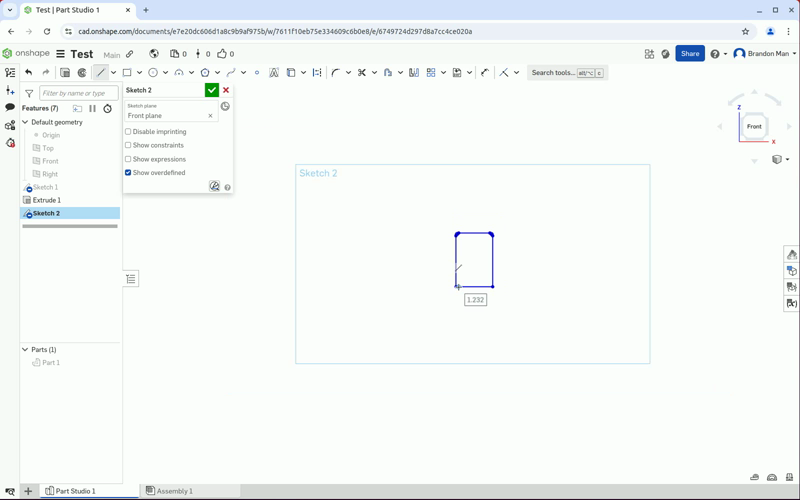
scroll(-6)
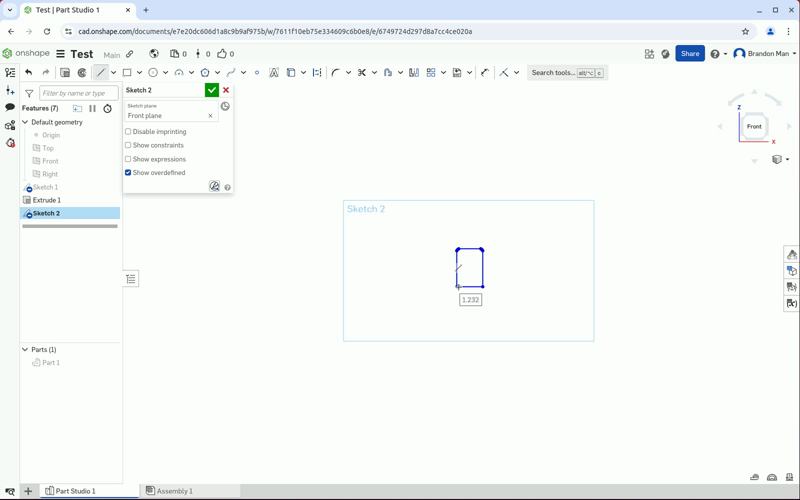
scroll(-6)
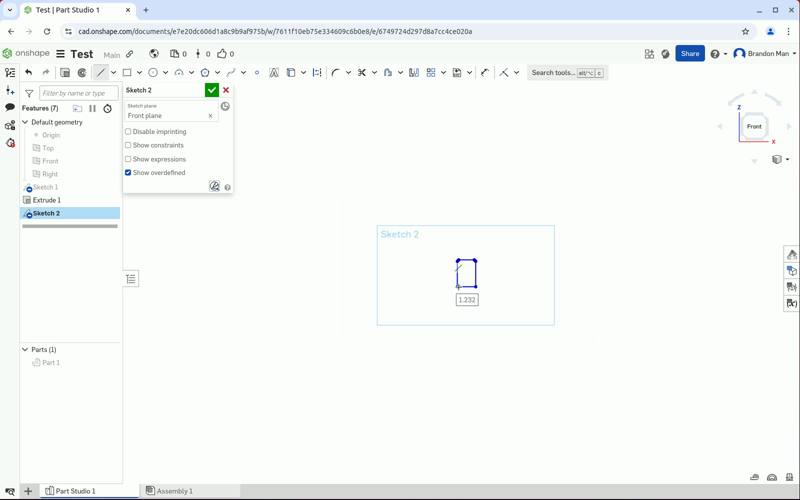
scroll(-6)
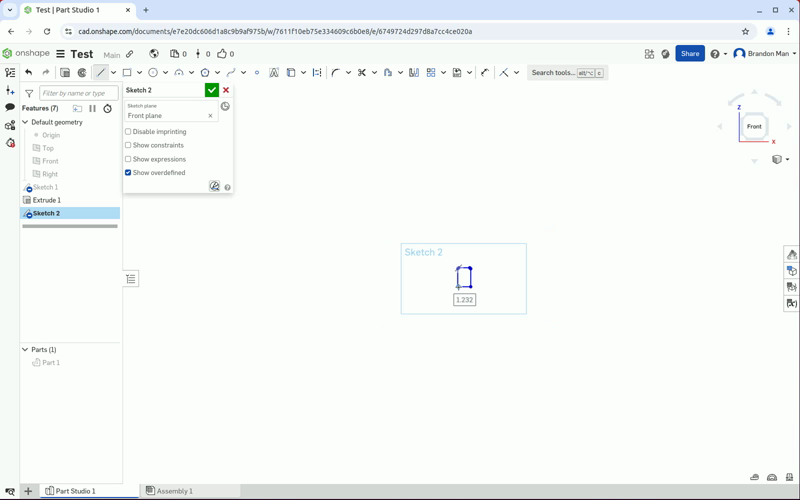
scroll(-6)
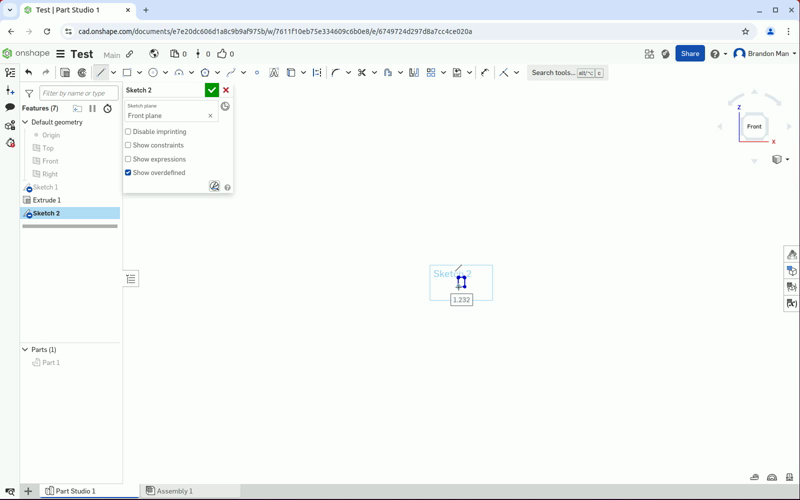
key_up(shift)
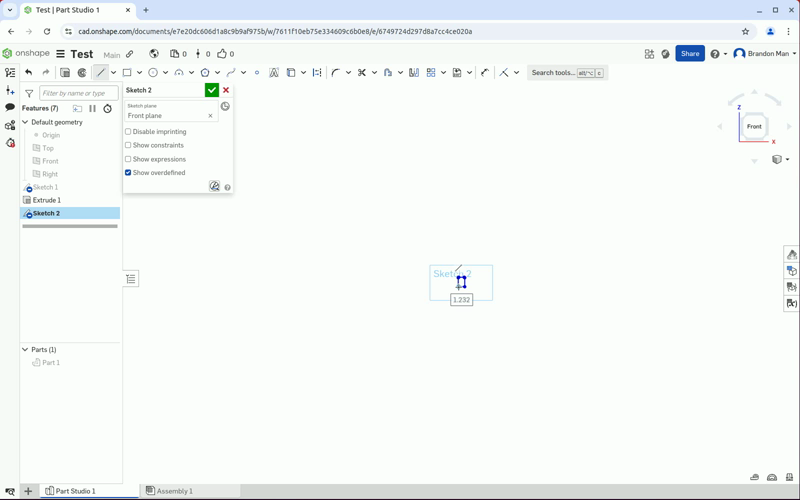
key(esc)
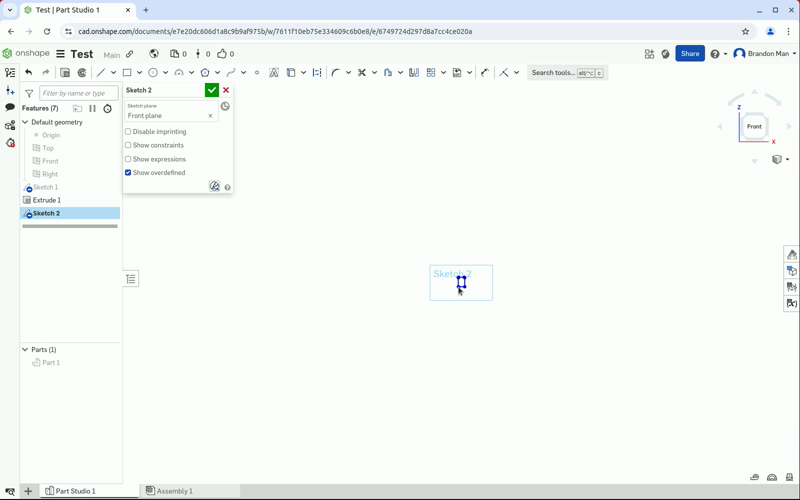
key(a)
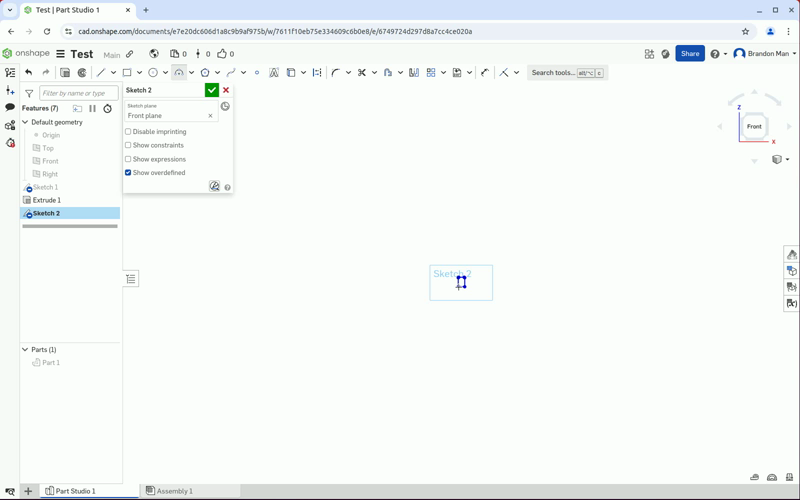
mouse_move(458, 286)
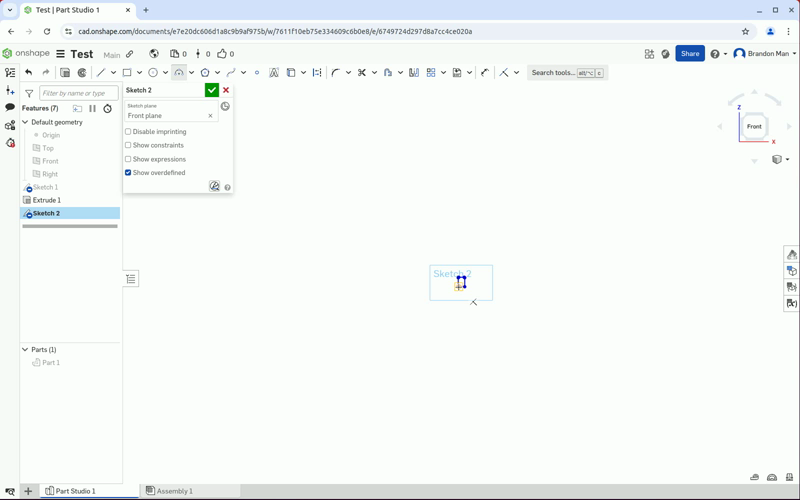
click(458, 286)
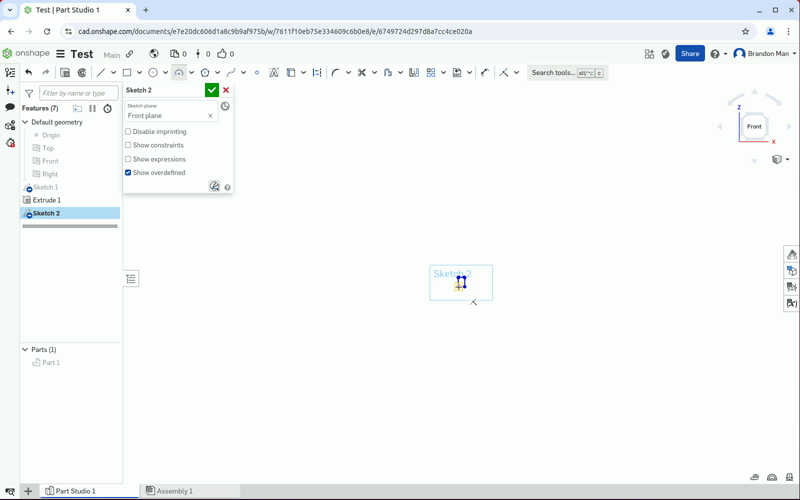
mouse_move(458, 286)
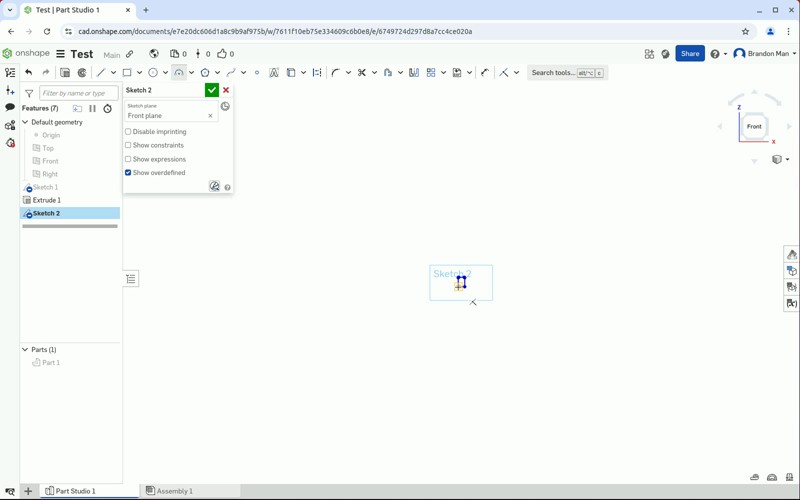
scroll(6)
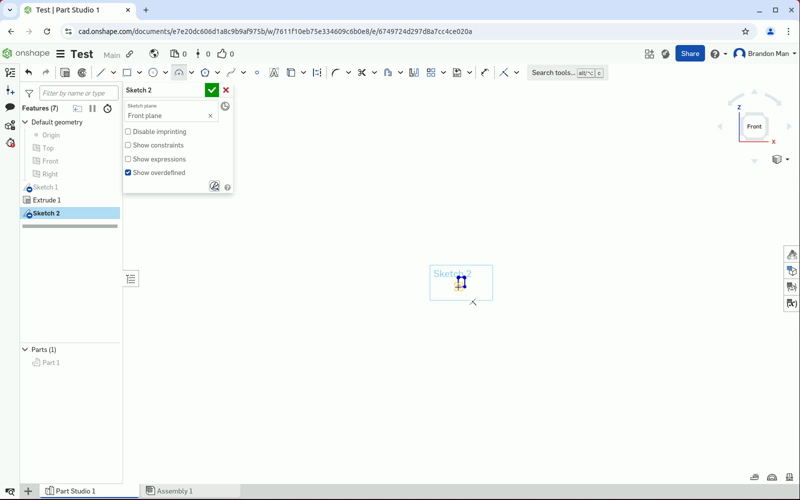
scroll(6)
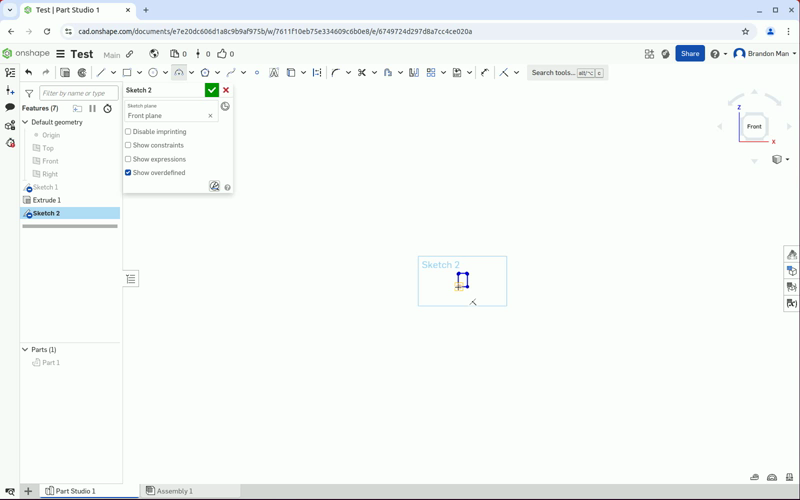
scroll(6)
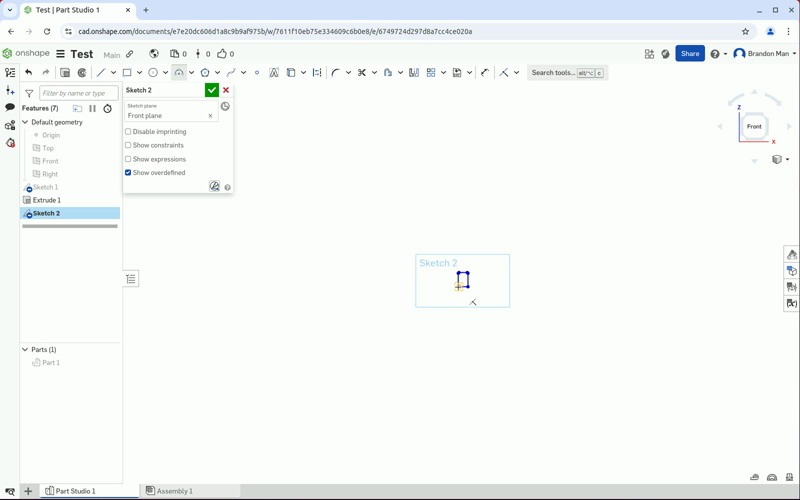
scroll(6)
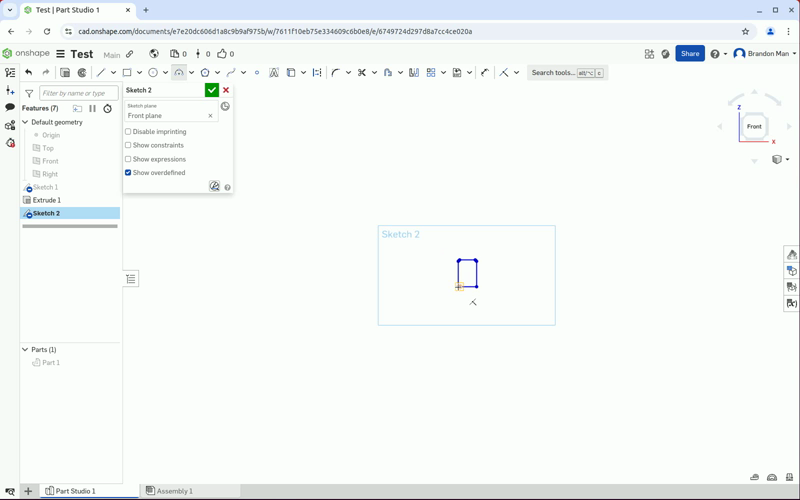
scroll(6)
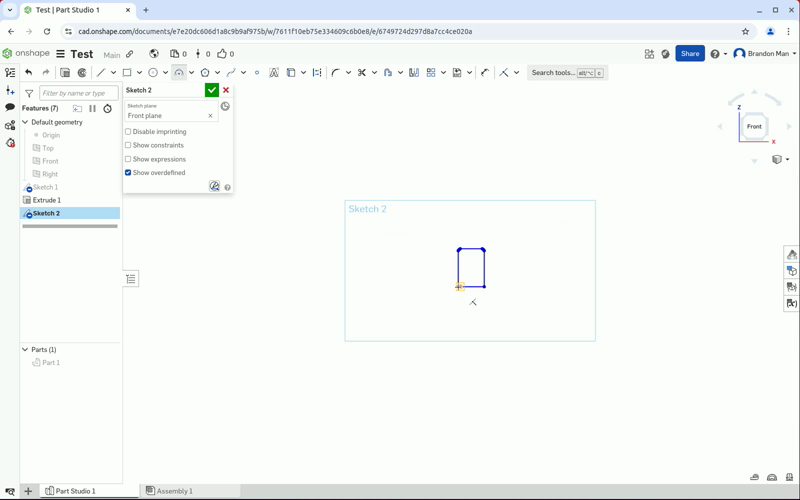
scroll(6)
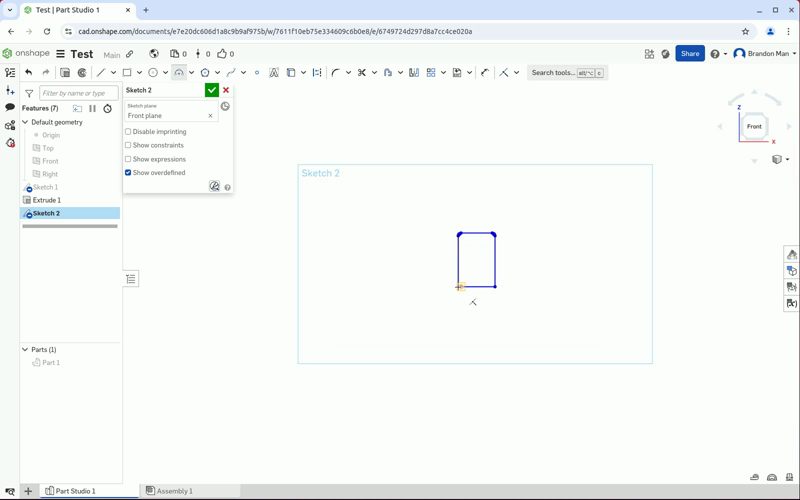
scroll(6)
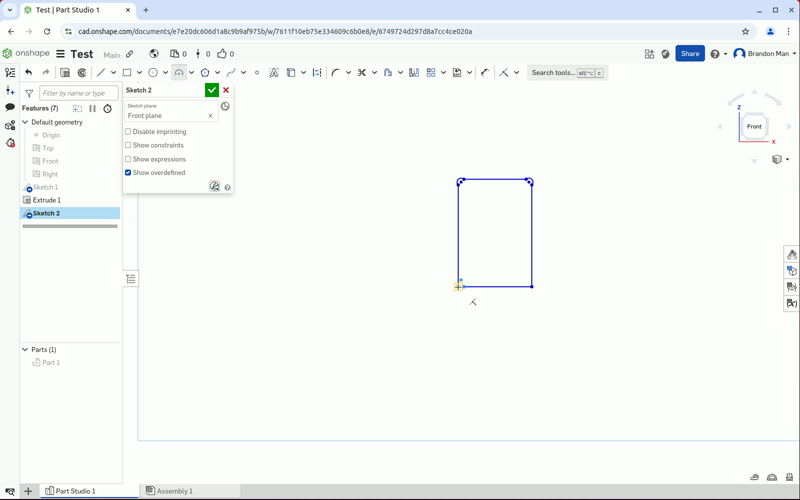
click(458, 286)
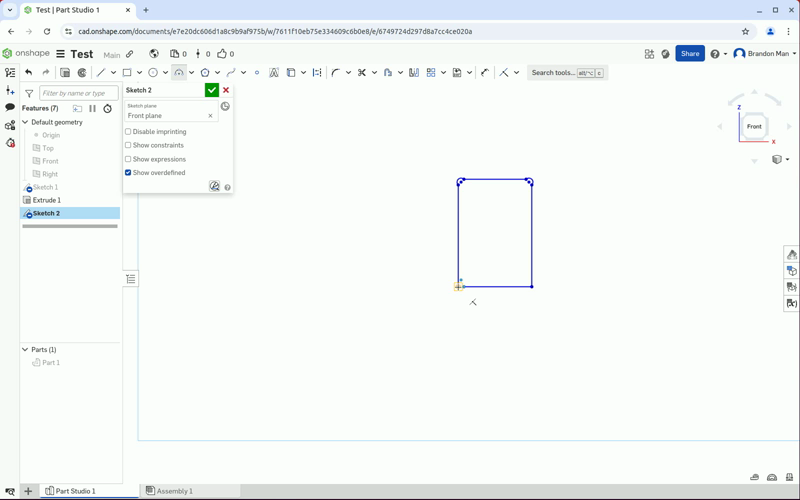
scroll(-6)
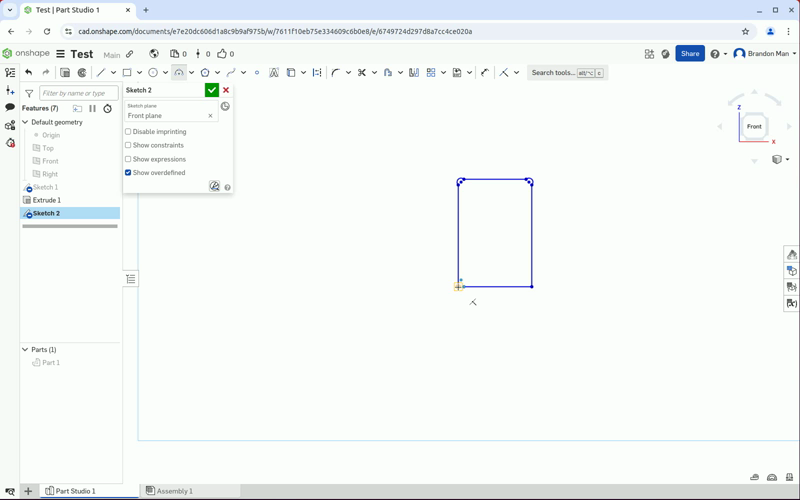
scroll(-6)
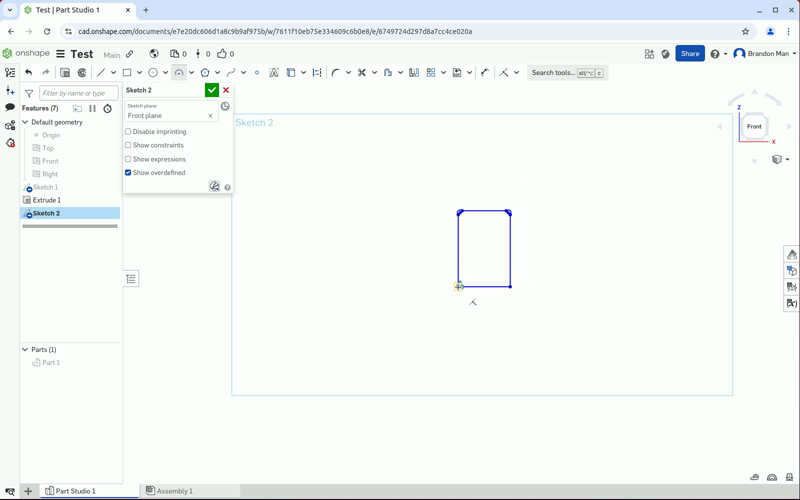
scroll(-6)
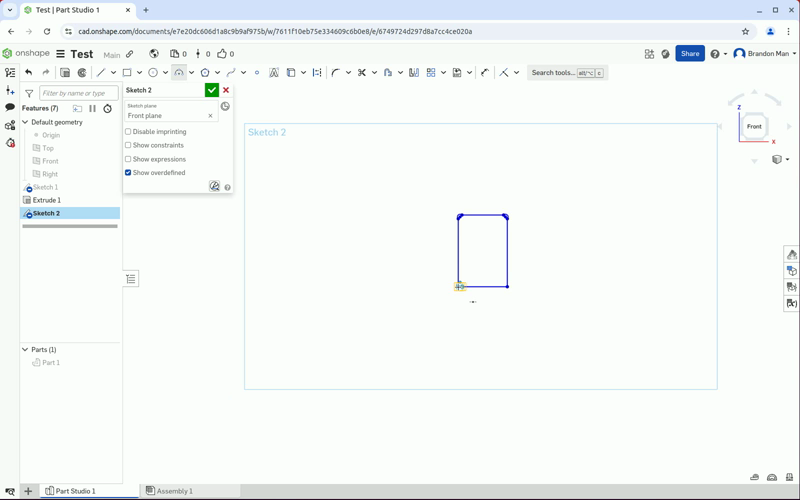
scroll(-6)
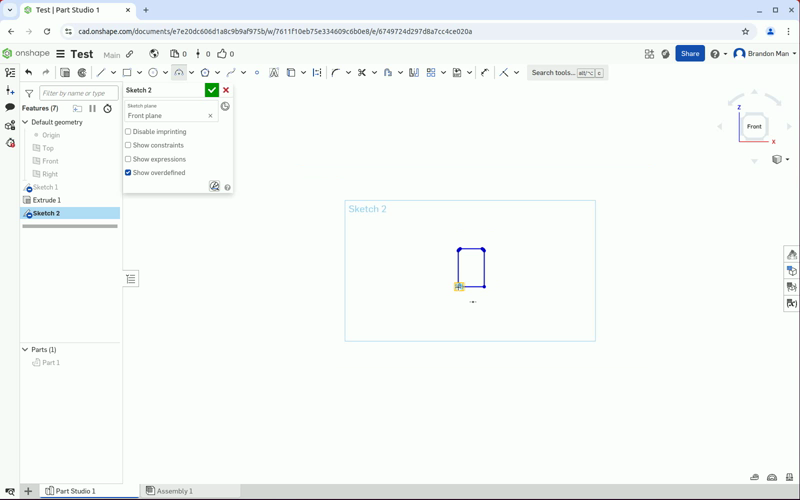
scroll(-6)
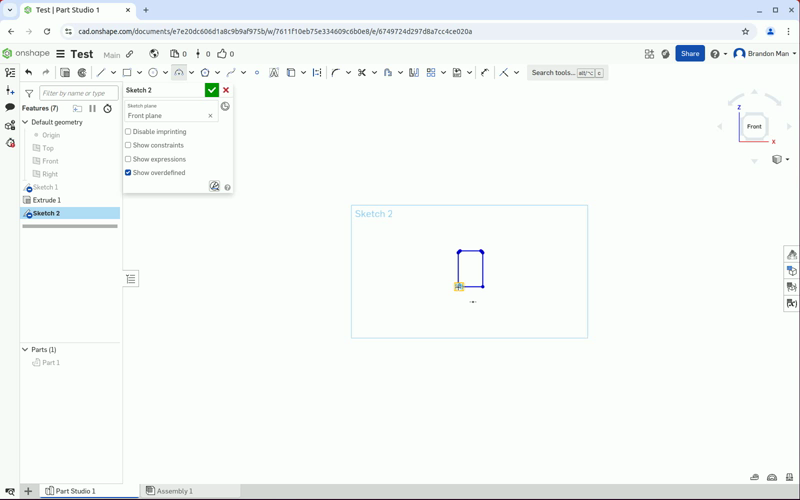
scroll(-6)
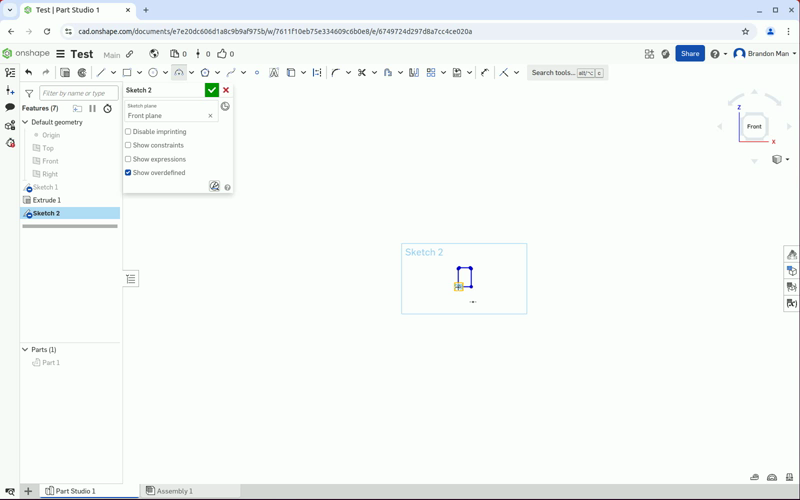
scroll(-6)
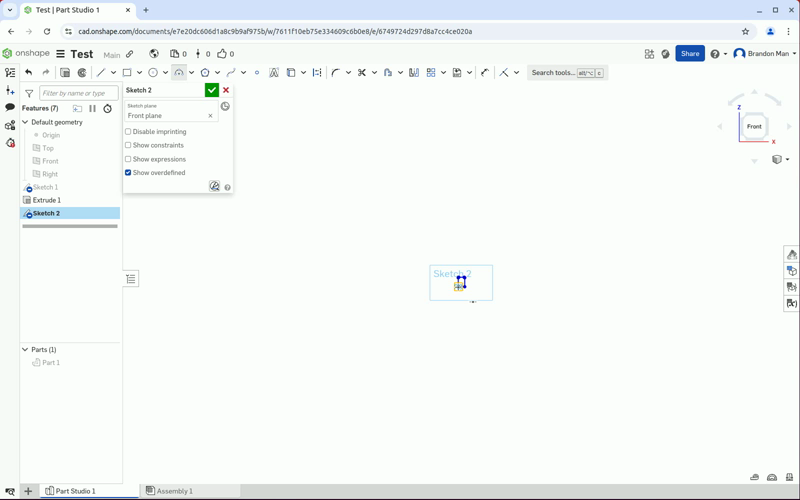
key_down(shift)
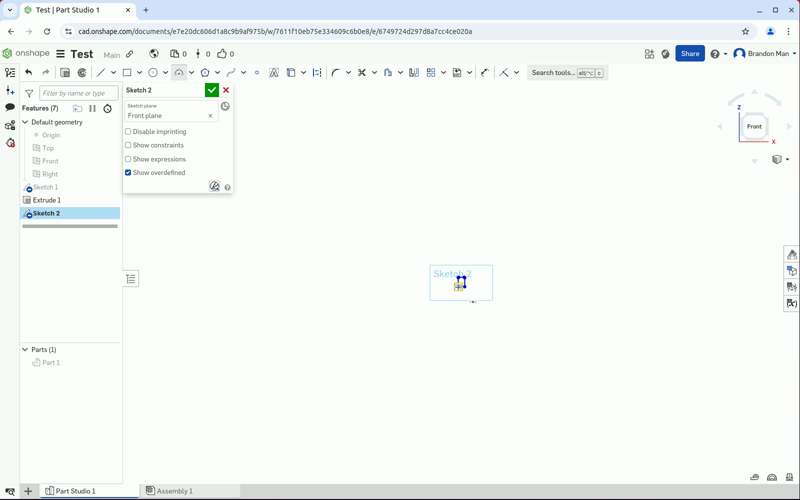
mouse_move(458, 286)
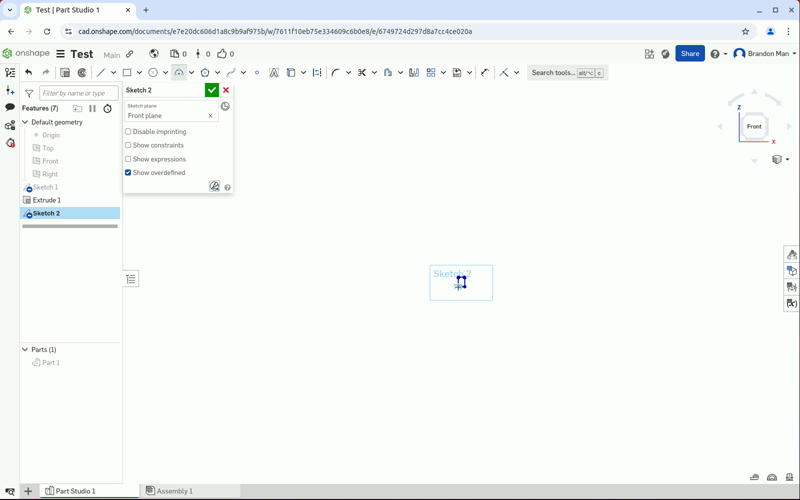
scroll(6)
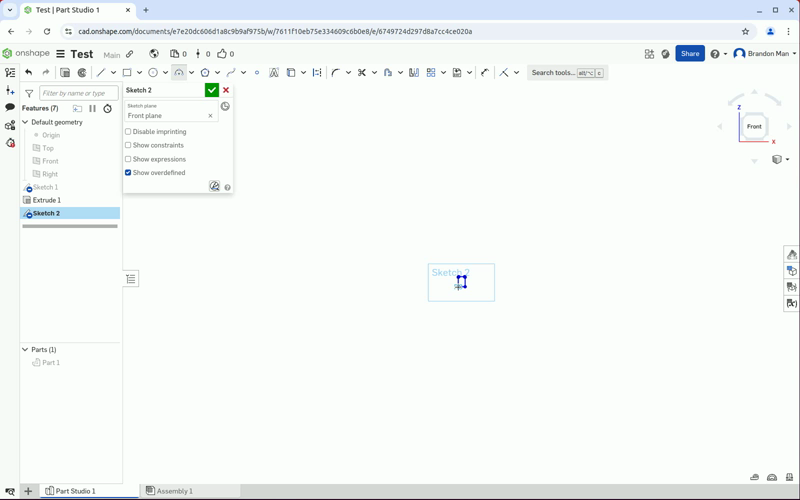
scroll(6)
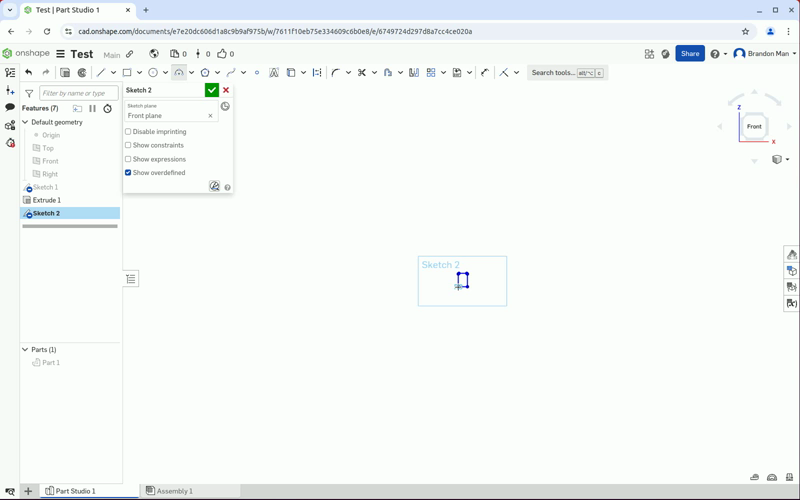
scroll(6)
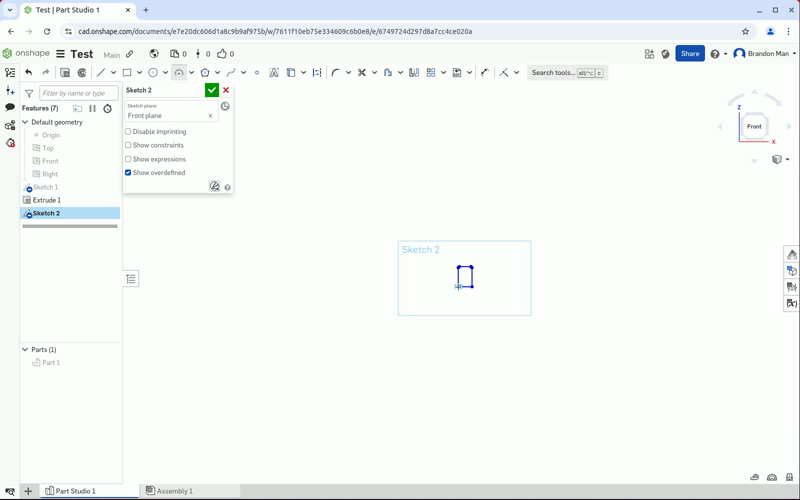
scroll(6)
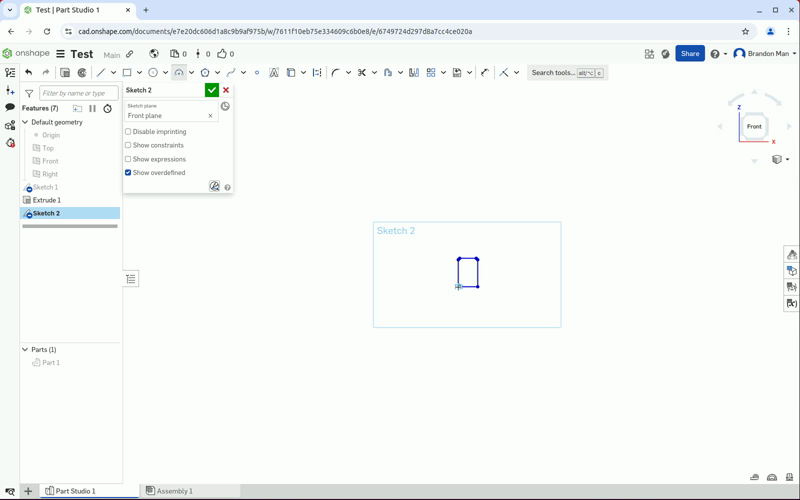
scroll(6)
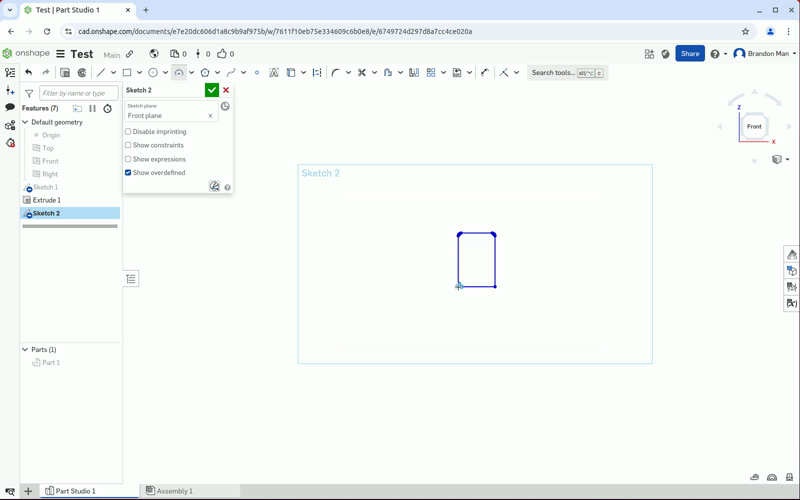
scroll(6)
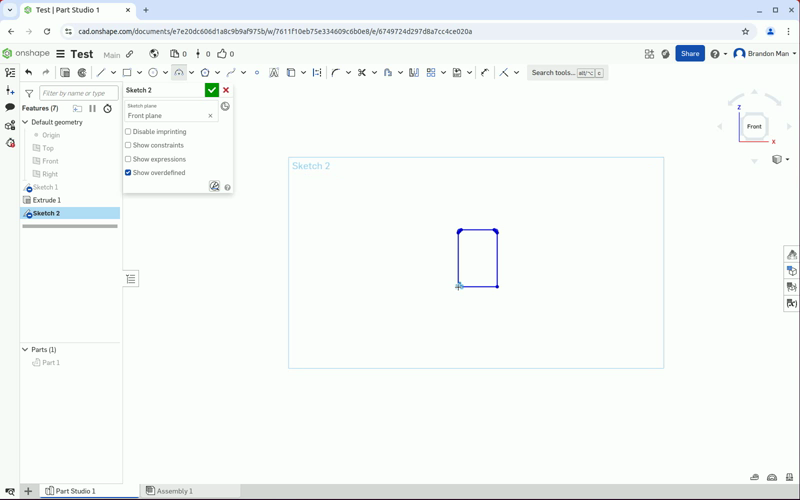
scroll(6)
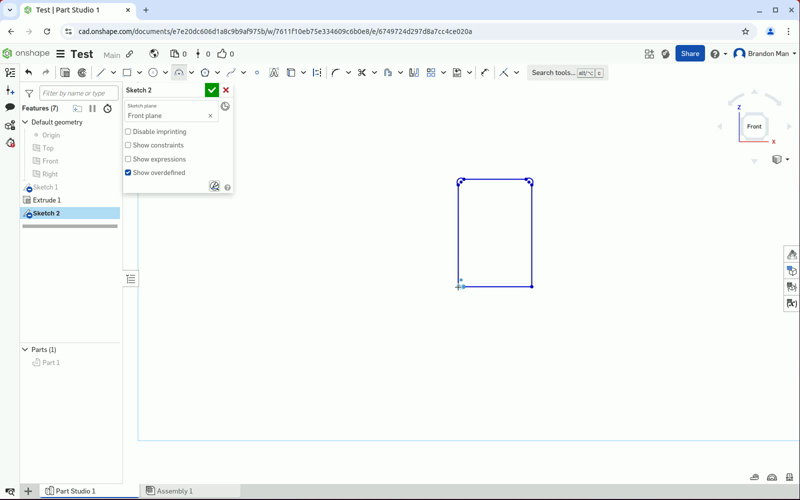
click(458, 286)
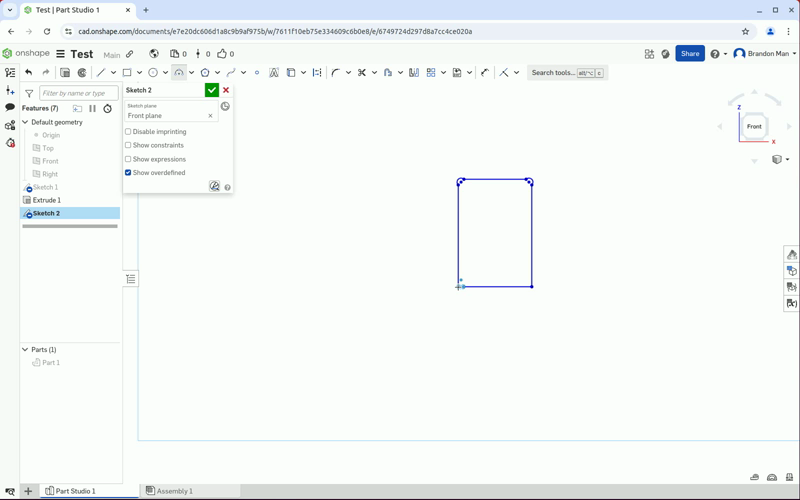
scroll(-6)
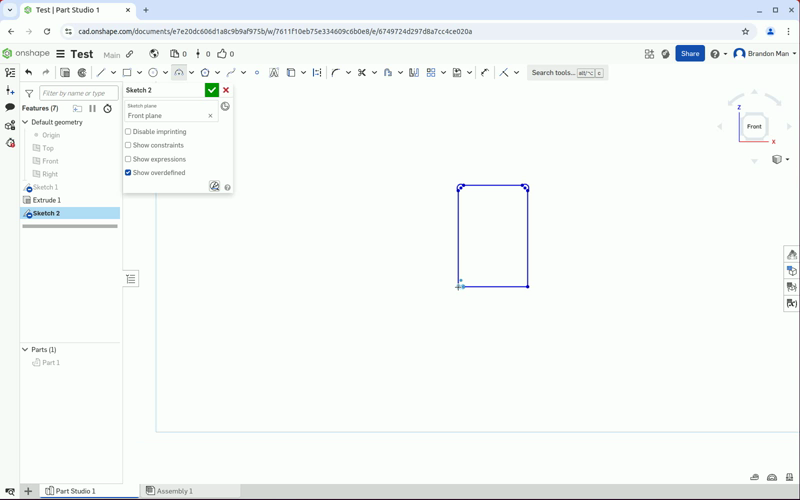
scroll(-6)
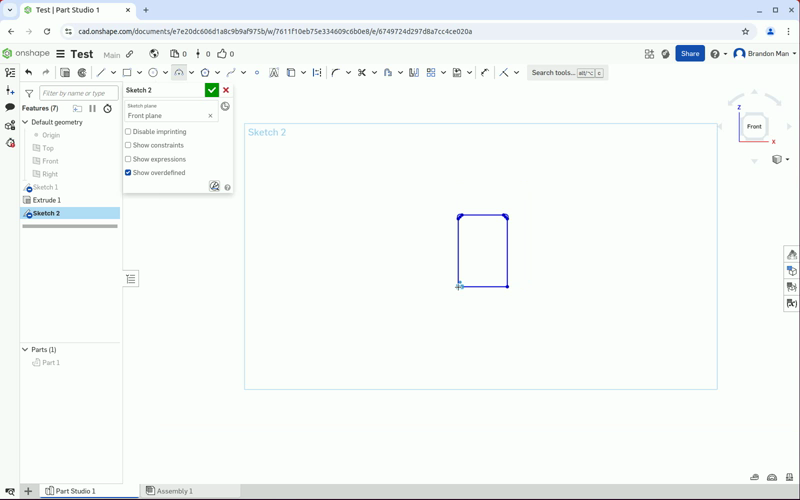
scroll(-6)
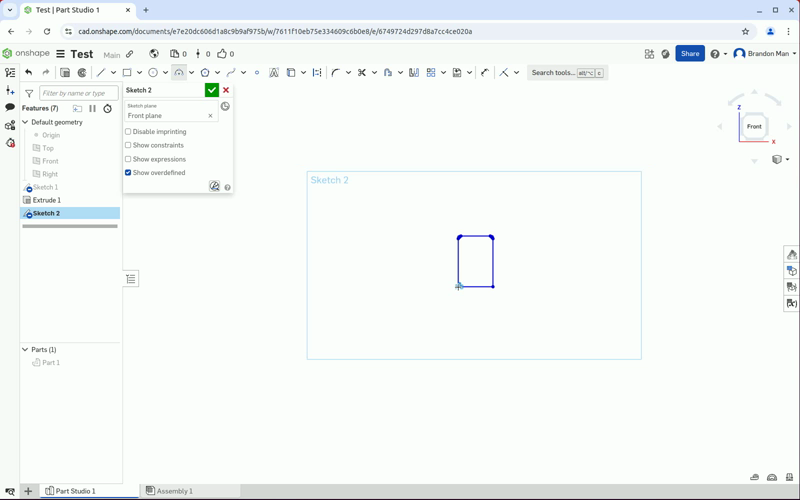
scroll(-6)
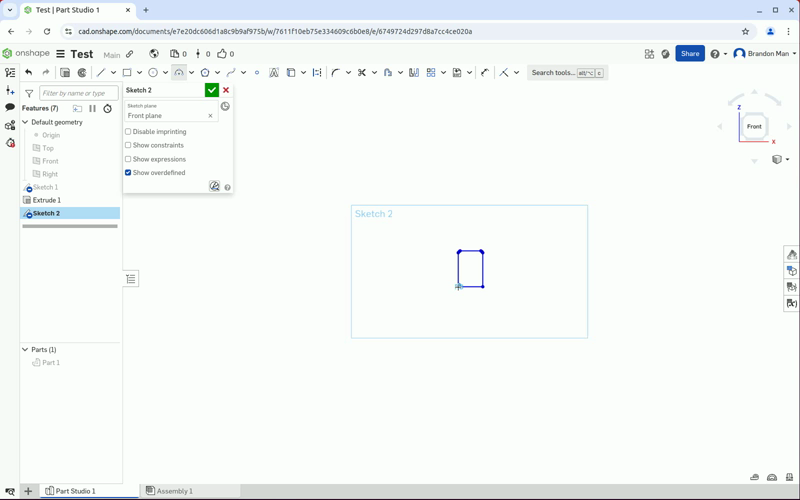
scroll(-6)
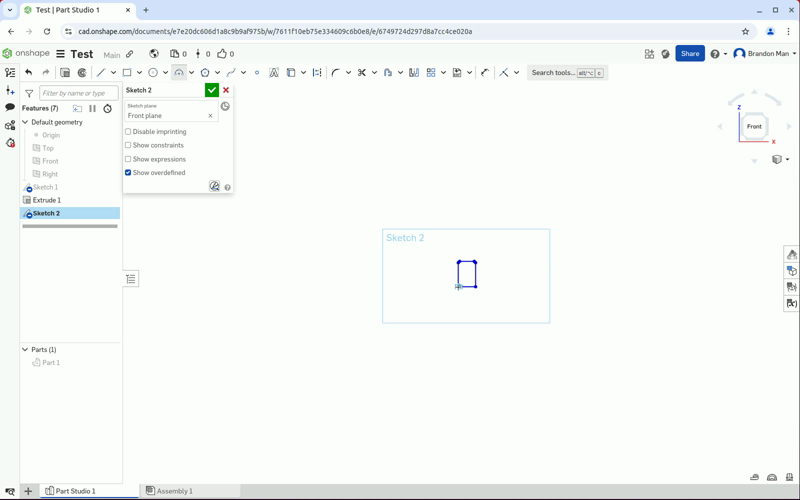
scroll(-6)
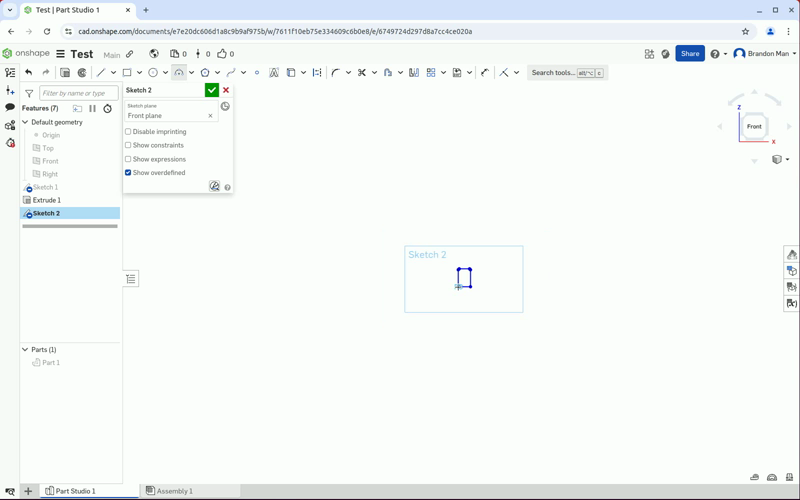
scroll(-6)
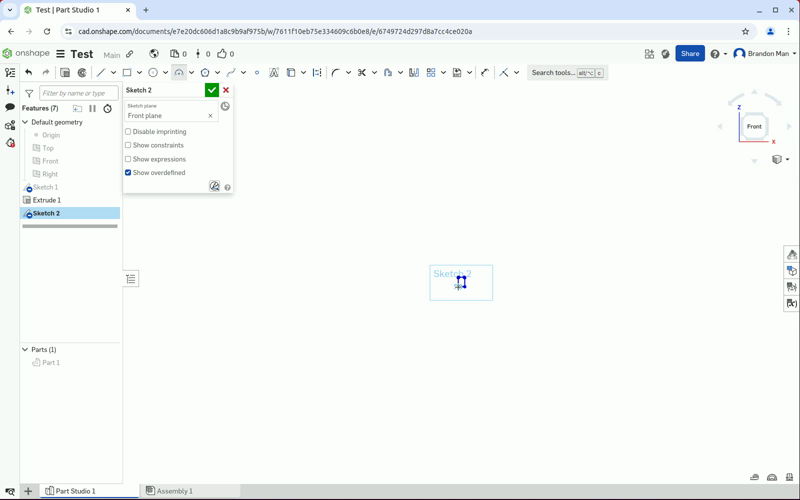
key_up(shift)
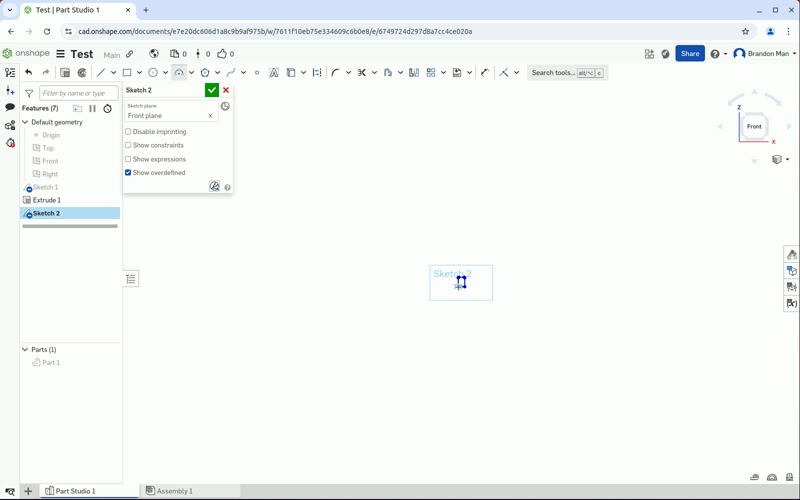
key(esc)
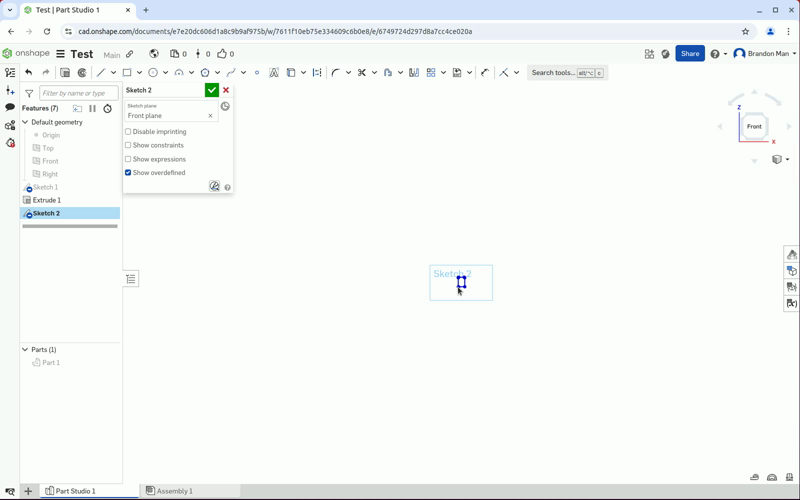
key(l)
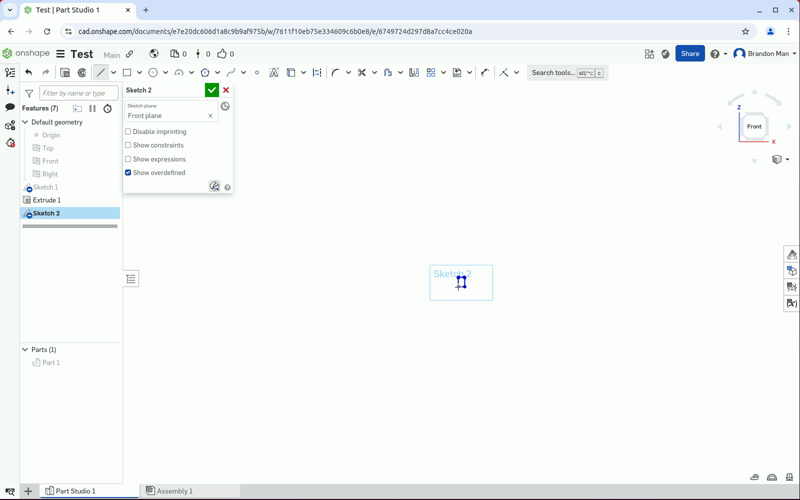
key_down(shift)
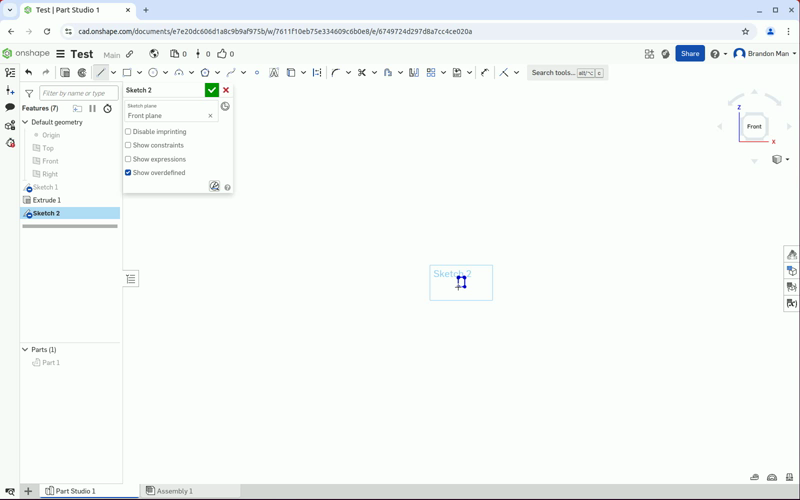
mouse_move(459, 285)
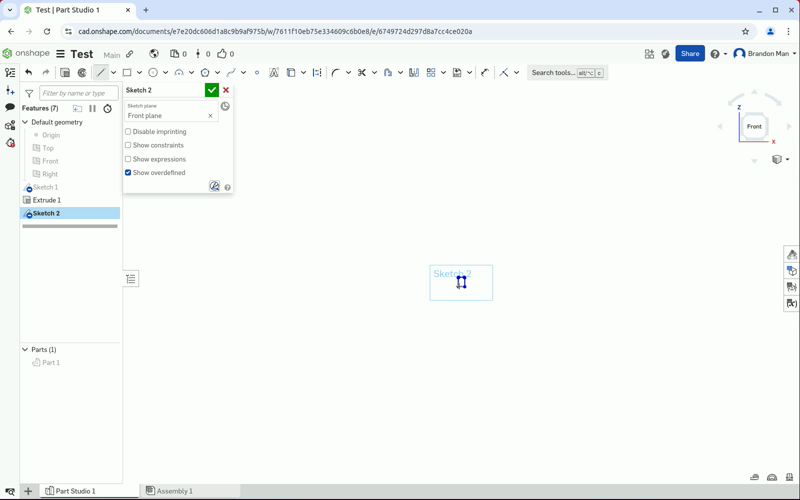
scroll(6)
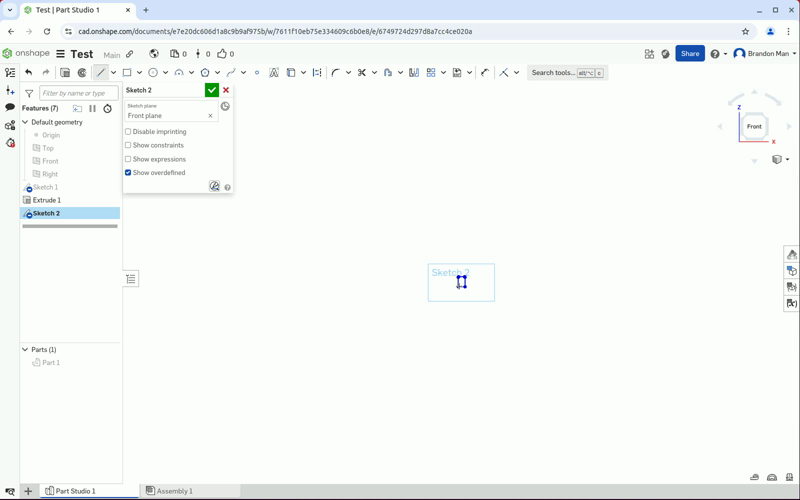
scroll(6)
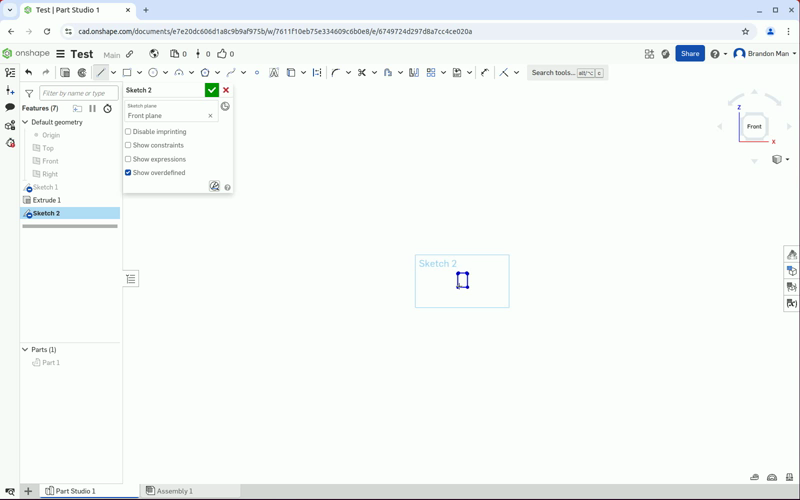
scroll(6)
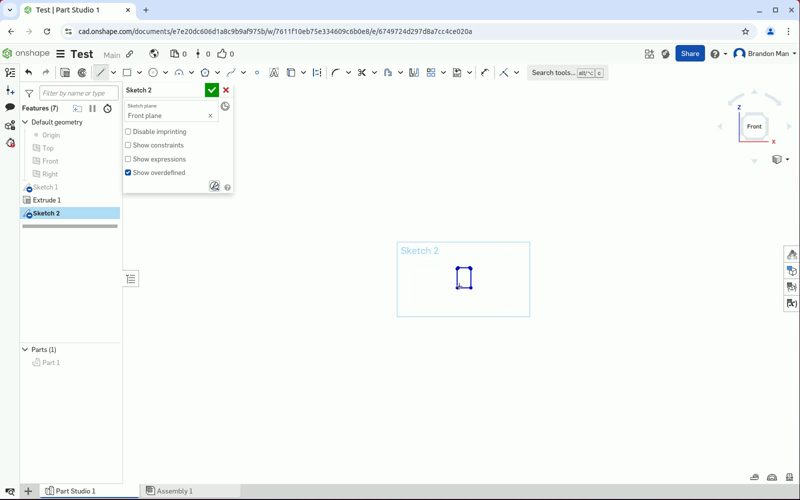
scroll(6)
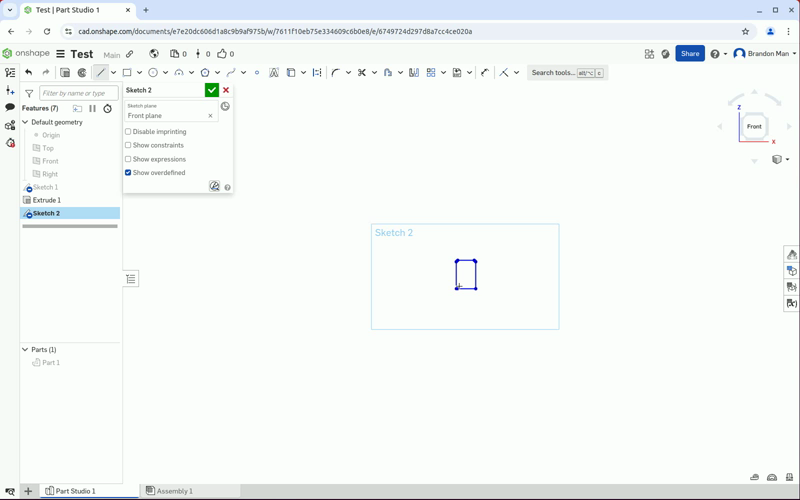
scroll(6)
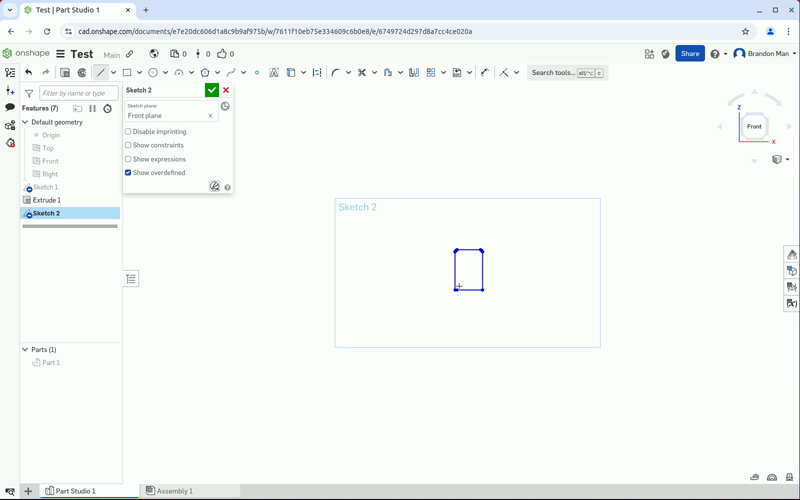
scroll(6)
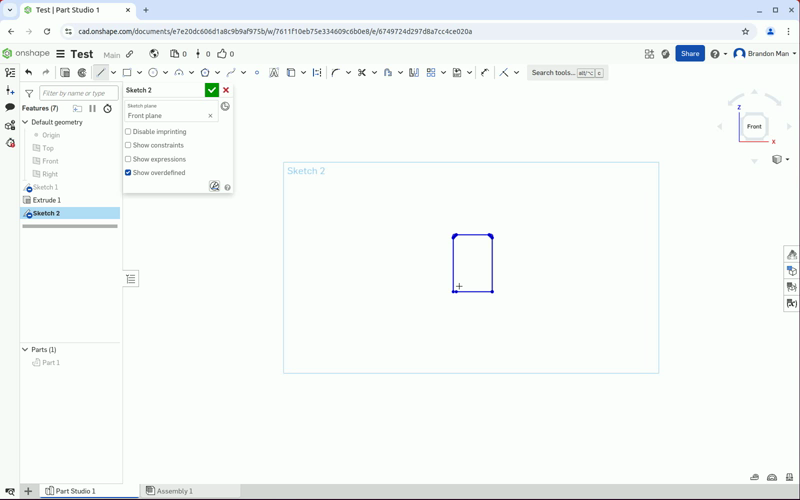
scroll(6)
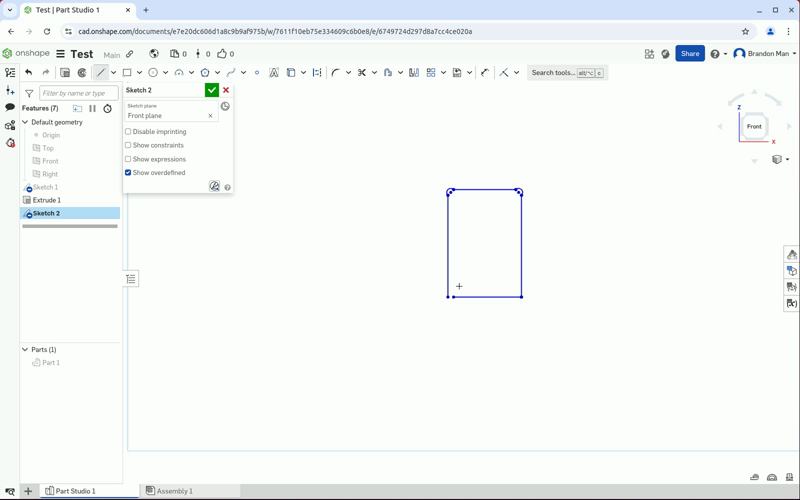
click(459, 285)
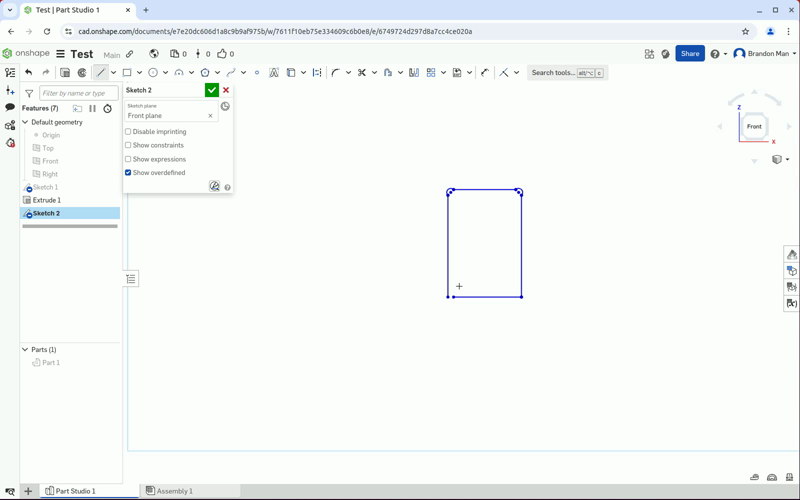
scroll(-6)
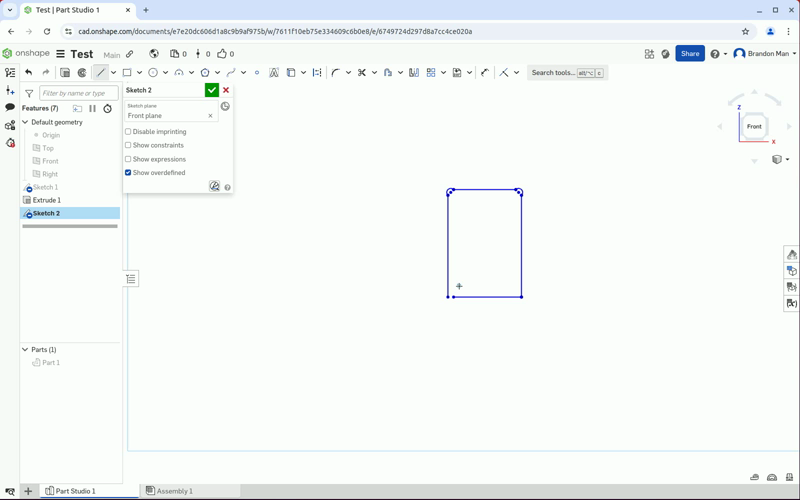
scroll(-6)
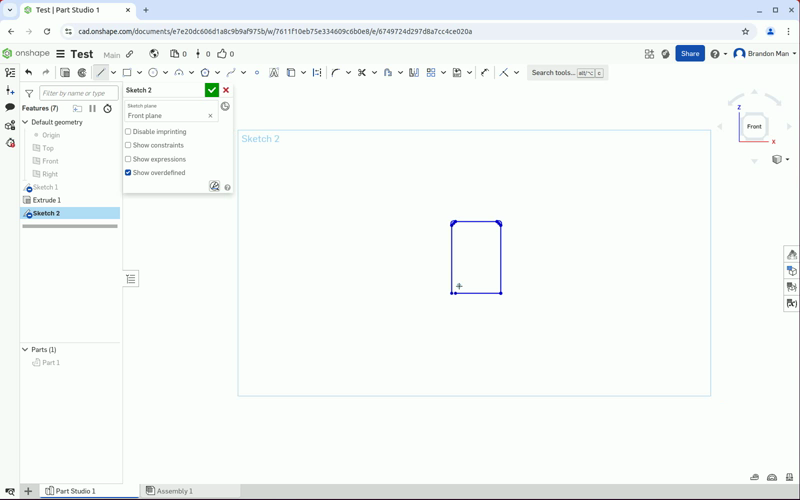
scroll(-6)
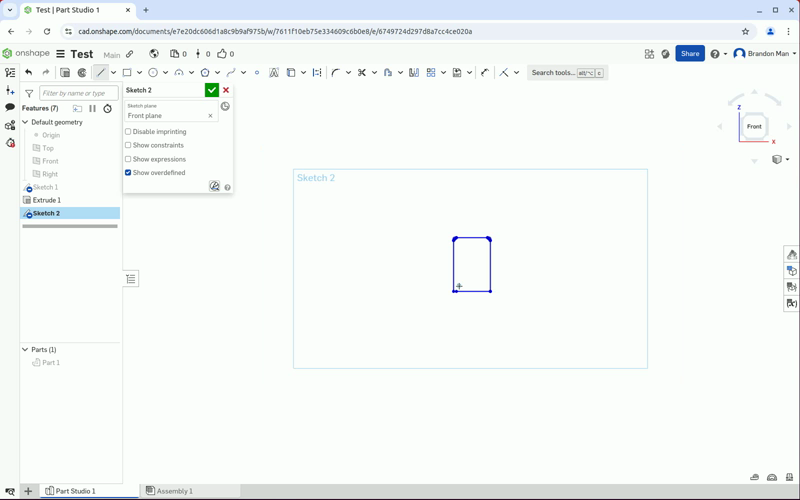
scroll(-6)
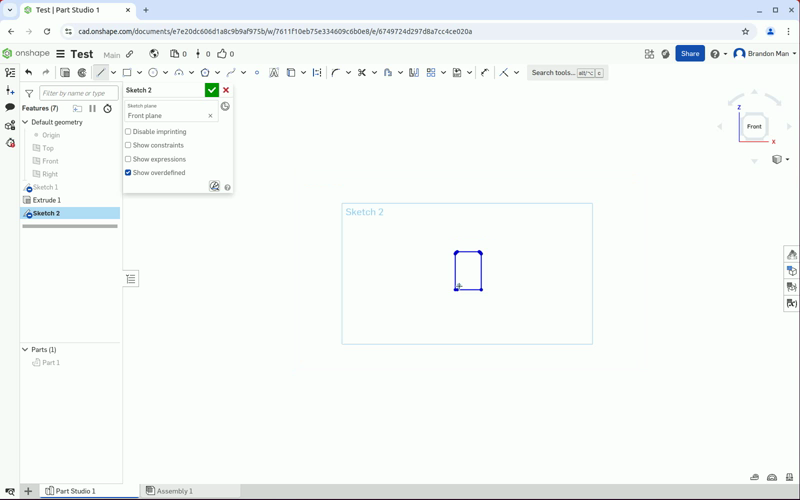
scroll(-6)
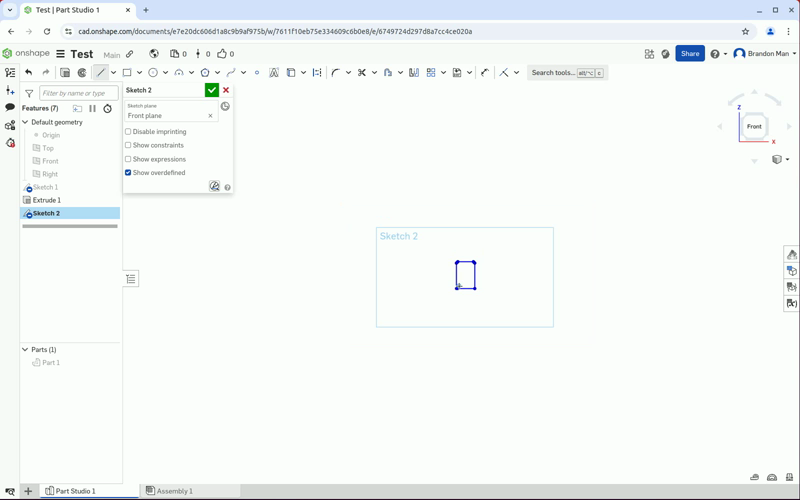
scroll(-6)
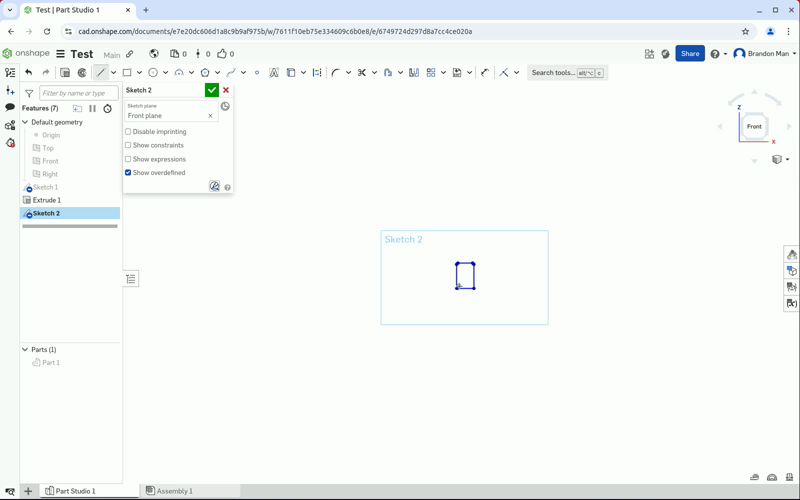
scroll(-6)
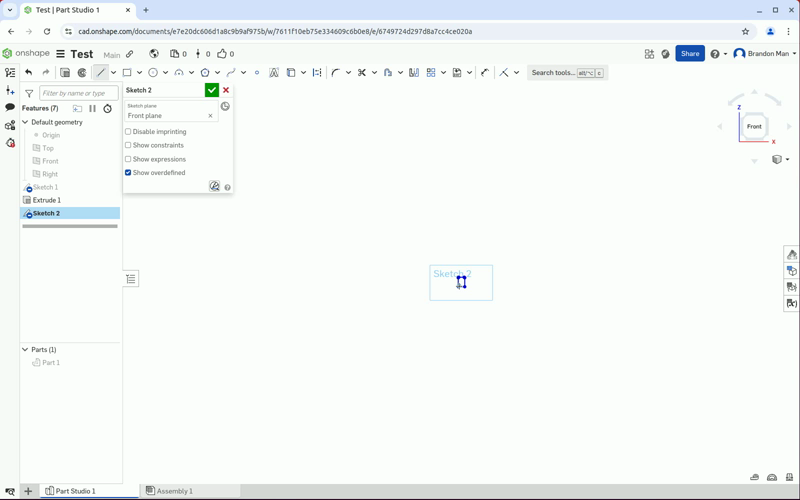
key_up(shift)
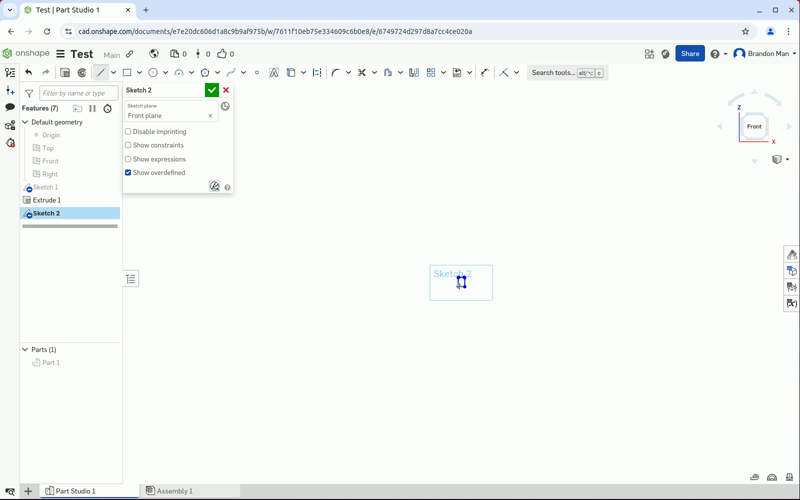
key_down(shift)
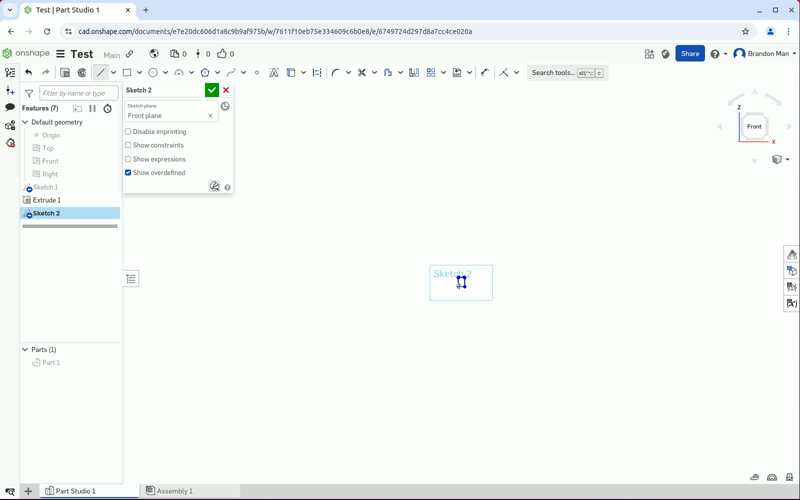
mouse_move(489, 285)
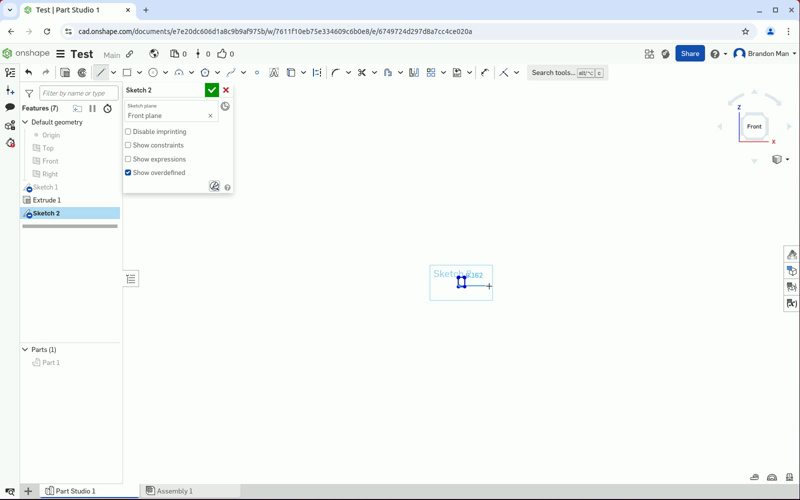
mouse_move(464, 285)
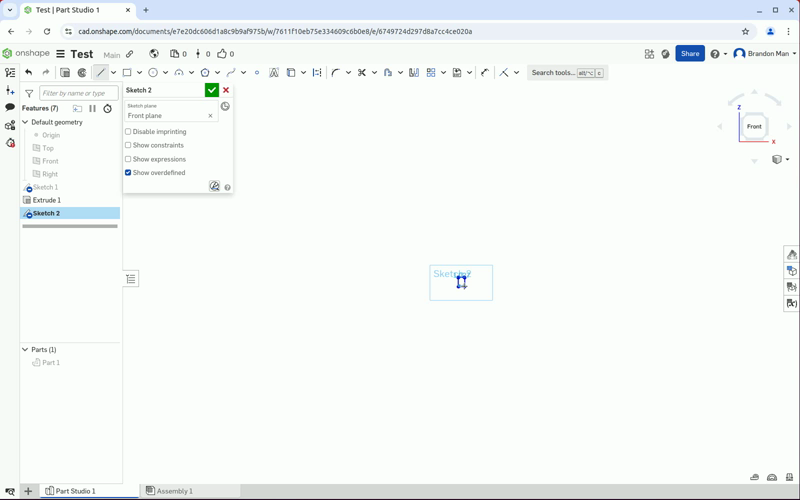
scroll(6)
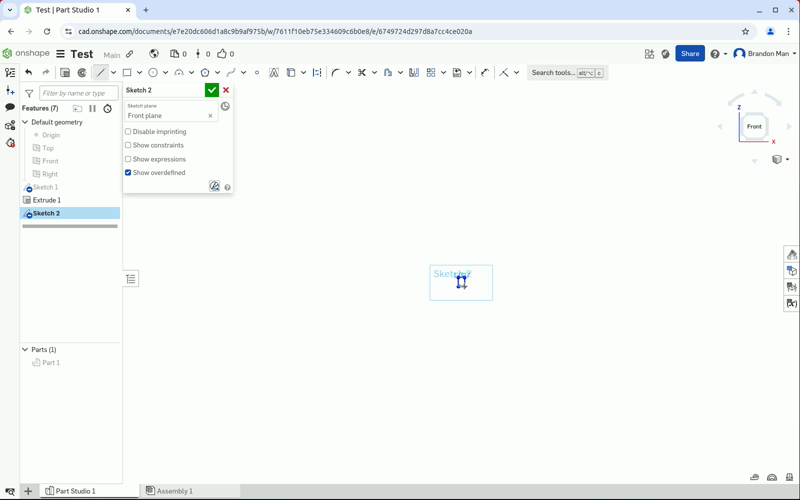
scroll(6)
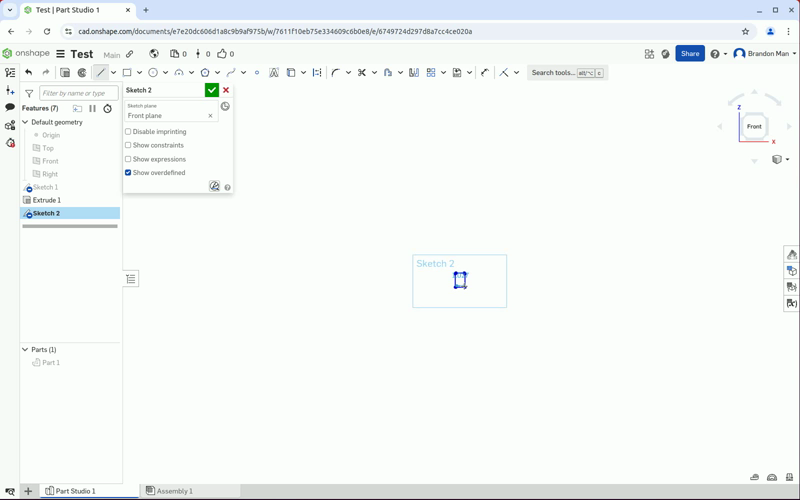
scroll(6)
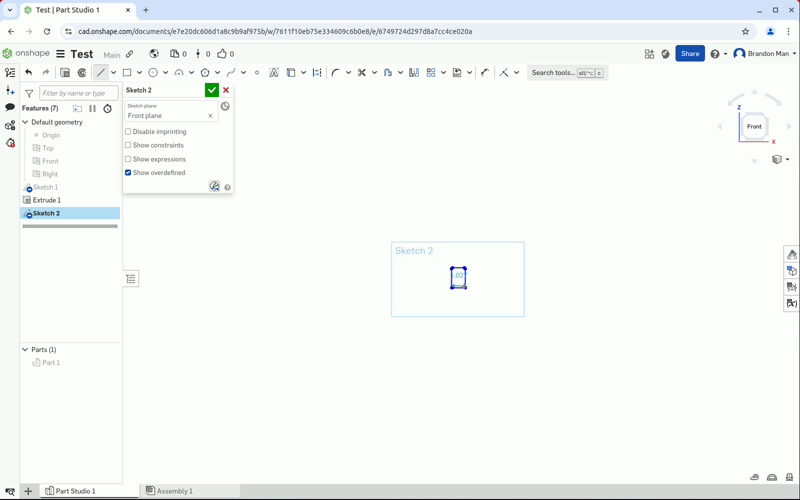
scroll(6)
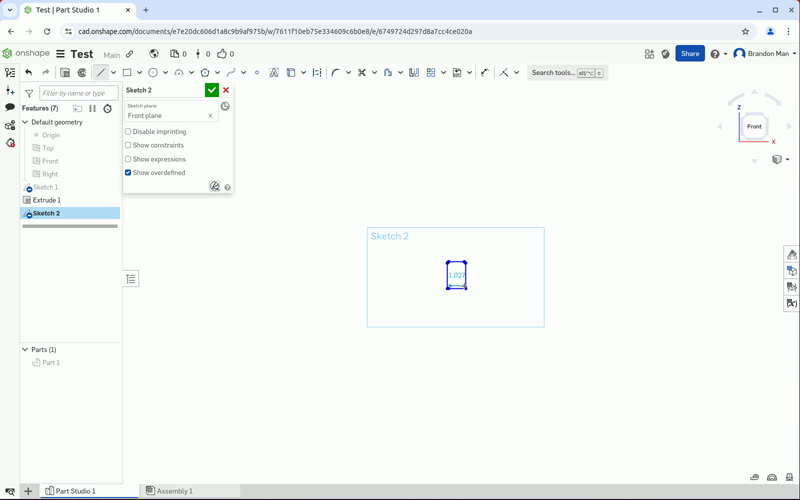
scroll(6)
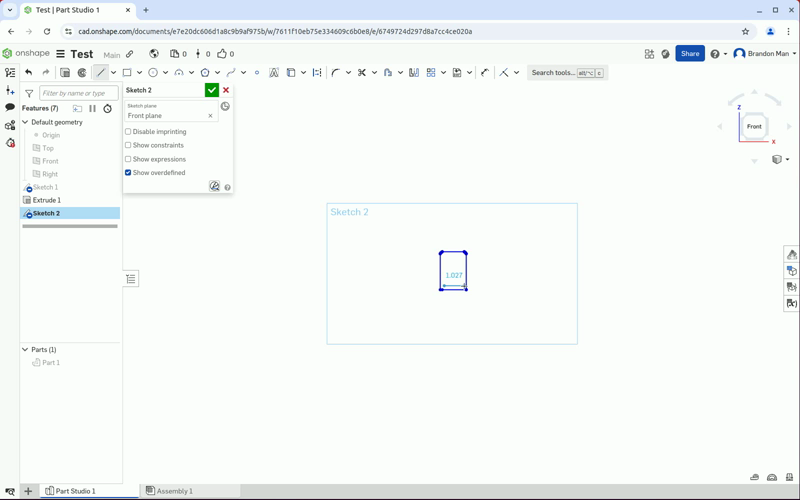
scroll(6)
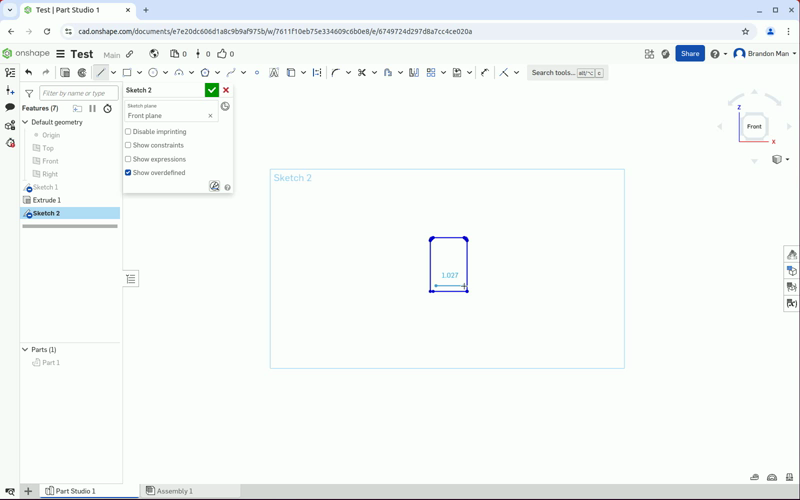
scroll(6)
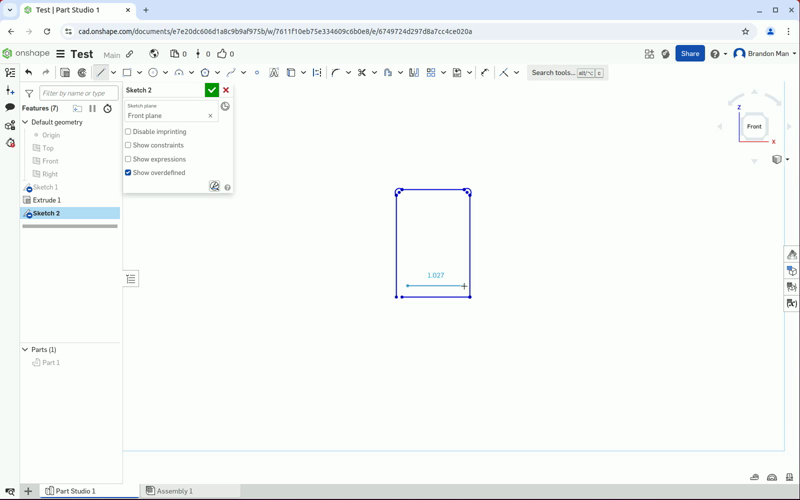
click(464, 285)
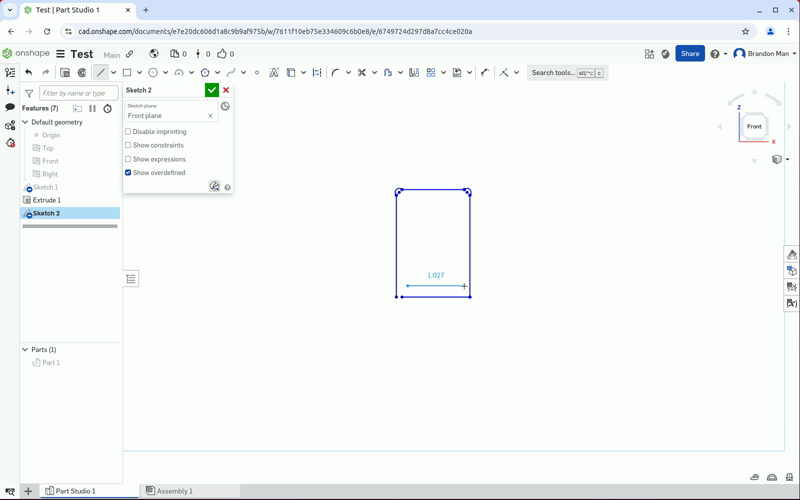
scroll(-6)
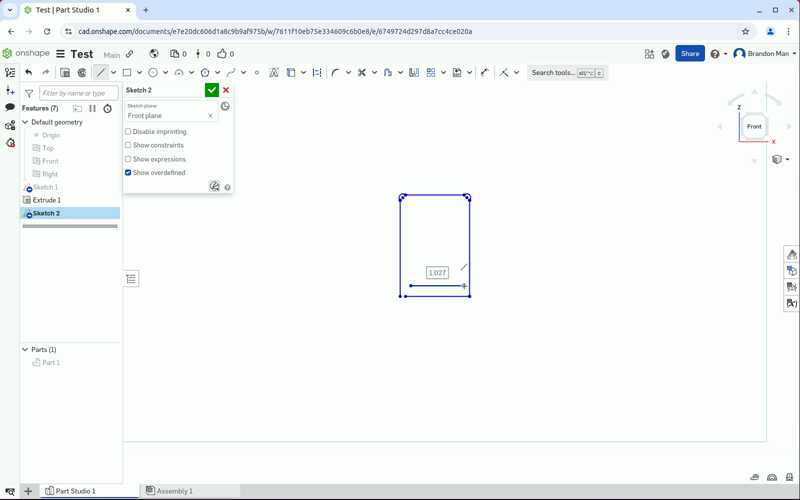
scroll(-6)
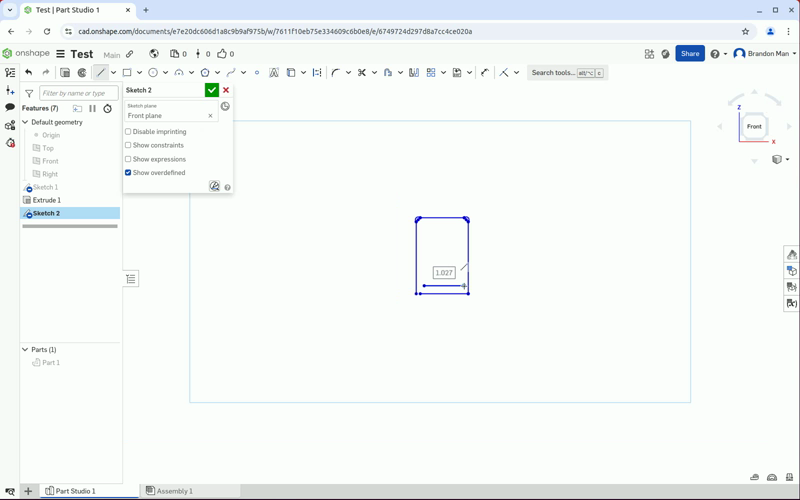
scroll(-6)
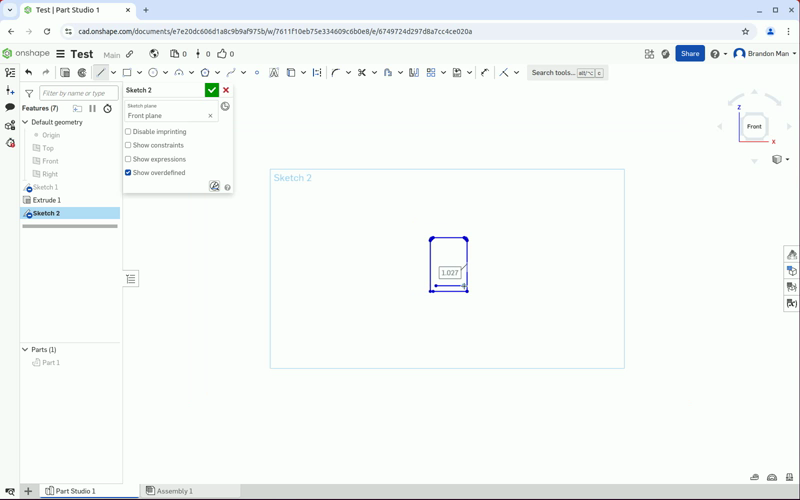
scroll(-6)
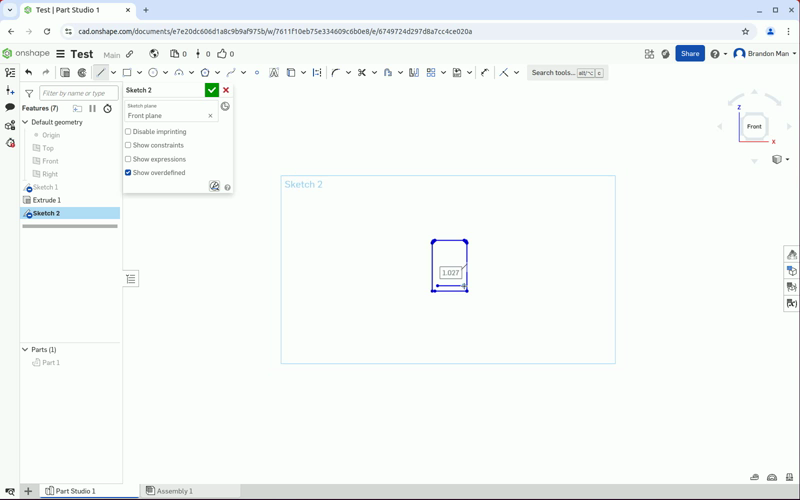
scroll(-6)
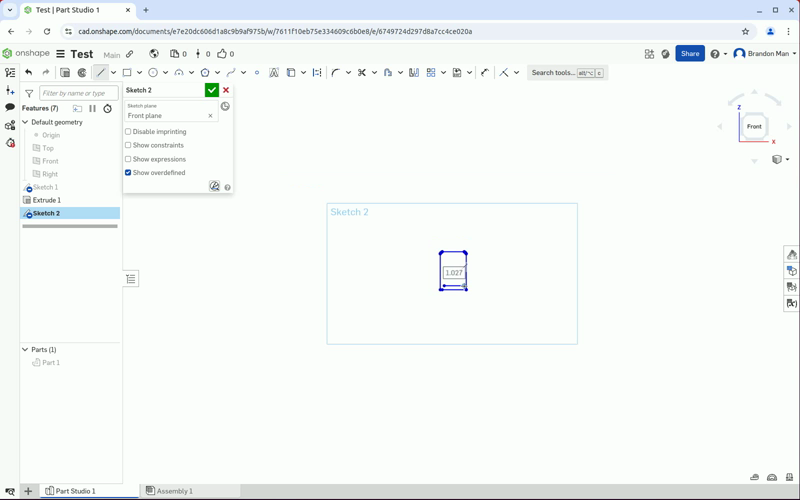
scroll(-6)
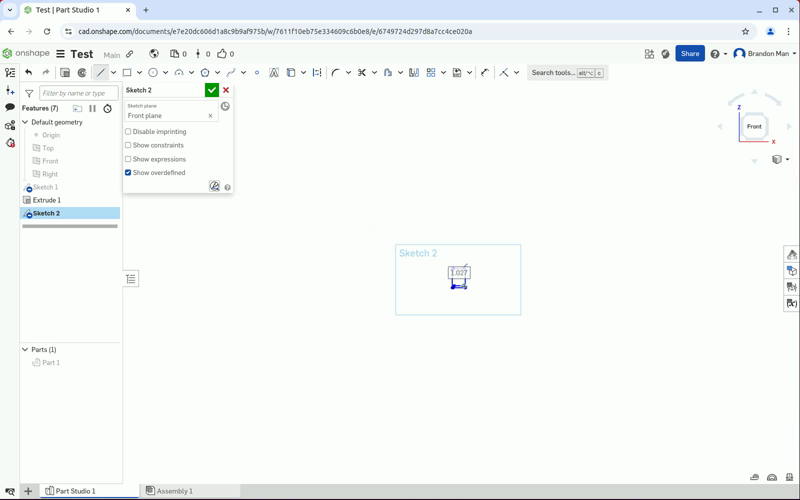
scroll(-6)
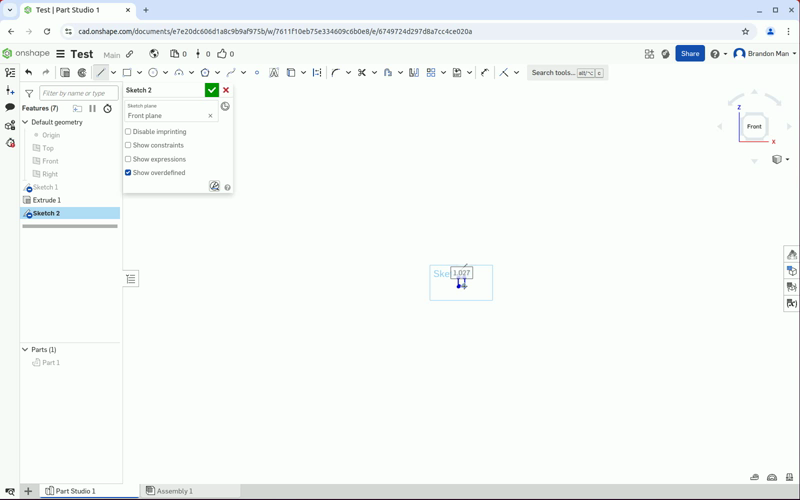
key_up(shift)
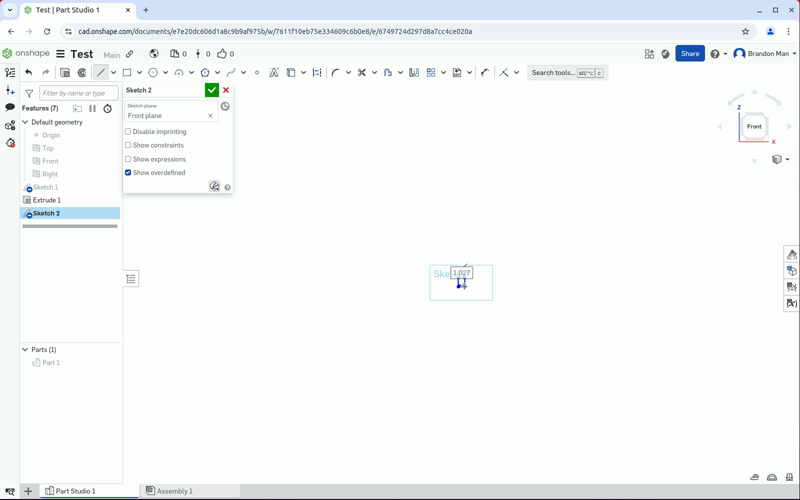
key_down(shift)
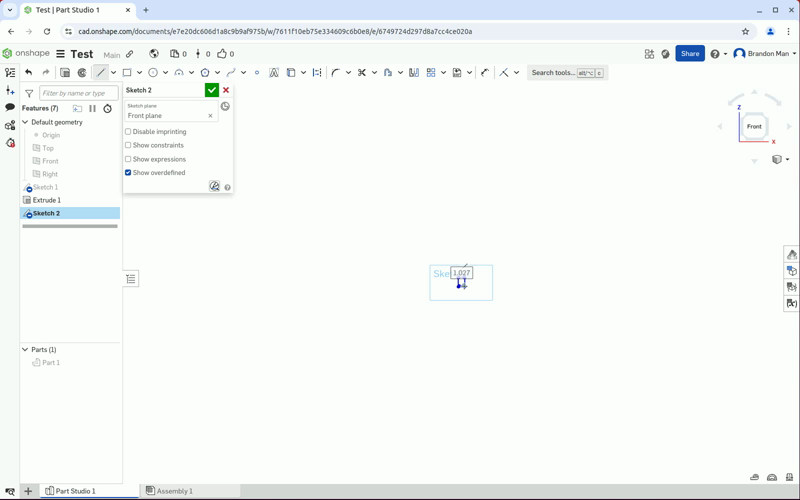
mouse_move(494, 285)
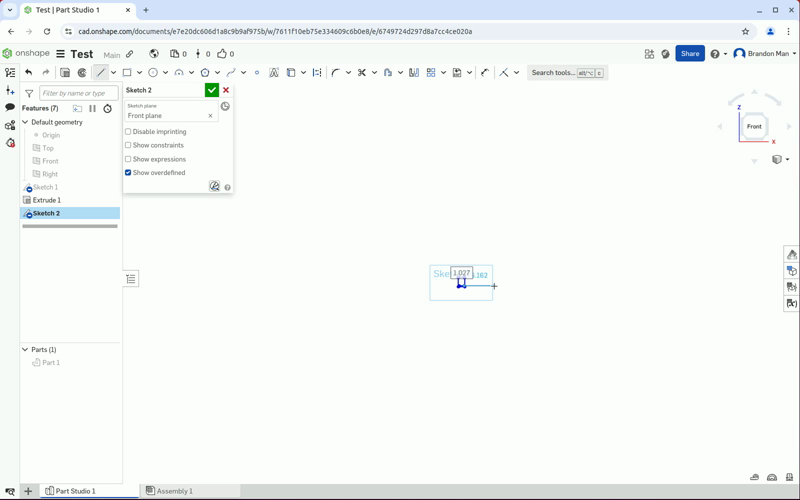
mouse_move(464, 277)
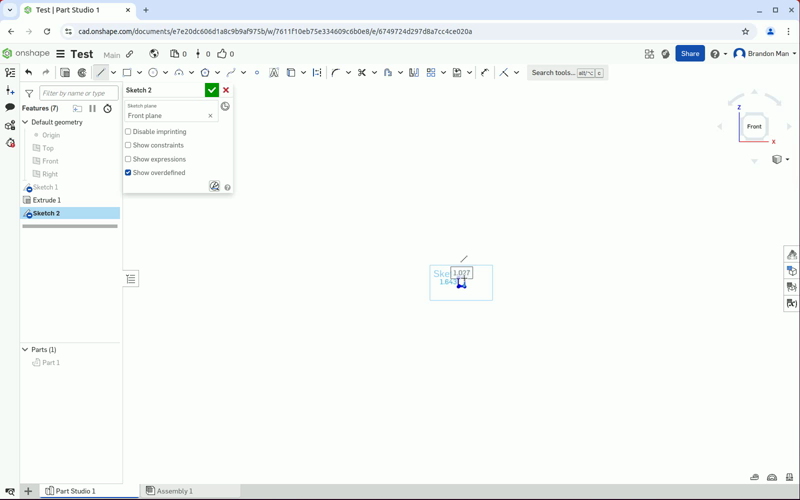
scroll(6)
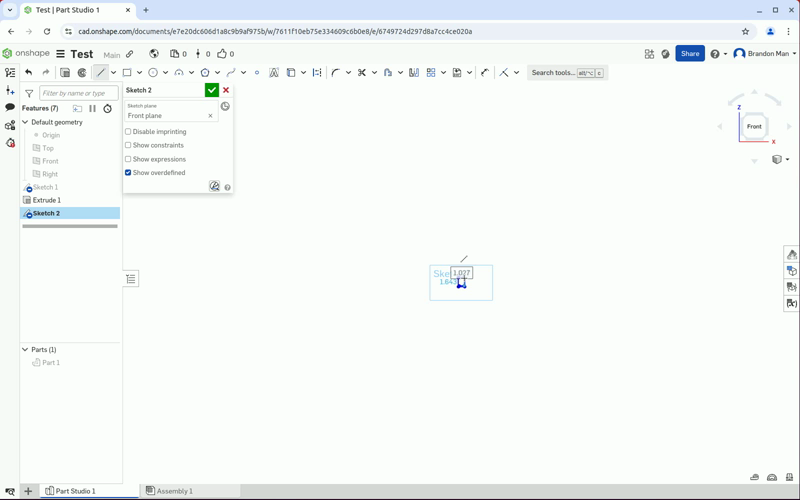
scroll(6)
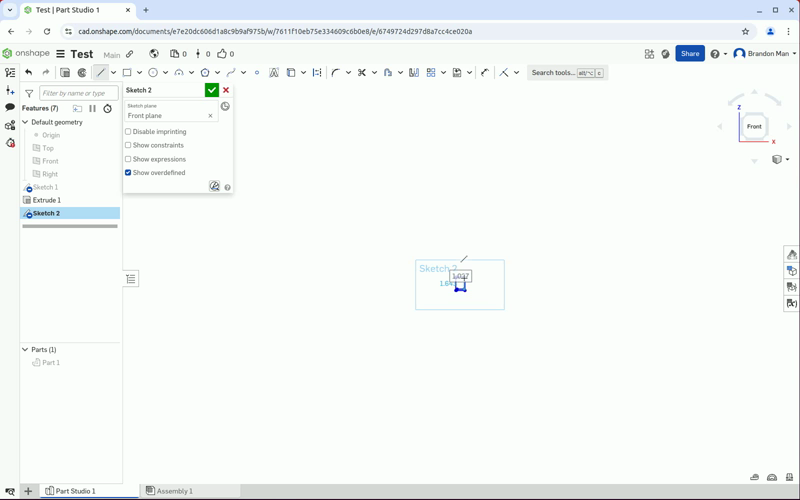
scroll(6)
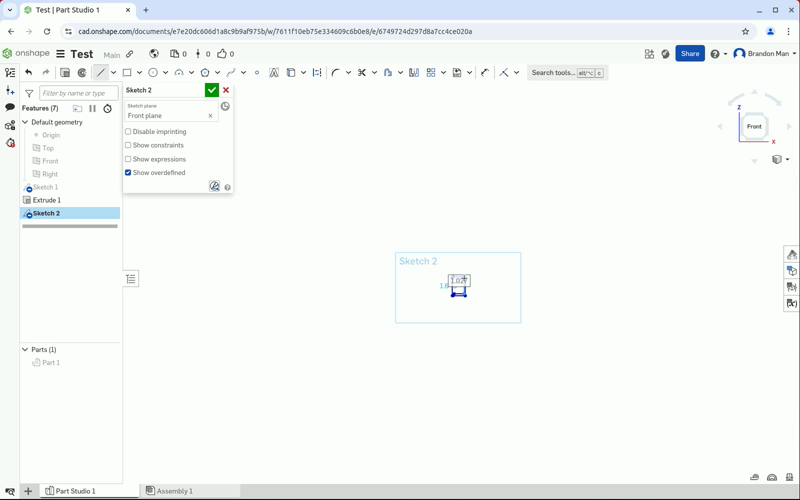
scroll(6)
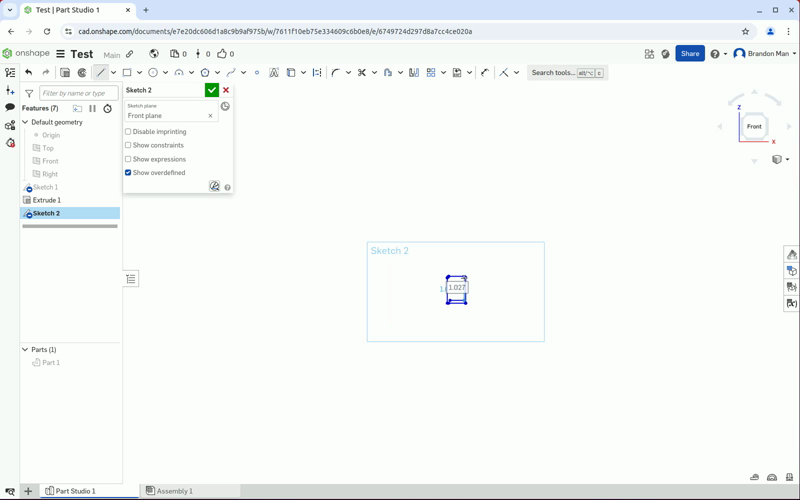
scroll(6)
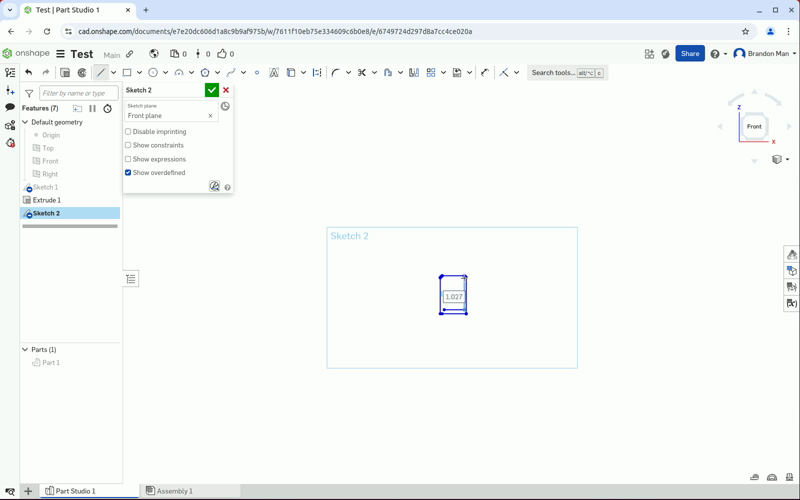
scroll(6)
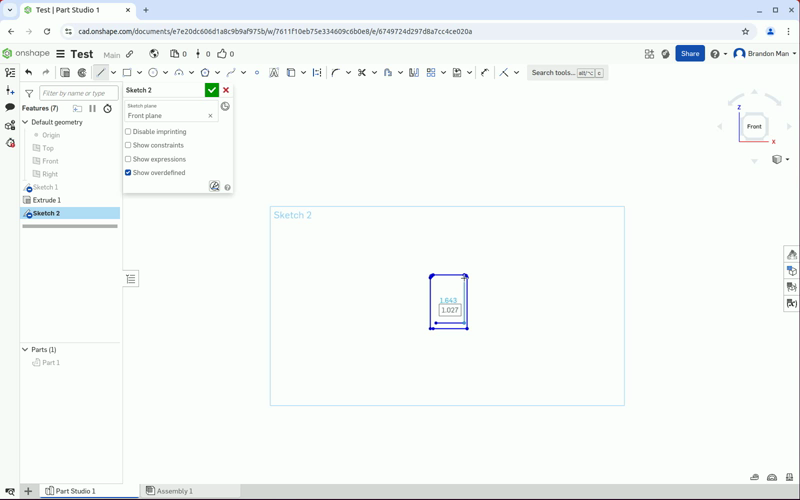
scroll(6)
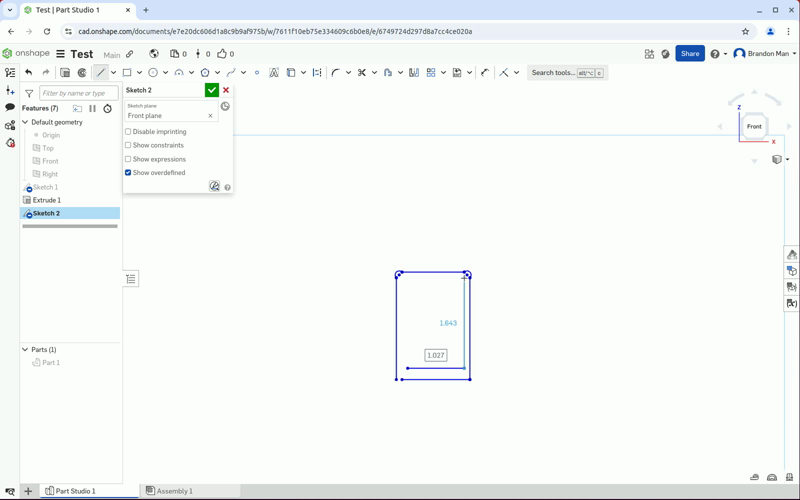
click(464, 277)
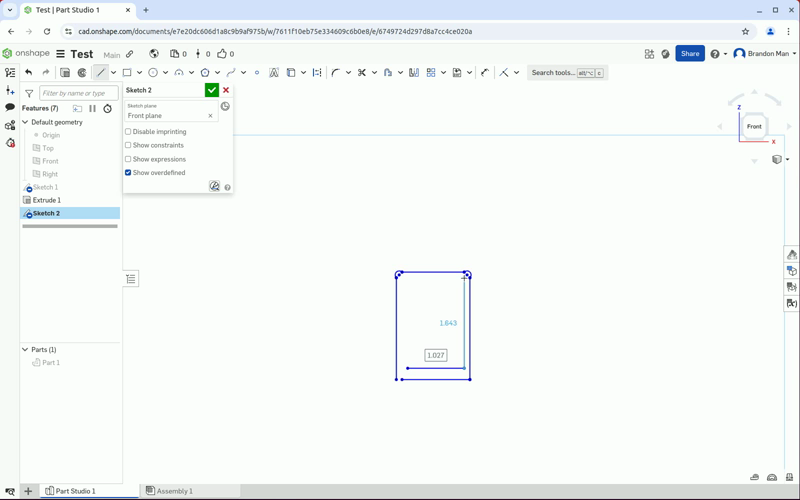
scroll(-6)
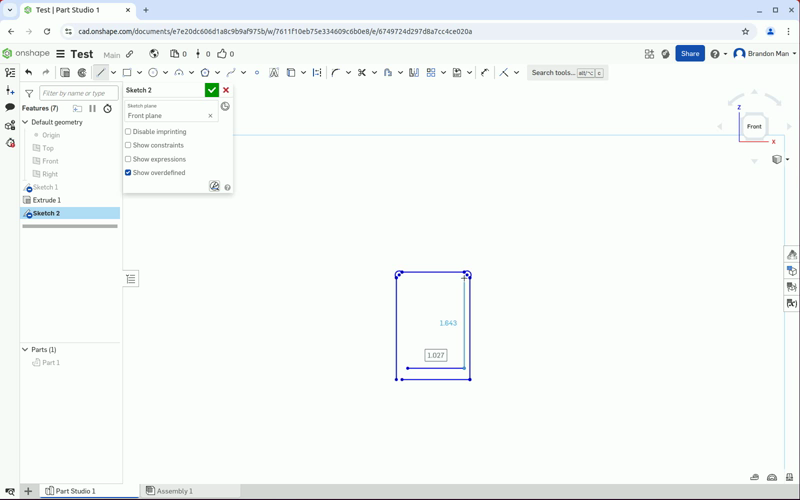
scroll(-6)
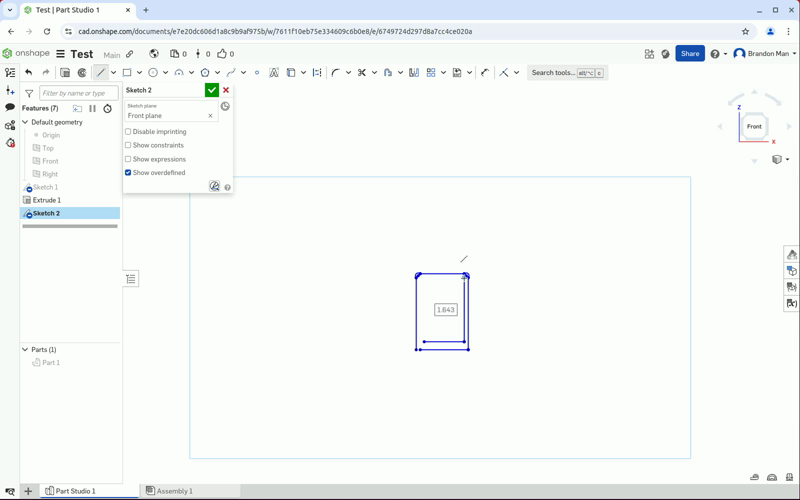
scroll(-6)
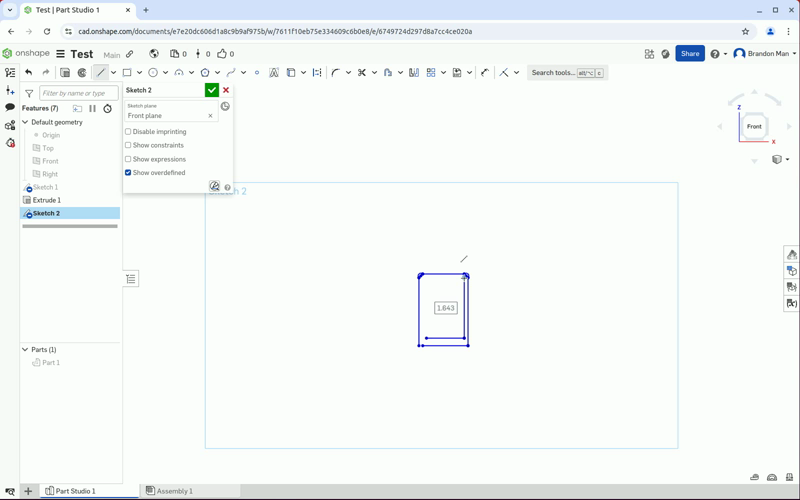
scroll(-6)
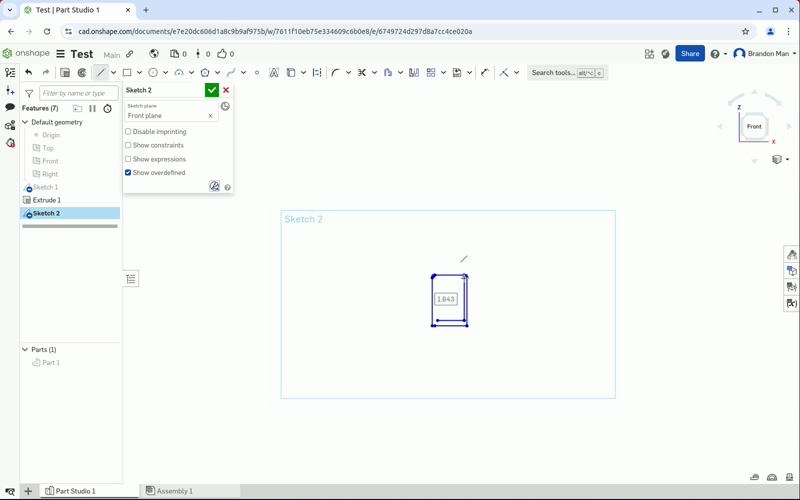
scroll(-6)
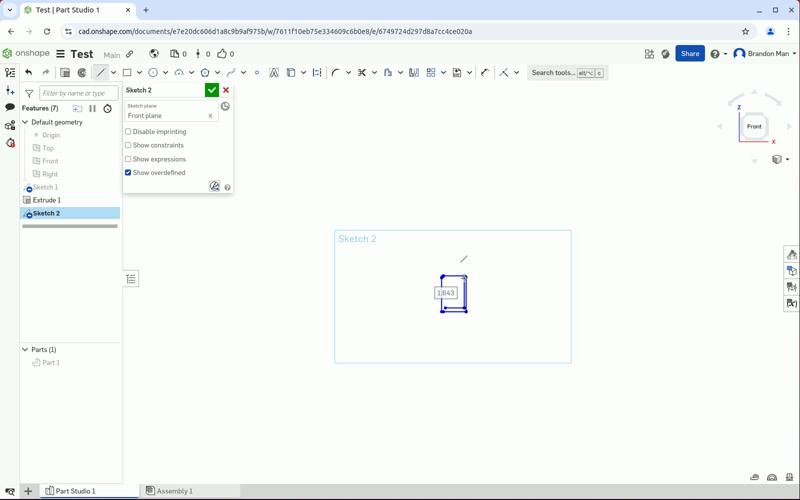
scroll(-6)
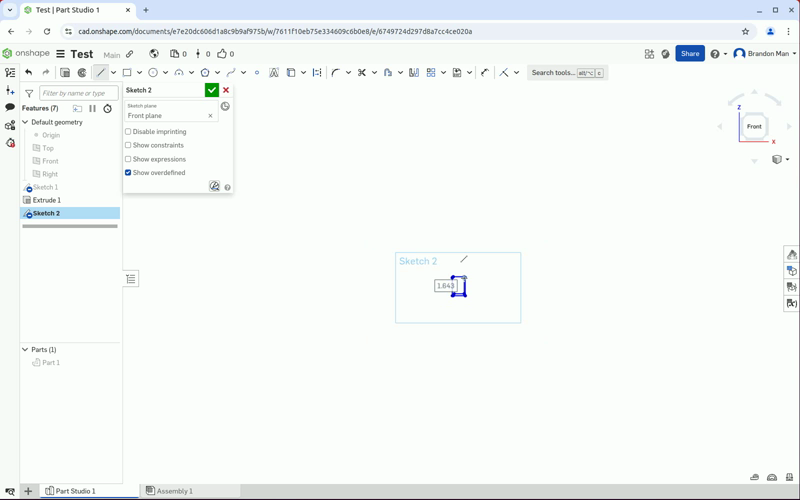
scroll(-6)
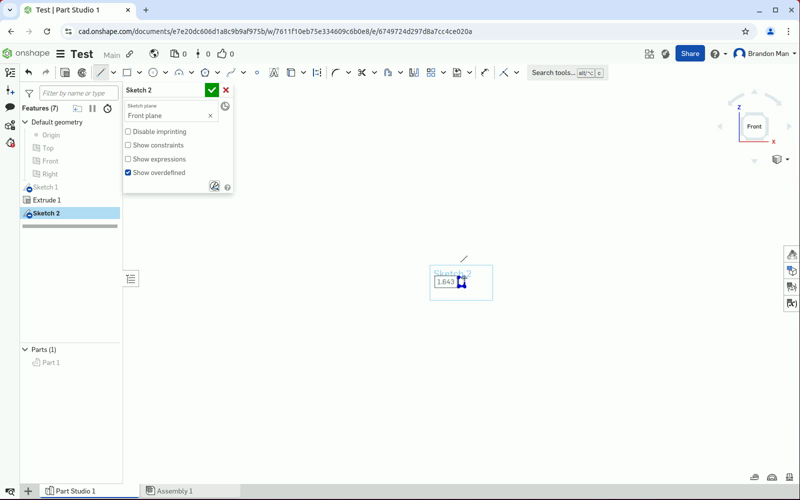
key_up(shift)
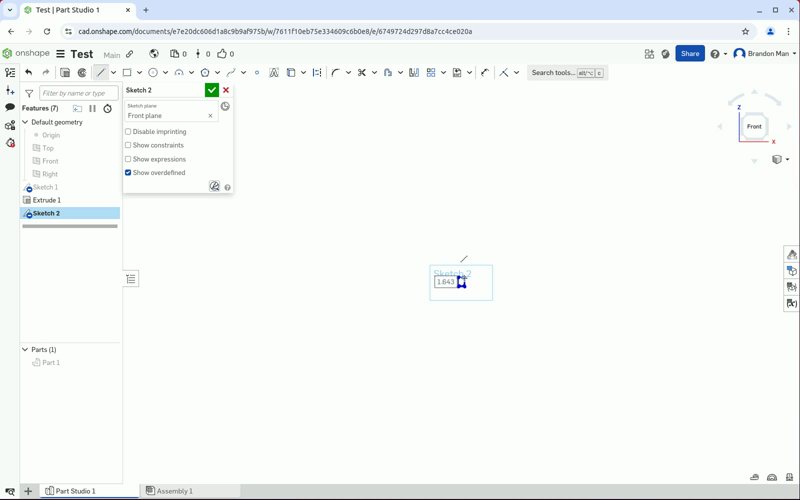
key_down(shift)
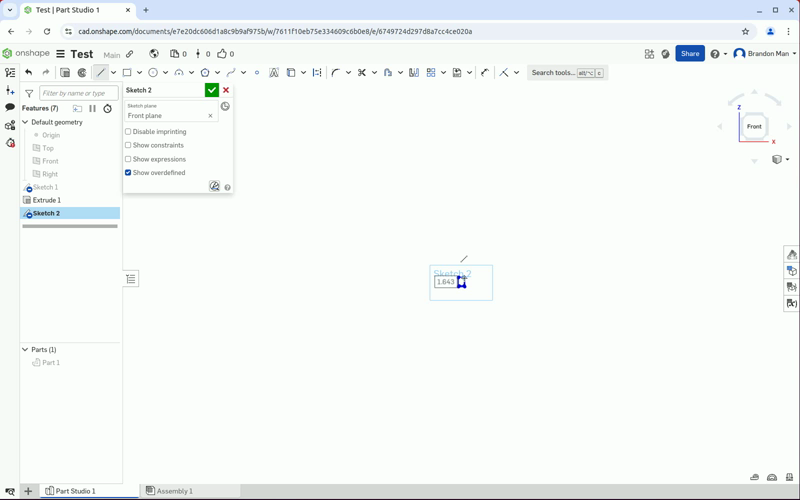
mouse_move(494, 277)
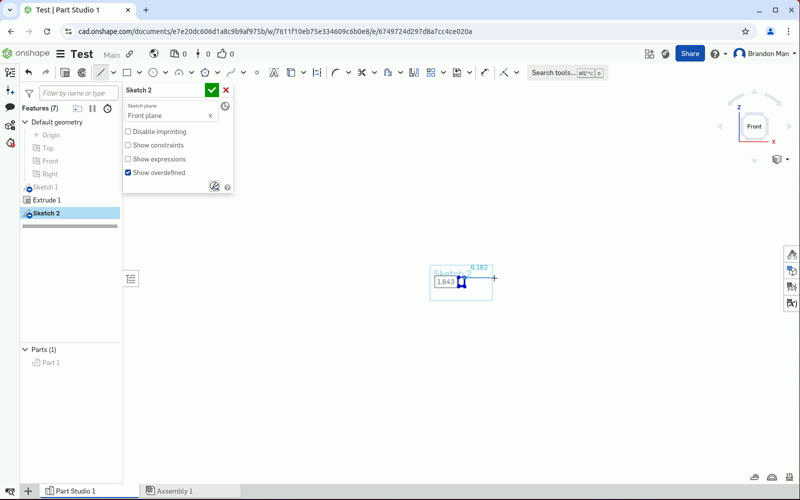
mouse_move(459, 277)
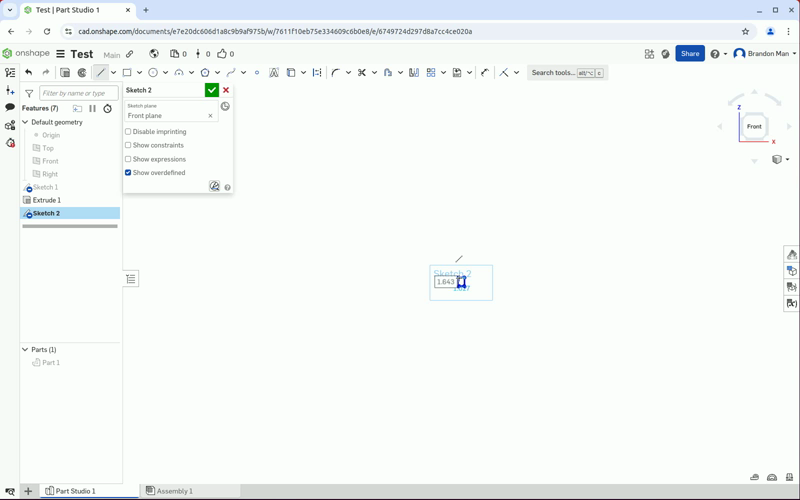
scroll(6)
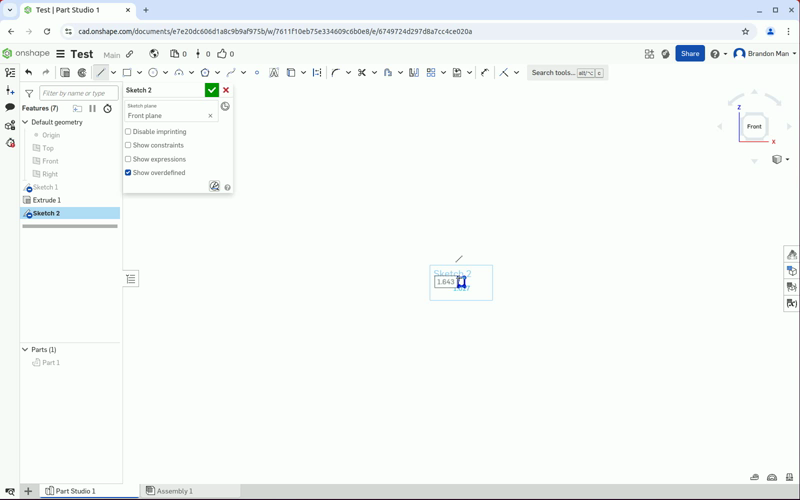
scroll(6)
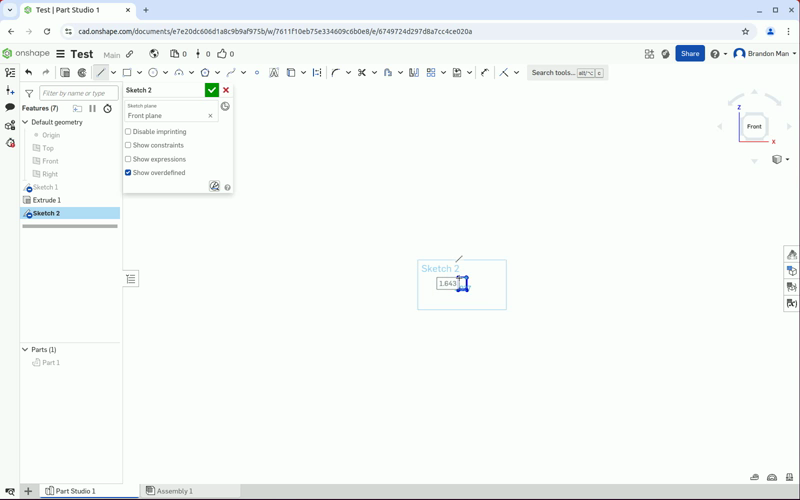
scroll(6)
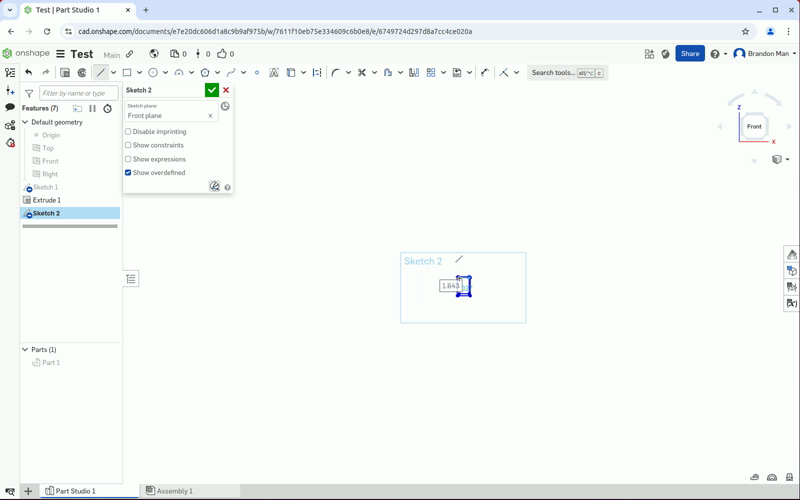
scroll(6)
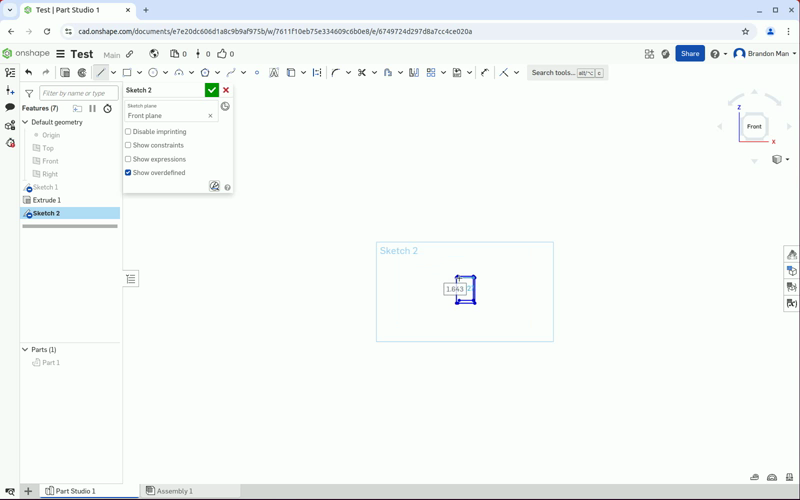
scroll(6)
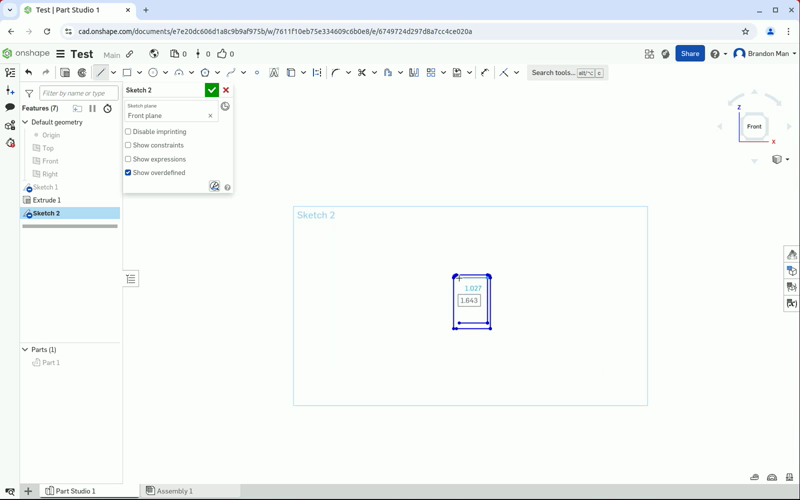
scroll(6)
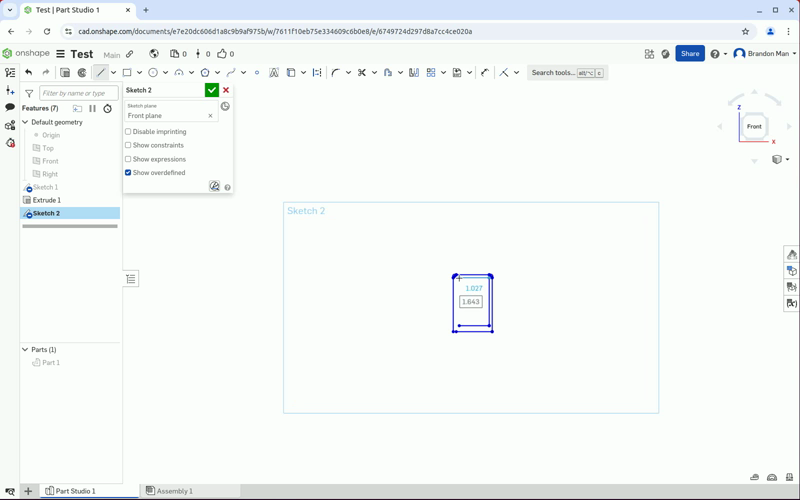
scroll(6)
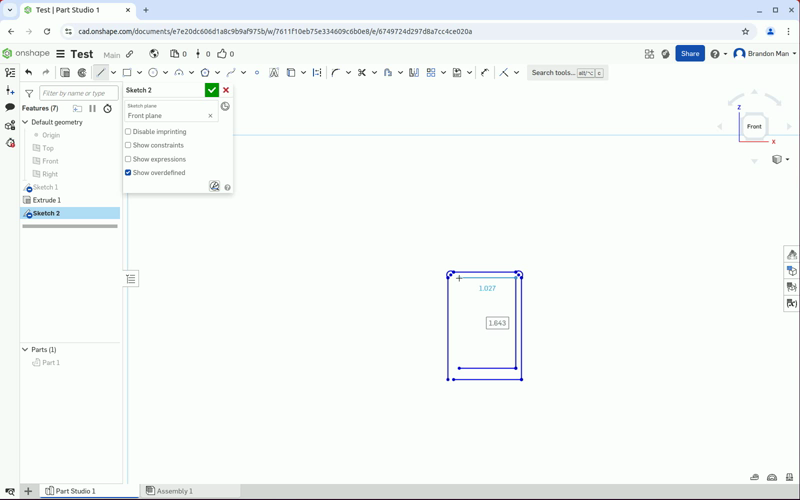
click(459, 277)
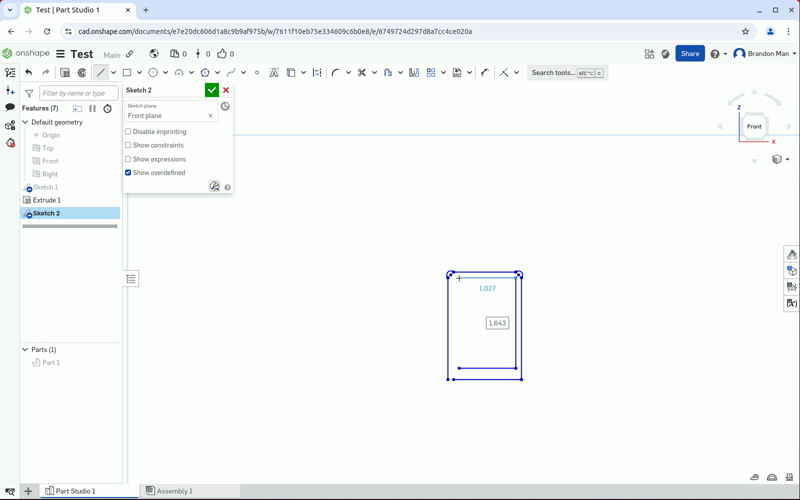
scroll(-6)
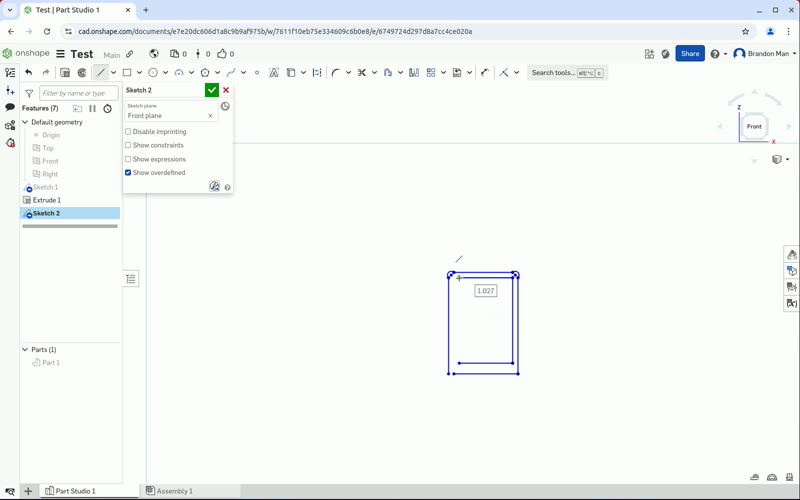
scroll(-6)
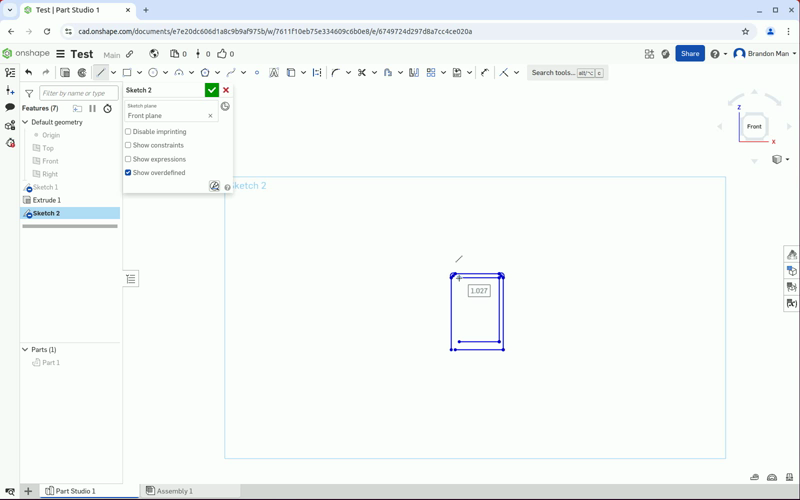
scroll(-6)
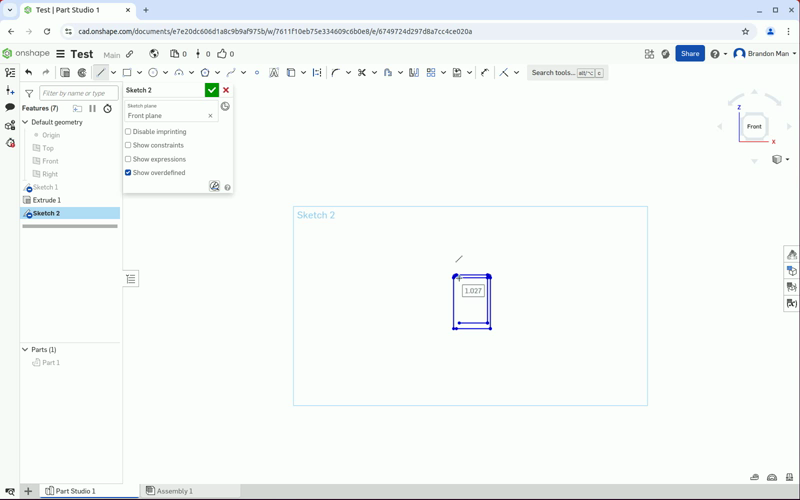
scroll(-6)
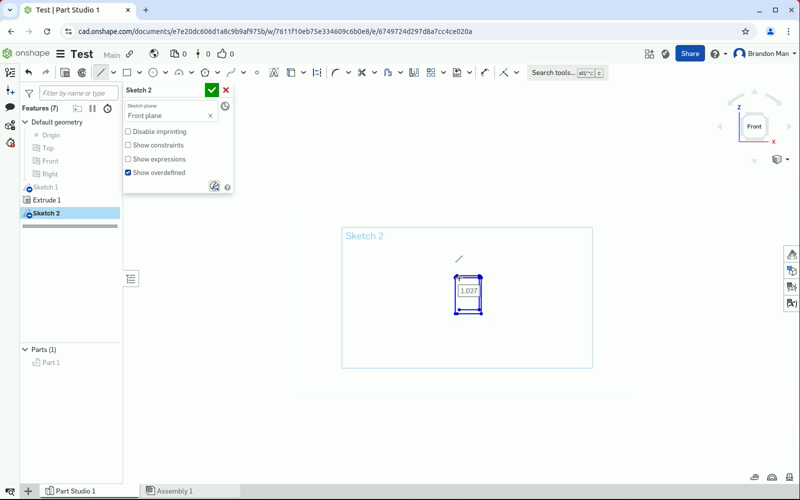
scroll(-6)
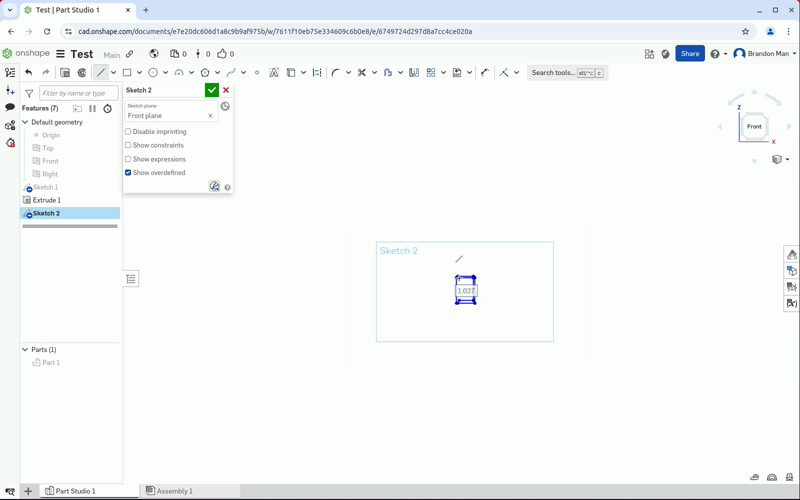
scroll(-6)
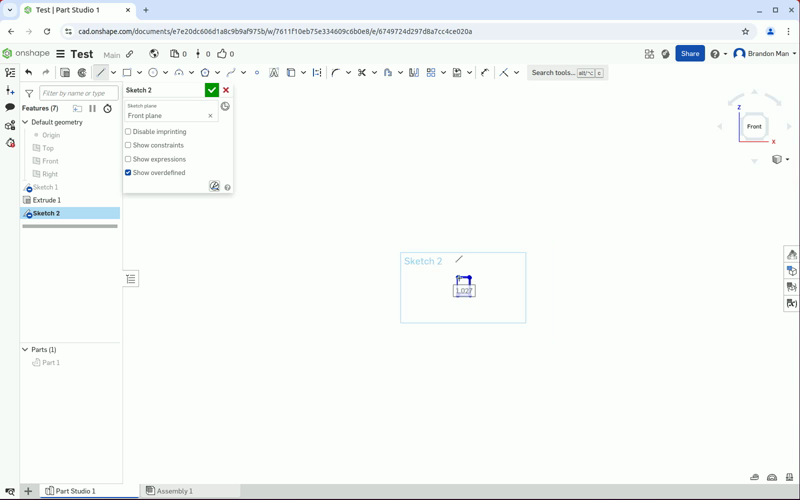
scroll(-6)
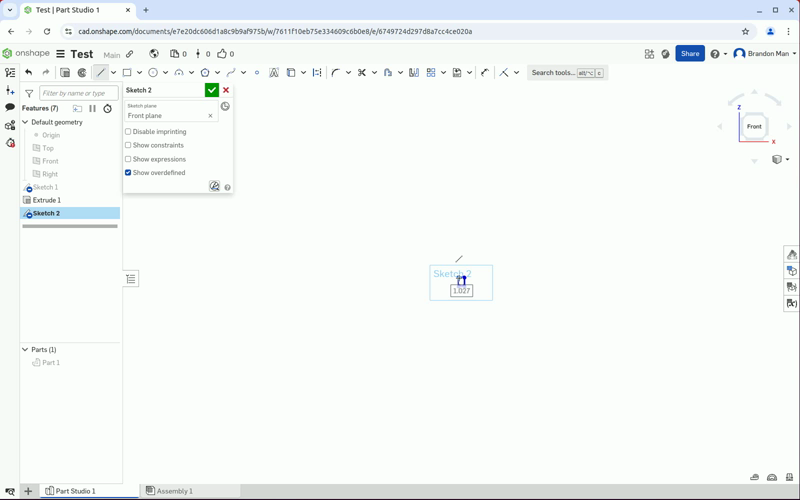
key_up(shift)
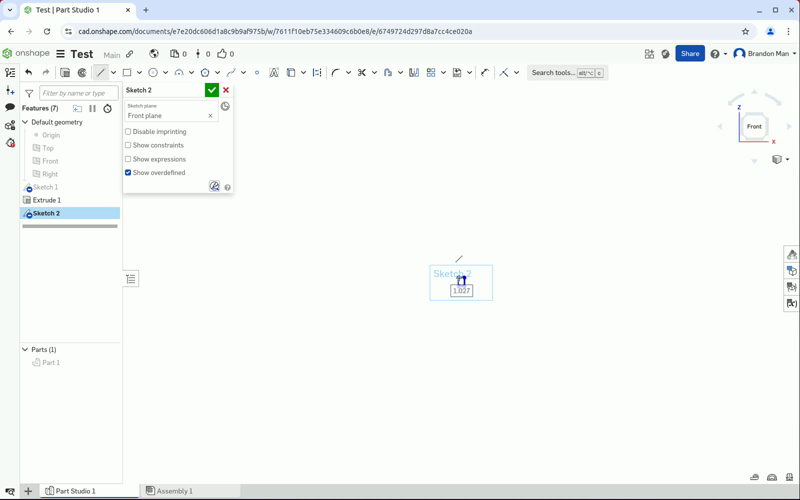
mouse_move(489, 277)
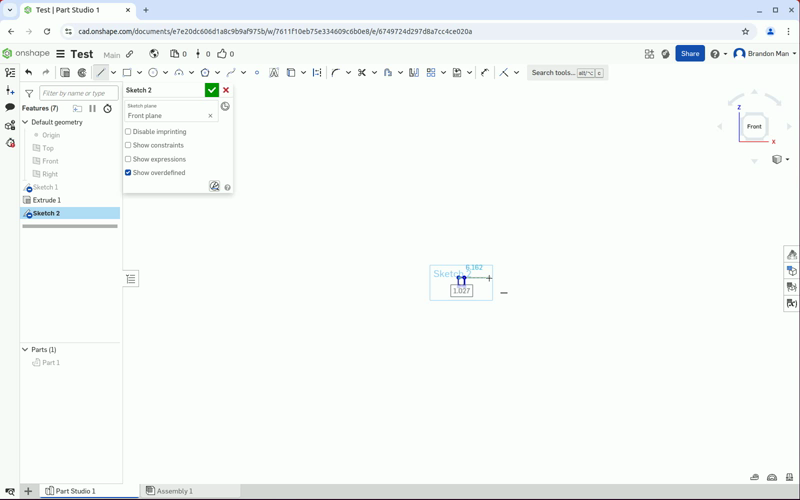
key_down(shift)
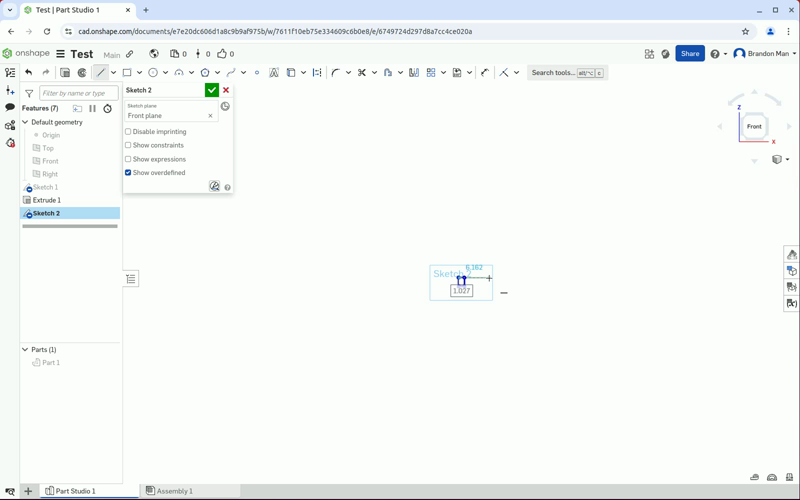
mouse_move(459, 285)
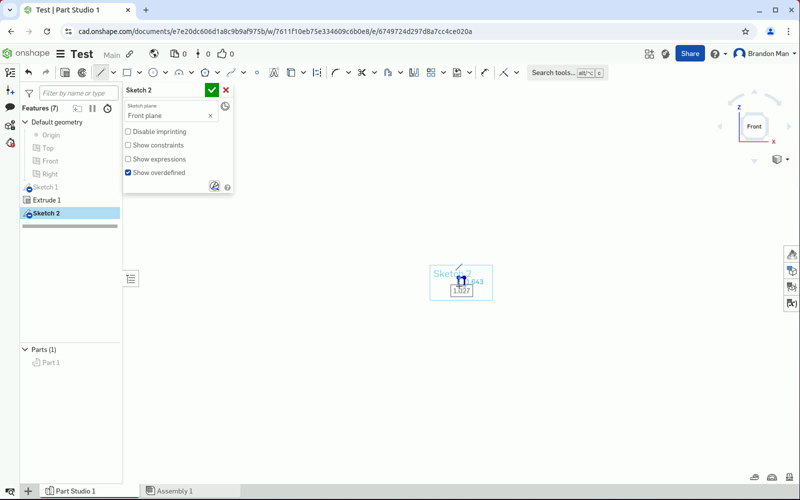
scroll(6)
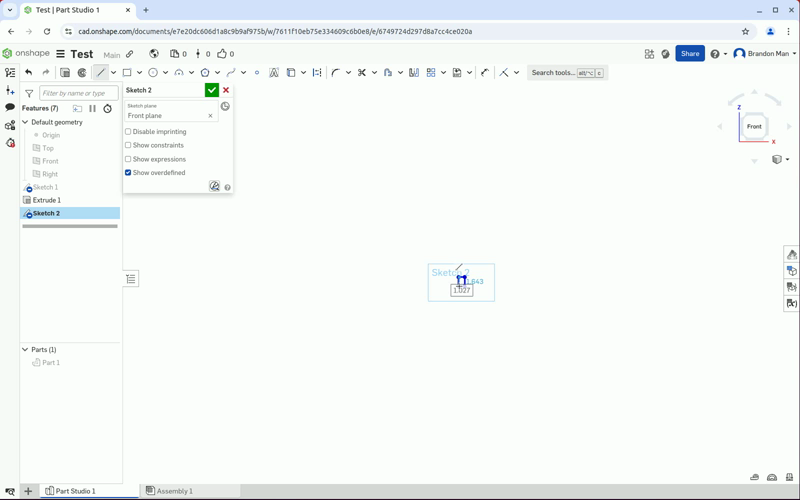
scroll(6)
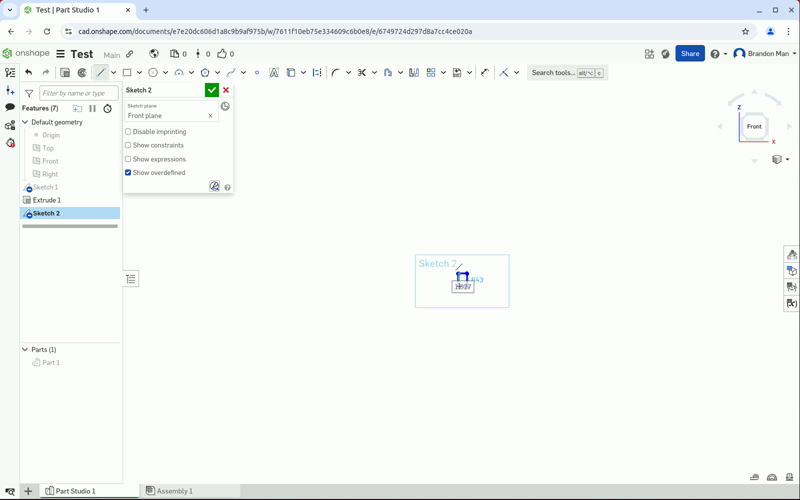
scroll(6)
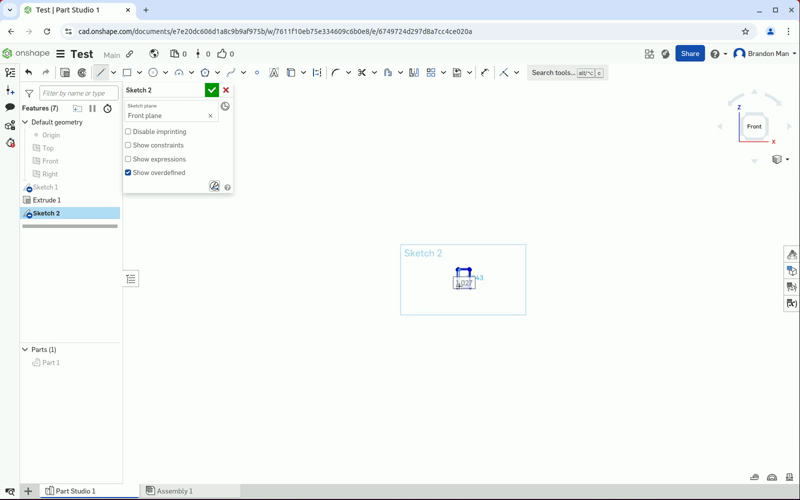
scroll(6)
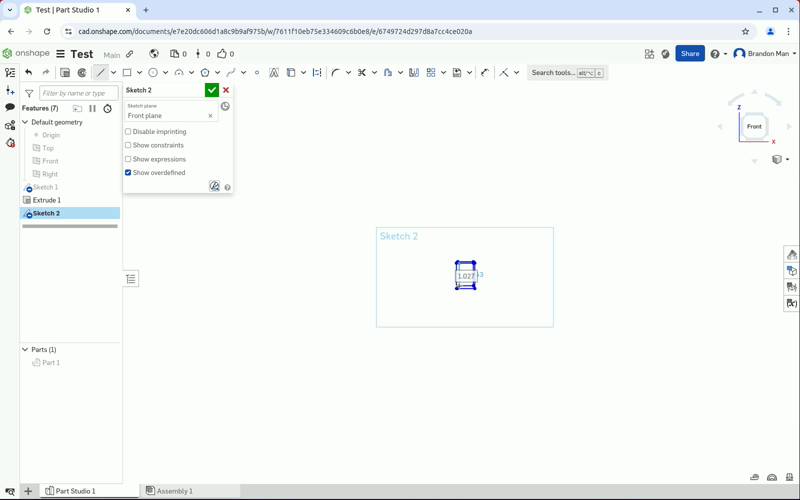
scroll(6)
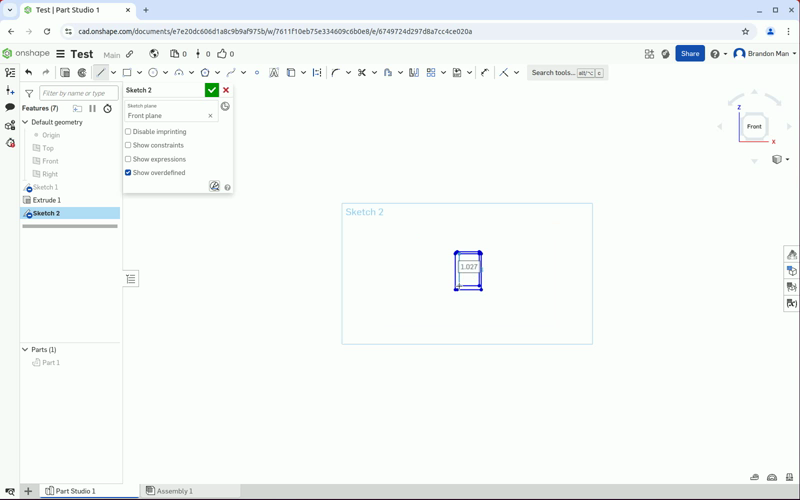
scroll(6)
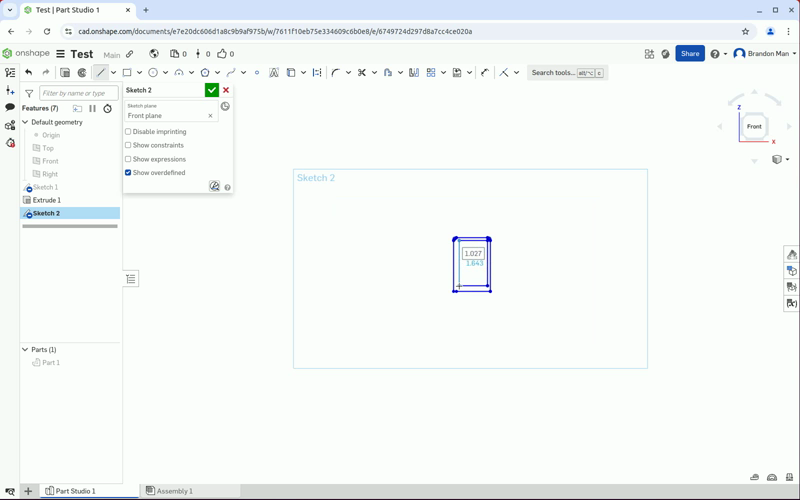
scroll(6)
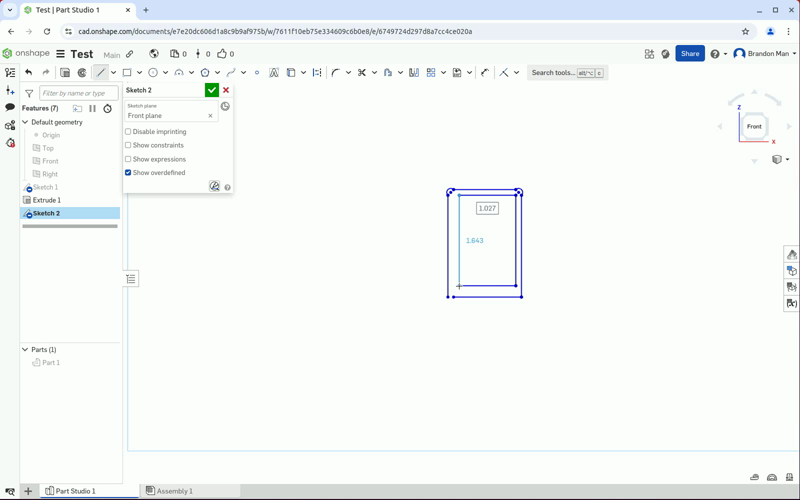
key_up(shift)
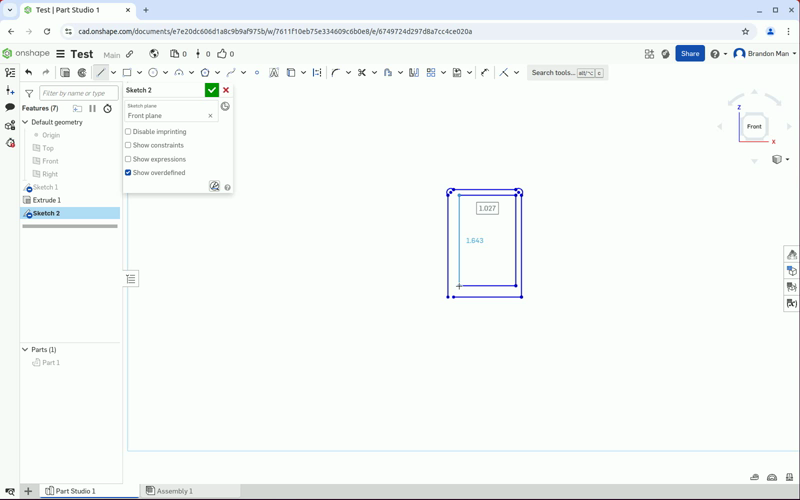
click(459, 285)
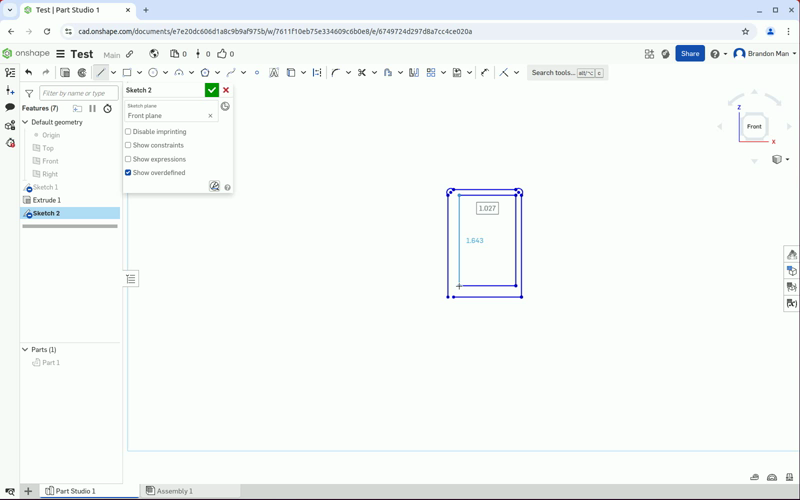
scroll(-6)
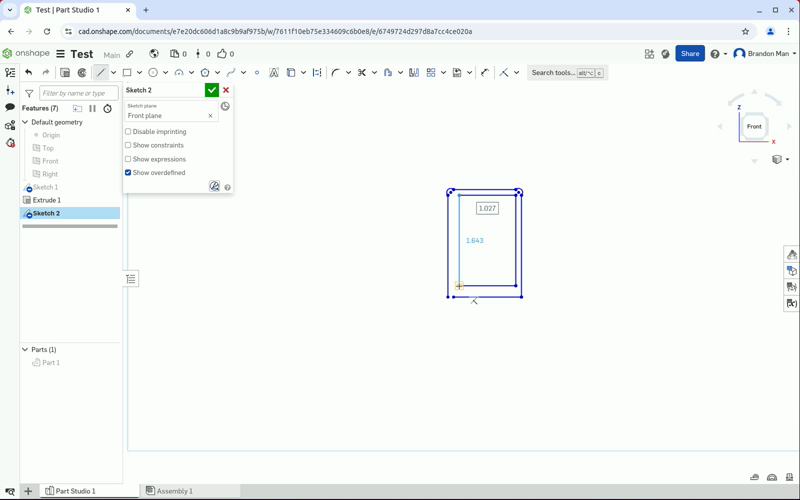
scroll(-6)
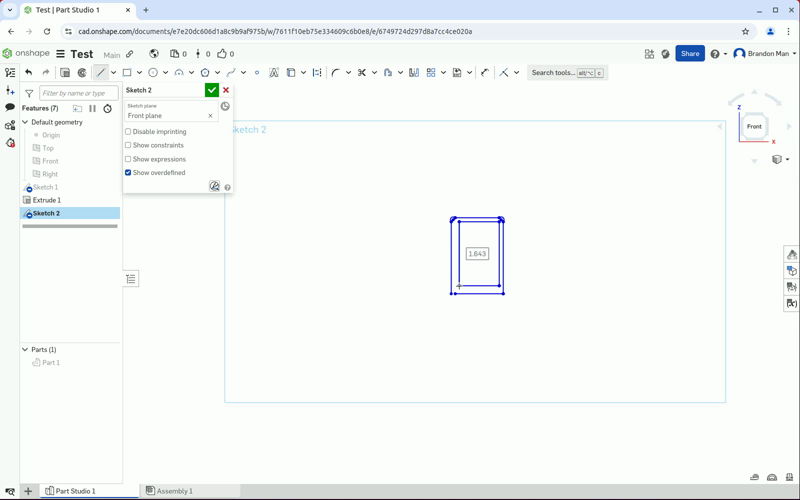
scroll(-6)
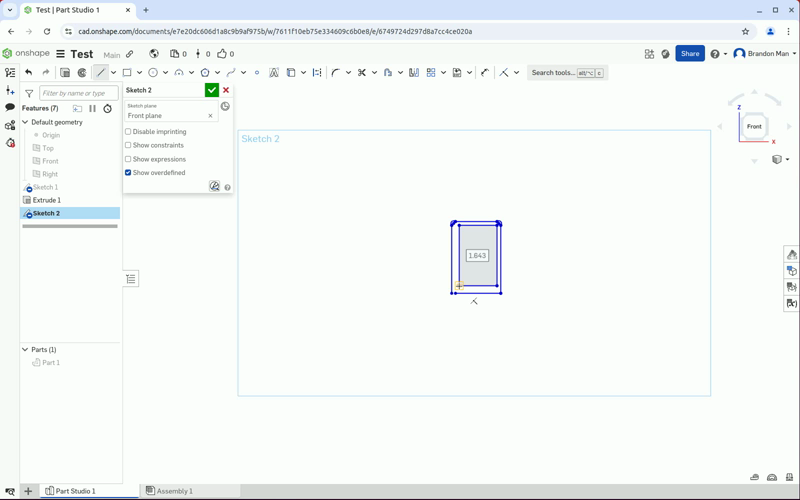
scroll(-6)
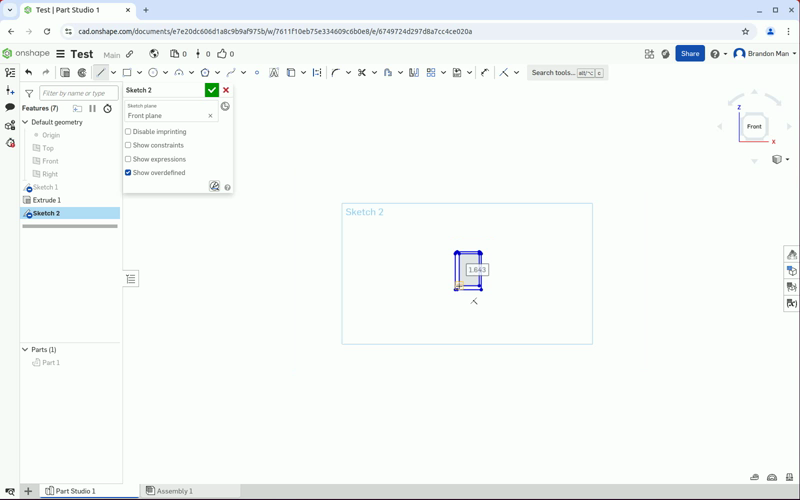
scroll(-6)
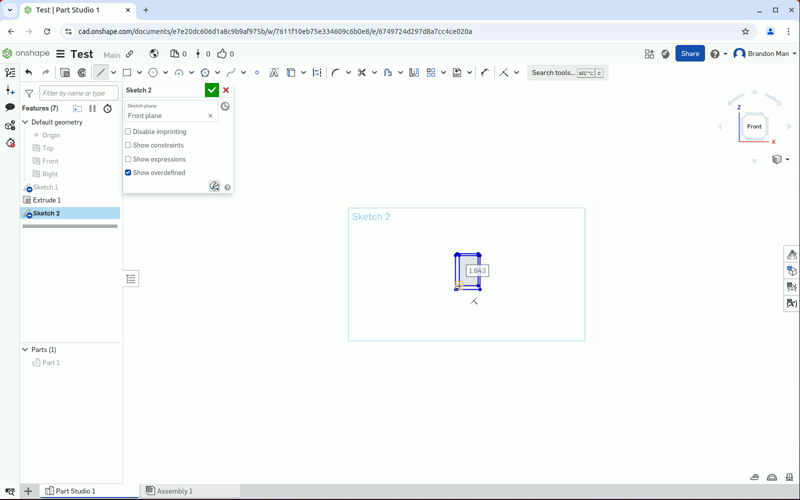
scroll(-6)
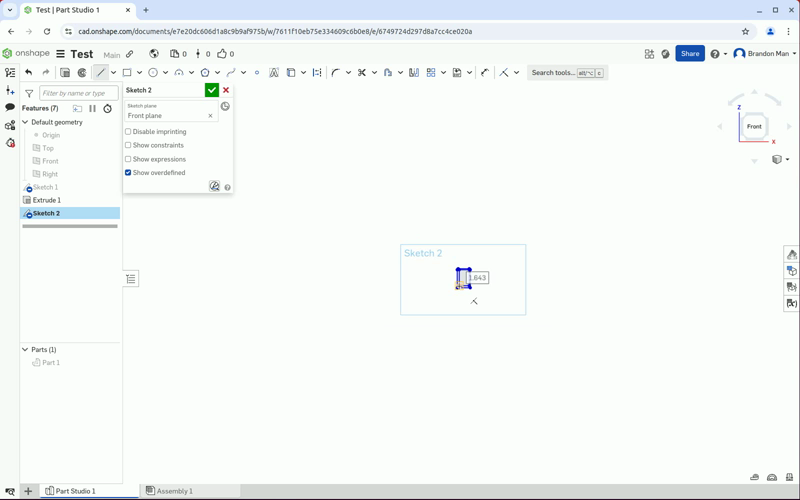
scroll(-6)
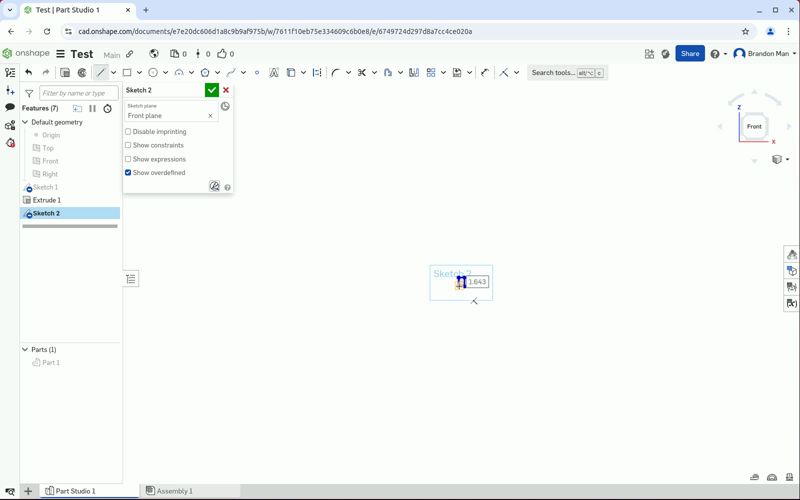
key(esc)
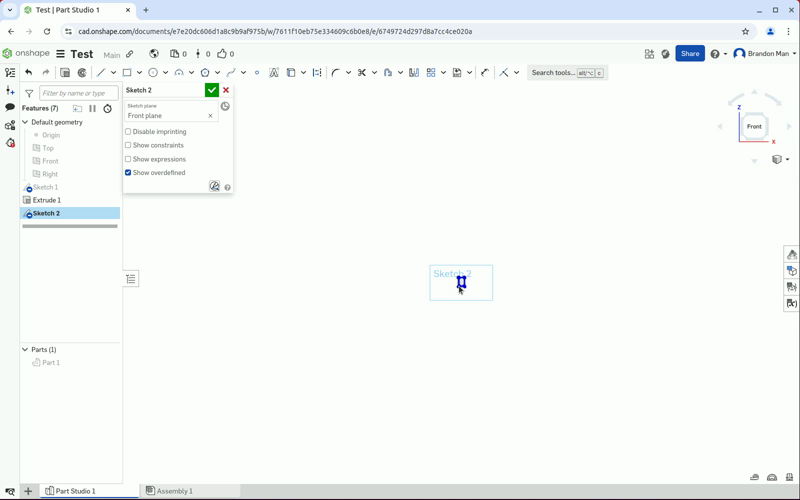
mouse_move(459, 281)
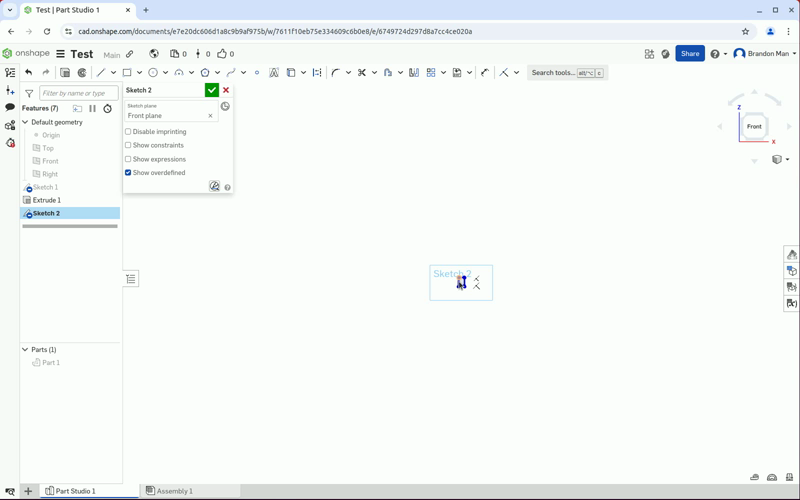
scroll(6)
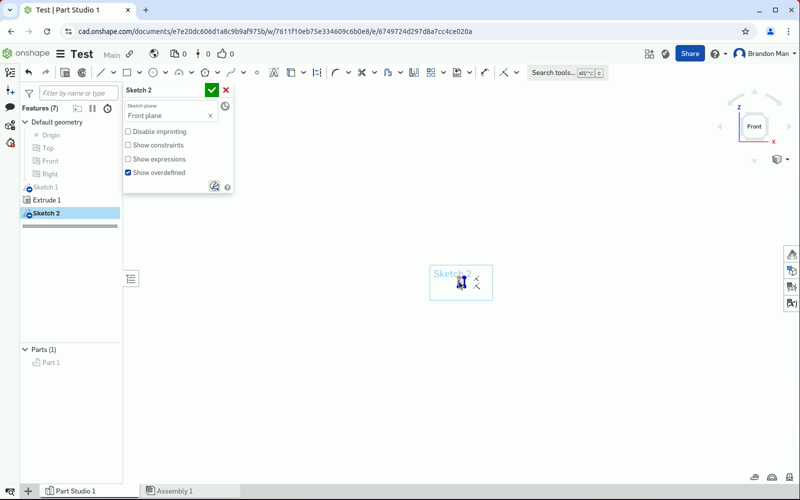
scroll(6)
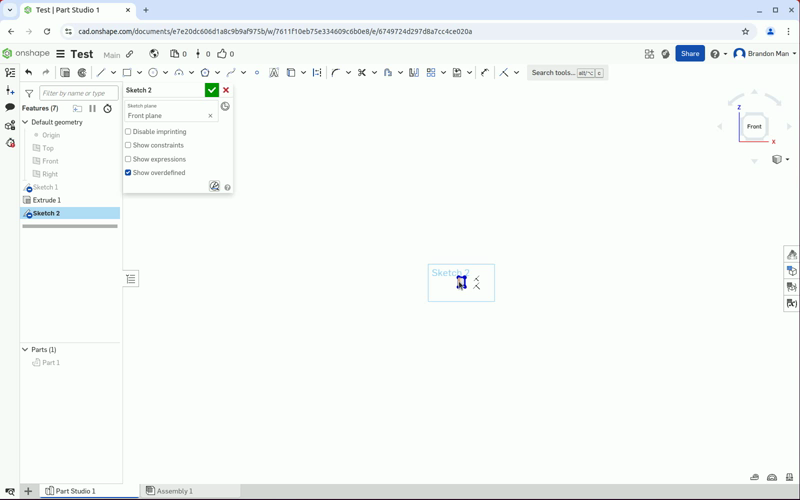
scroll(6)
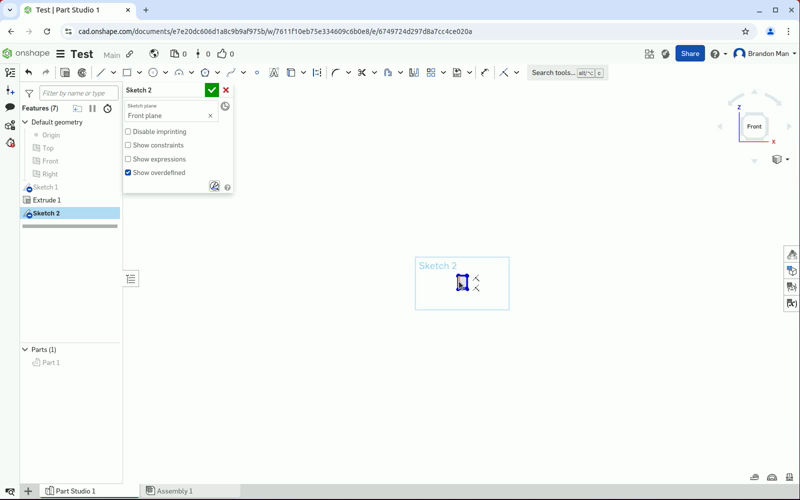
scroll(6)
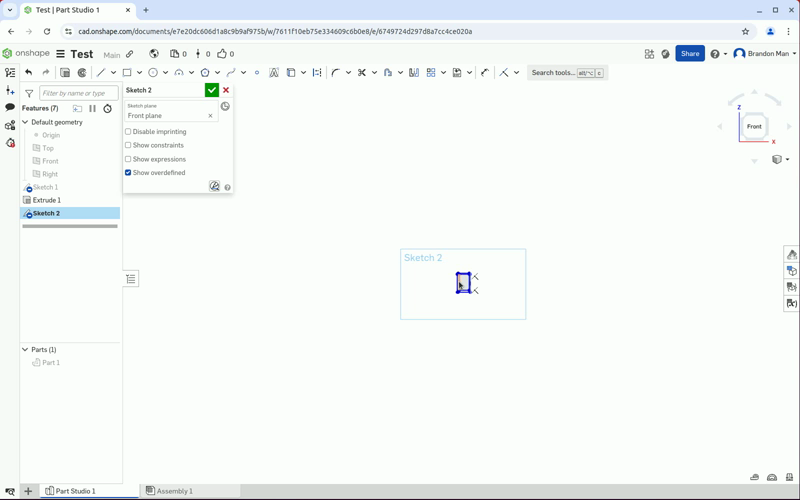
scroll(6)
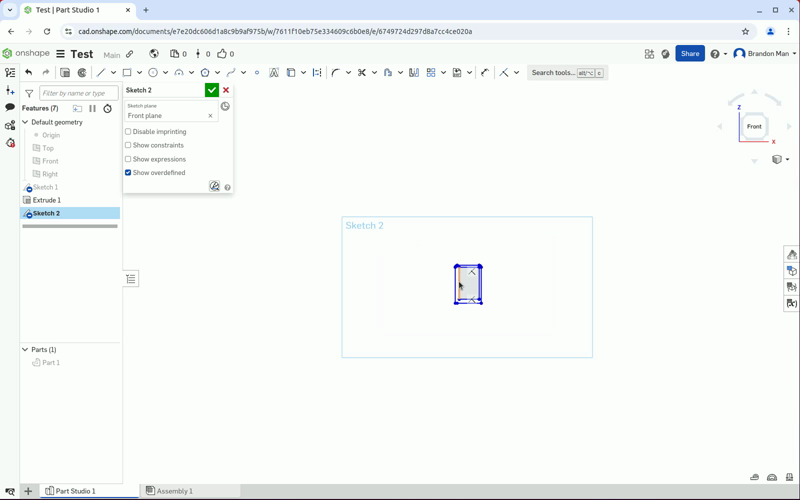
scroll(6)
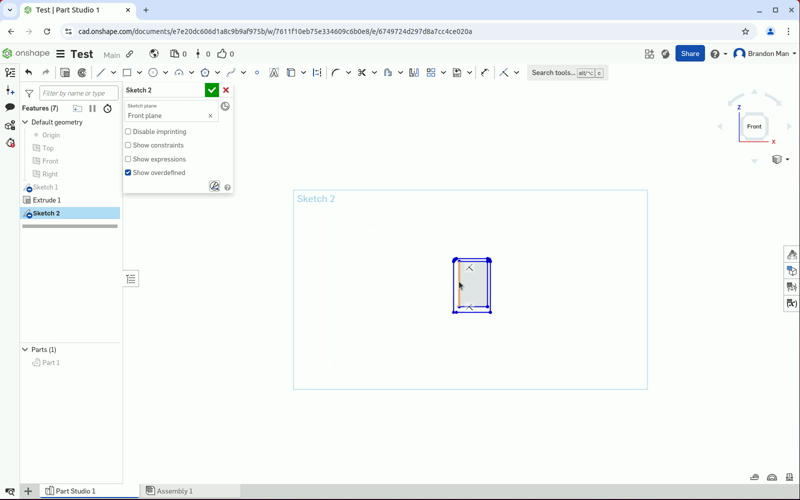
scroll(6)
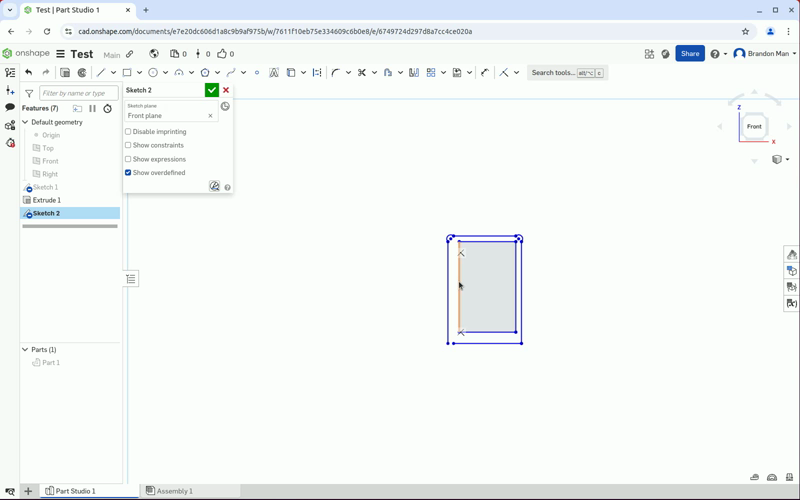
click(459, 281)
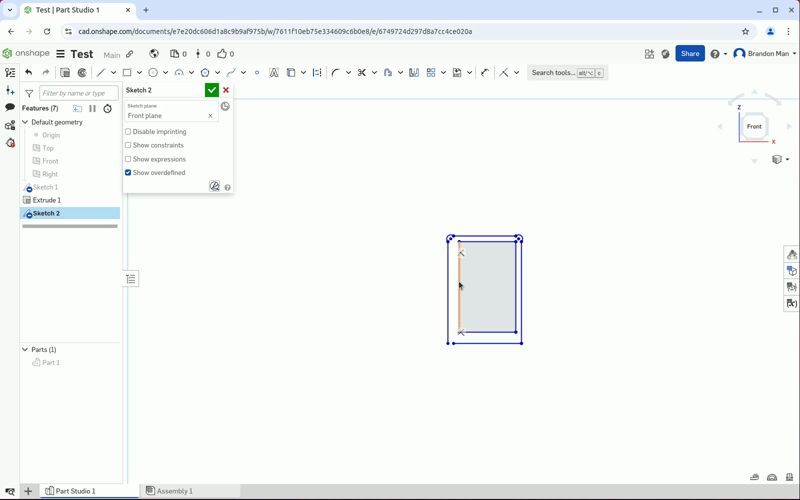
scroll(-6)
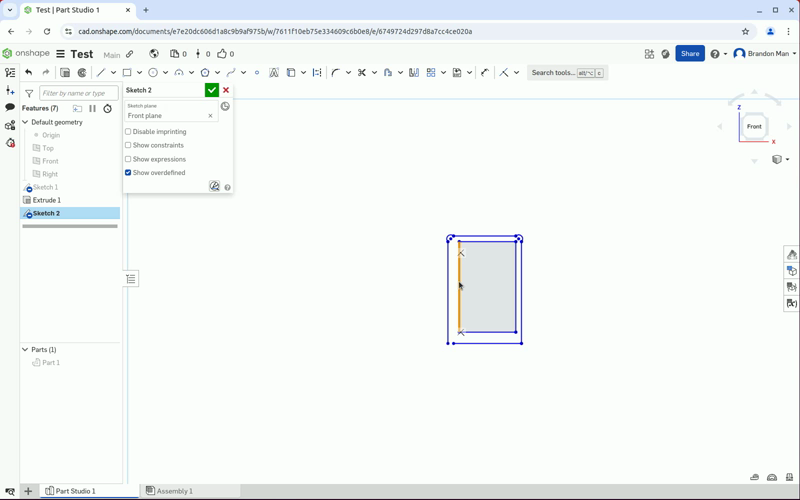
scroll(-6)
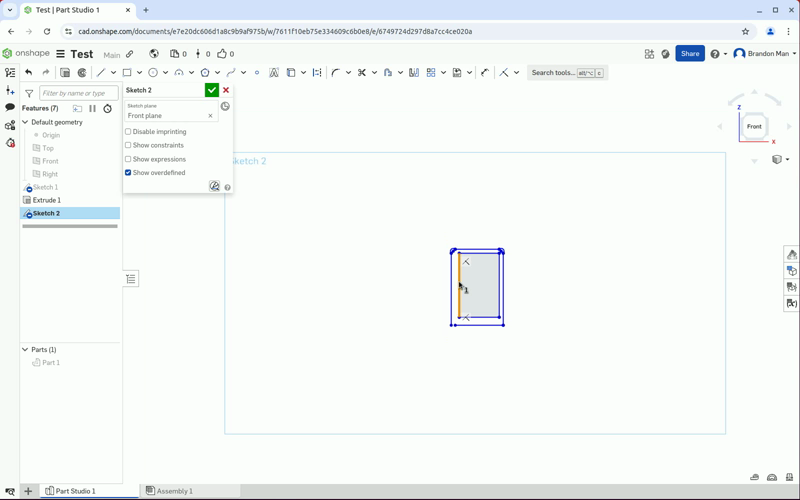
scroll(-6)
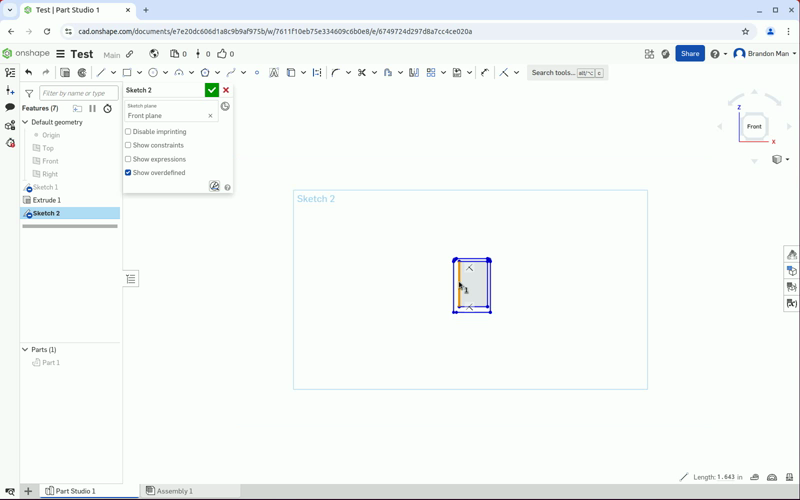
scroll(-6)
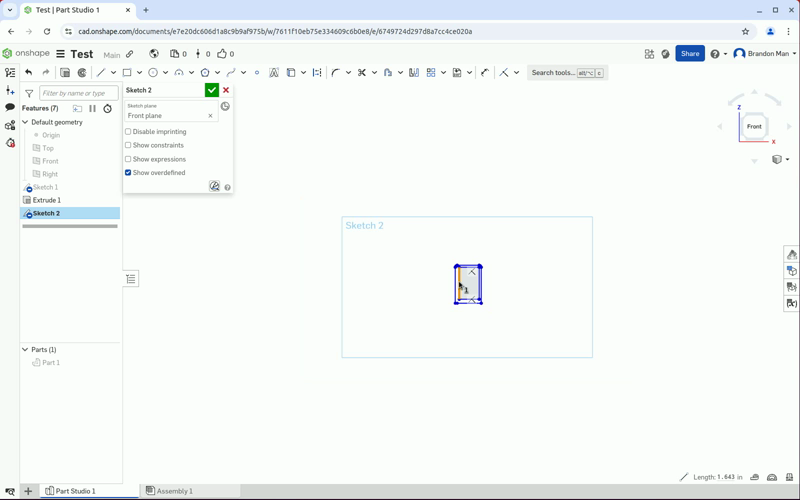
scroll(-6)
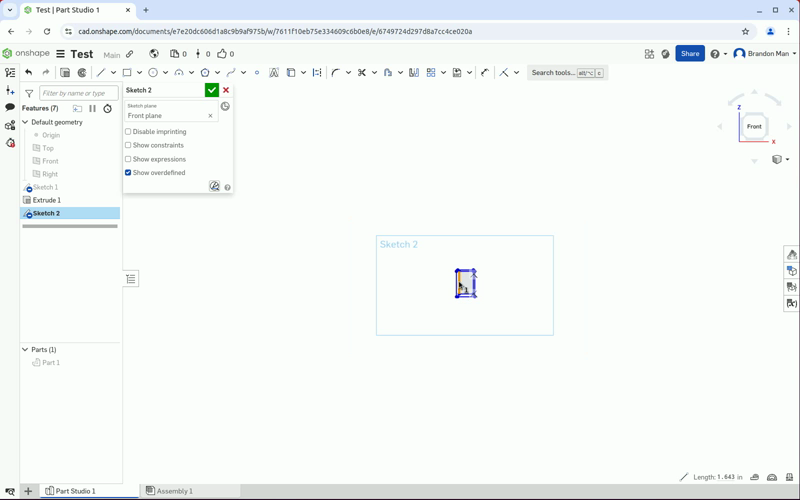
scroll(-6)
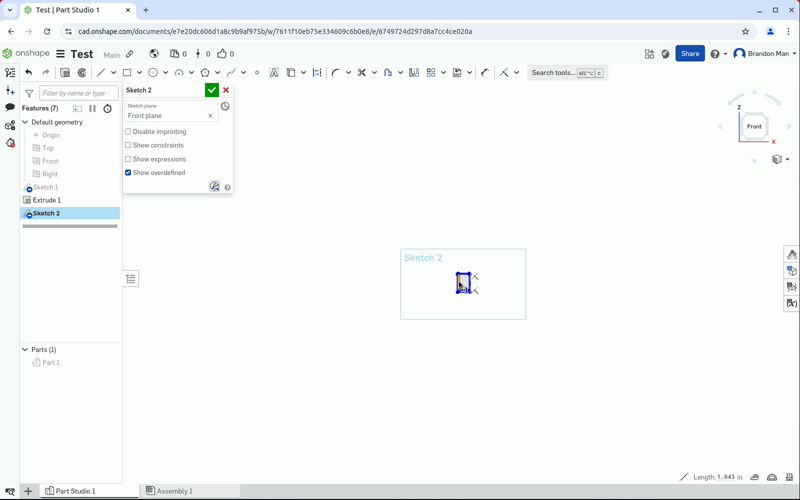
scroll(-6)
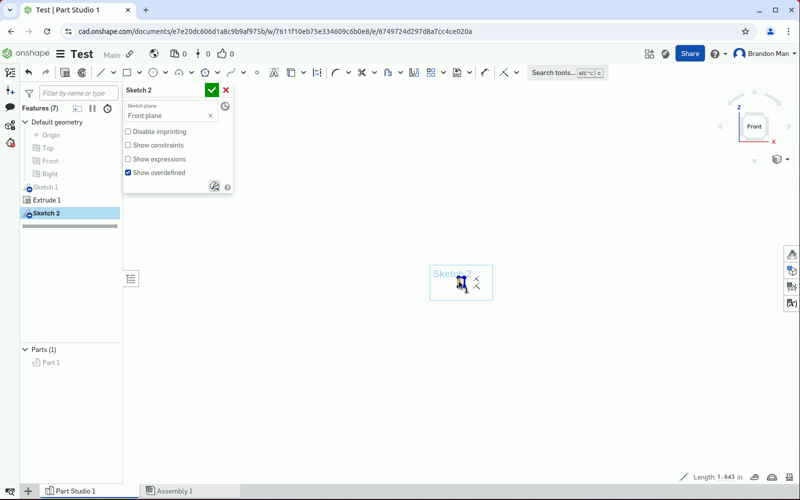
mouse_move(73, 352)
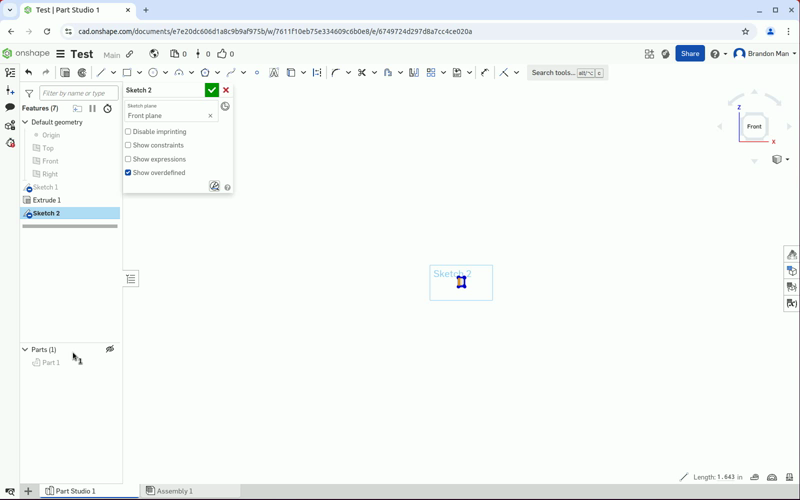
key(shift+y)
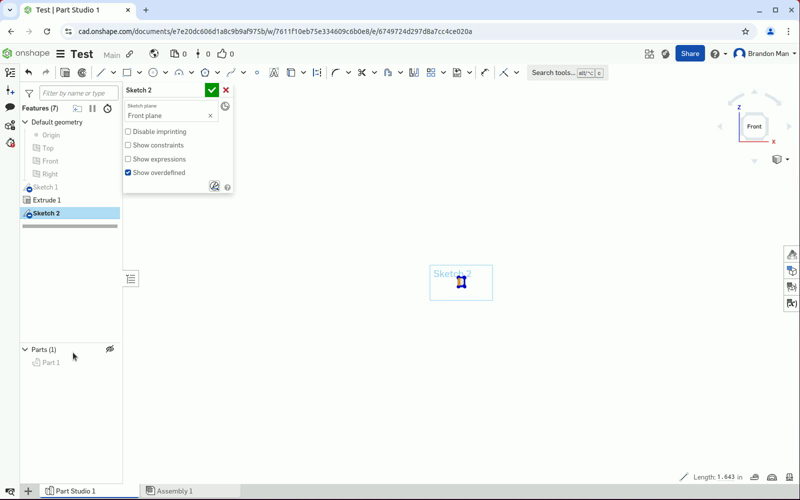
key(shift+e)
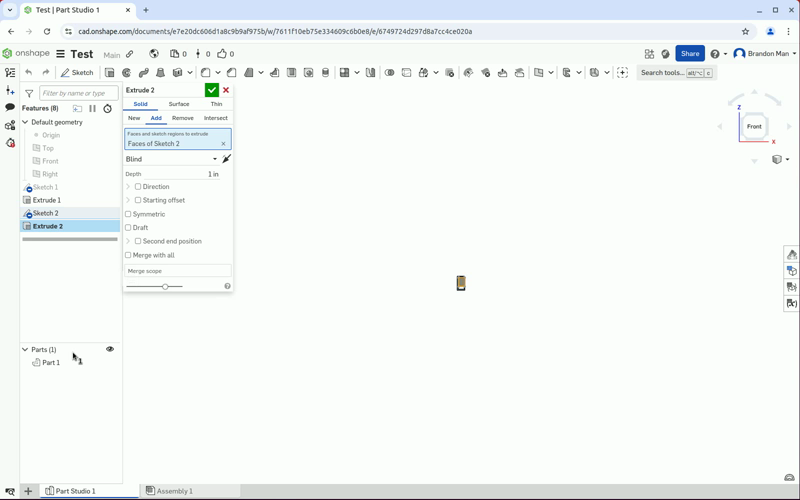
mouse_move(143, 106)
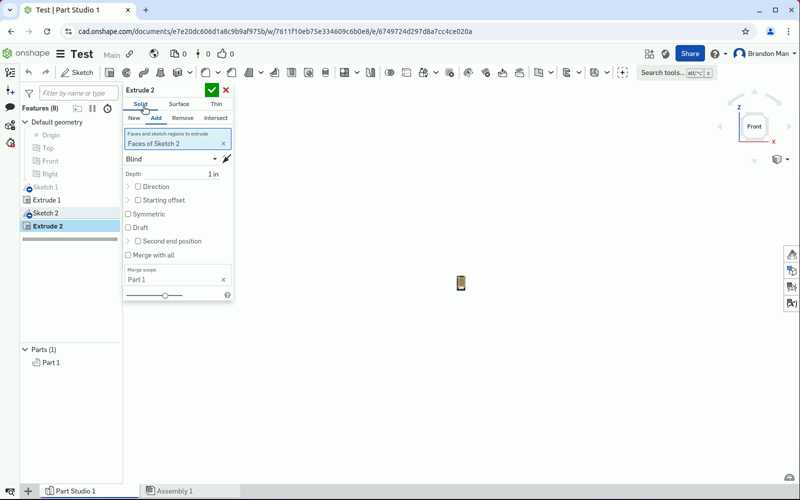
click(143, 106)
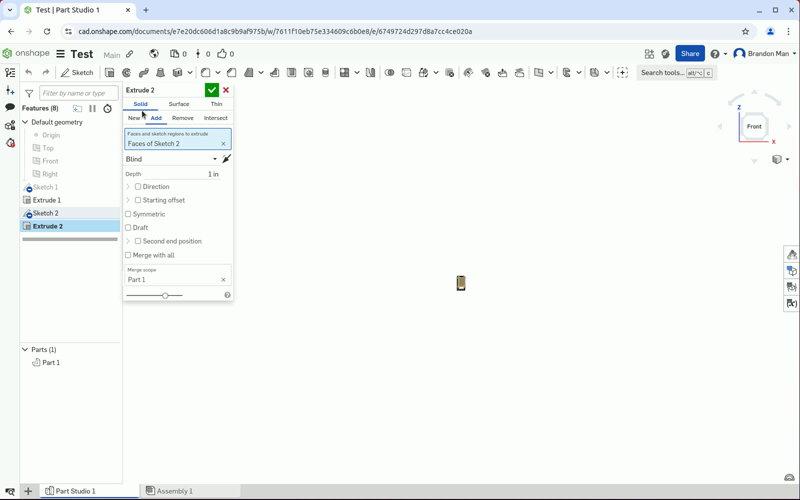
mouse_move(137, 120)
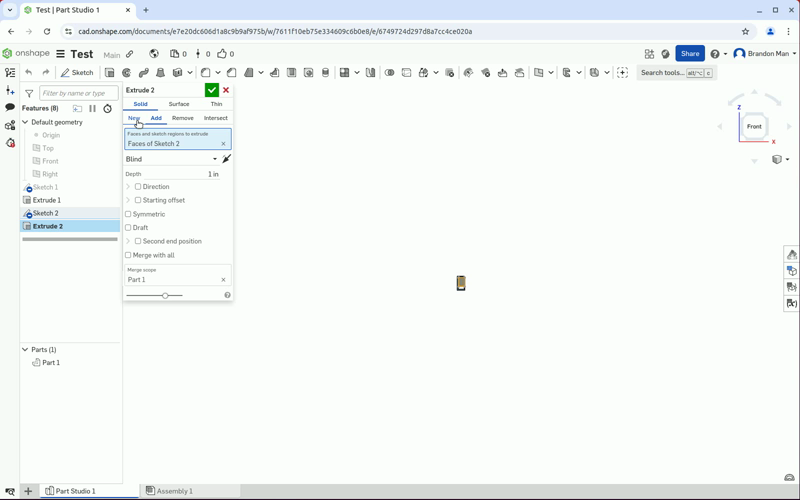
click(137, 120)
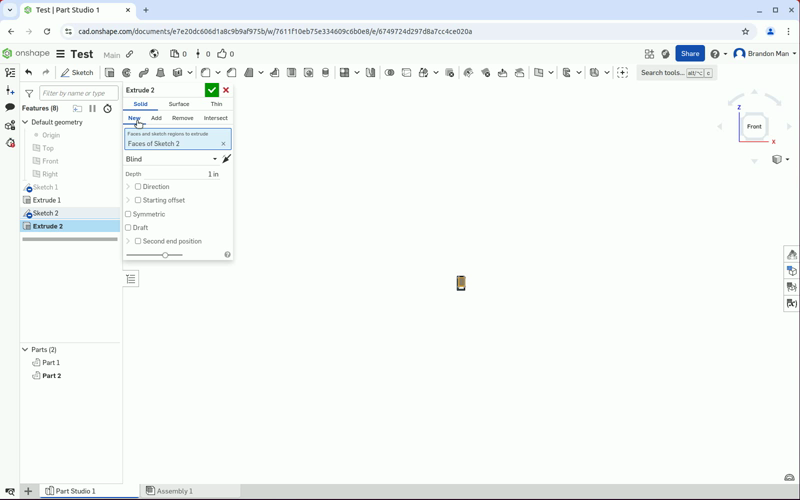
key(tab, 4)
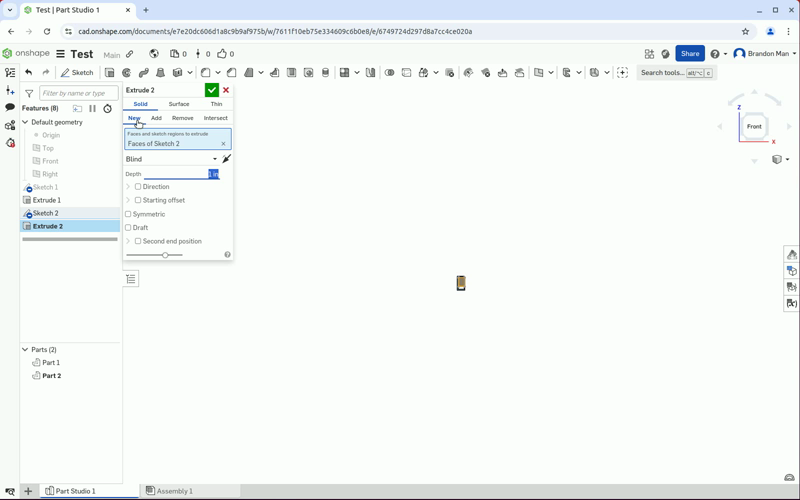
text(10.832)
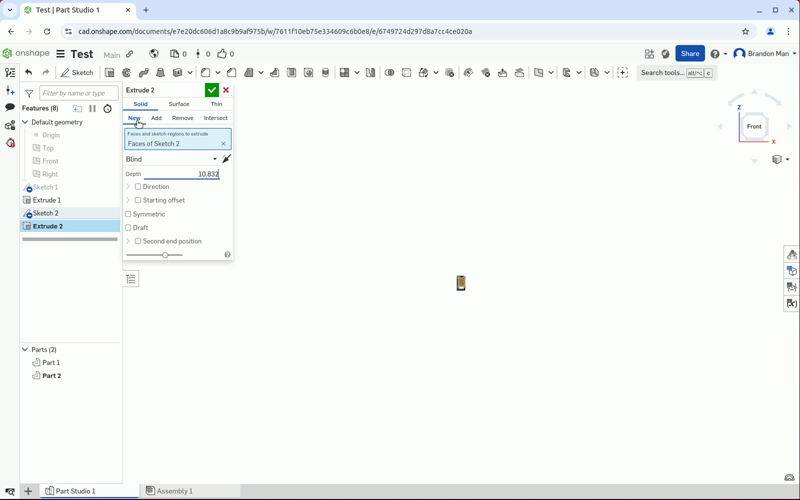
key(enter)
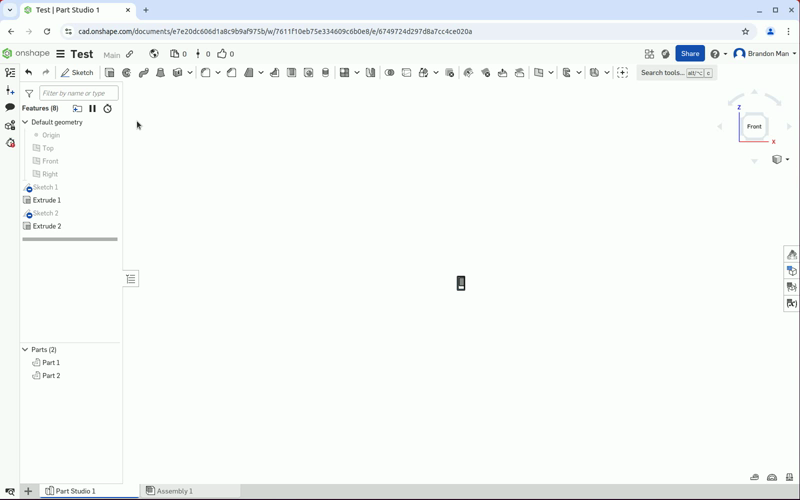
key(shift+h)
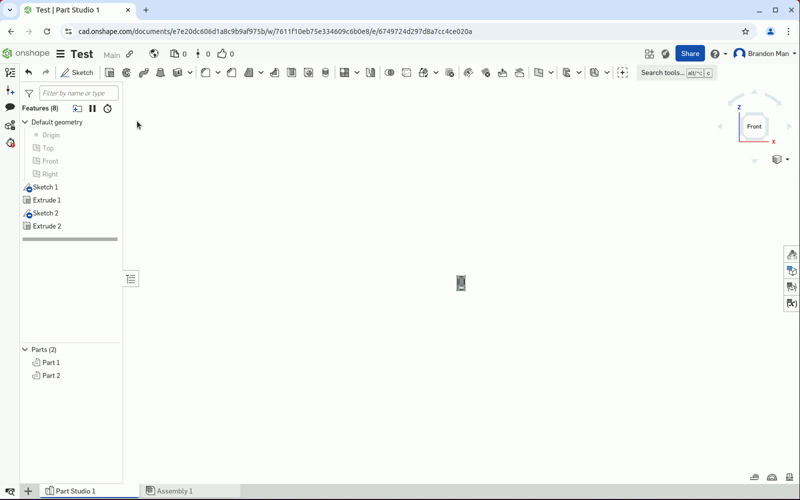
key(shift+h)
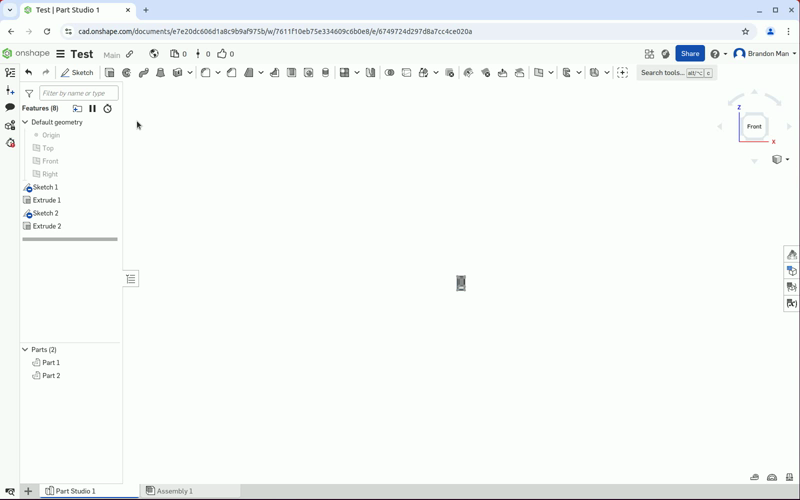
key(shift+7)
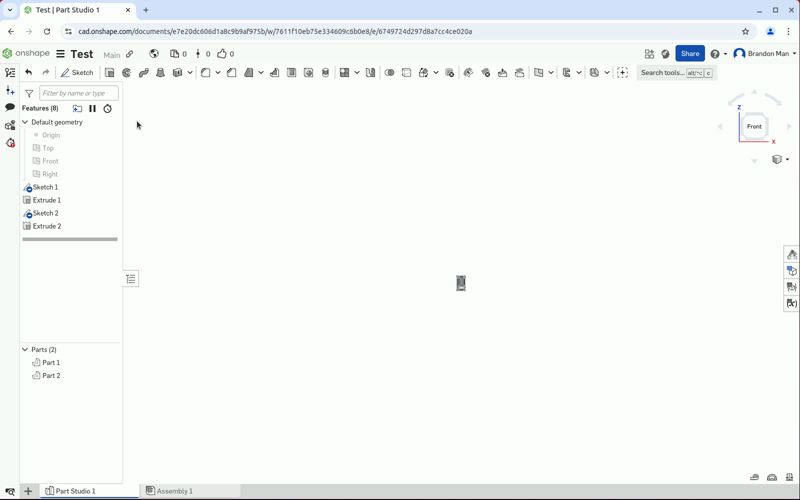
key(left, 2)
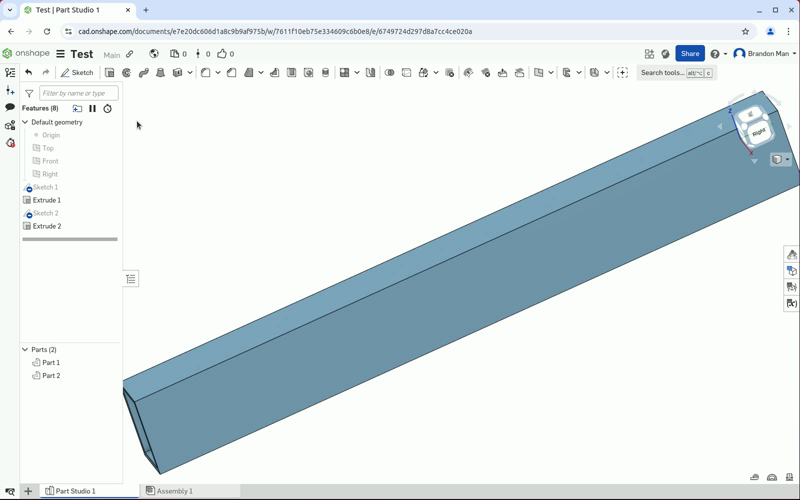
key(down, 2)
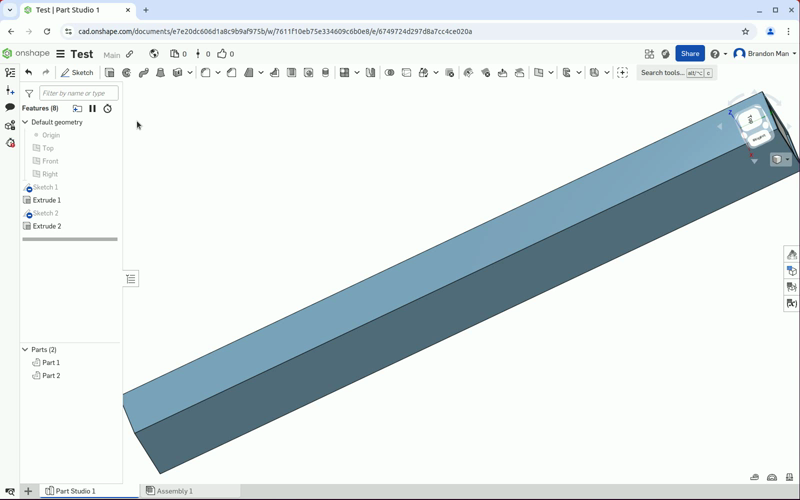
key(up, 2)
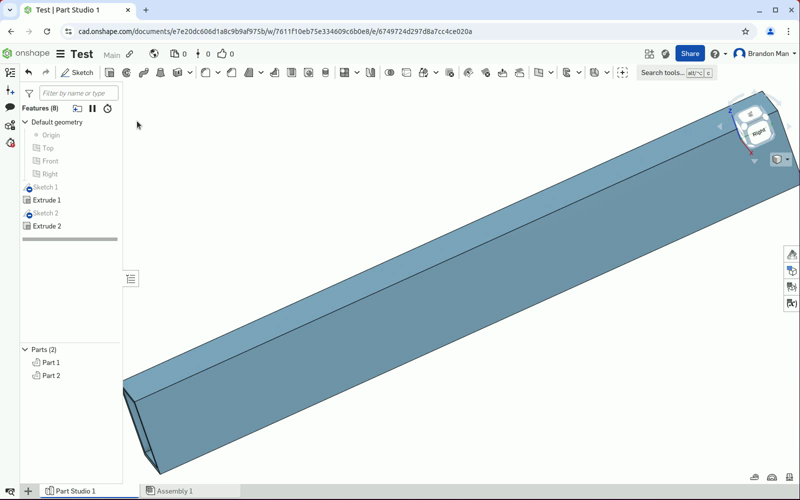
key(right, 2)
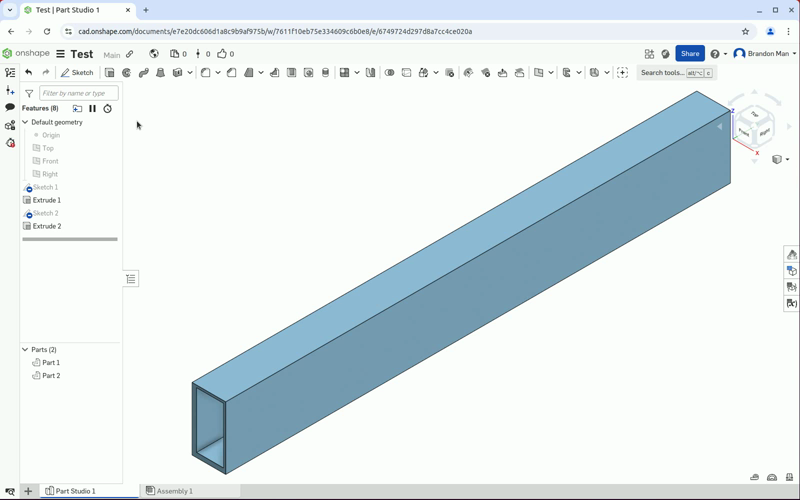
mouse_move(73, 189)
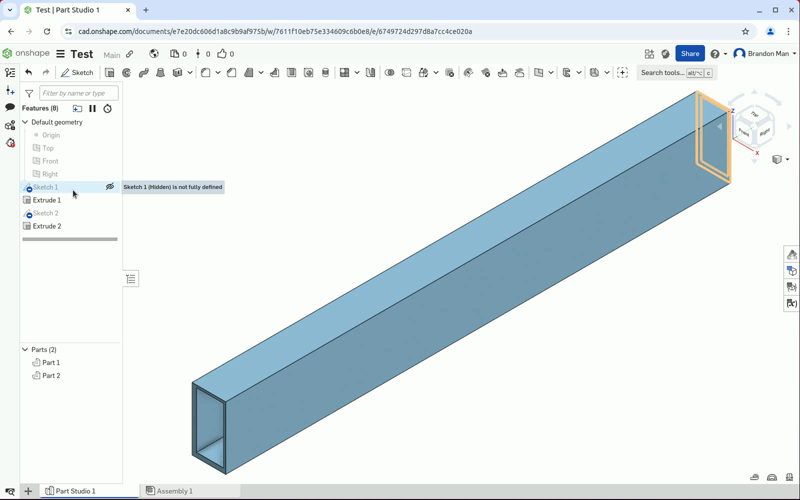
click(73, 189)